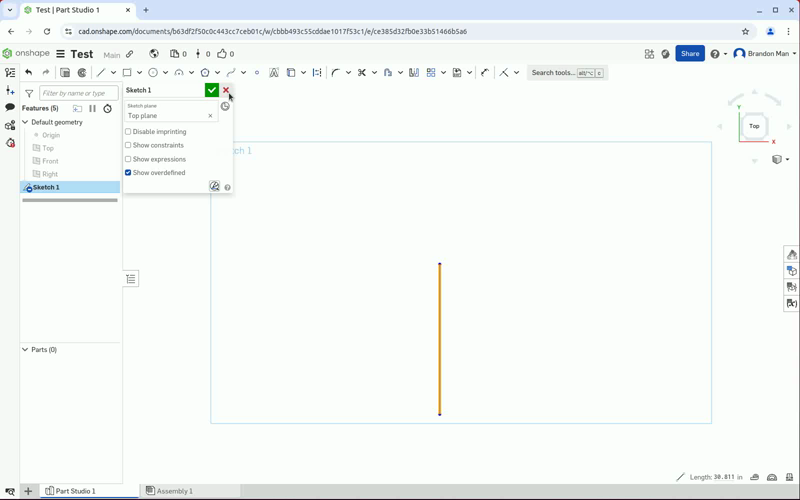
key(shift+h)
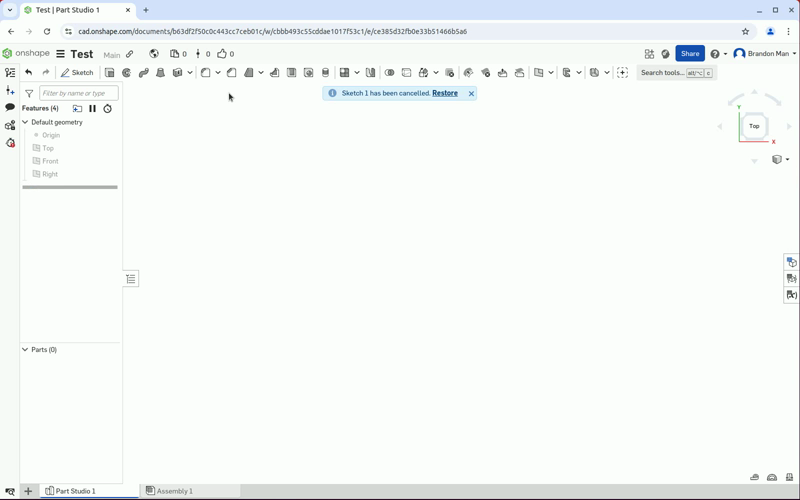
mouse_move(73, 352)
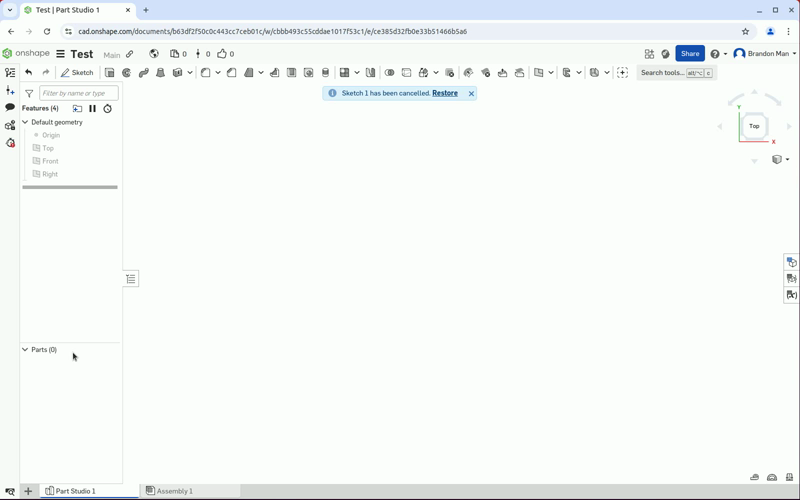
key(y)
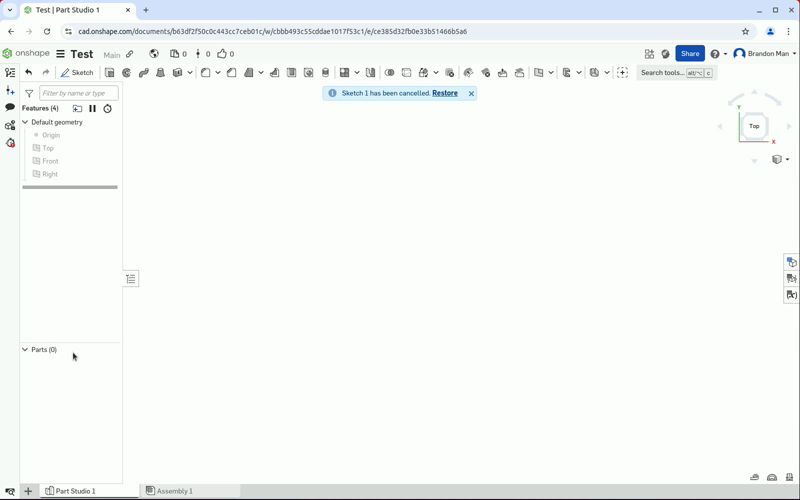
key(shift+p)
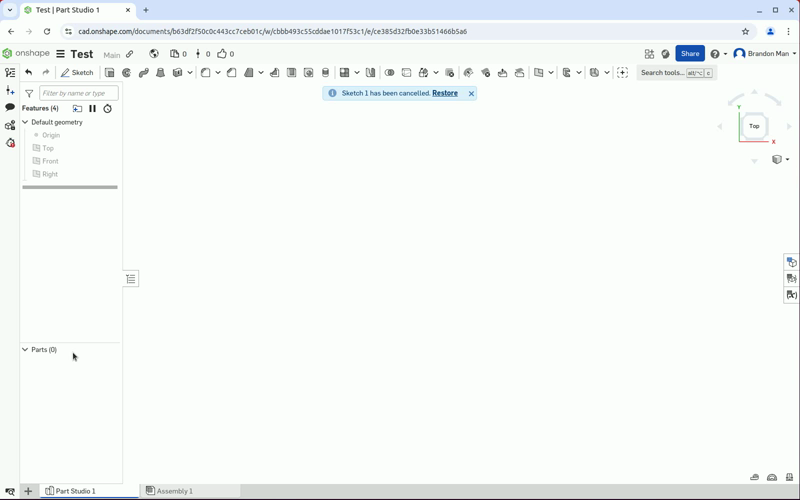
key(space)
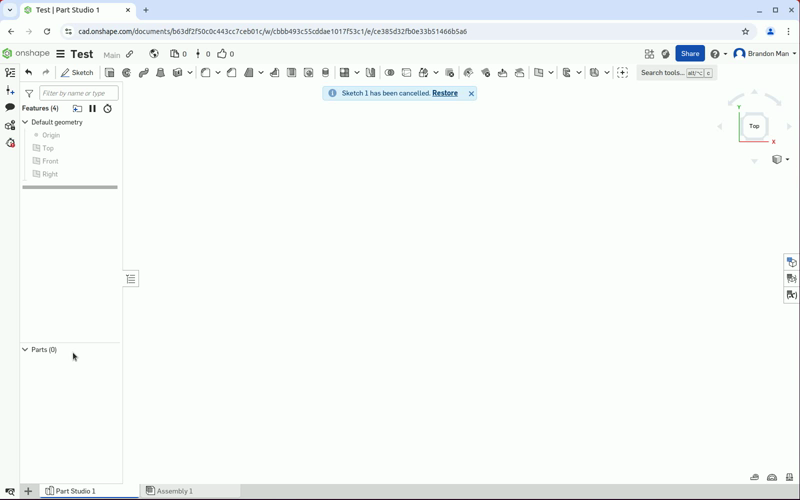
key_down(shift)
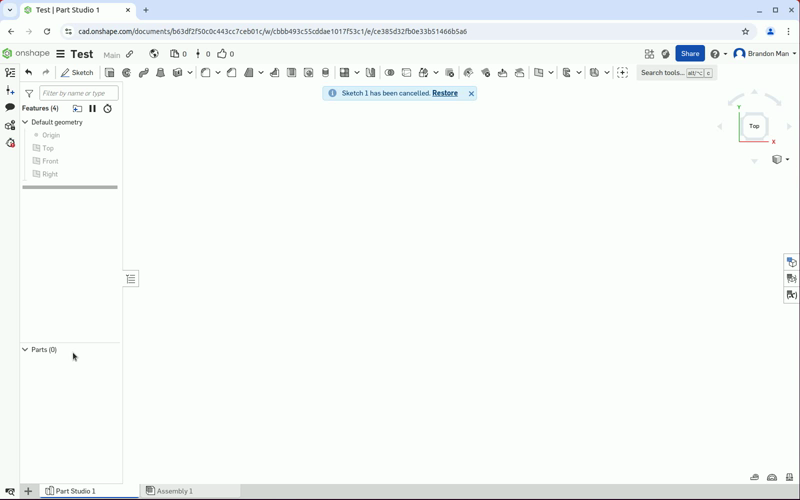
key(up)
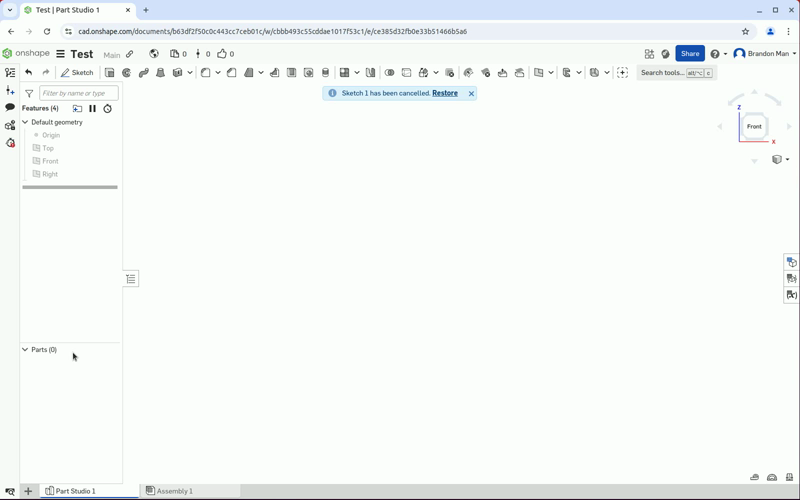
key_up(shift)
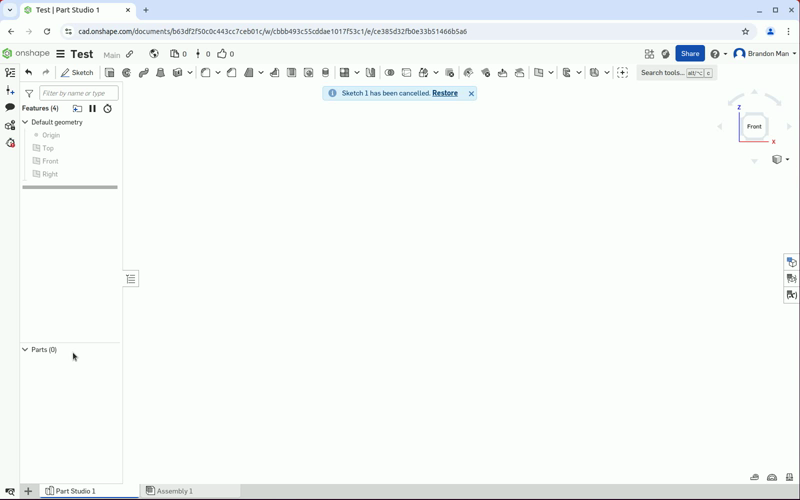
key(space)
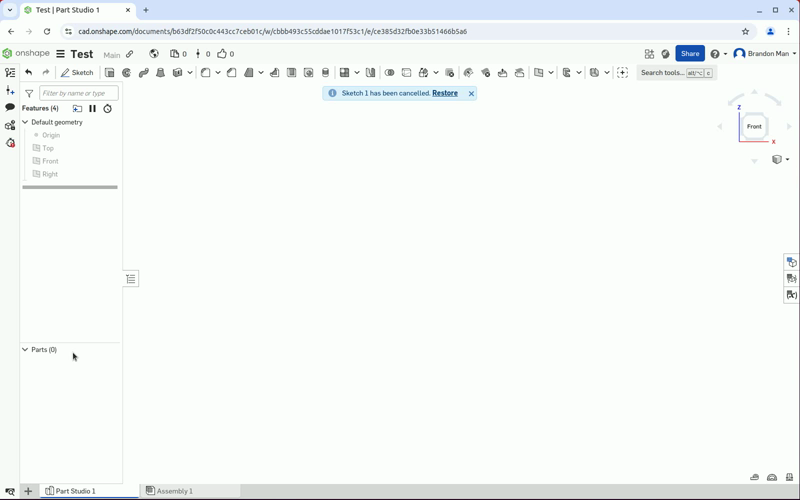
key_down(shift)
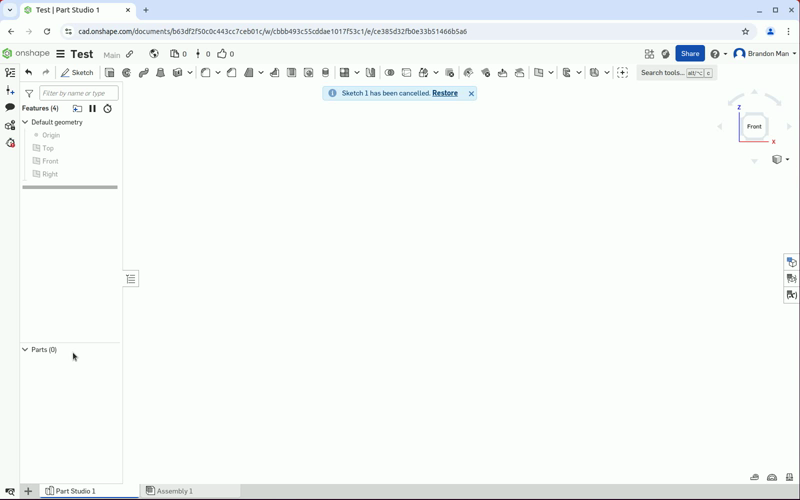
key(left)
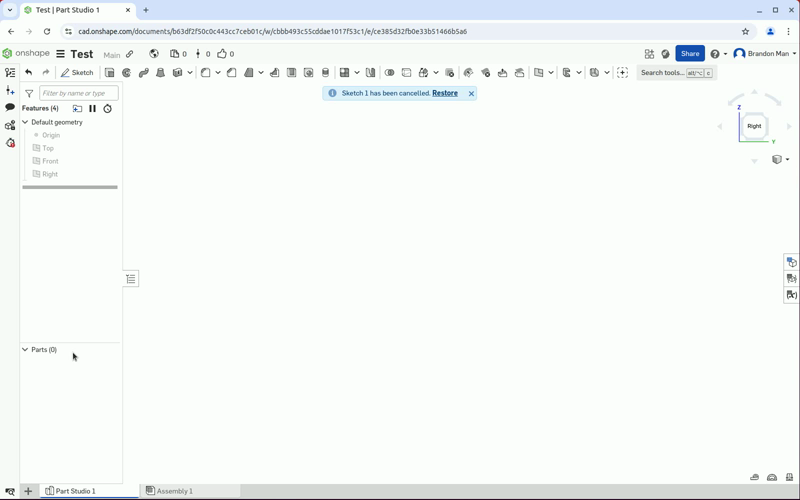
key_up(shift)
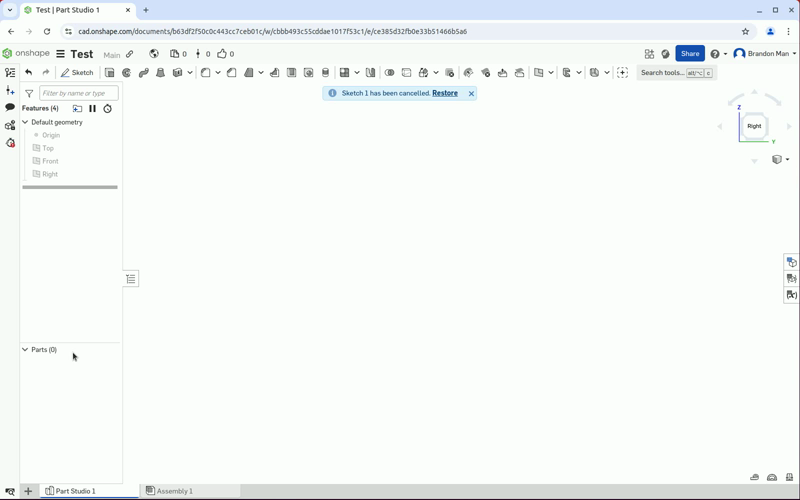
mouse_move(73, 352)
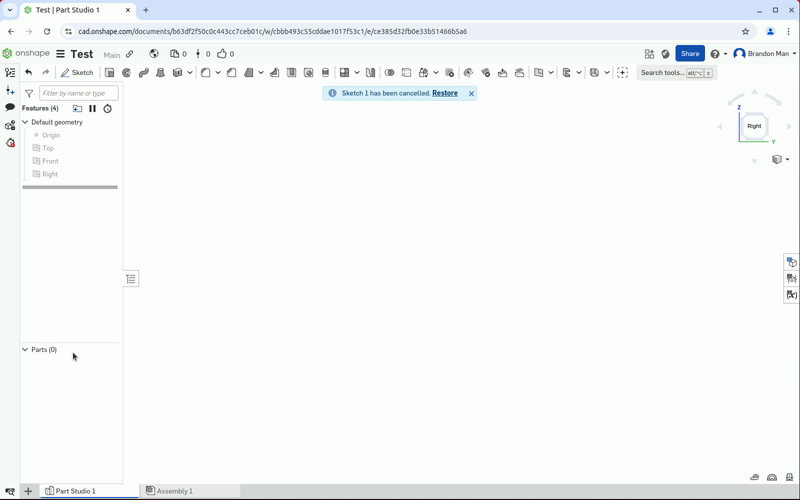
key(shift+y)
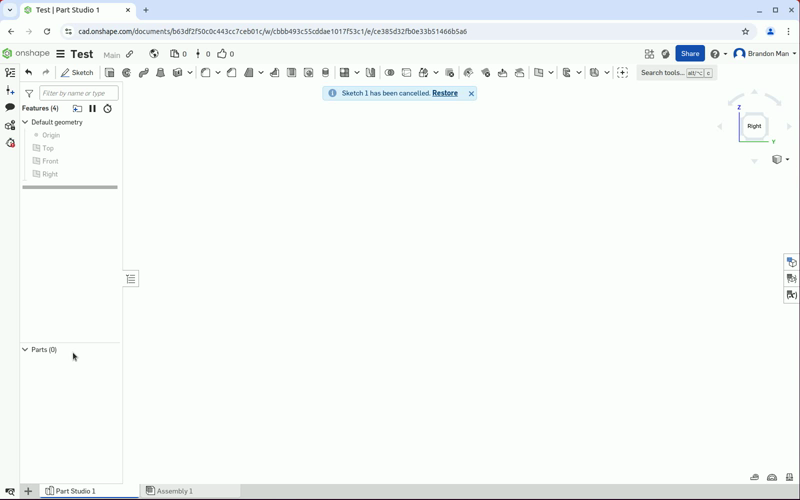
key(shift+s)
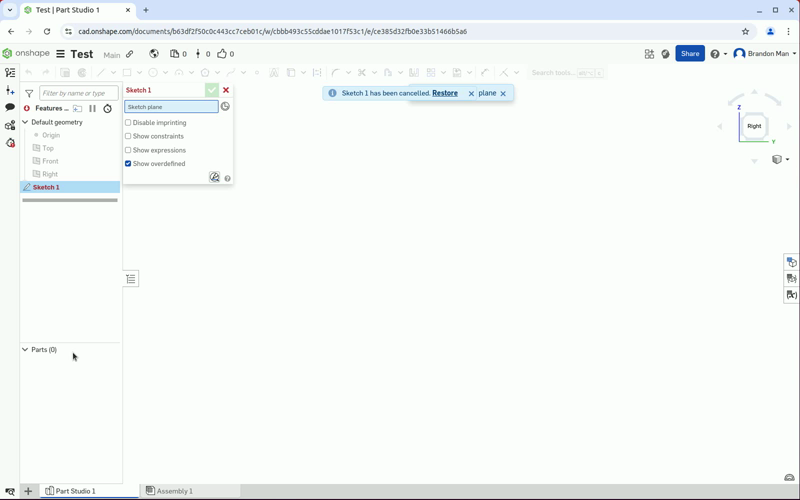
mouse_move(73, 176)
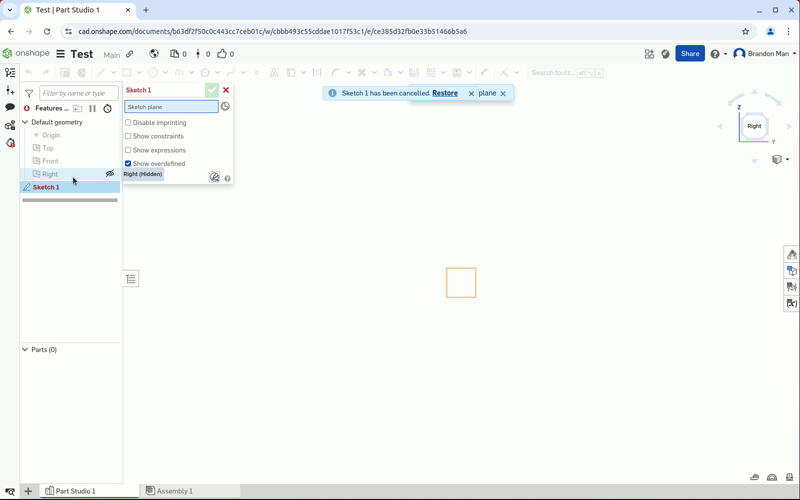
click(73, 176)
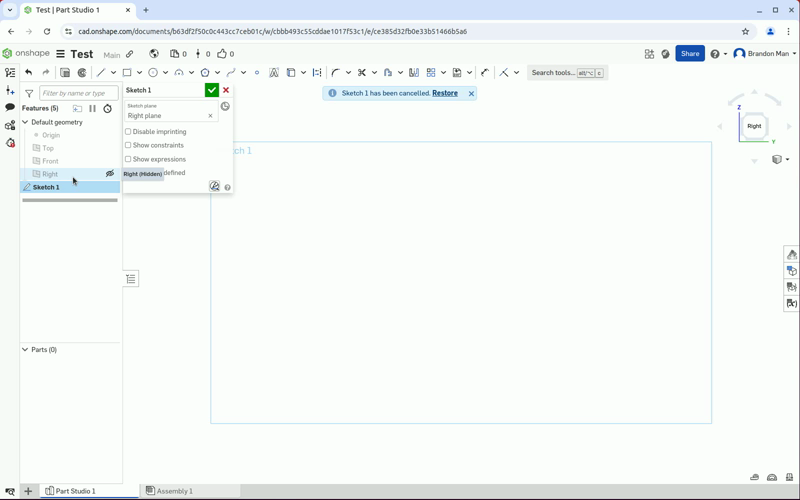
mouse_move(73, 352)
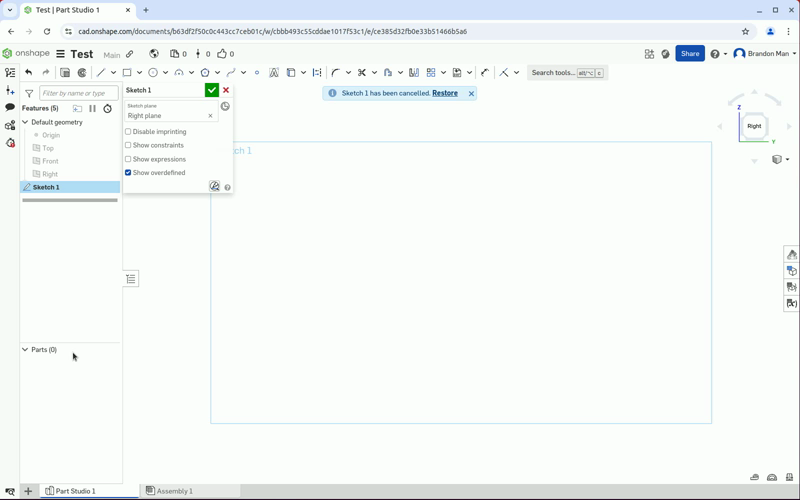
key(y)
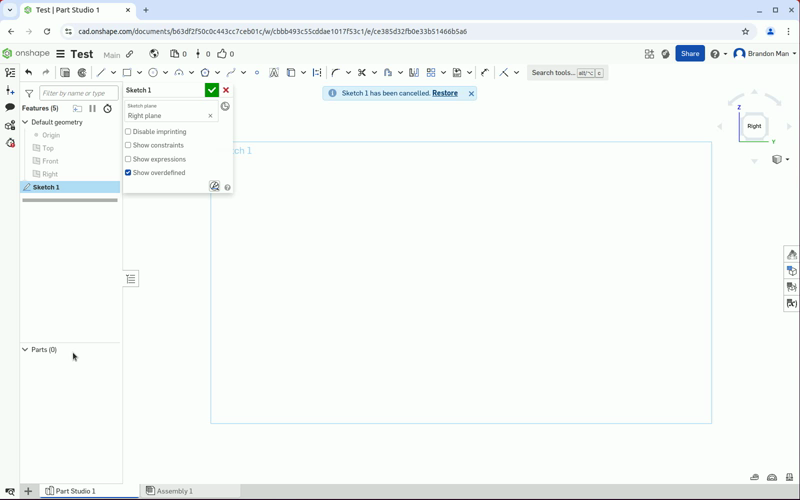
key(c)
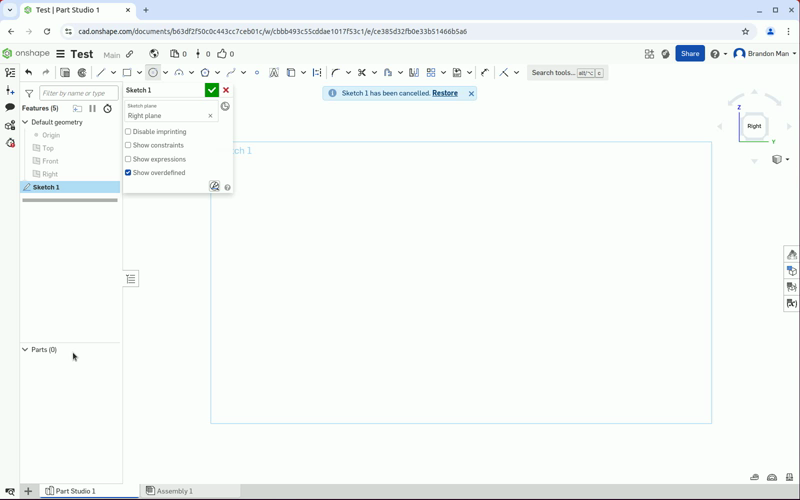
key_down(shift)
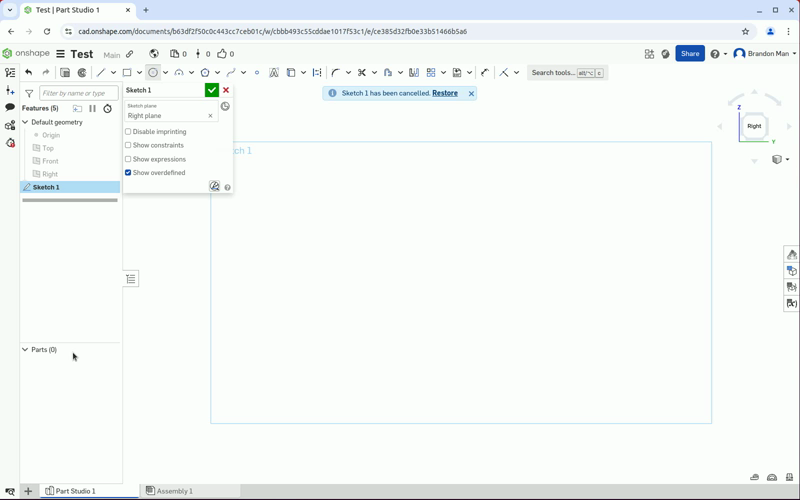
mouse_move(460, 282)
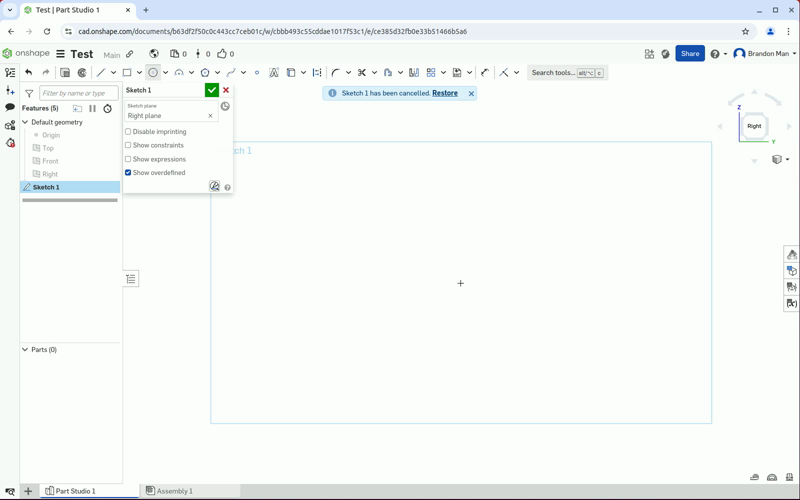
click(460, 282)
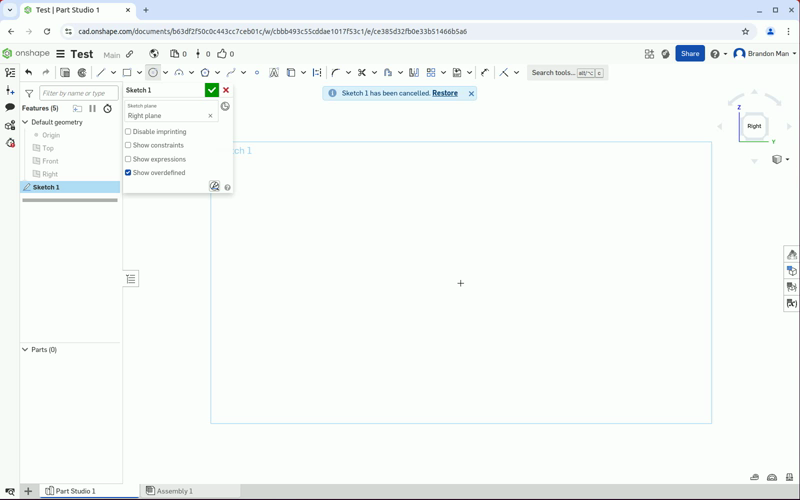
key_up(shift)
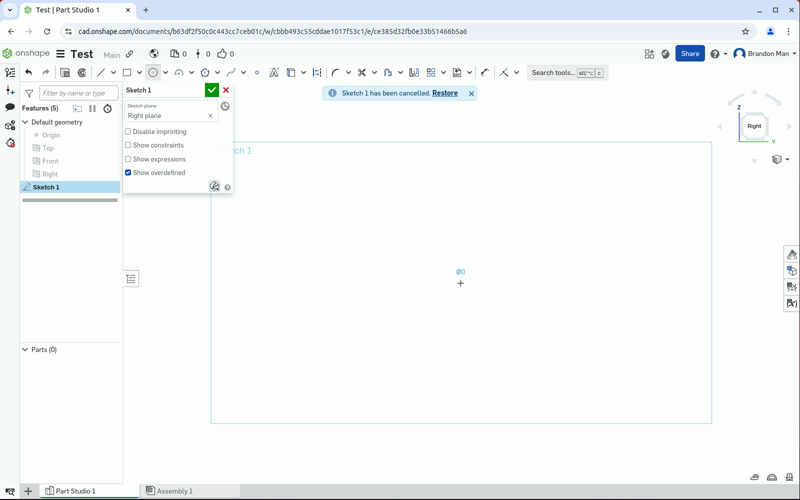
mouse_move(485, 282)
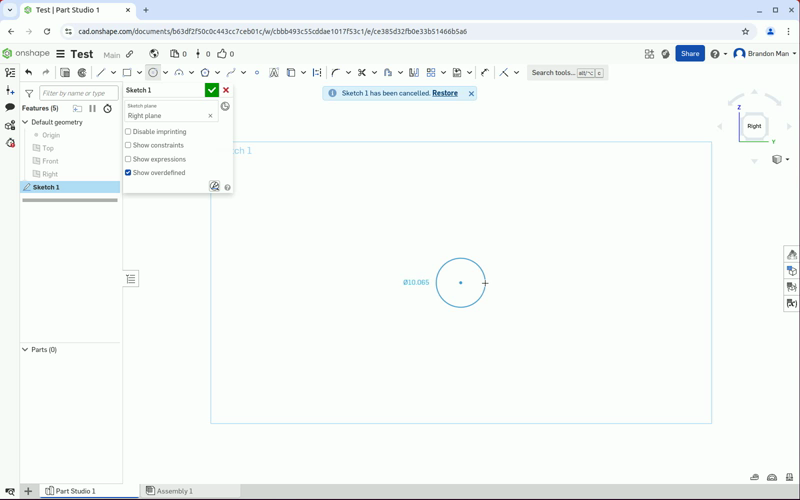
click(485, 282)
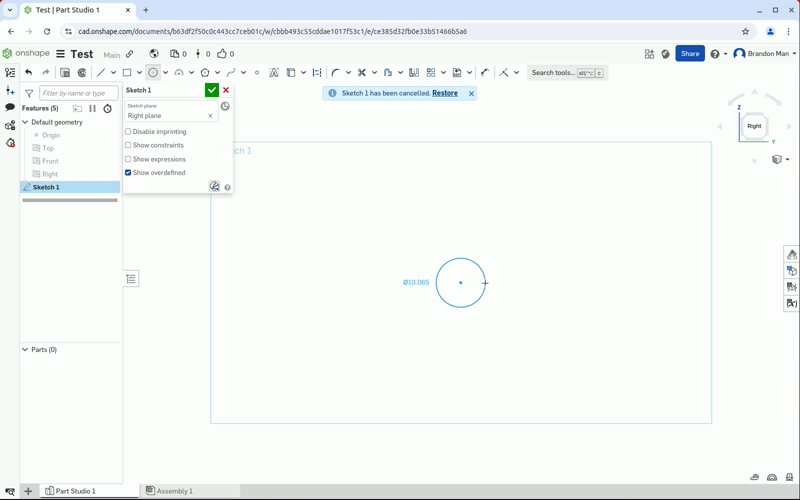
key(esc)
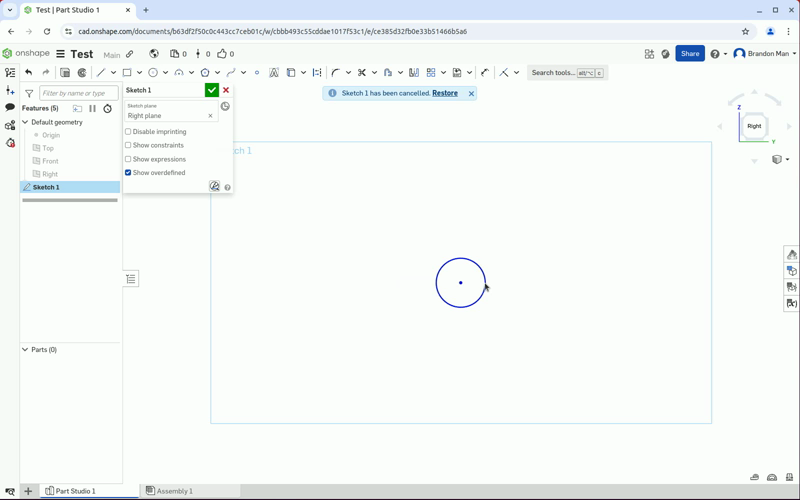
mouse_move(482, 278)
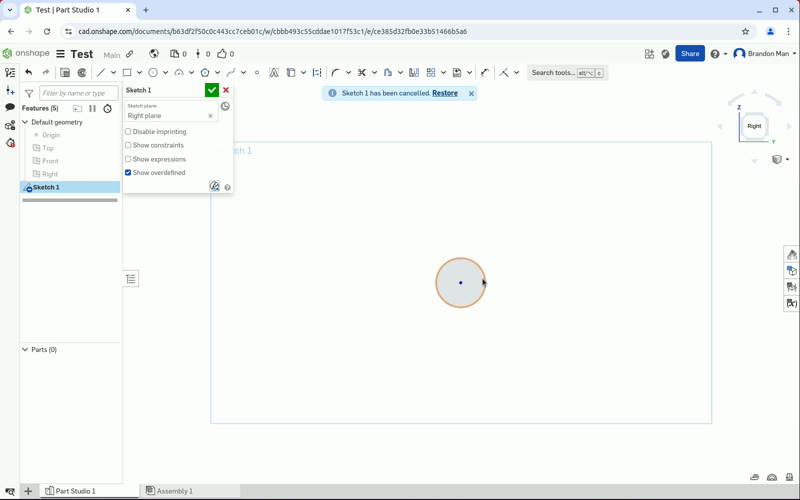
click(482, 278)
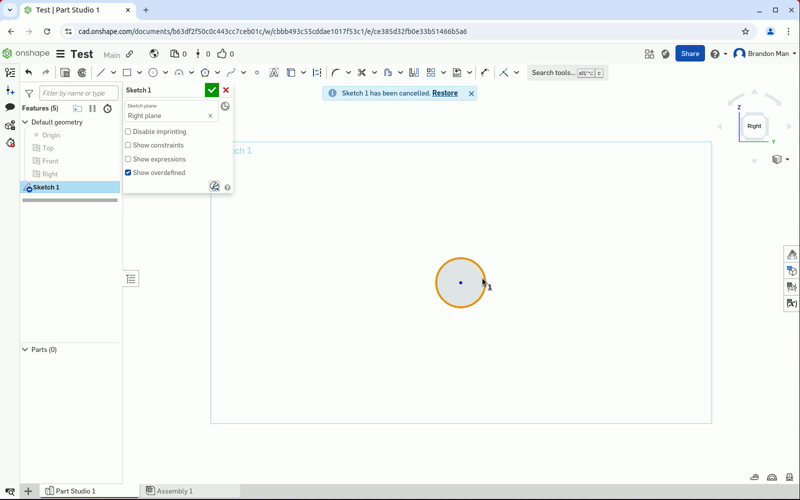
mouse_move(73, 352)
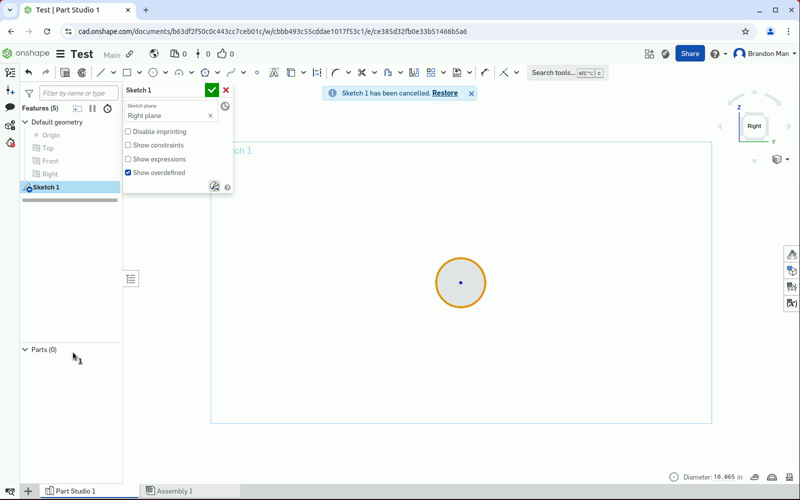
key(shift+y)
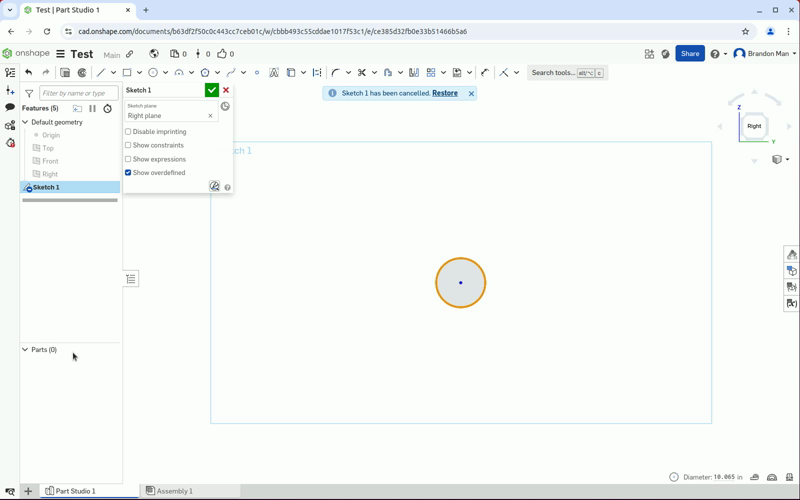
key(shift+e)
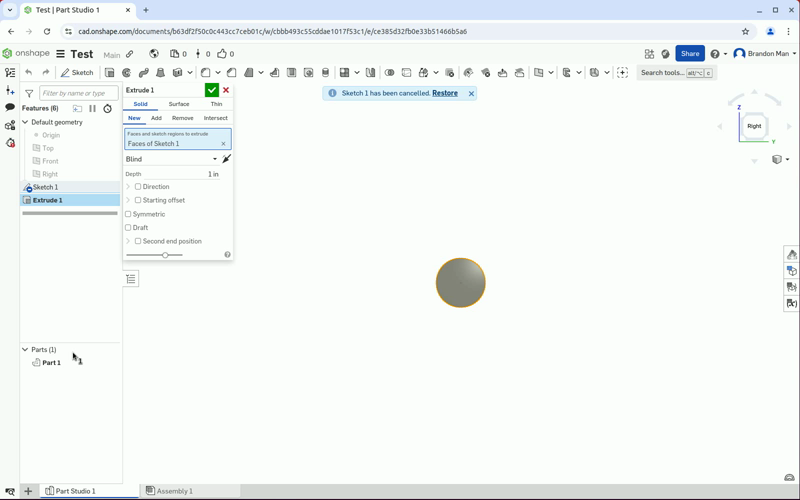
mouse_move(143, 106)
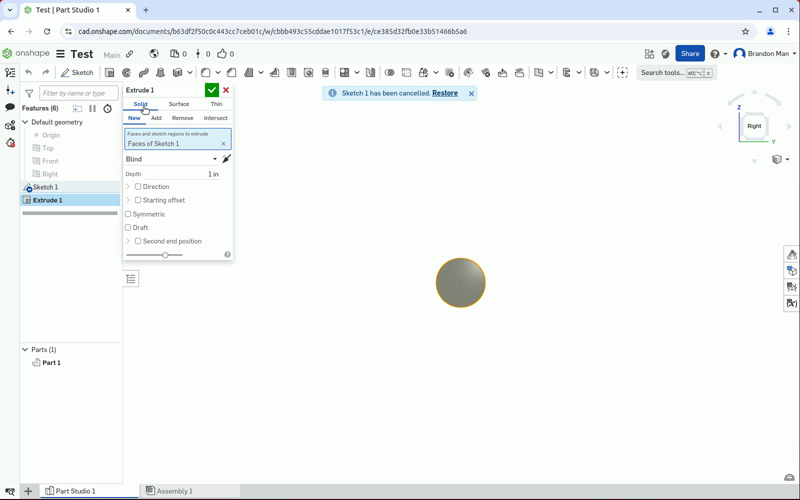
click(143, 106)
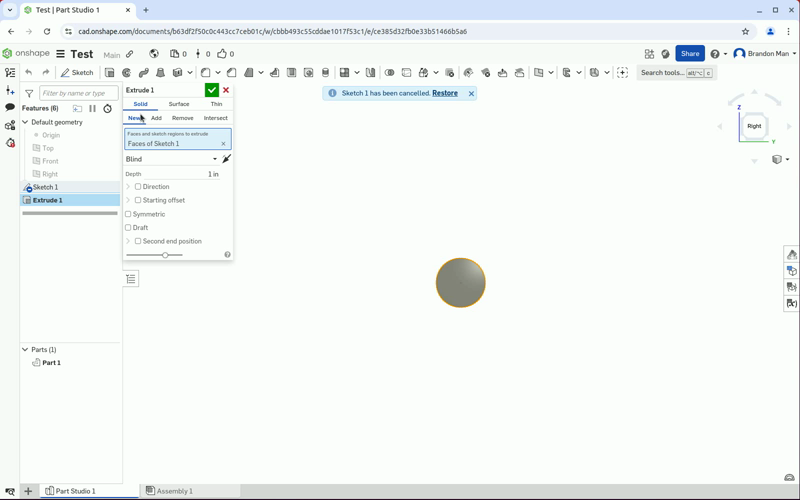
mouse_move(137, 120)
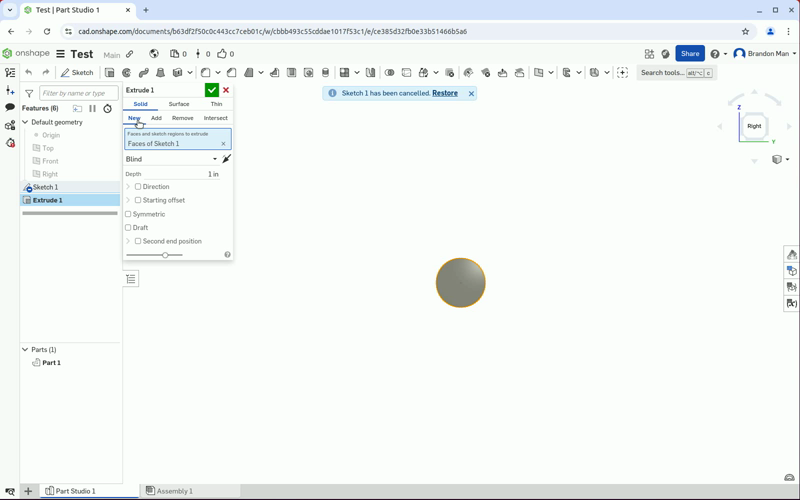
click(137, 120)
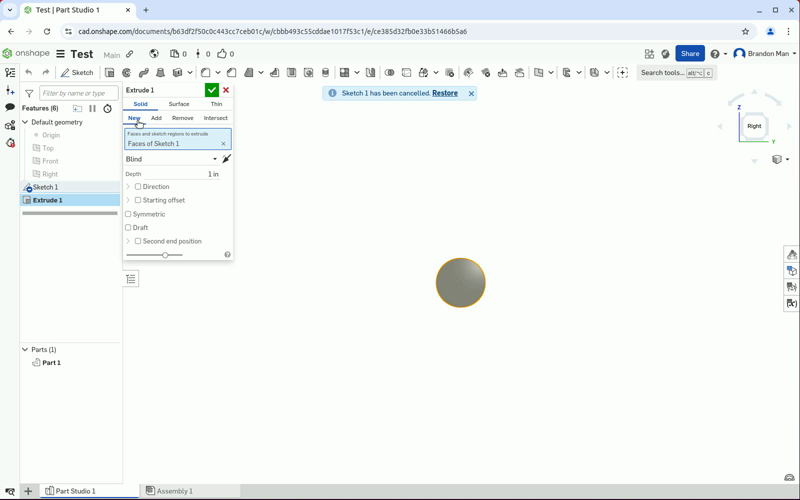
key(tab, 4)
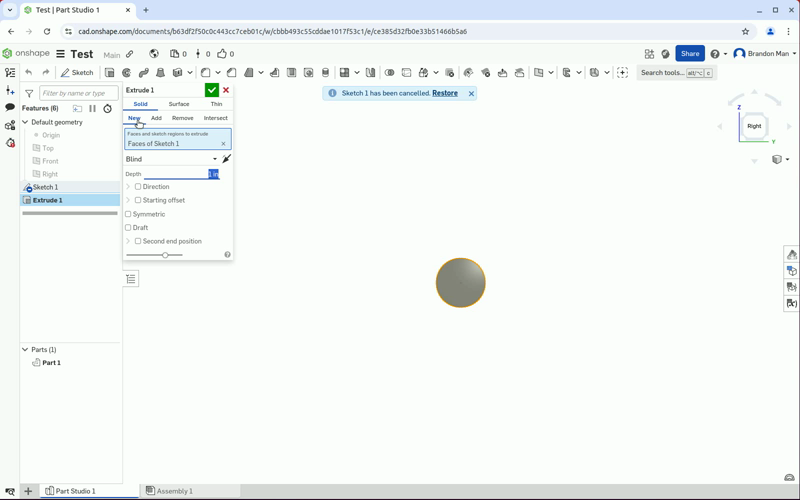
text(23.108)
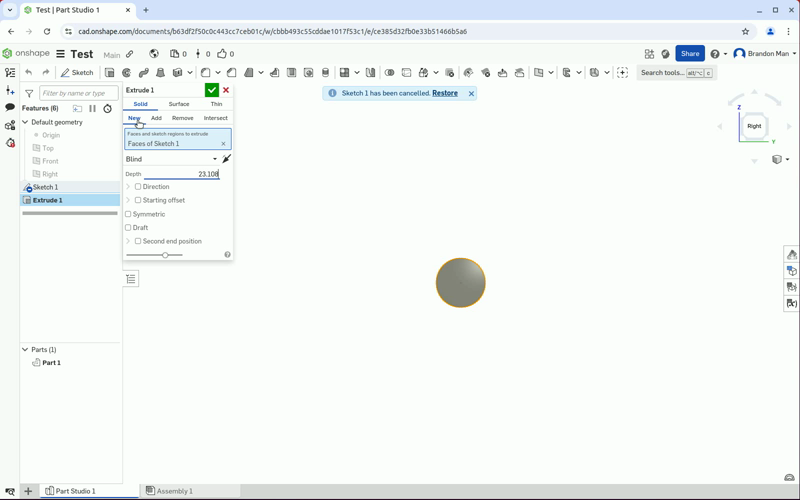
key(enter)
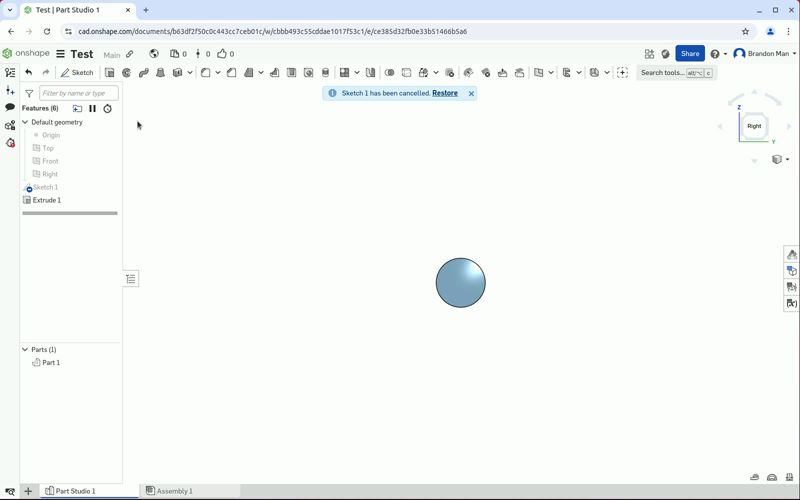
key(shift+h)
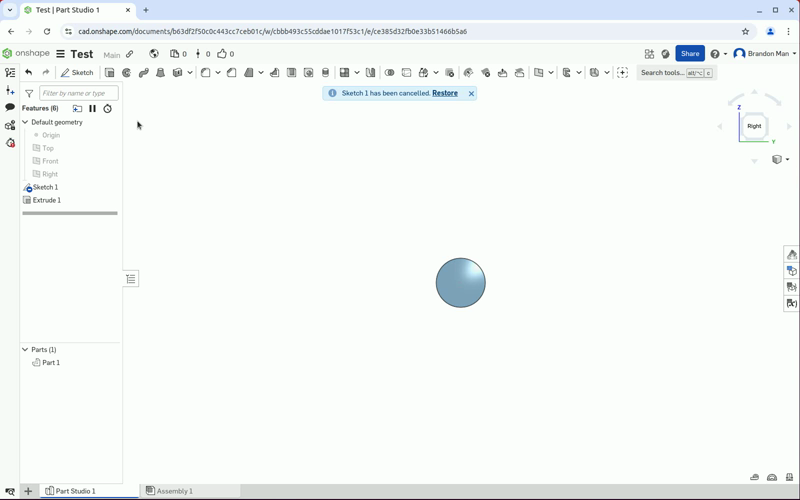
key(shift+h)
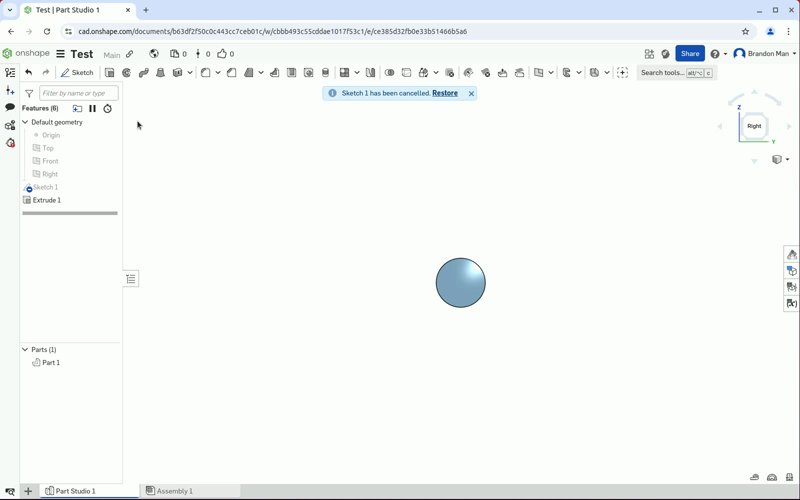
mouse_move(73, 189)
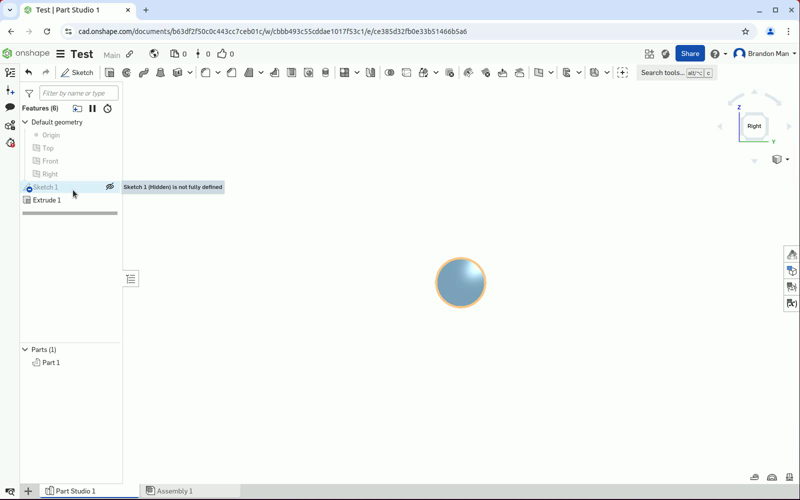
click(73, 189)
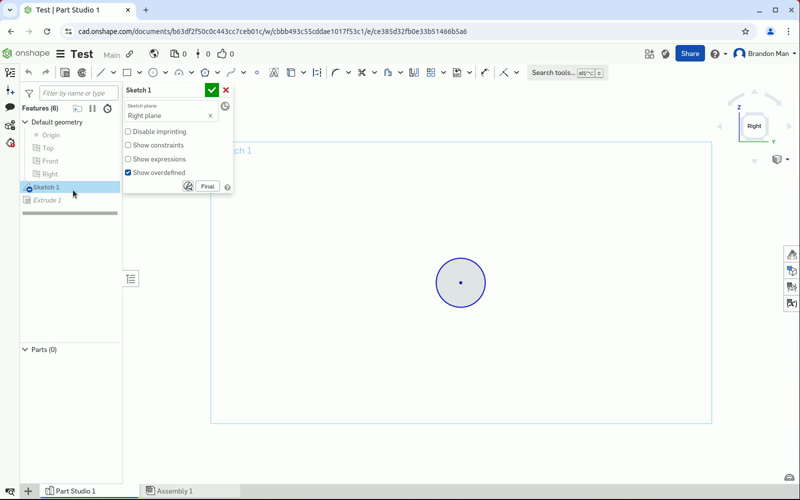
mouse_move(229, 92)
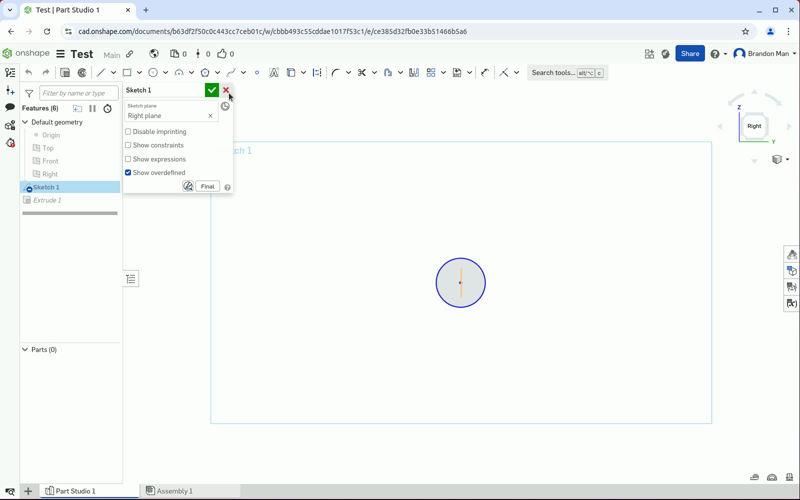
click(229, 92)
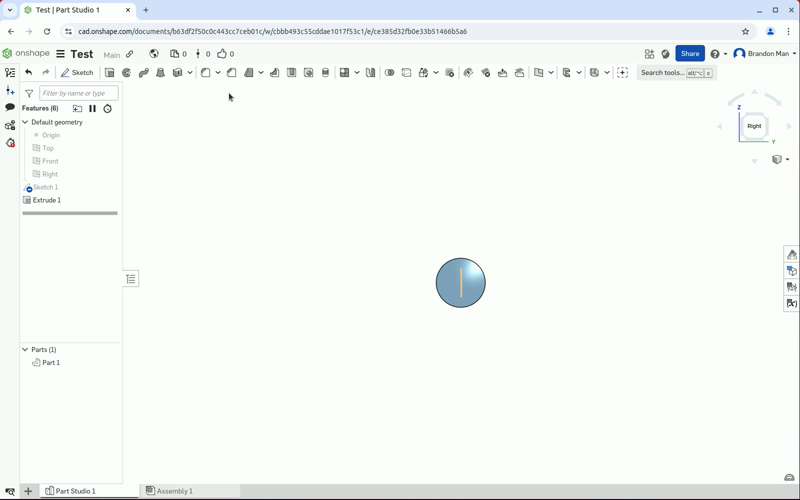
mouse_move(541, 75)
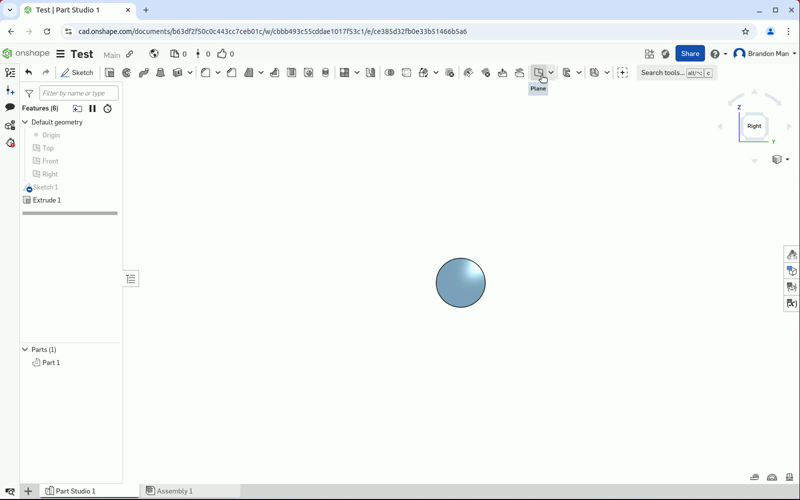
click(541, 75)
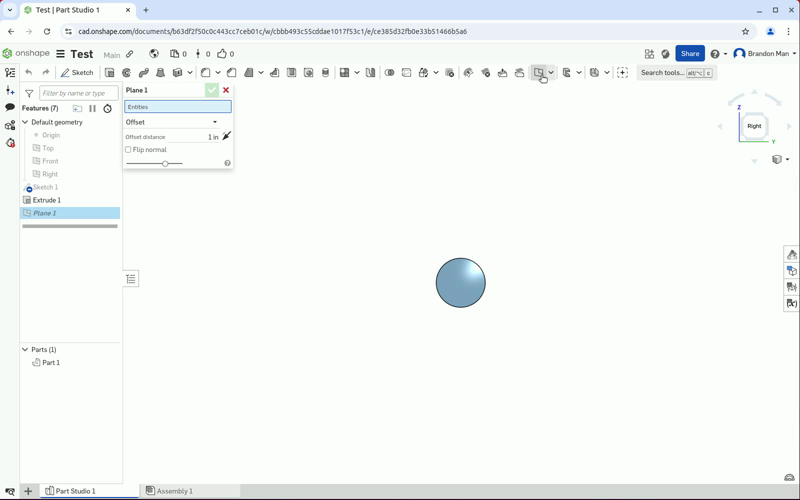
mouse_move(73, 176)
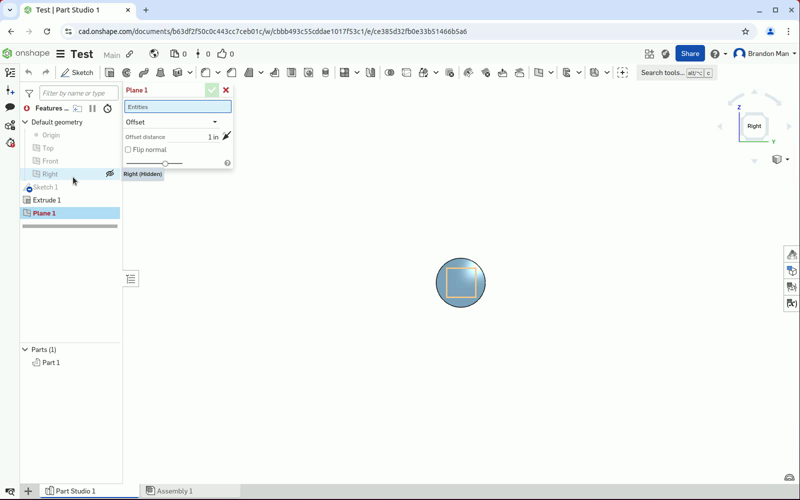
click(73, 176)
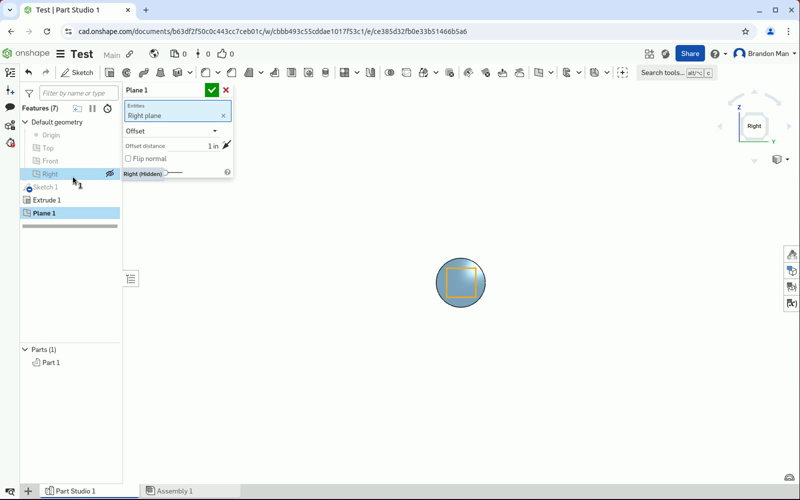
key(tab, 2)
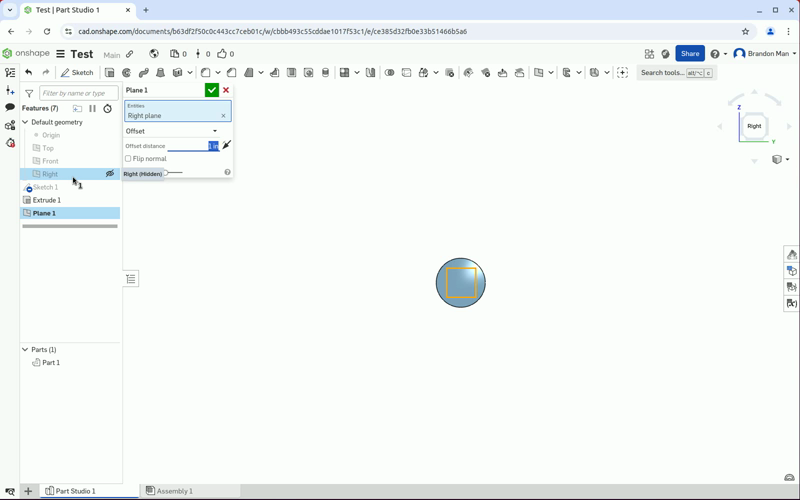
text(23.108)
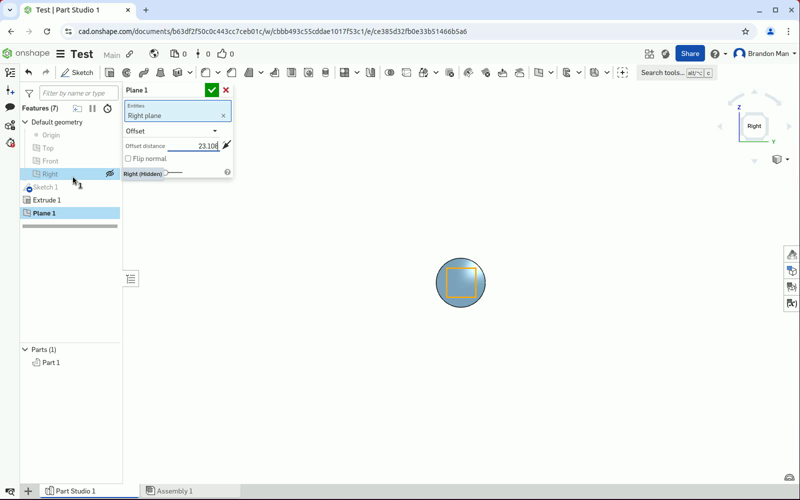
key(enter, 2)
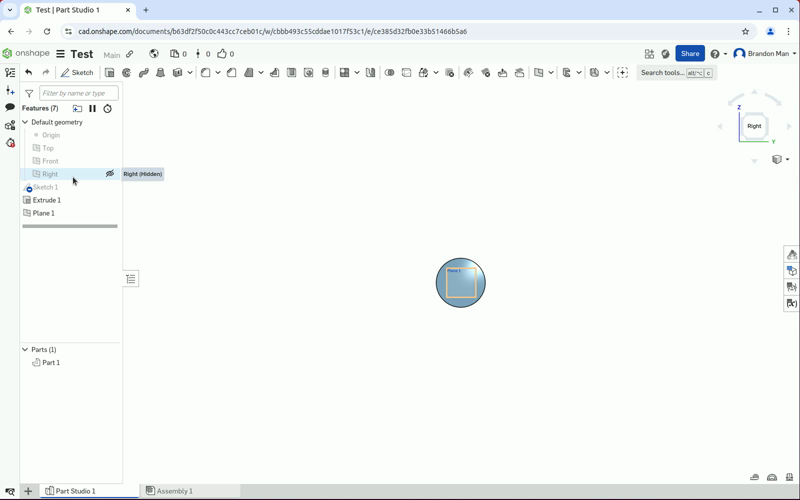
key(shift+s)
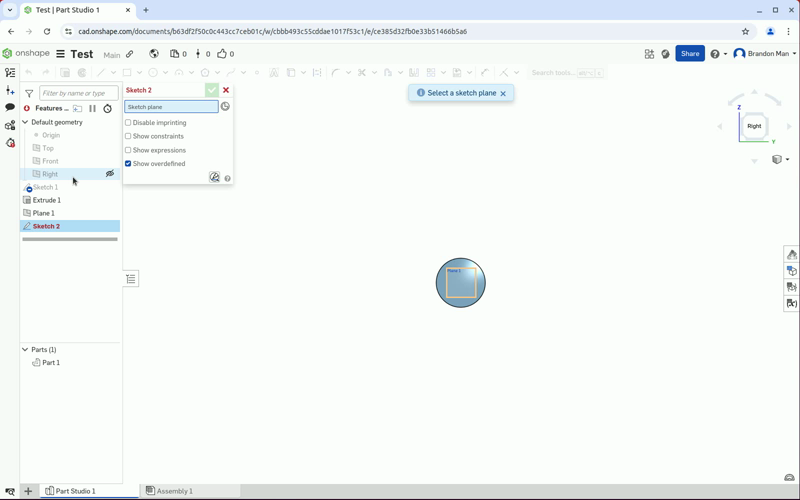
mouse_move(73, 215)
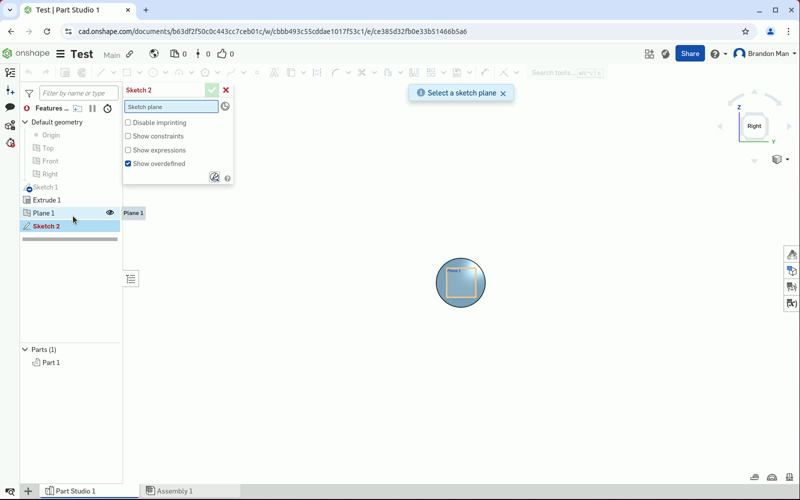
click(73, 215)
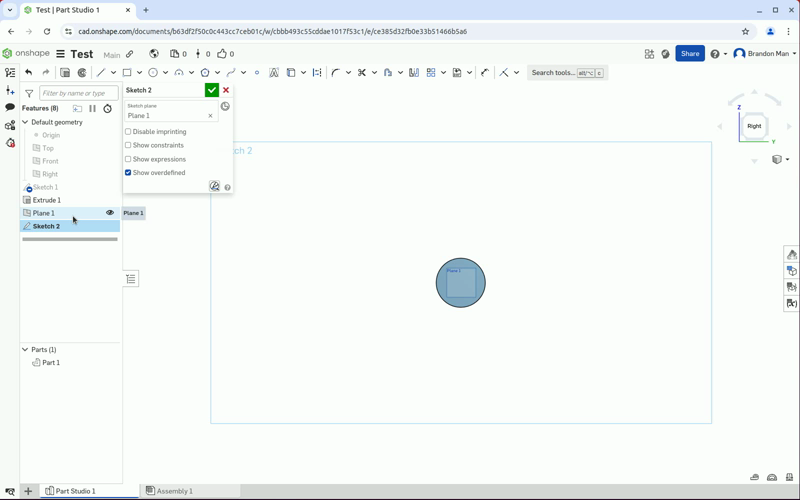
mouse_move(73, 352)
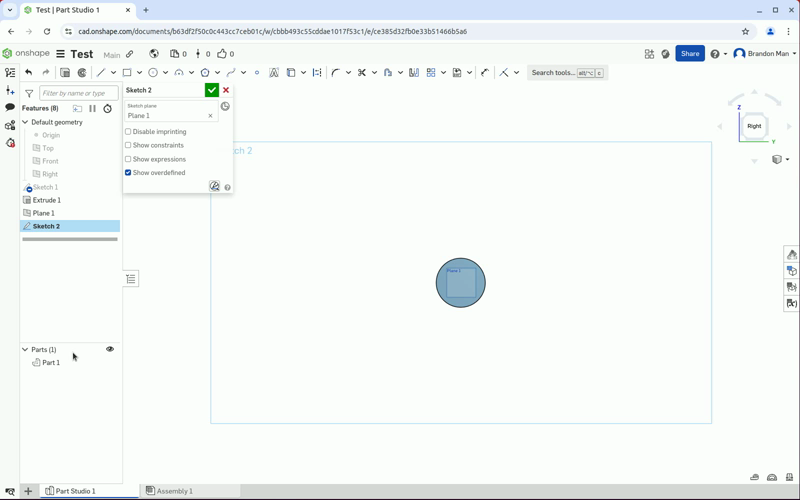
key(y)
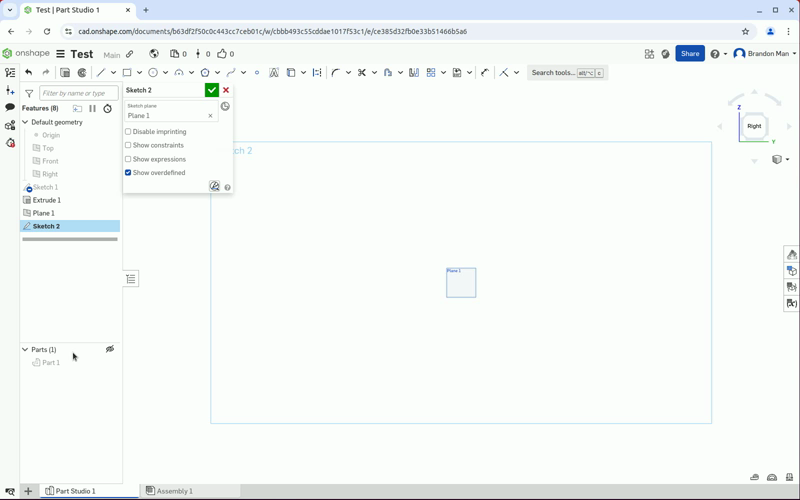
key(a)
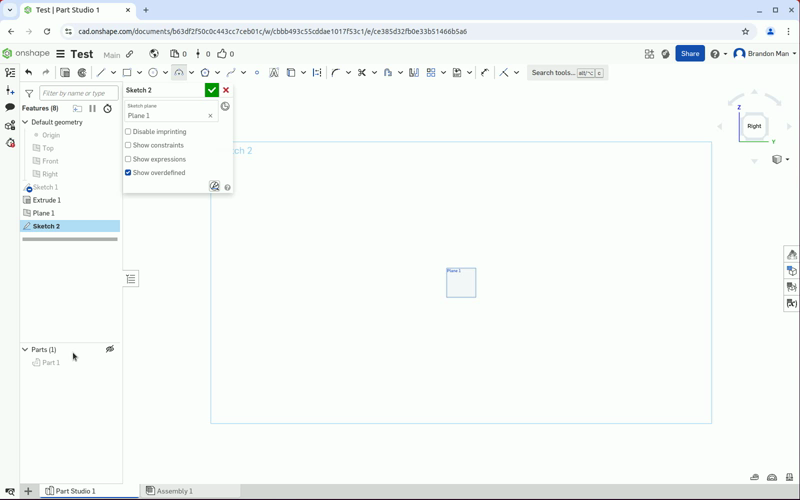
key_down(shift)
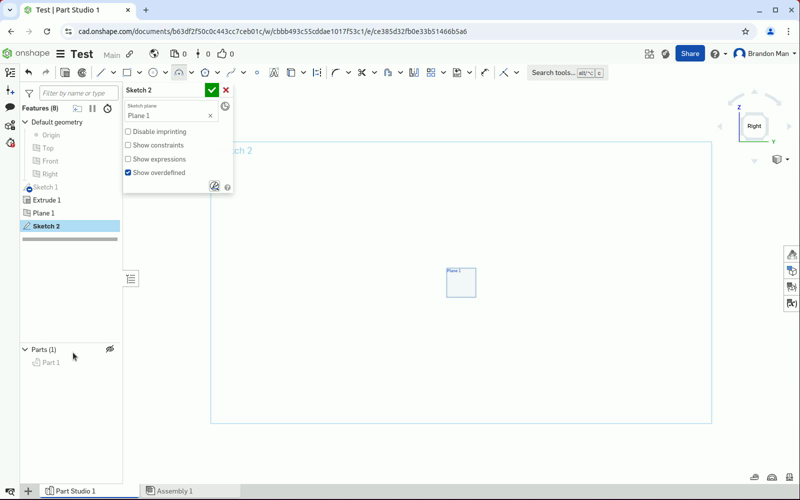
mouse_move(453, 259)
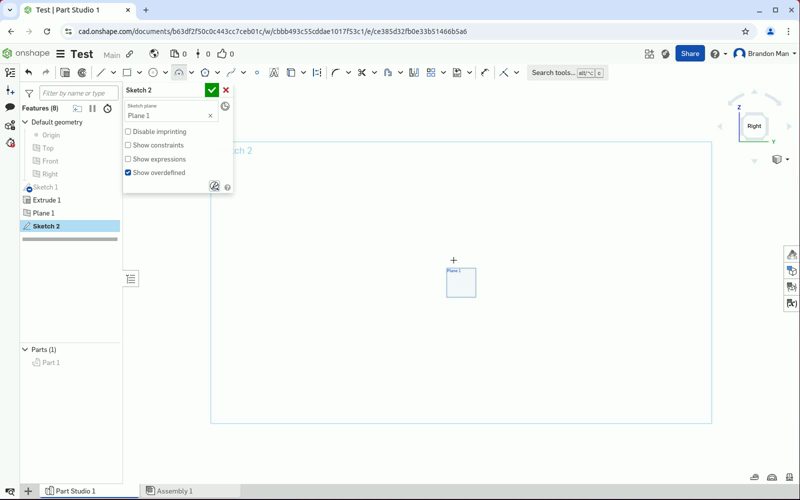
click(453, 259)
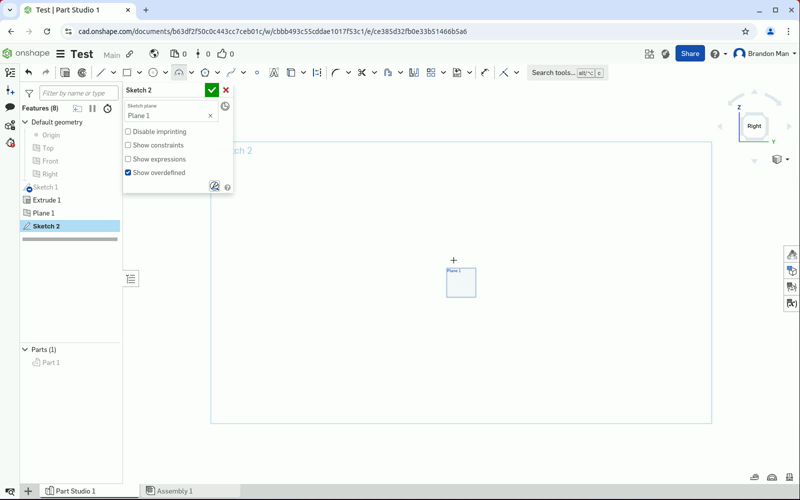
key_up(shift)
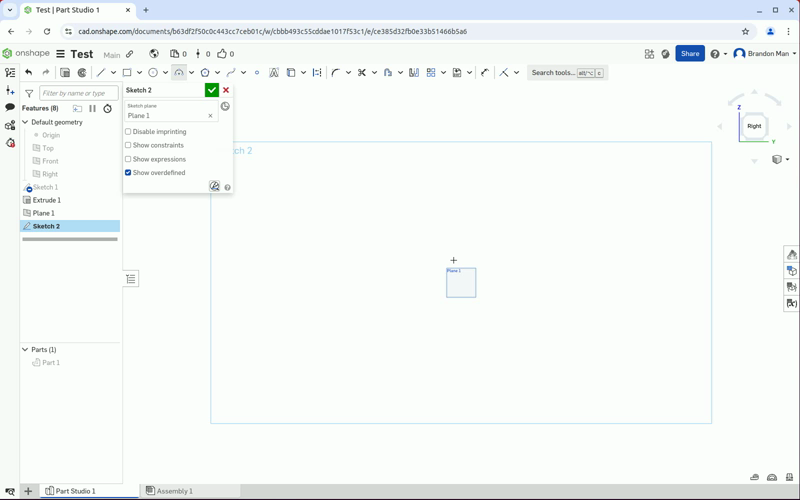
key_down(shift)
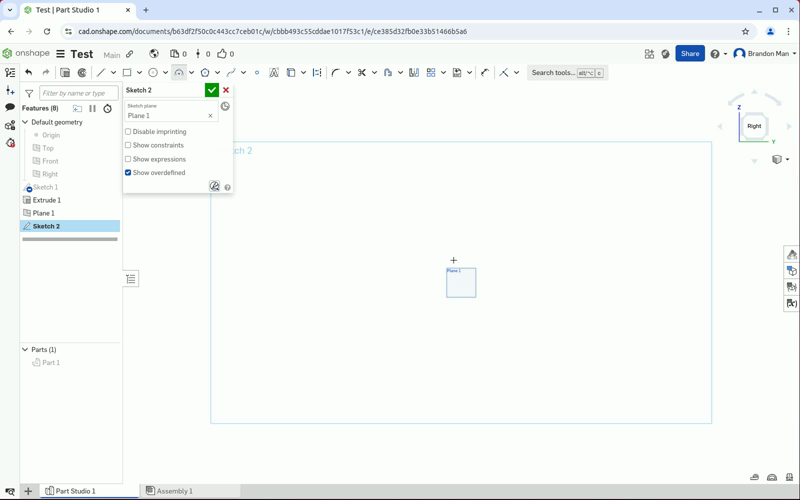
mouse_move(460, 258)
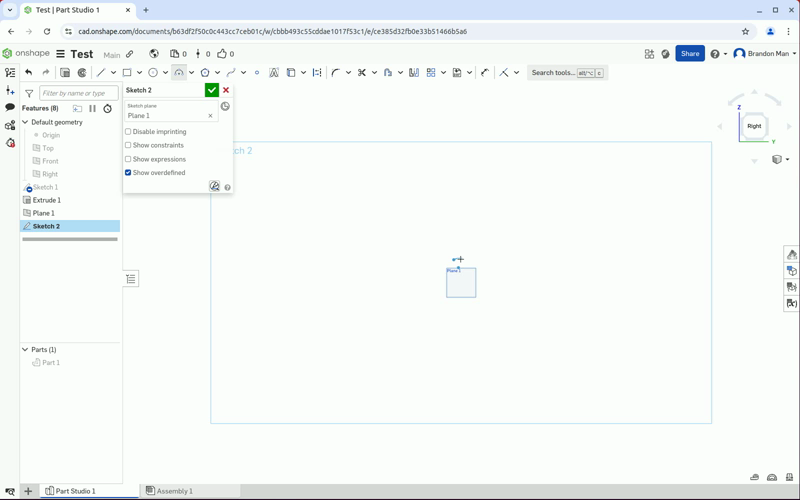
scroll(6)
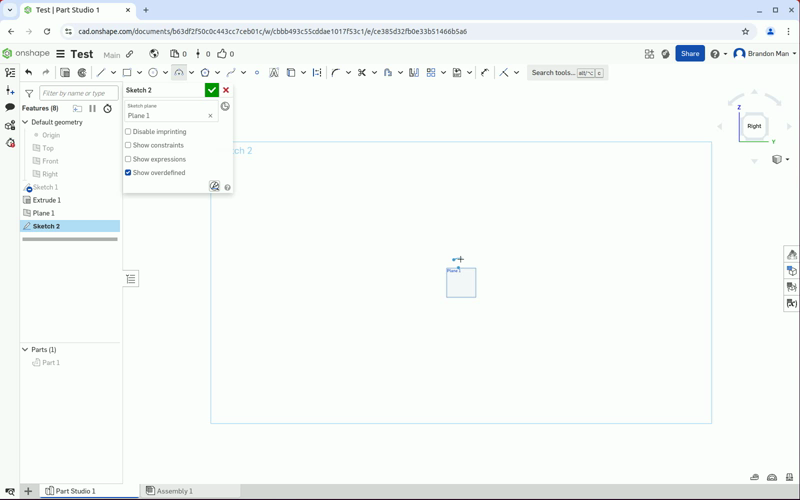
scroll(6)
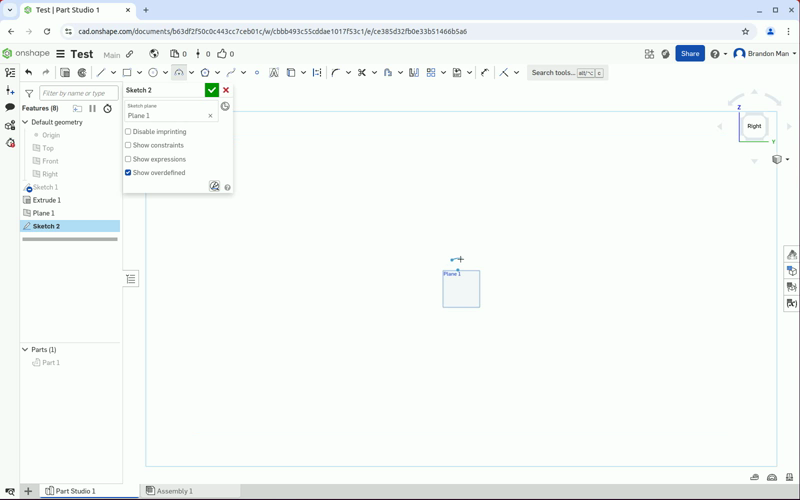
scroll(6)
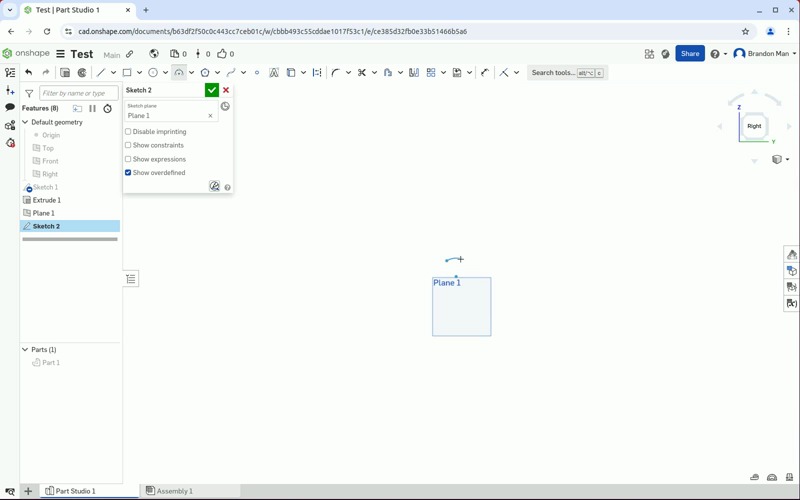
scroll(6)
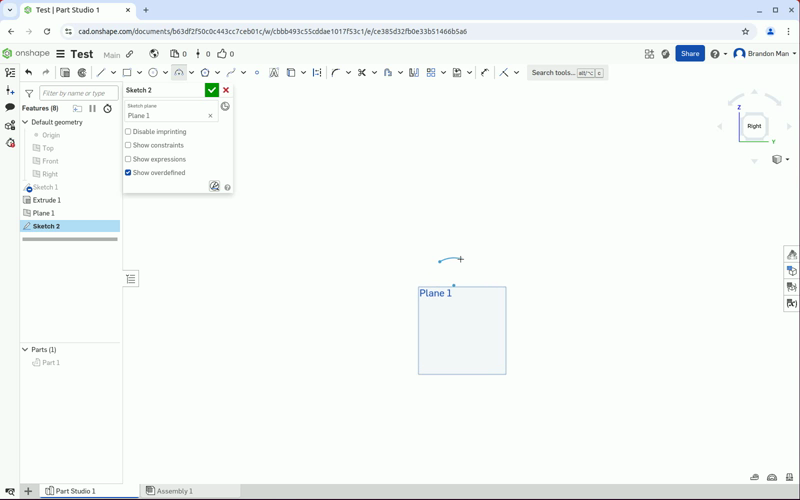
scroll(6)
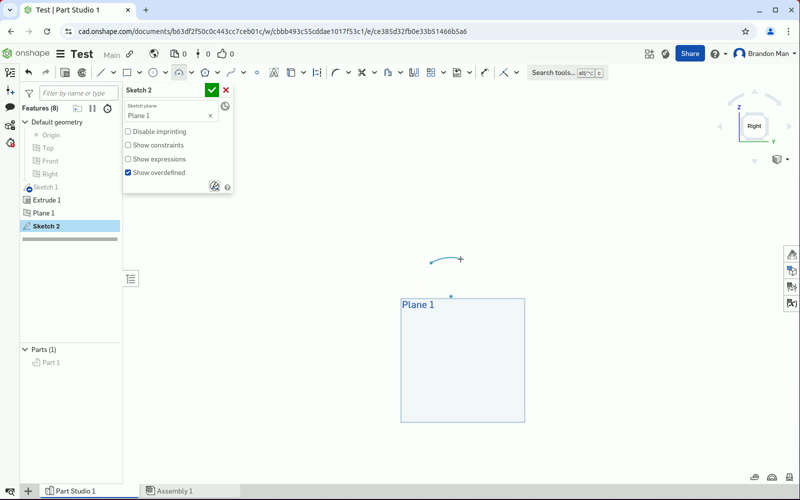
scroll(6)
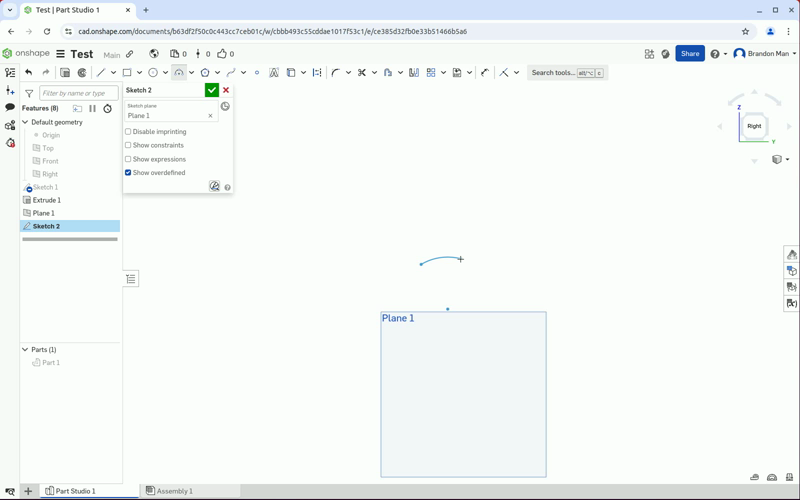
scroll(6)
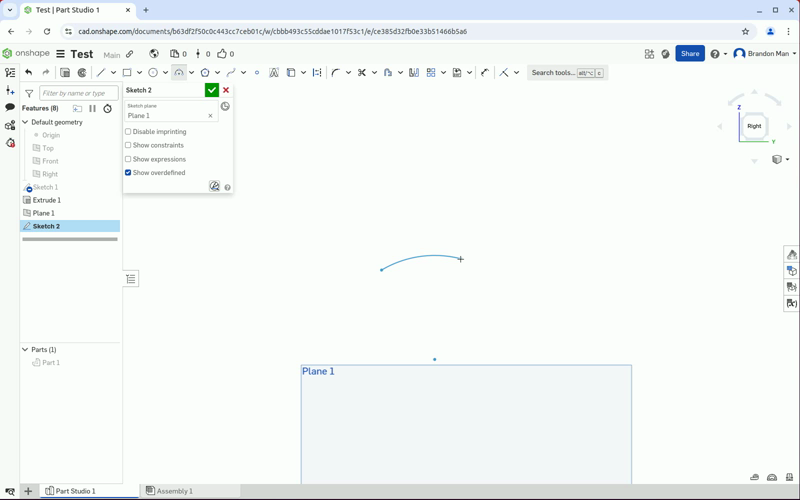
click(460, 258)
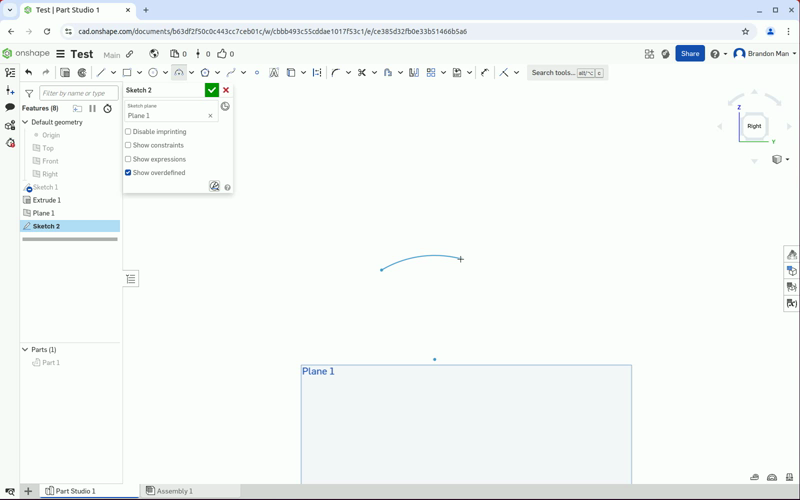
scroll(-6)
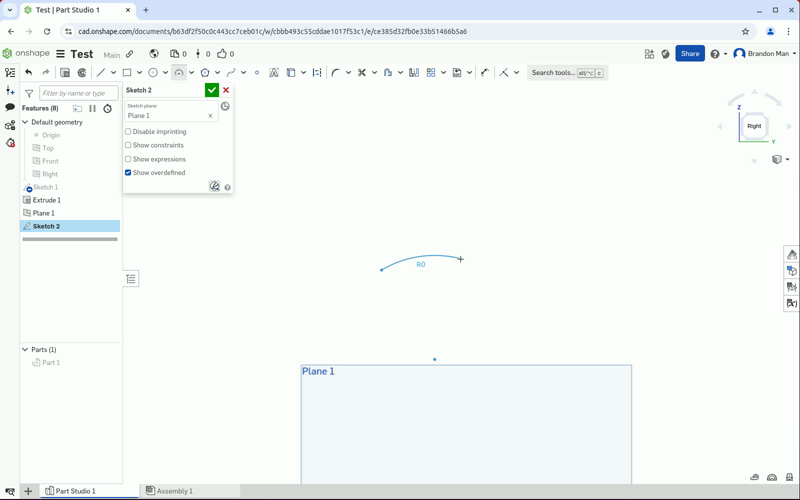
scroll(-6)
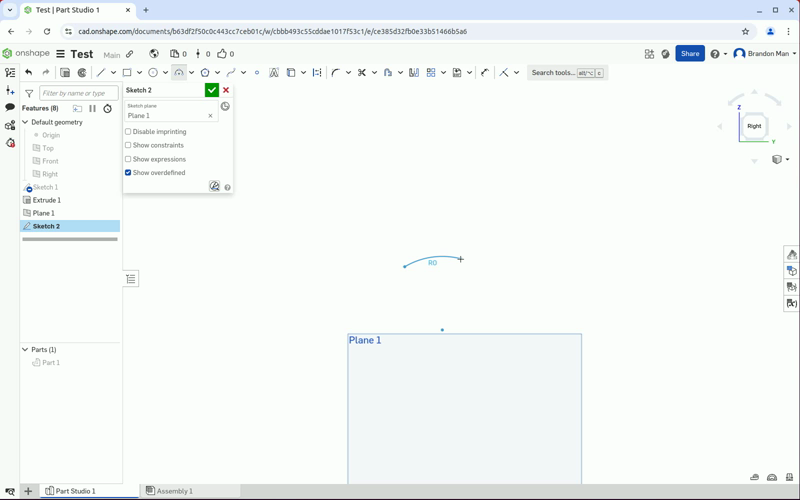
scroll(-6)
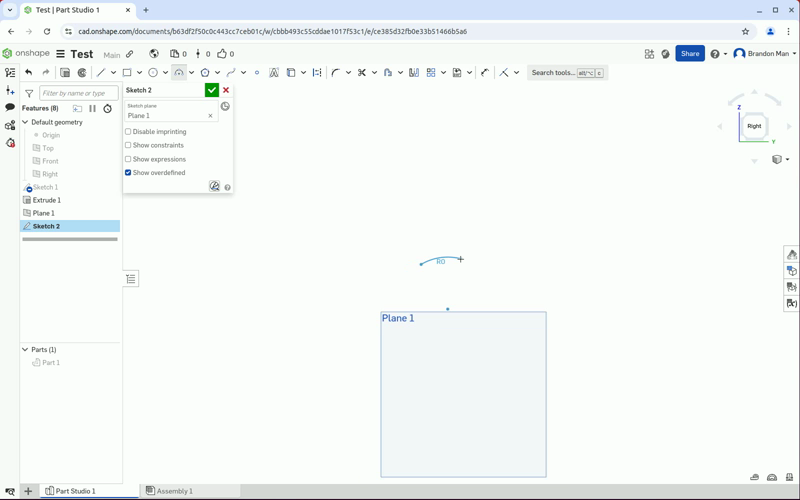
scroll(-6)
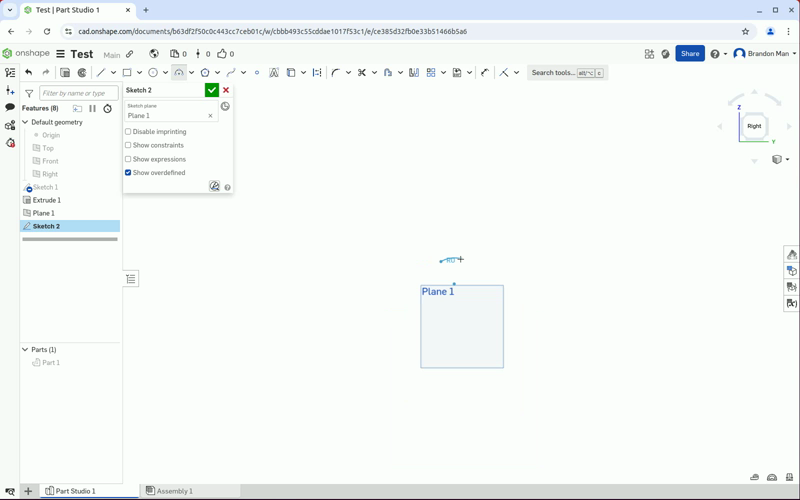
scroll(-6)
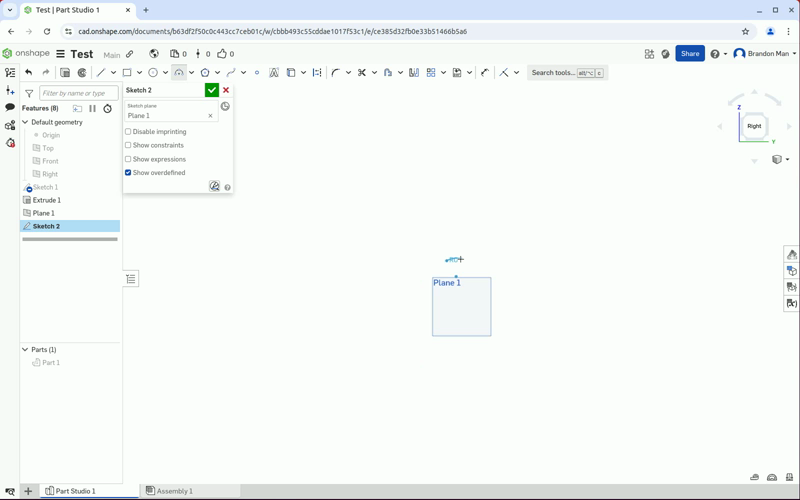
scroll(-6)
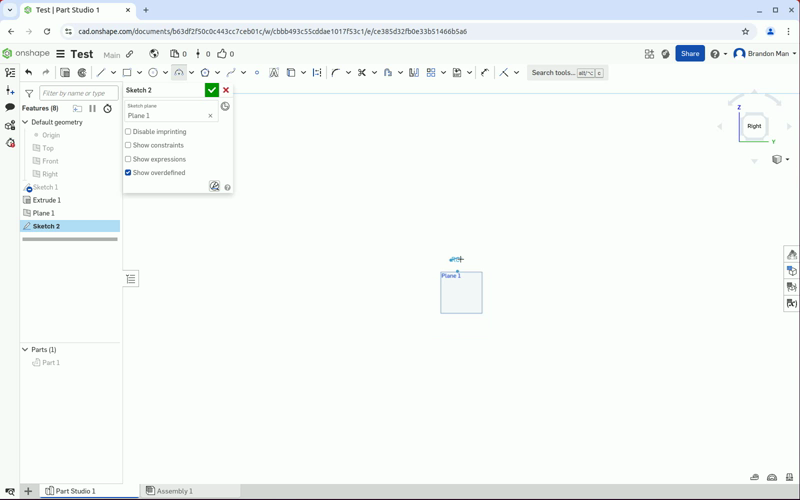
scroll(-6)
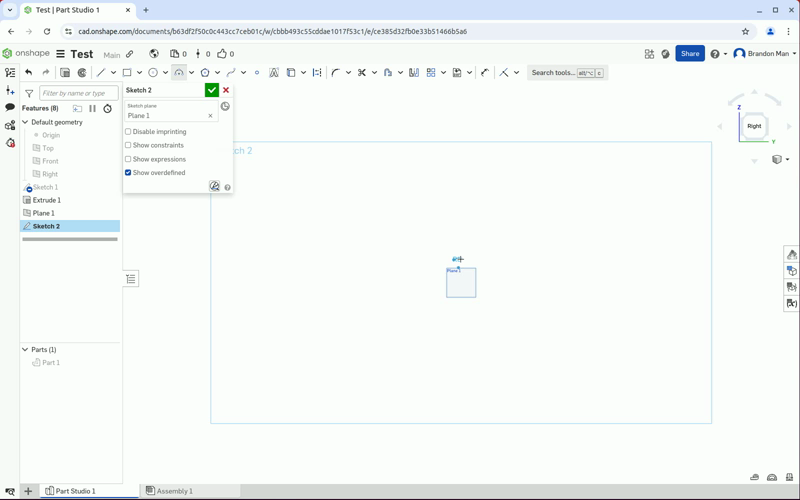
mouse_move(457, 258)
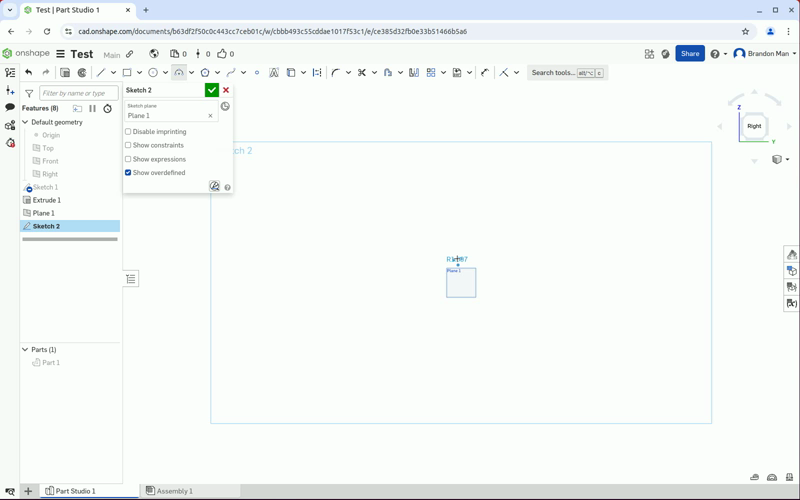
scroll(6)
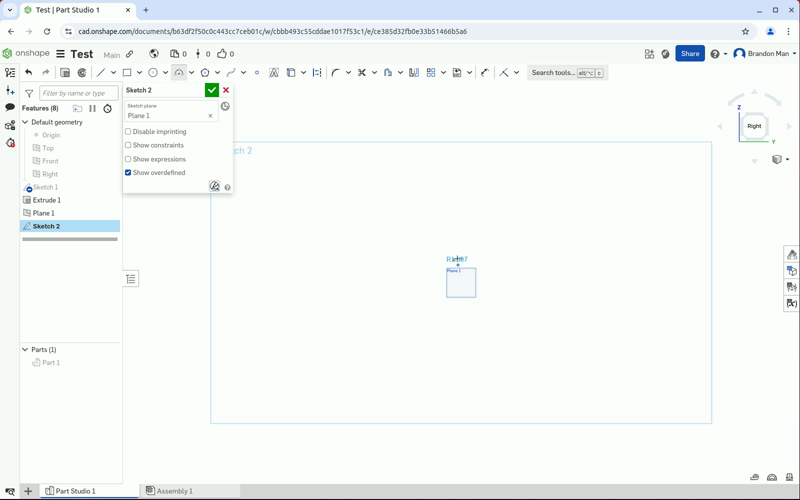
scroll(6)
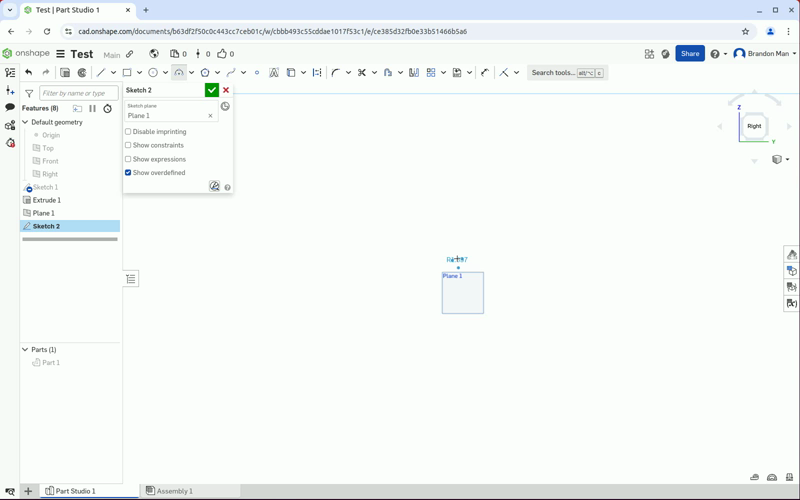
scroll(6)
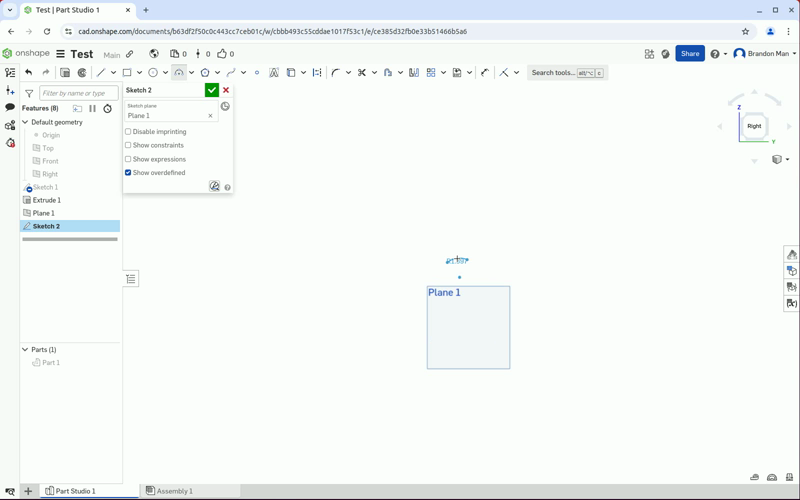
scroll(6)
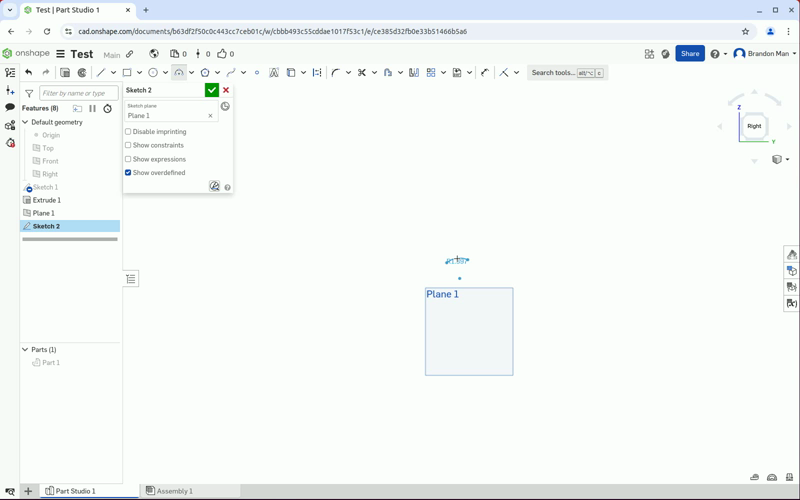
scroll(6)
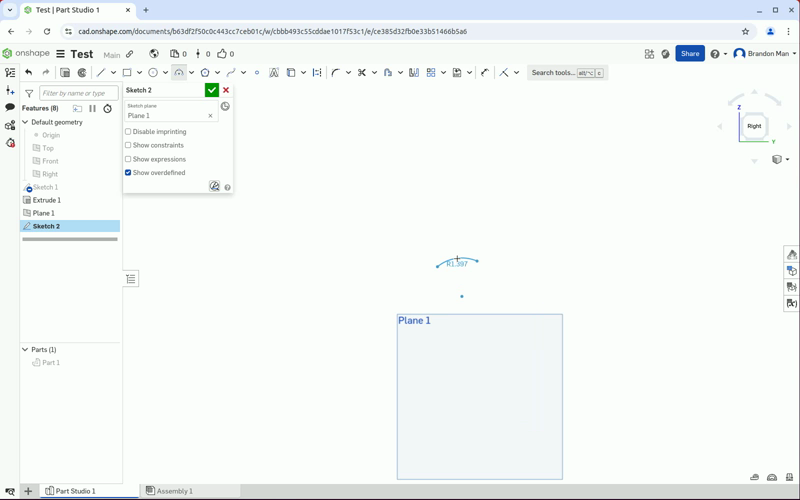
scroll(6)
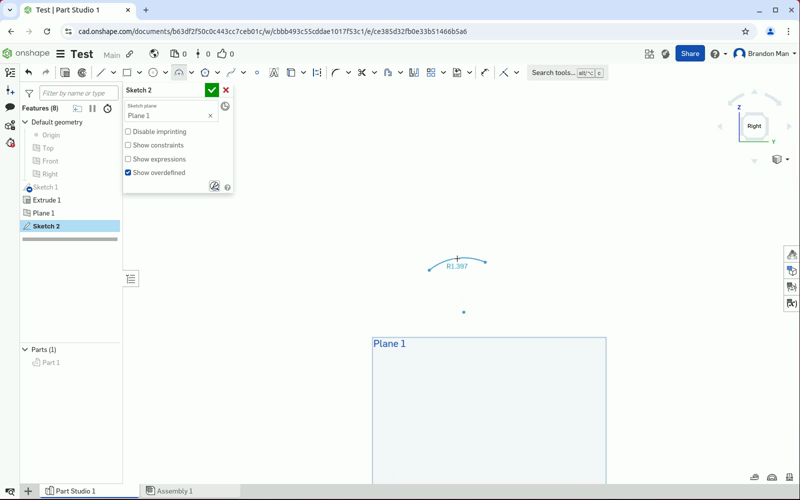
scroll(6)
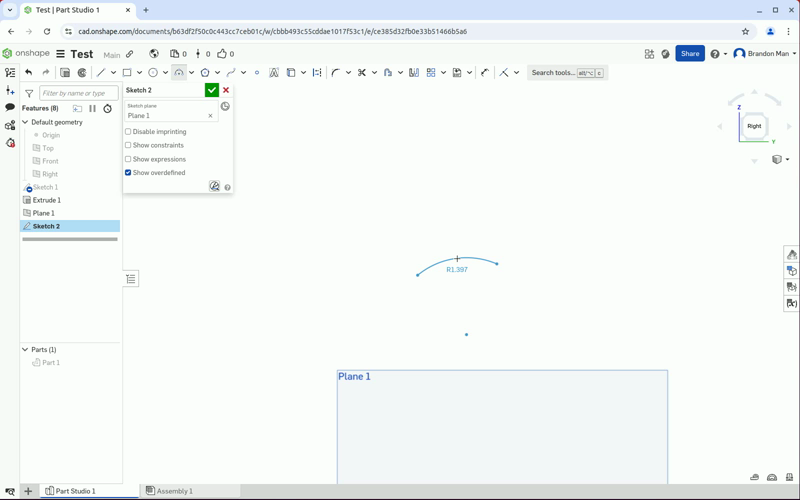
click(457, 258)
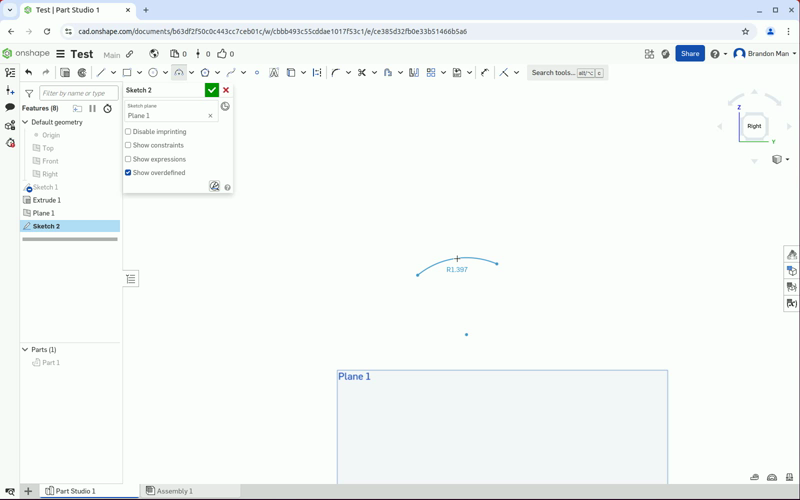
scroll(-6)
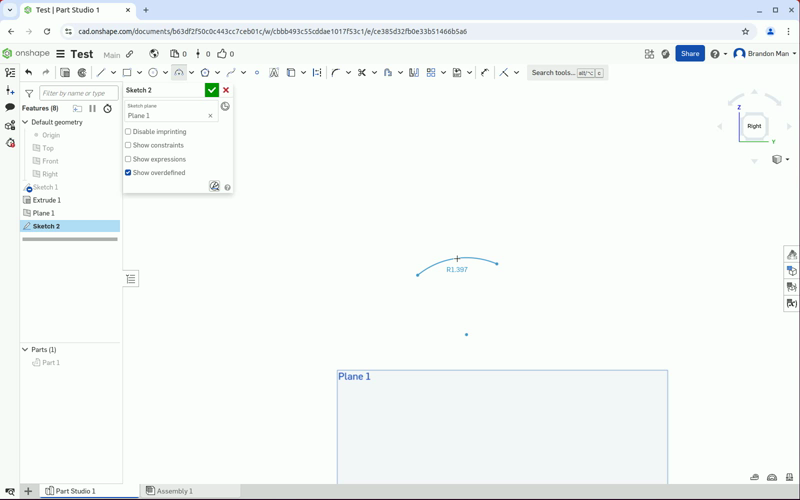
scroll(-6)
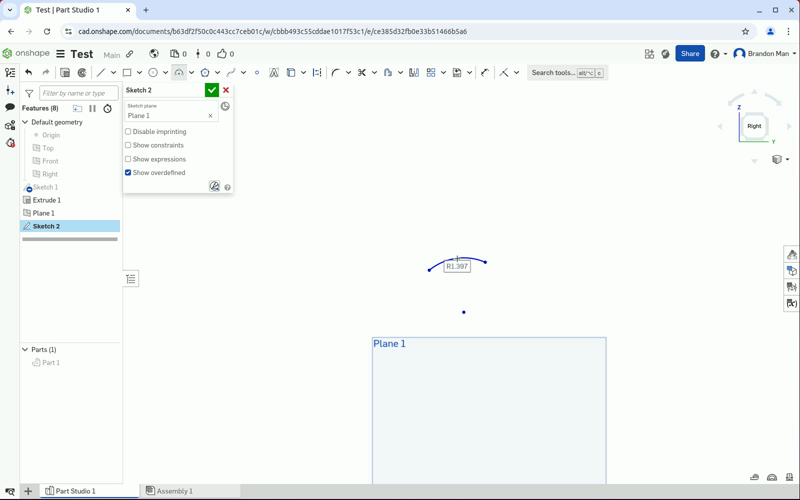
scroll(-6)
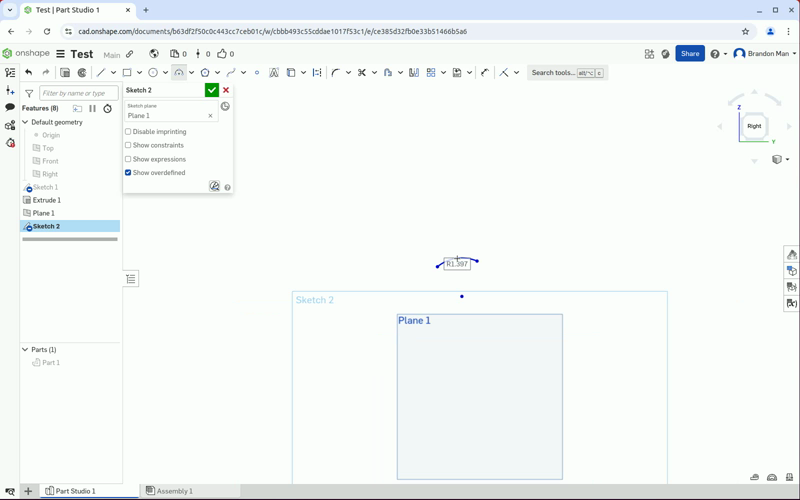
scroll(-6)
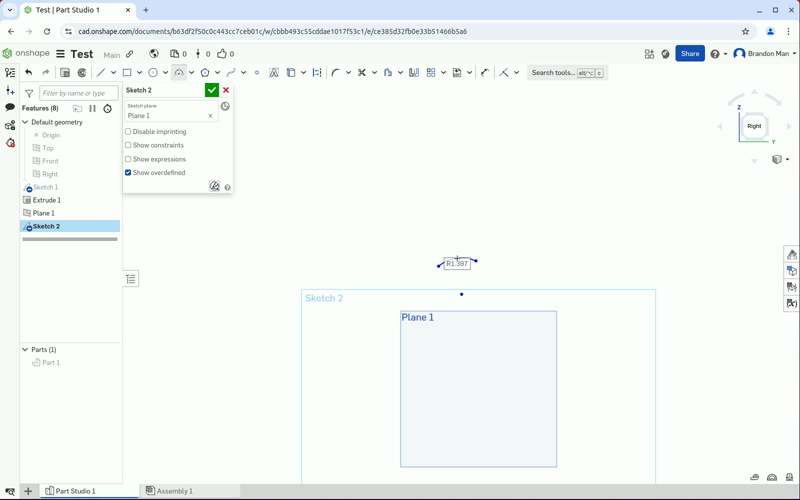
scroll(-6)
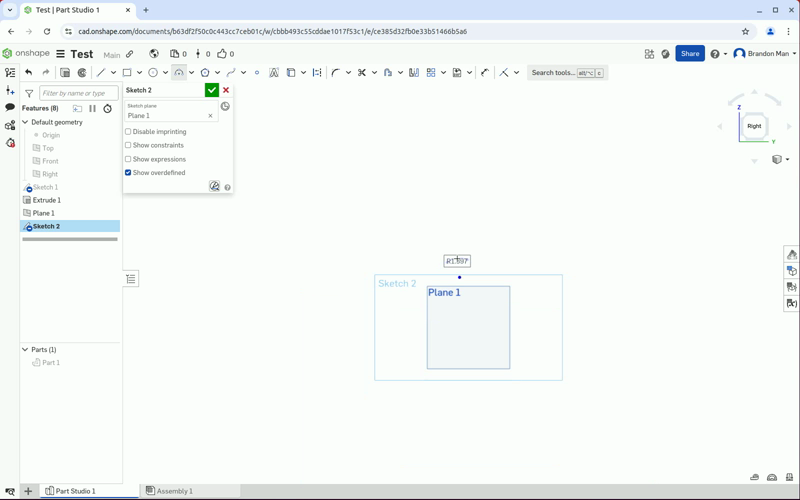
scroll(-6)
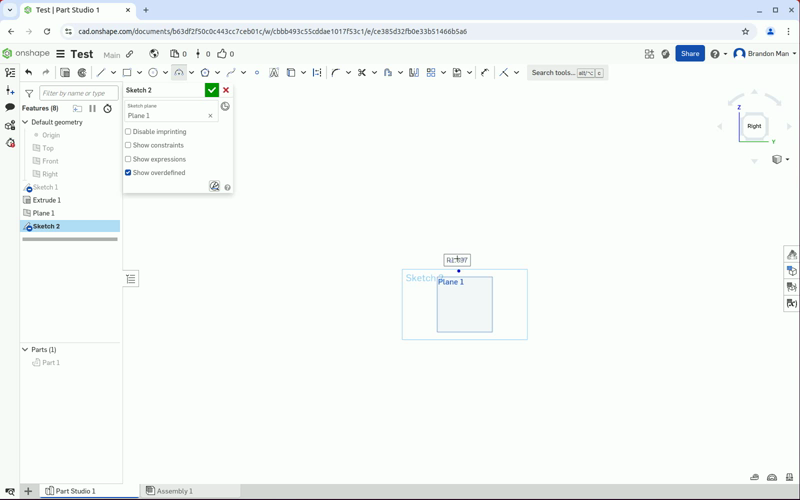
scroll(-6)
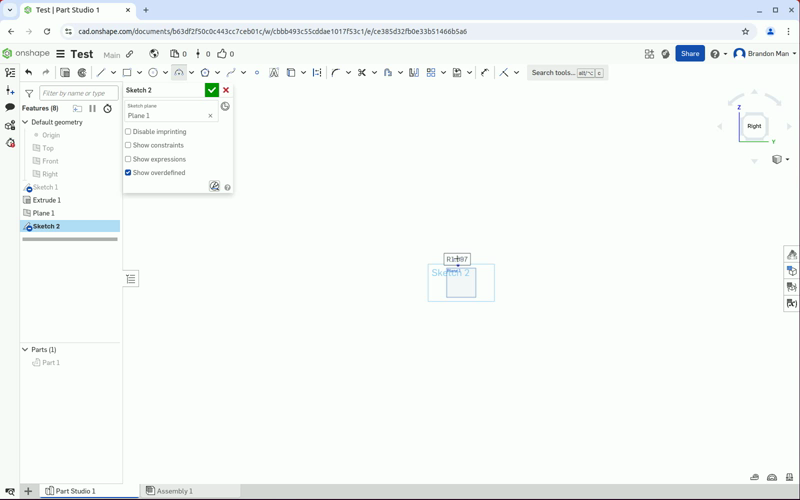
key_up(shift)
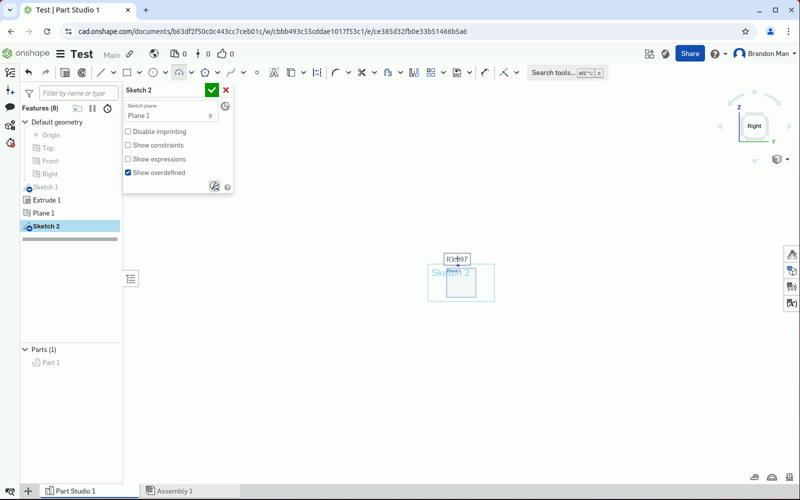
key(esc)
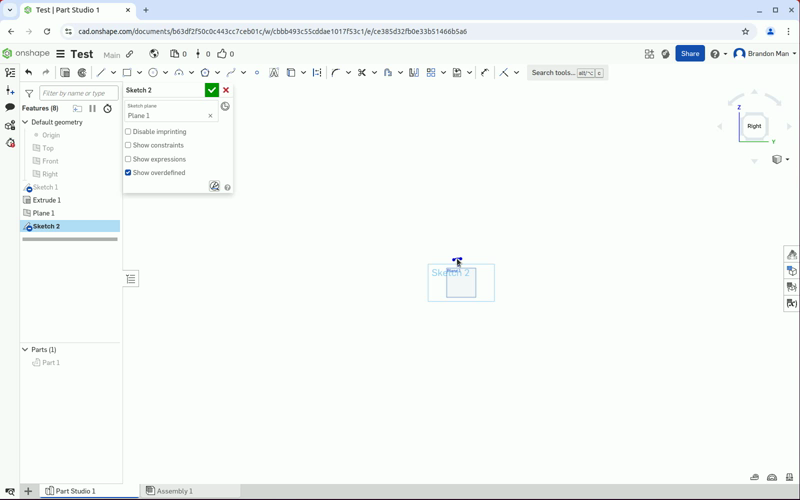
key(l)
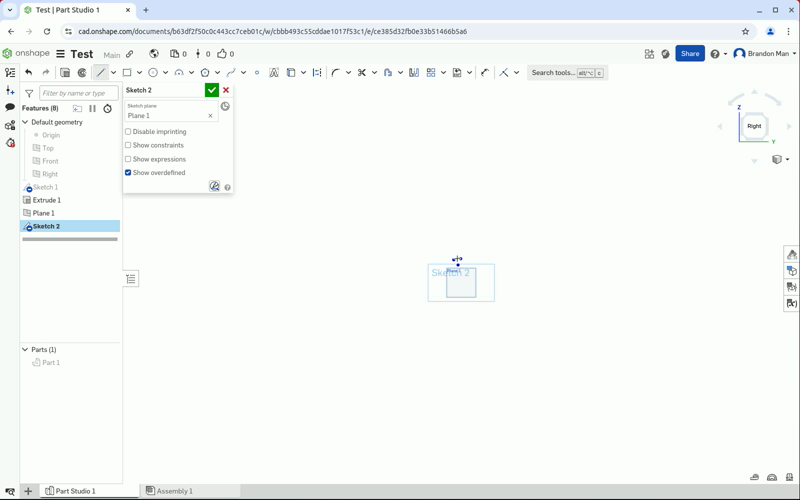
mouse_move(460, 258)
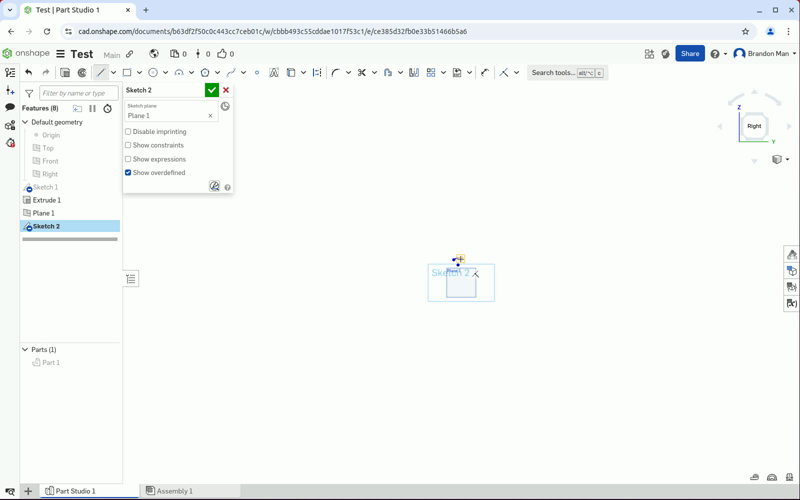
scroll(6)
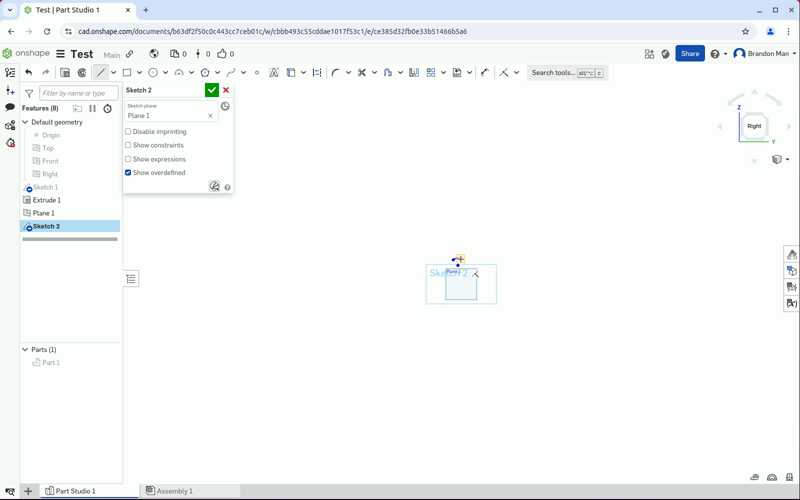
scroll(6)
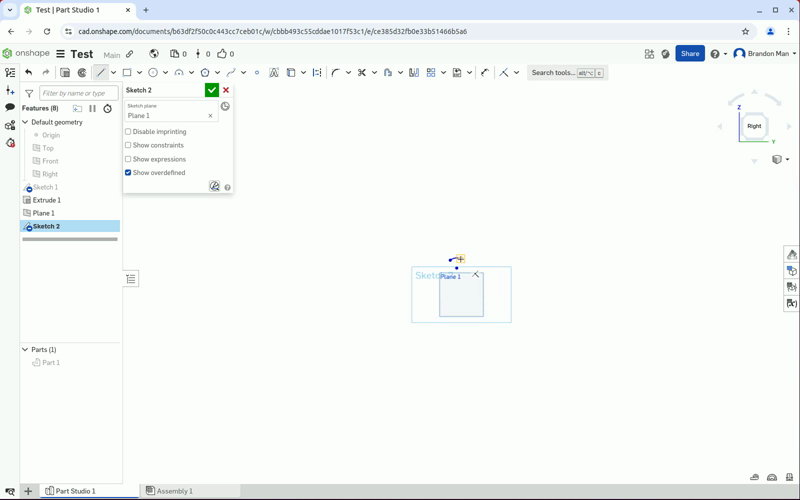
scroll(6)
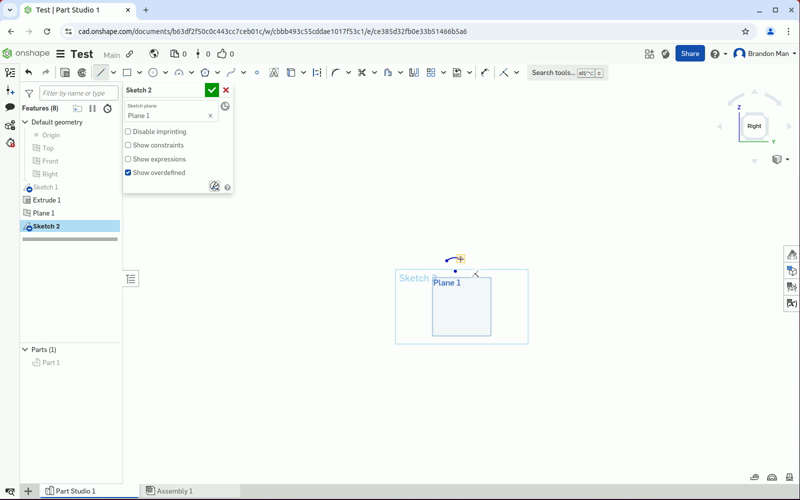
scroll(6)
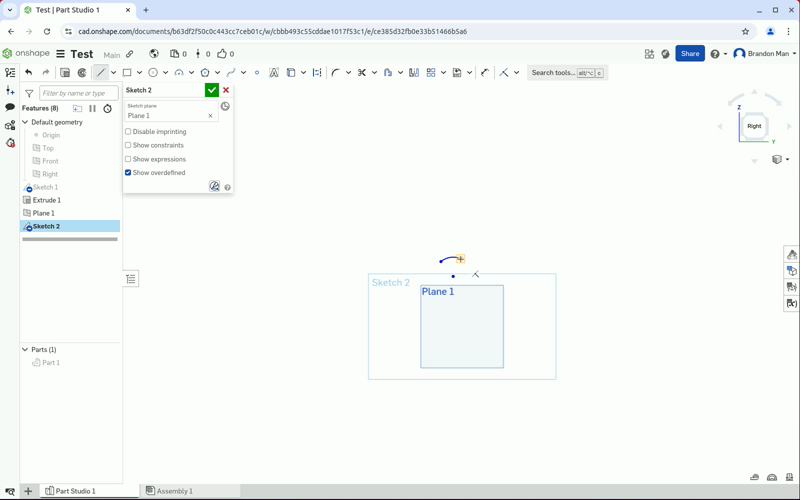
scroll(6)
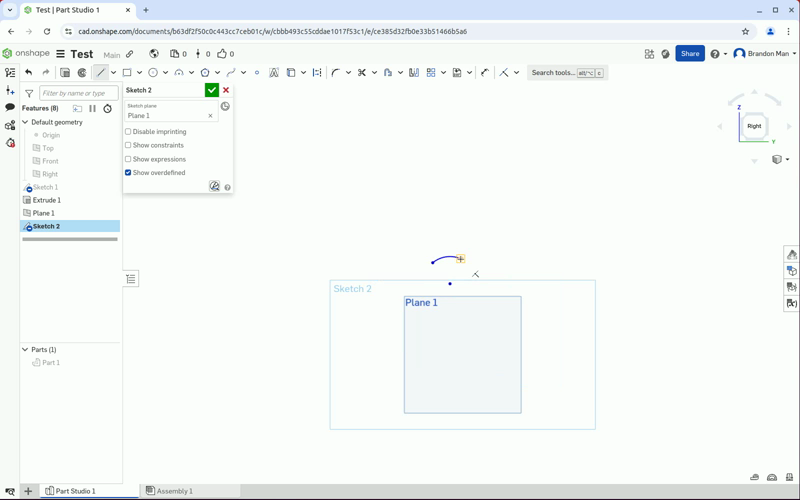
scroll(6)
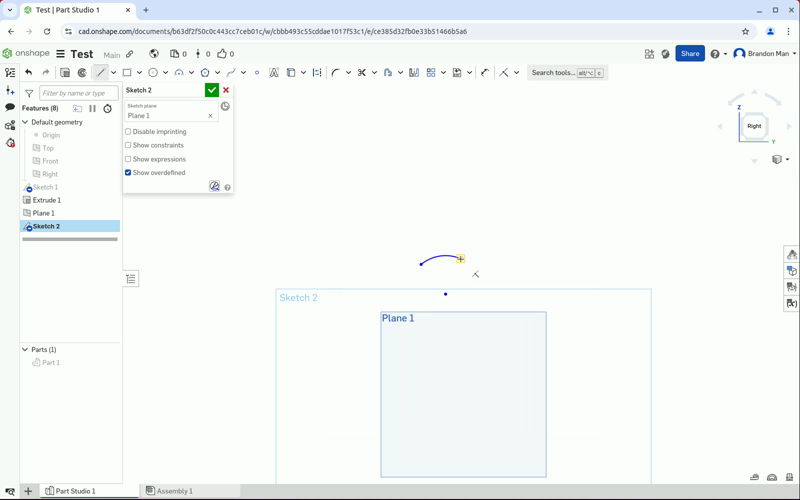
scroll(6)
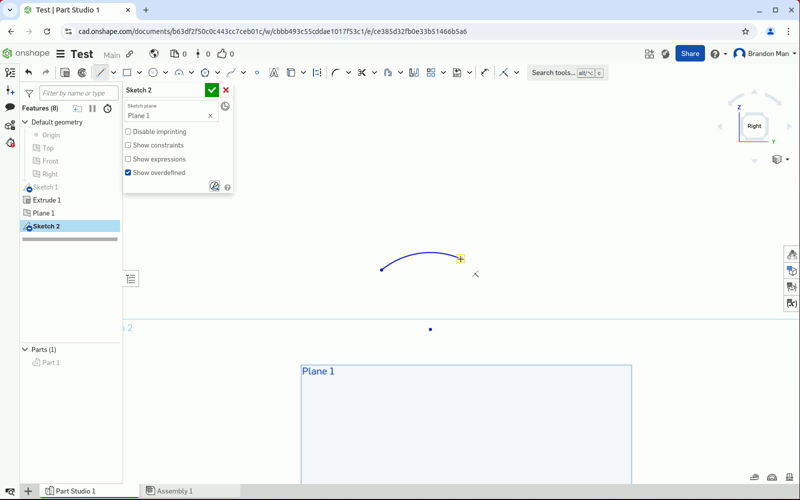
click(460, 258)
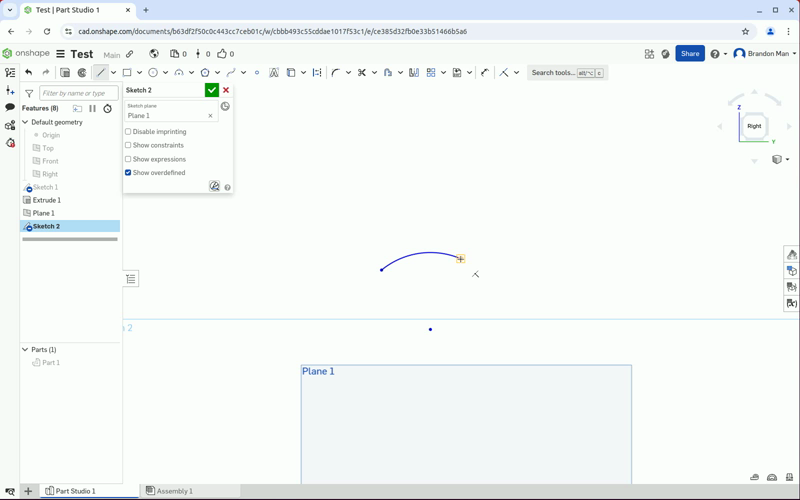
scroll(-6)
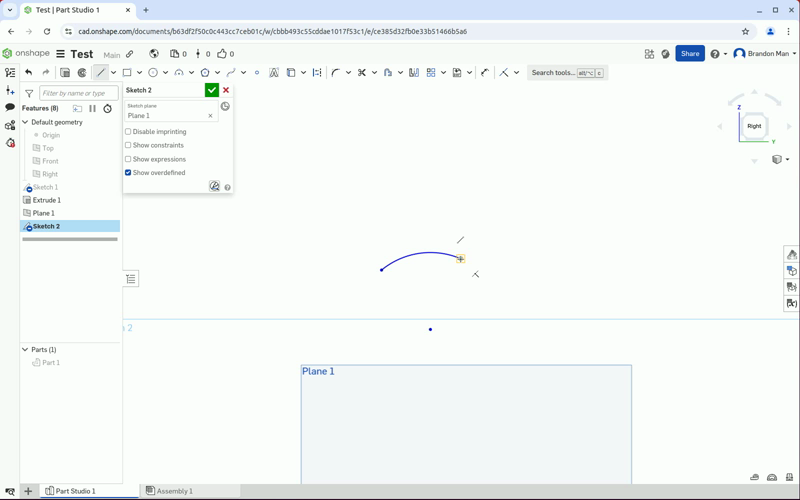
scroll(-6)
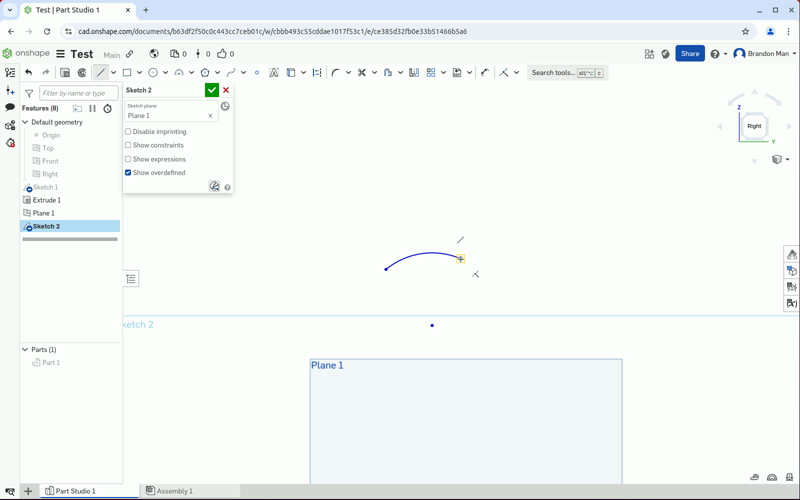
scroll(-6)
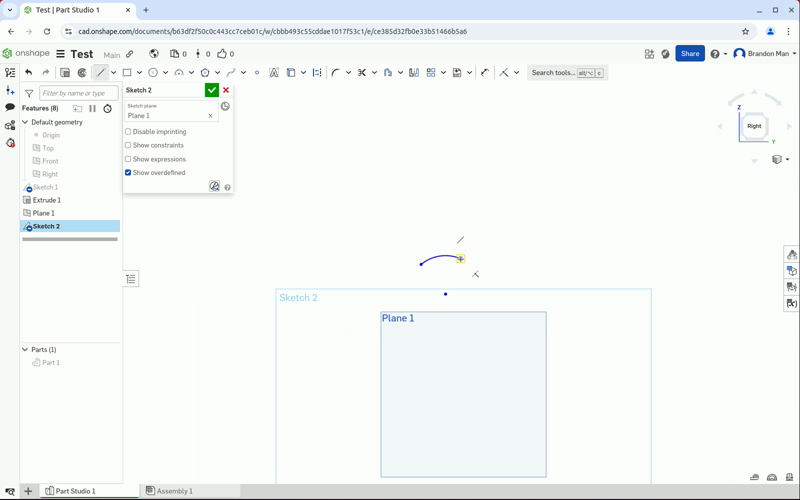
scroll(-6)
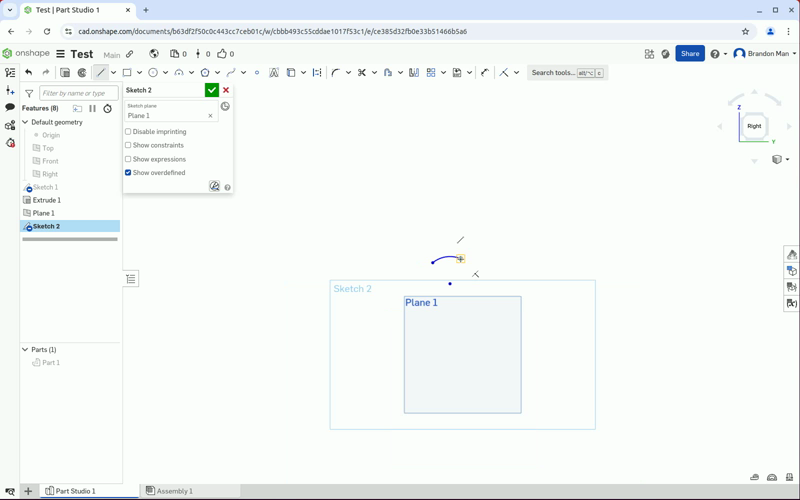
scroll(-6)
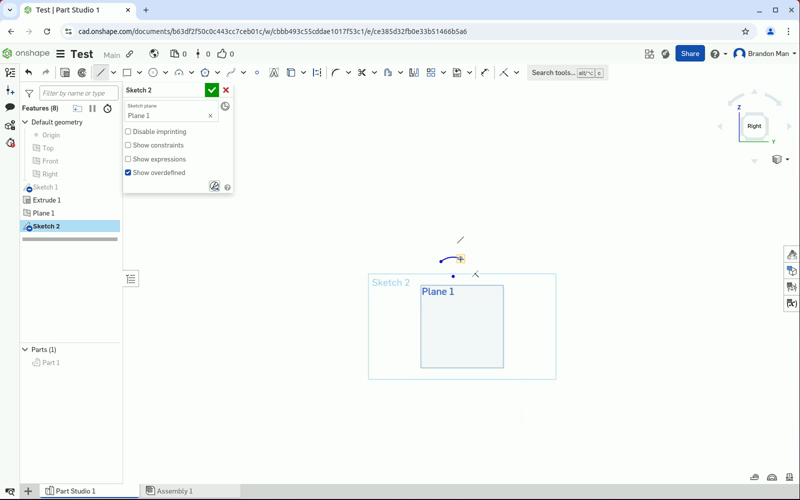
scroll(-6)
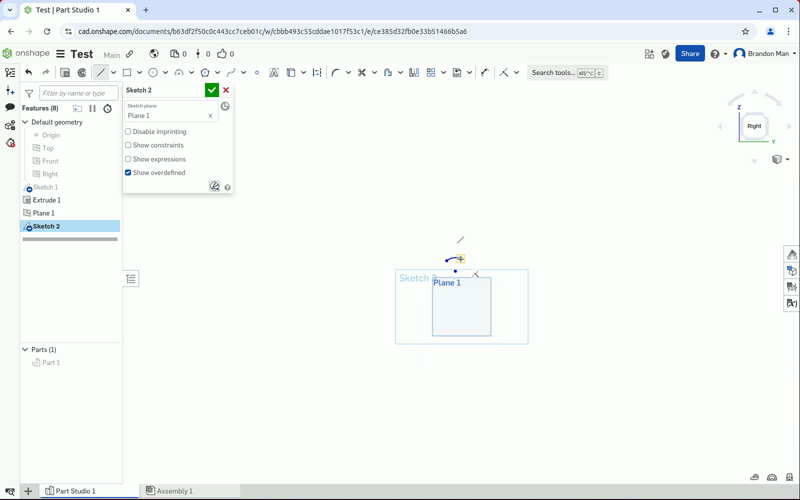
scroll(-6)
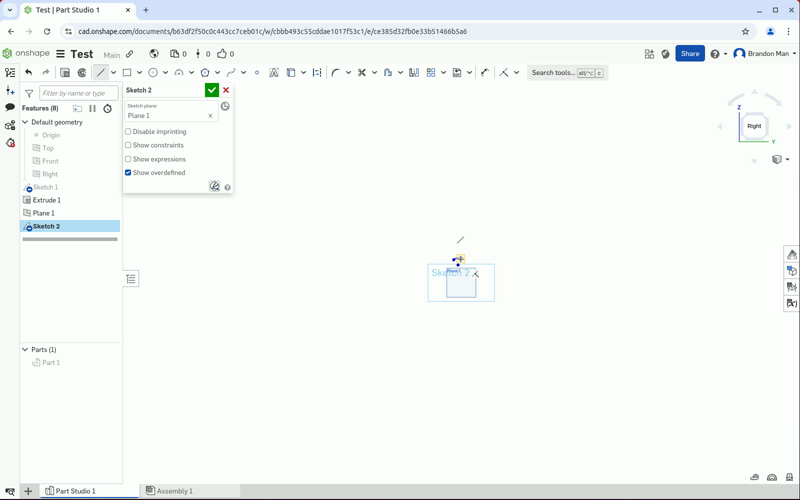
key_down(shift)
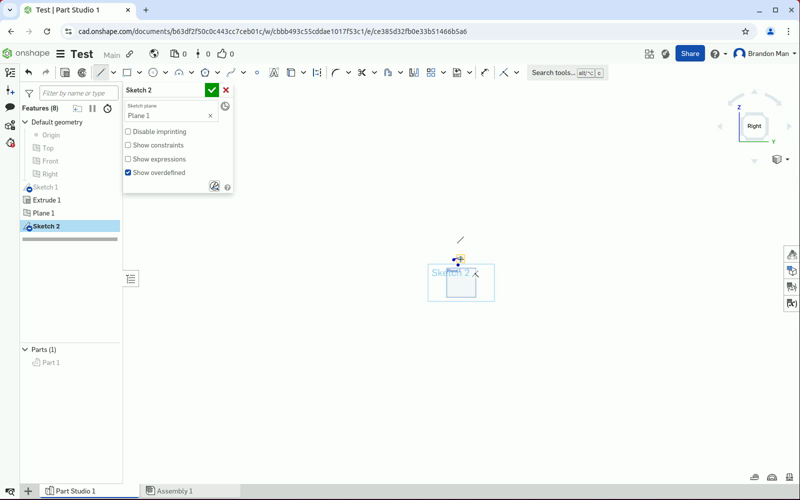
mouse_move(490, 258)
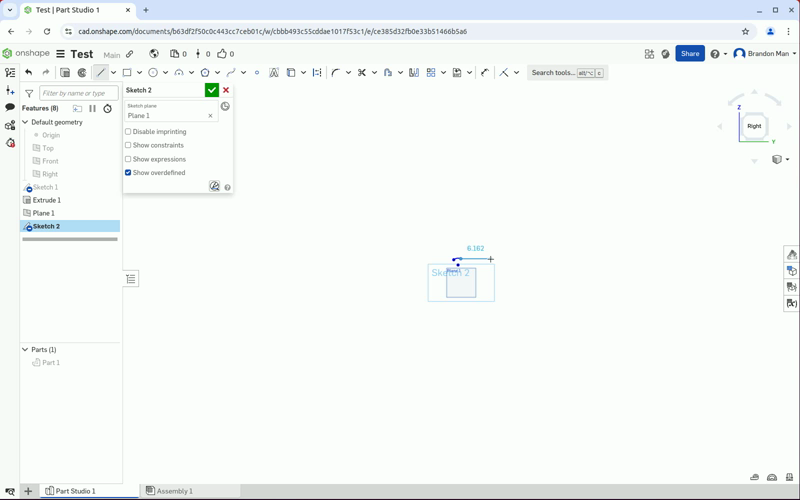
mouse_move(460, 247)
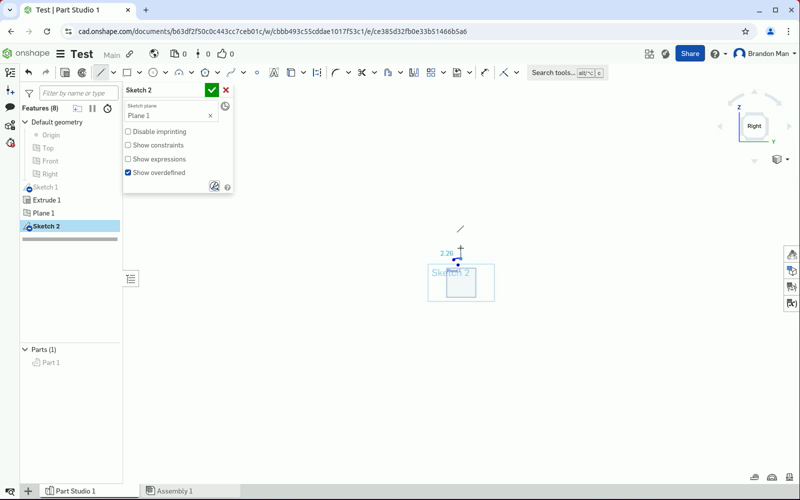
click(460, 247)
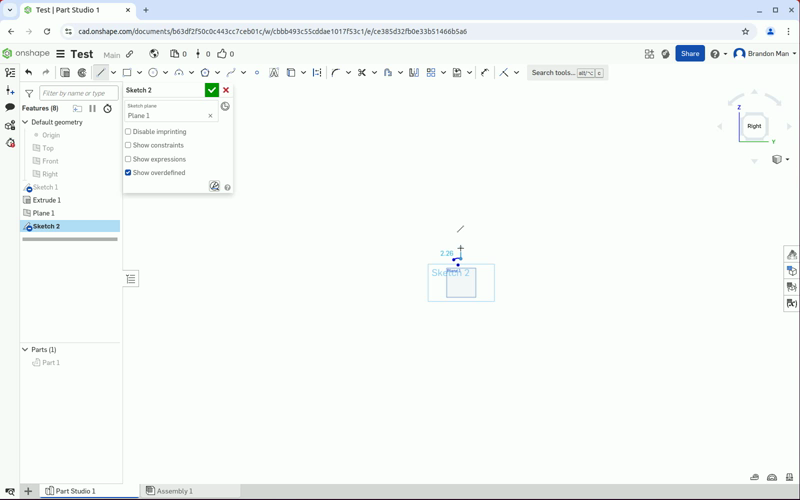
key_up(shift)
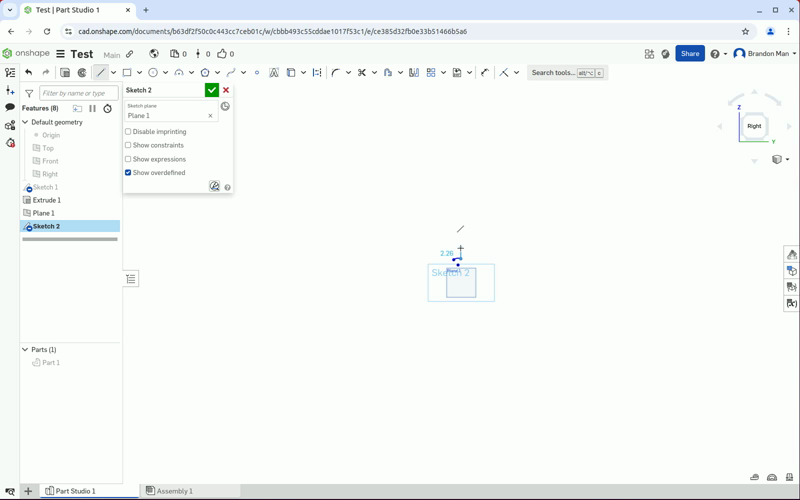
mouse_move(490, 247)
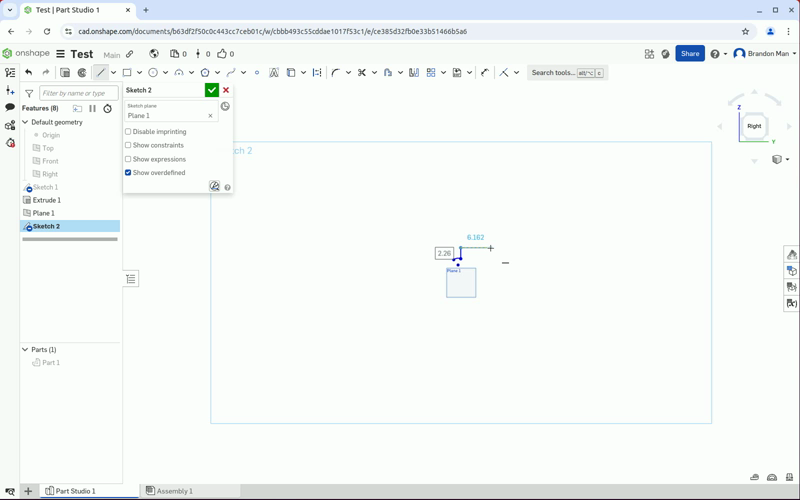
key_down(shift)
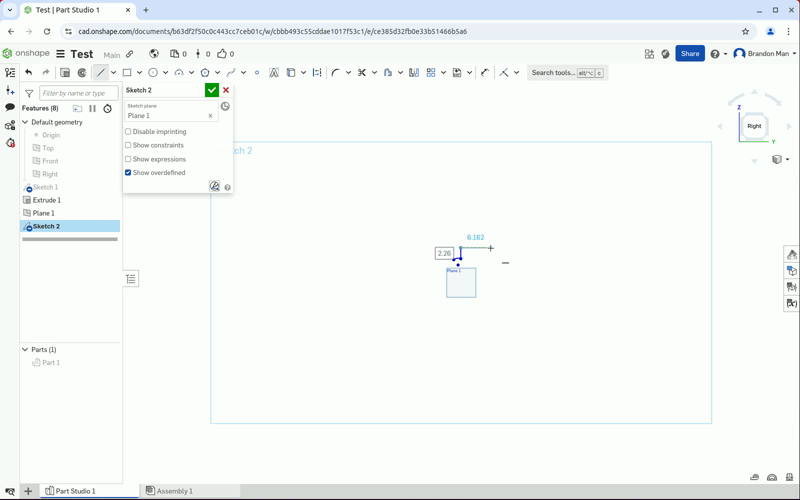
mouse_move(453, 259)
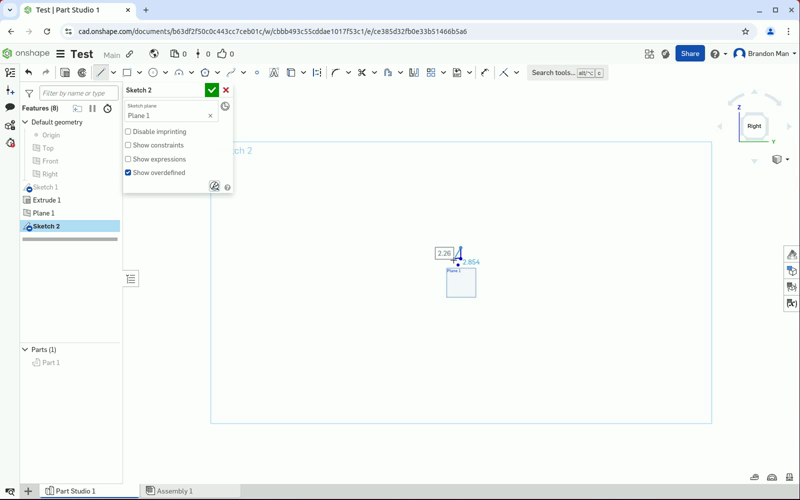
scroll(6)
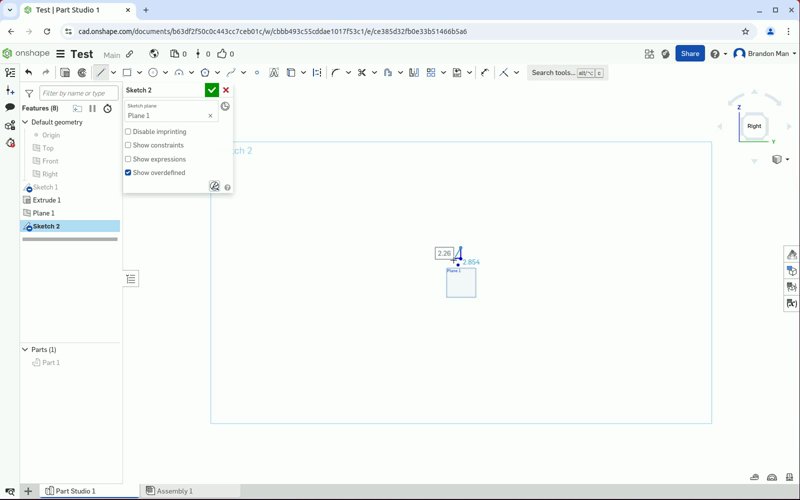
scroll(6)
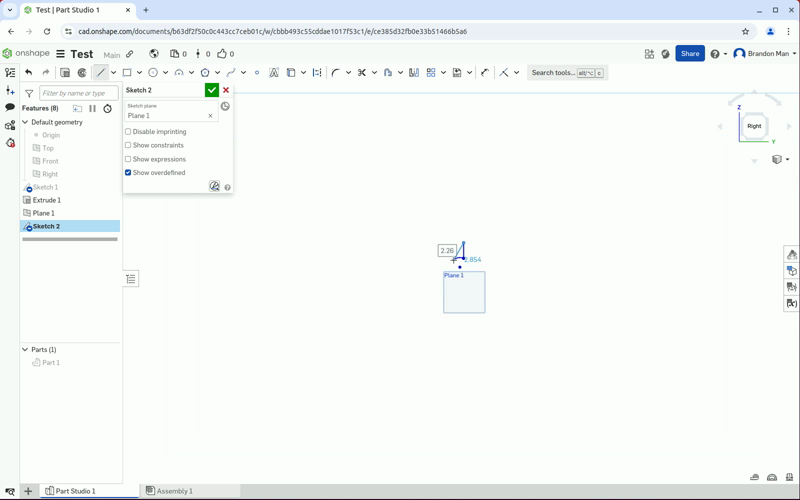
scroll(6)
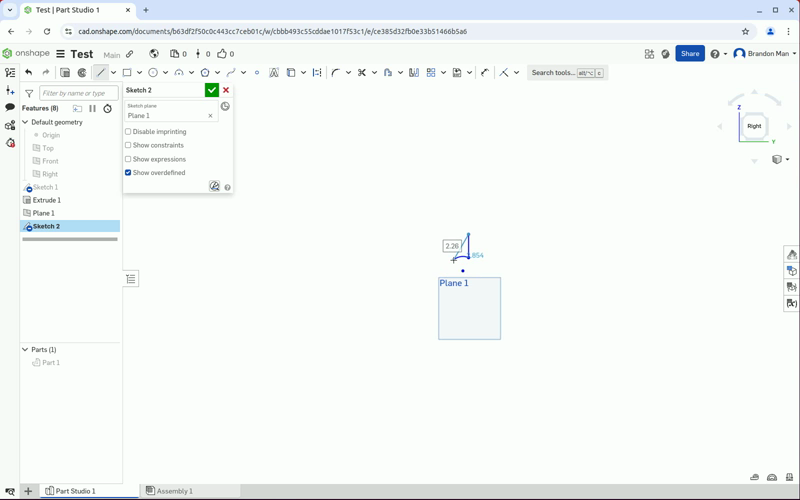
scroll(6)
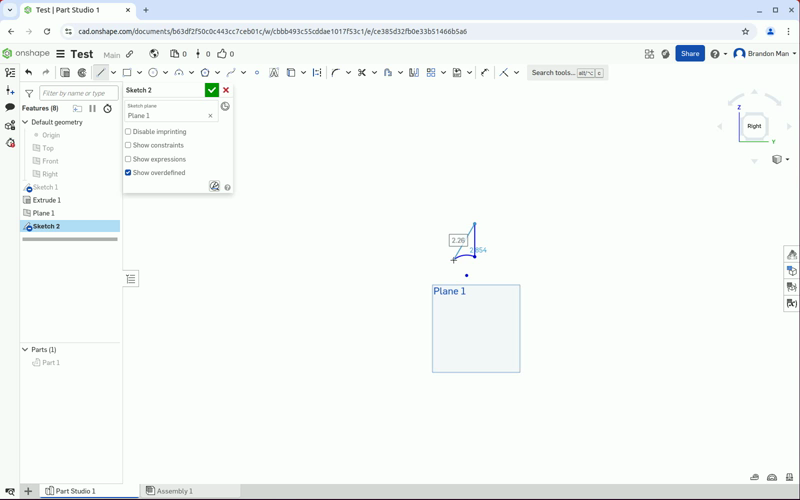
scroll(6)
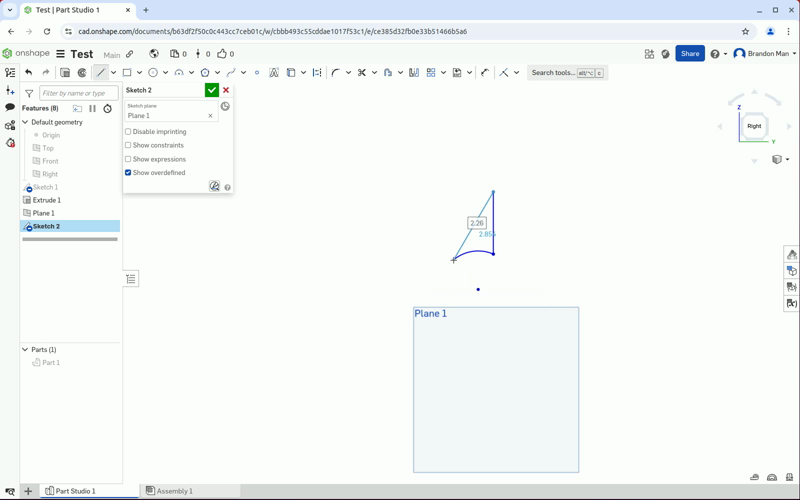
scroll(6)
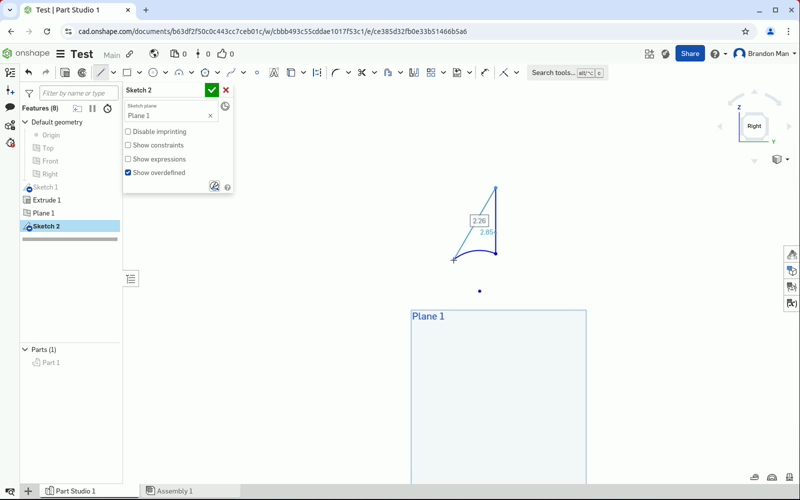
scroll(6)
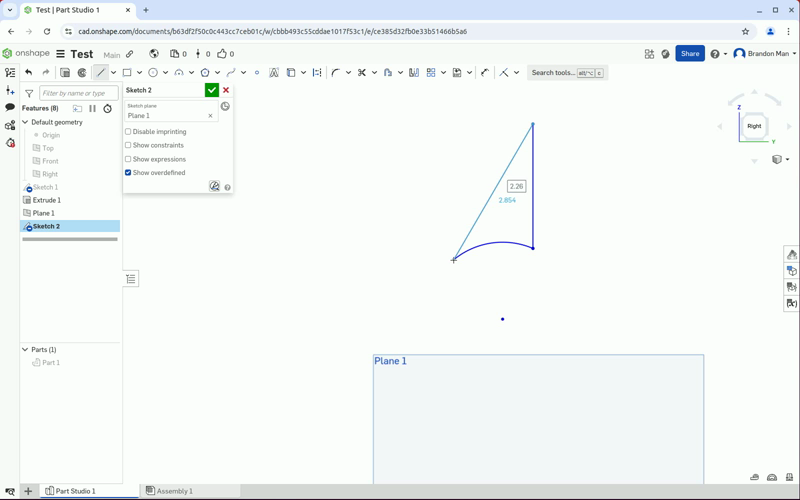
key_up(shift)
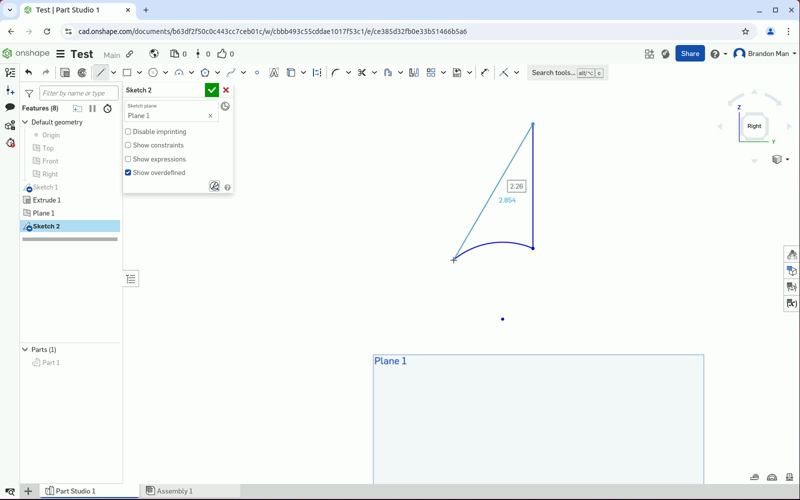
click(453, 259)
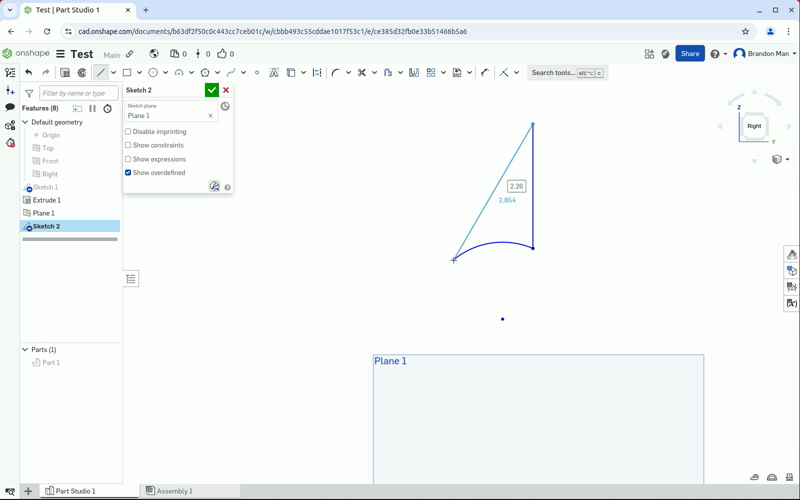
scroll(-6)
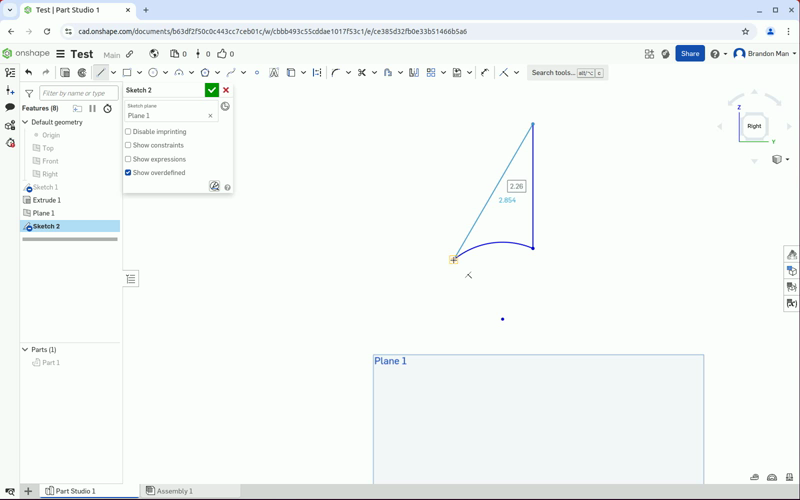
scroll(-6)
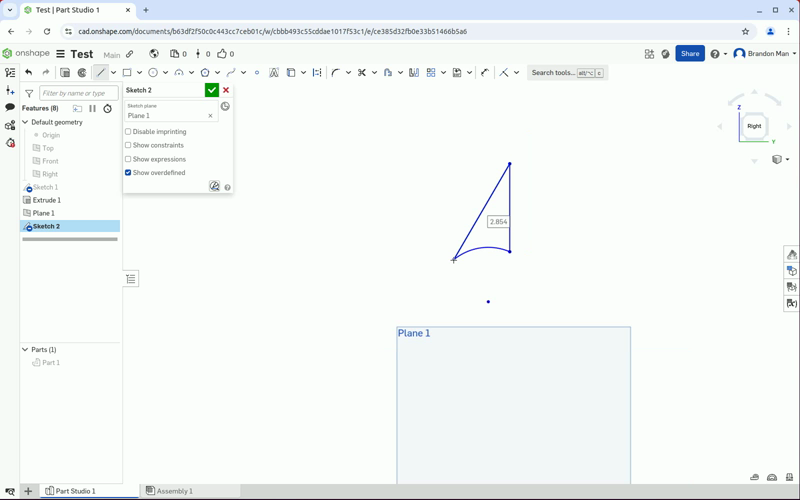
scroll(-6)
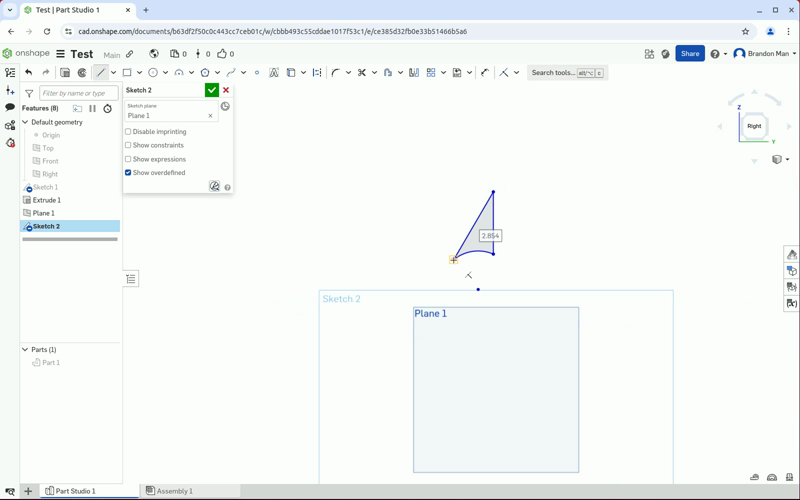
scroll(-6)
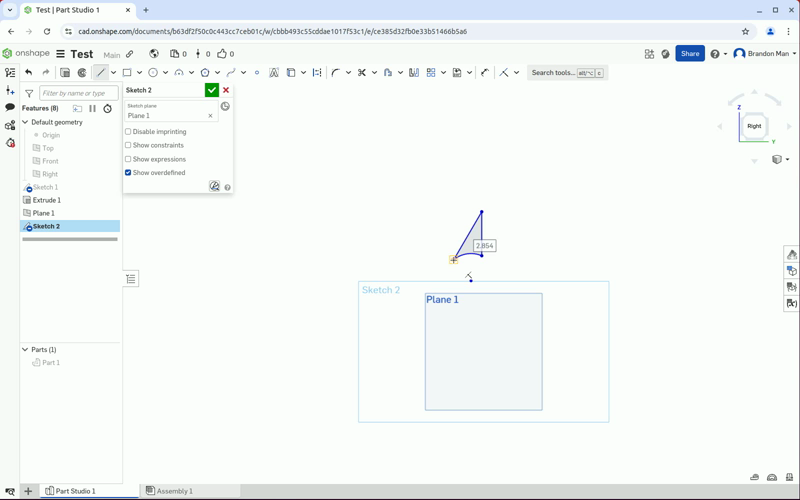
scroll(-6)
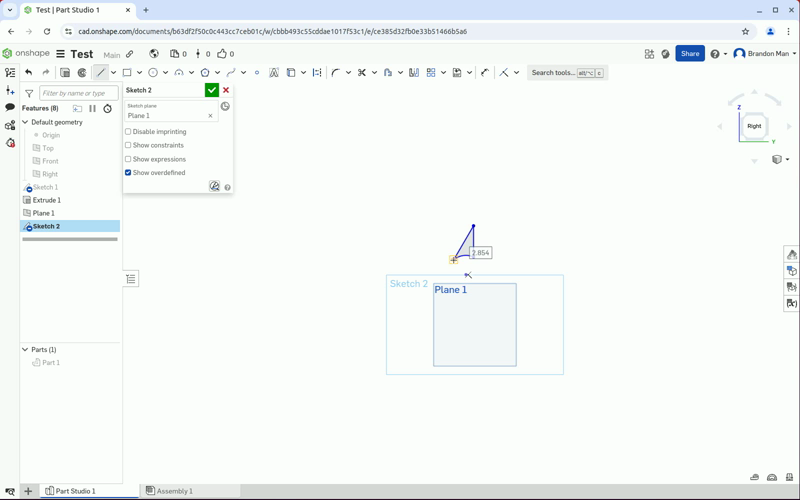
scroll(-6)
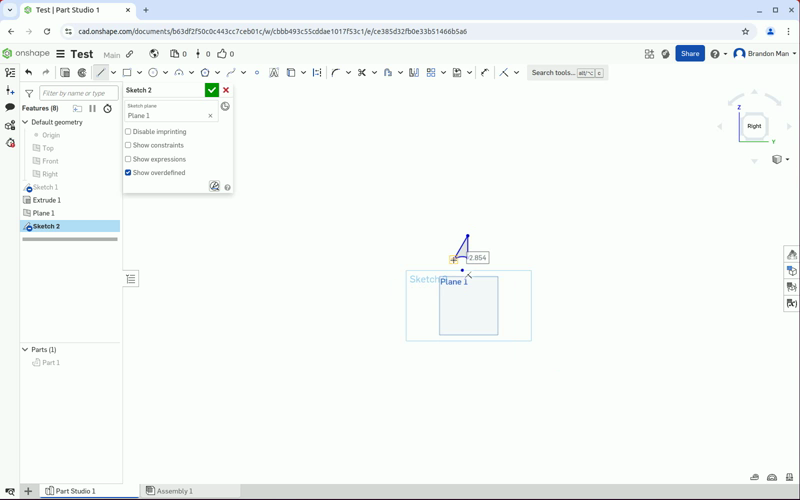
scroll(-6)
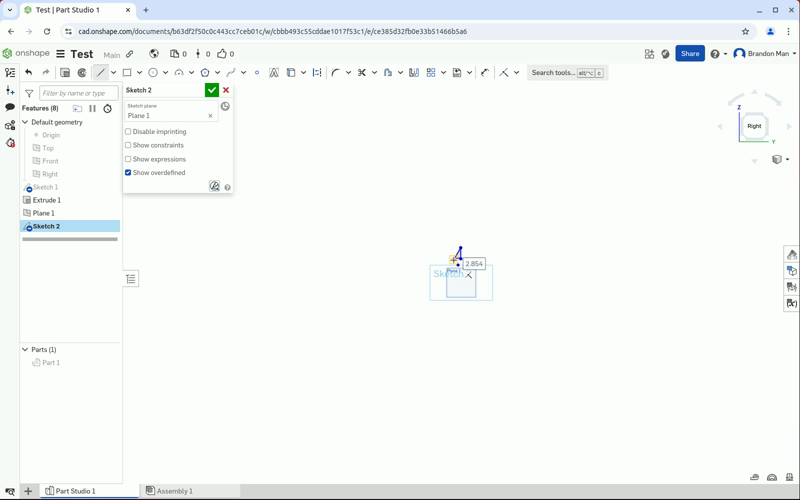
key(esc)
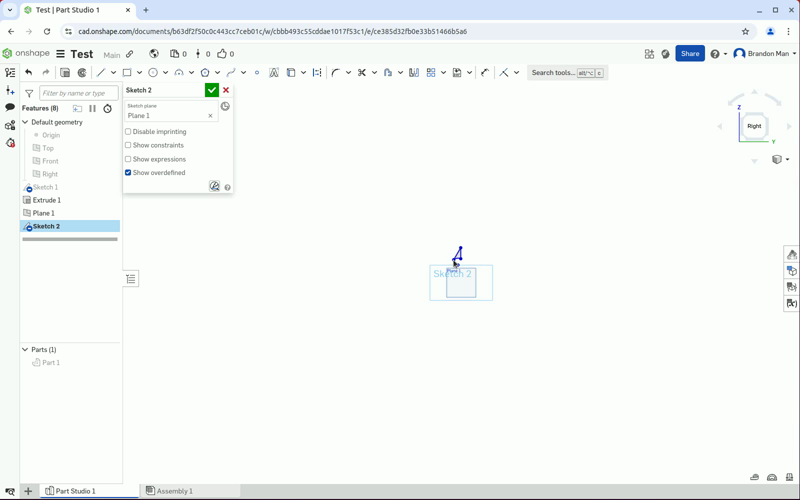
mouse_move(458, 257)
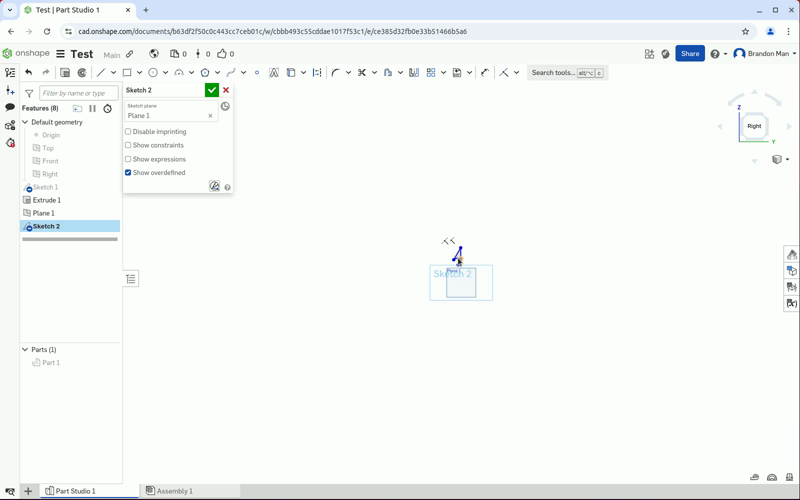
scroll(6)
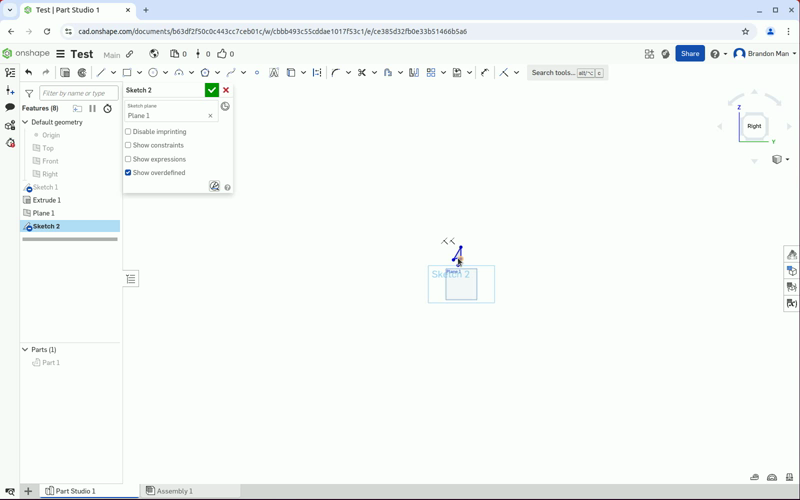
scroll(6)
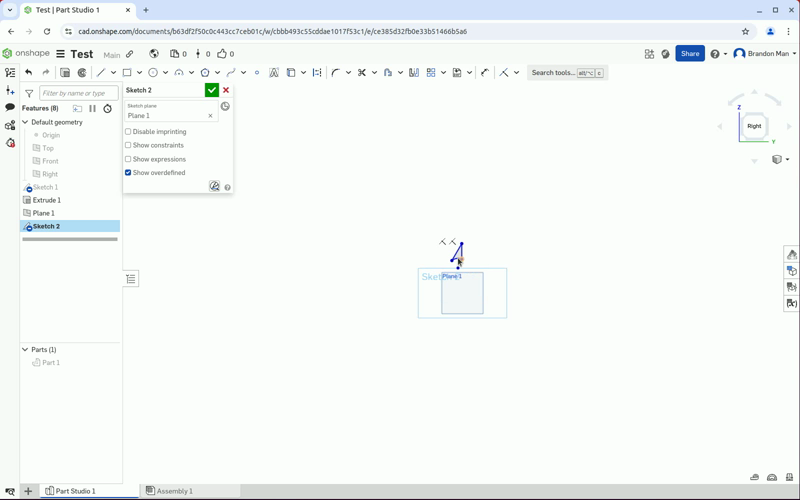
scroll(6)
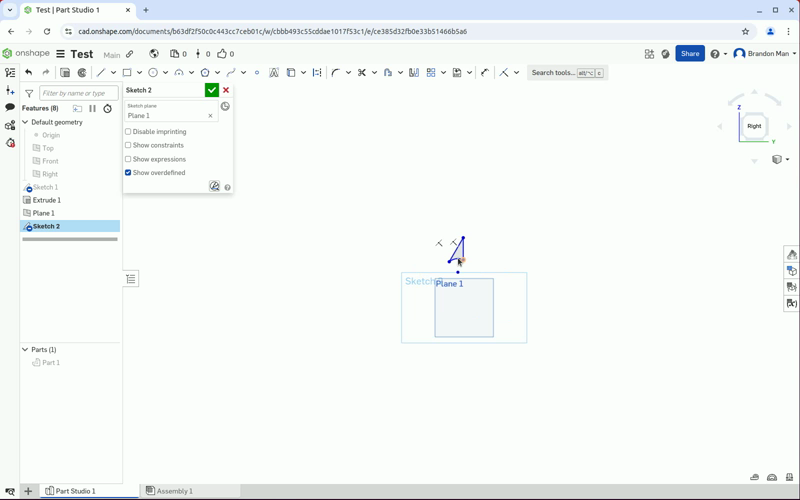
scroll(6)
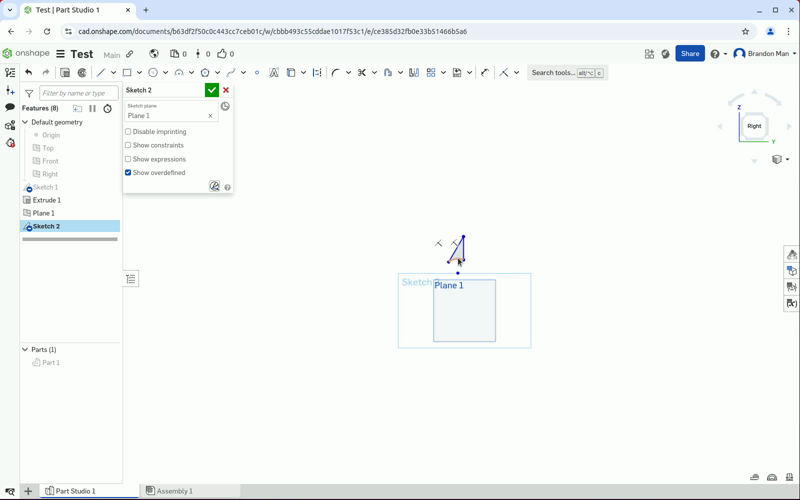
scroll(6)
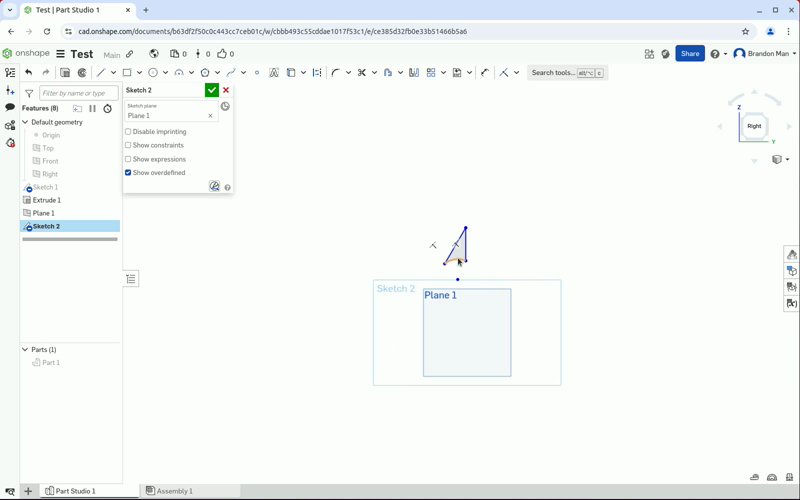
scroll(6)
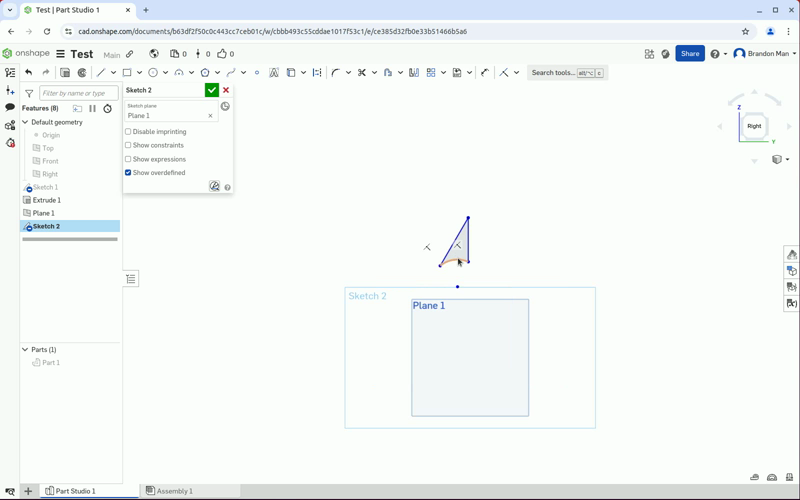
scroll(6)
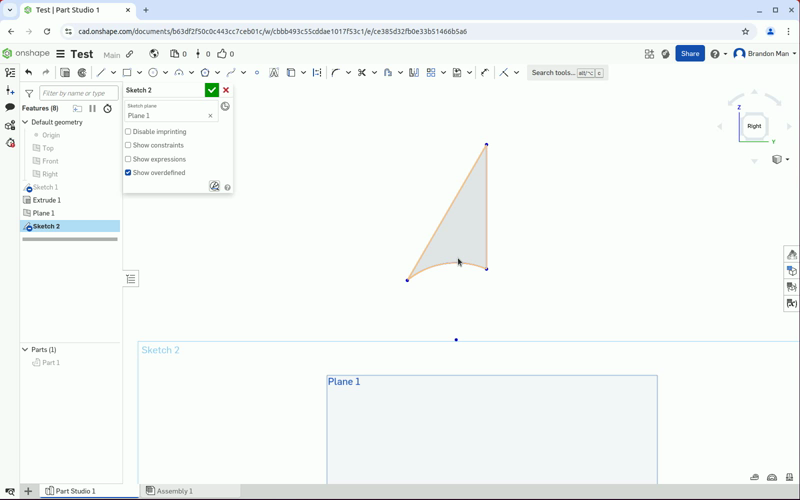
click(458, 257)
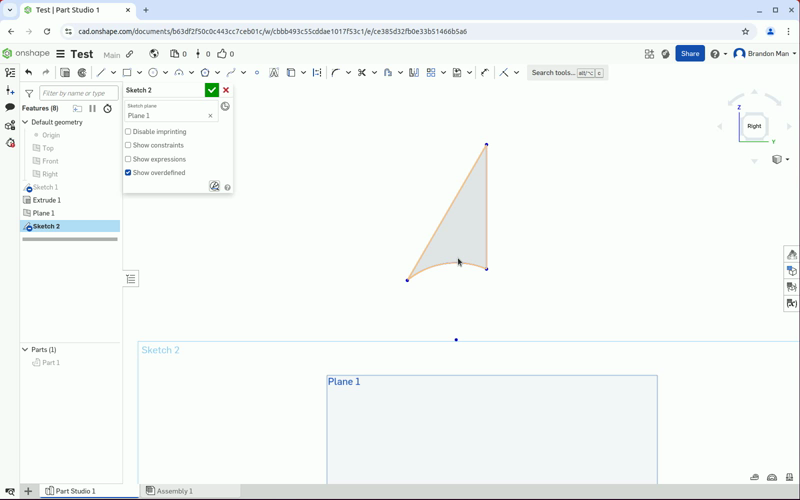
scroll(-6)
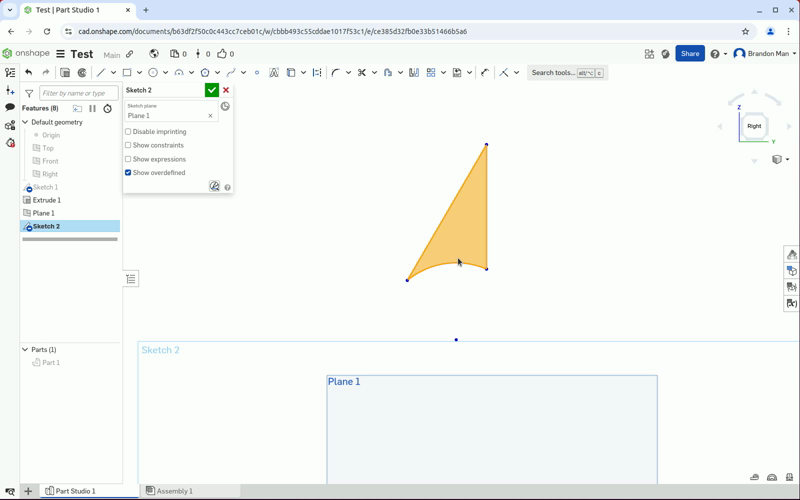
scroll(-6)
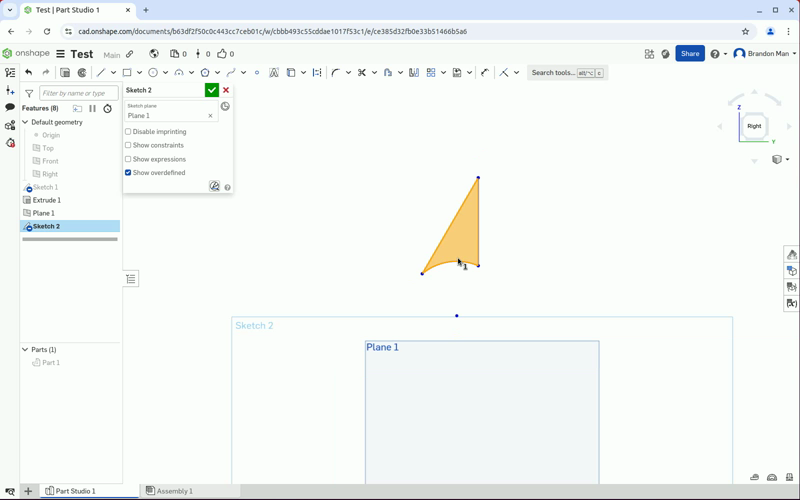
scroll(-6)
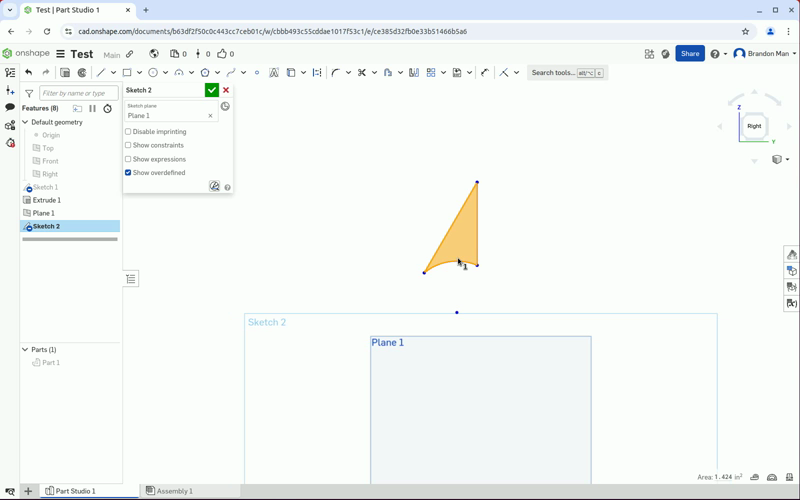
scroll(-6)
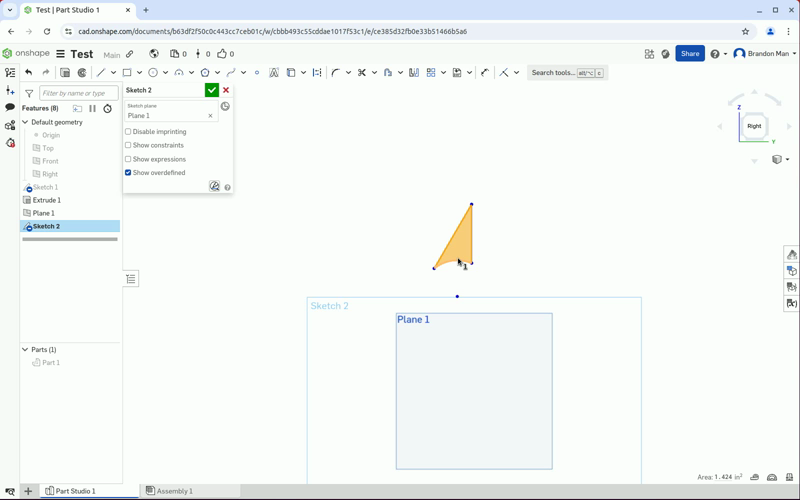
scroll(-6)
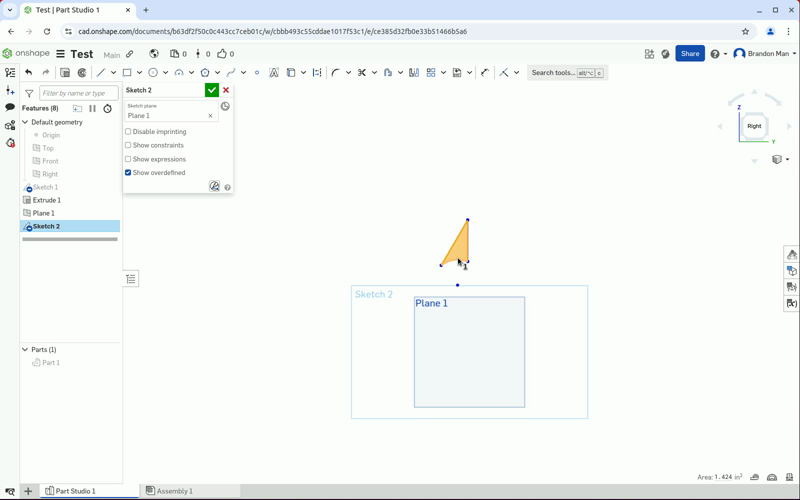
scroll(-6)
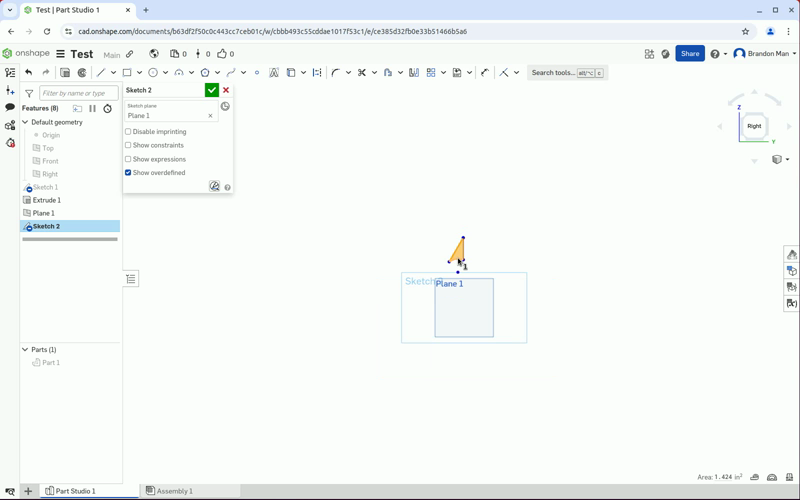
scroll(-6)
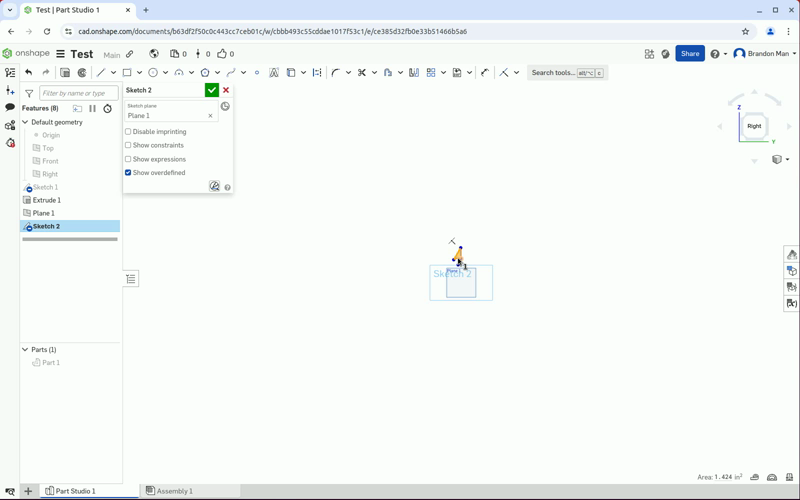
mouse_move(73, 352)
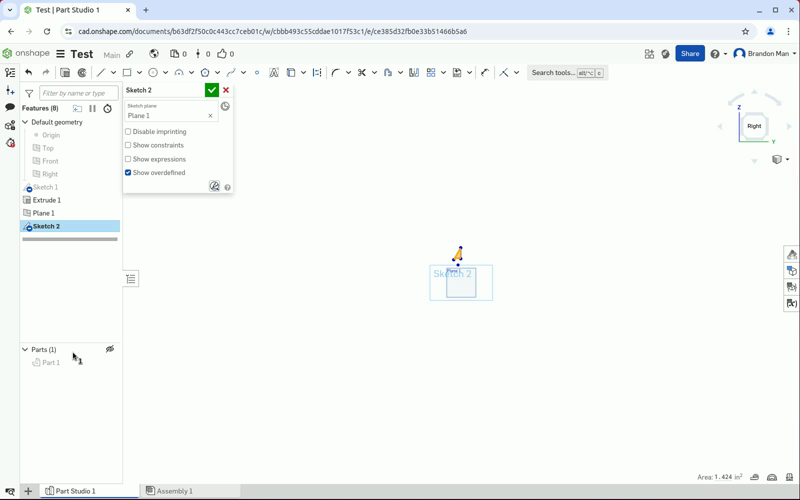
key(shift+y)
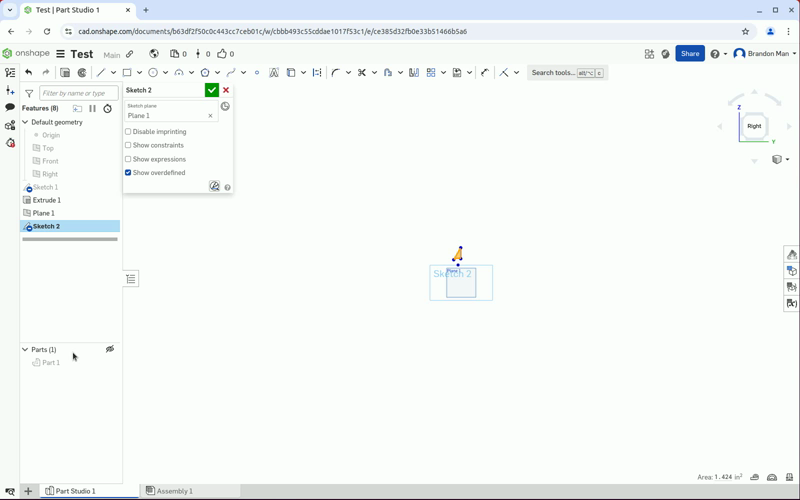
key(shift+e)
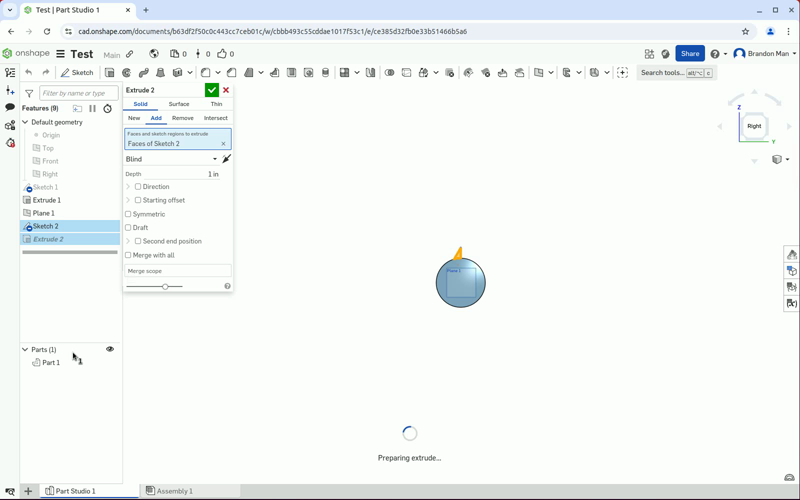
mouse_move(143, 106)
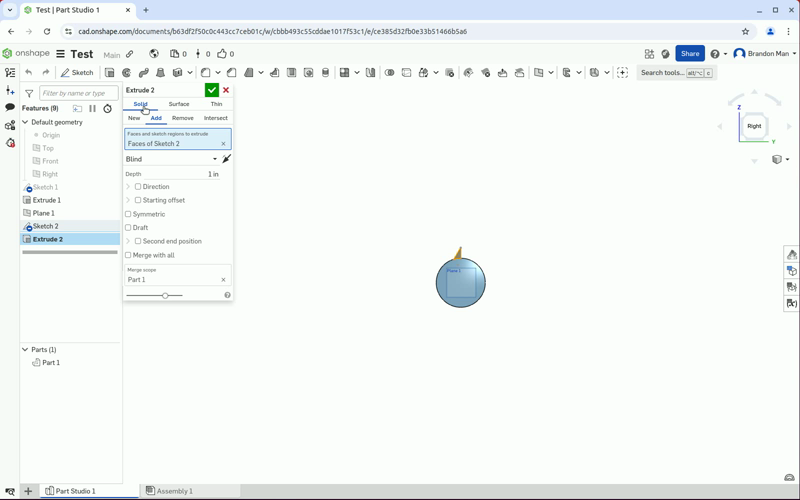
click(143, 106)
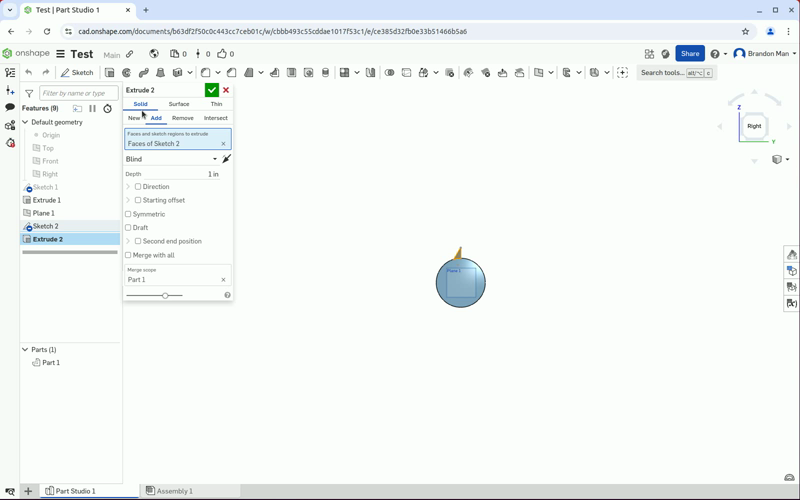
mouse_move(137, 120)
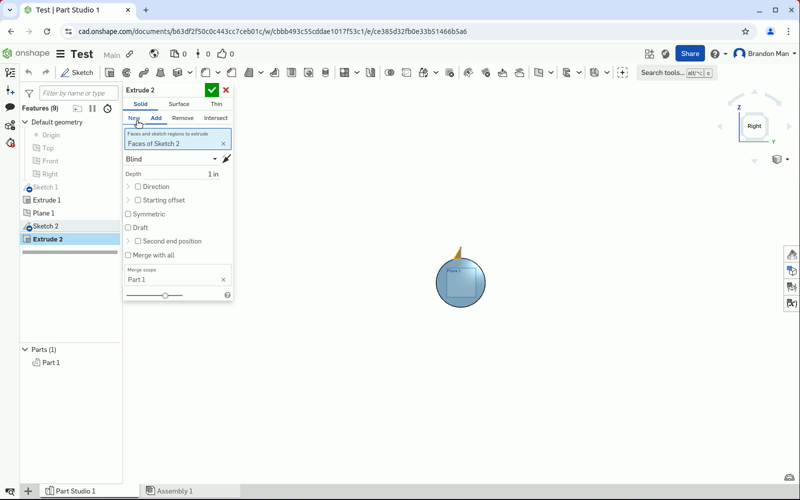
click(137, 120)
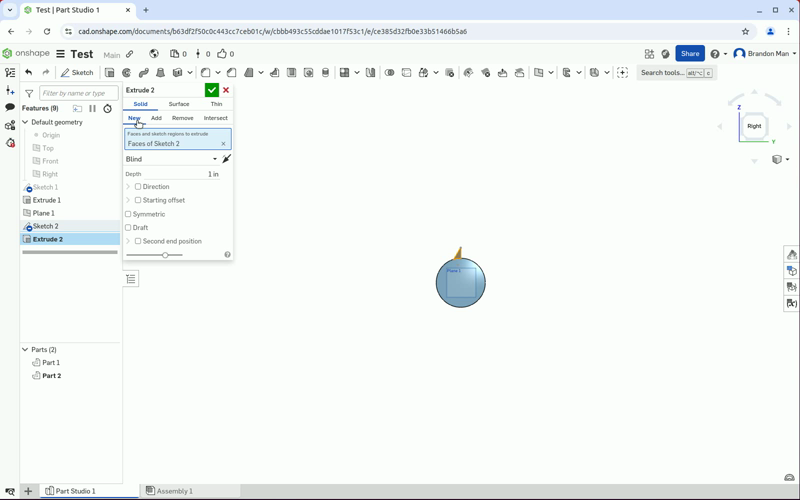
key(tab, 4)
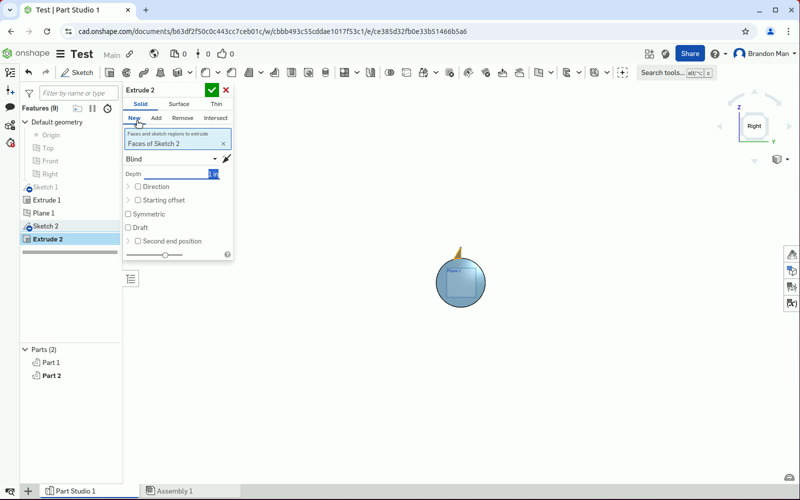
text(-10.591)
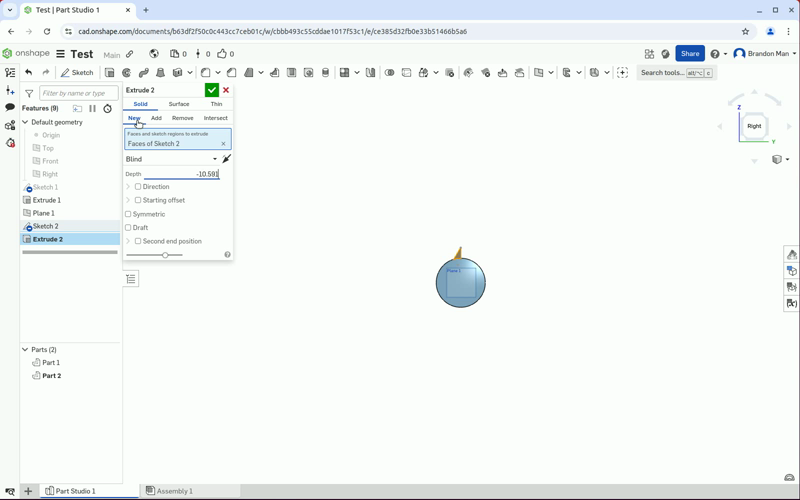
key(enter)
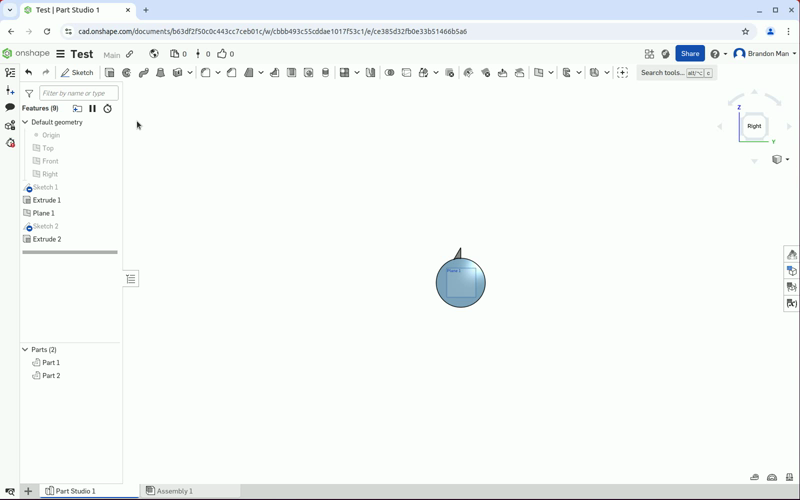
key(shift+h)
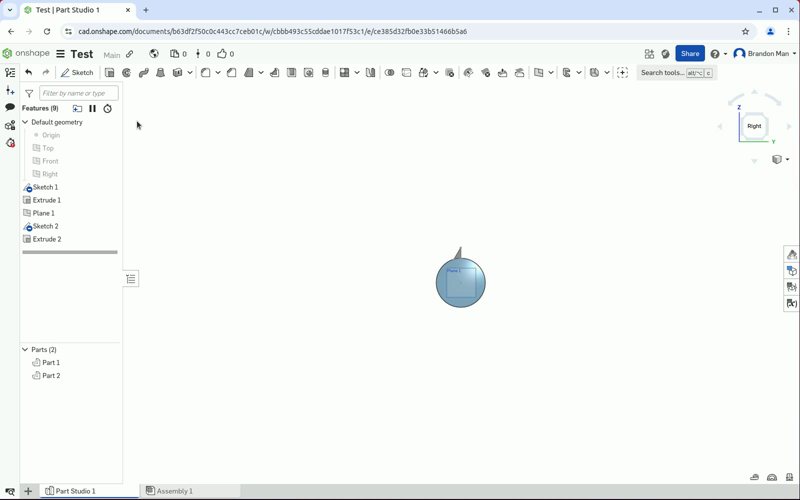
key(shift+h)
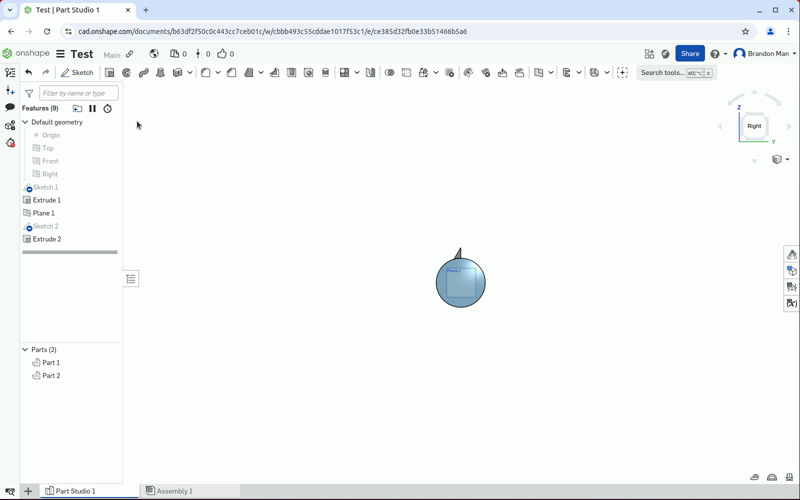
mouse_move(73, 189)
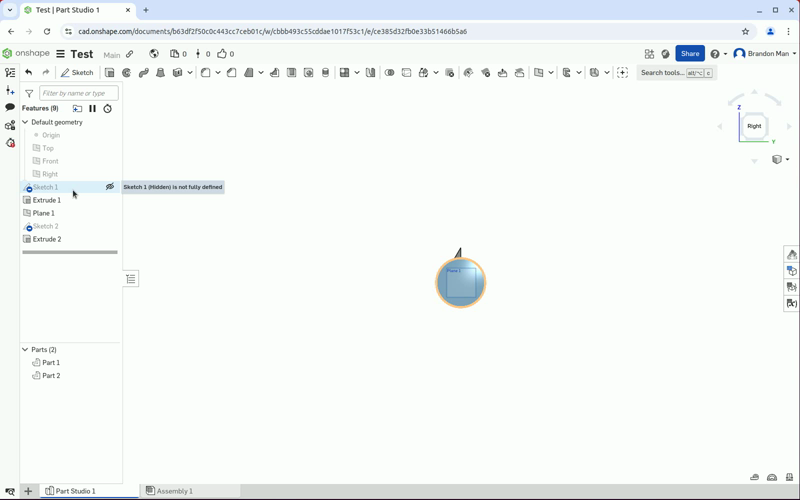
click(73, 189)
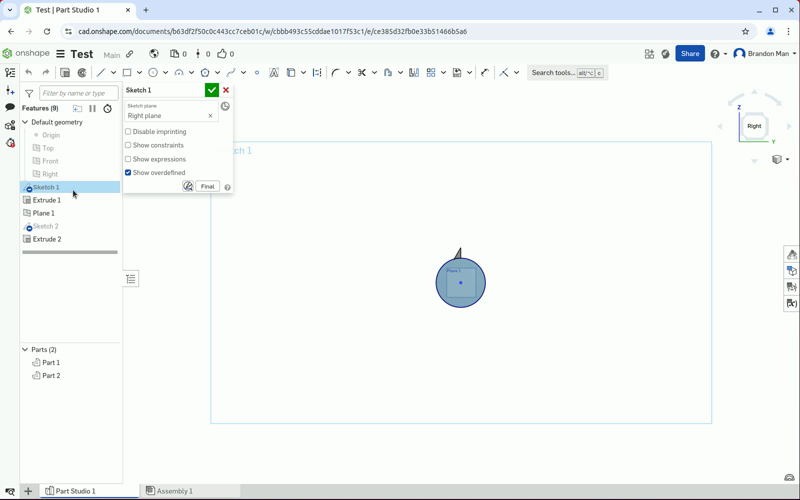
mouse_move(229, 92)
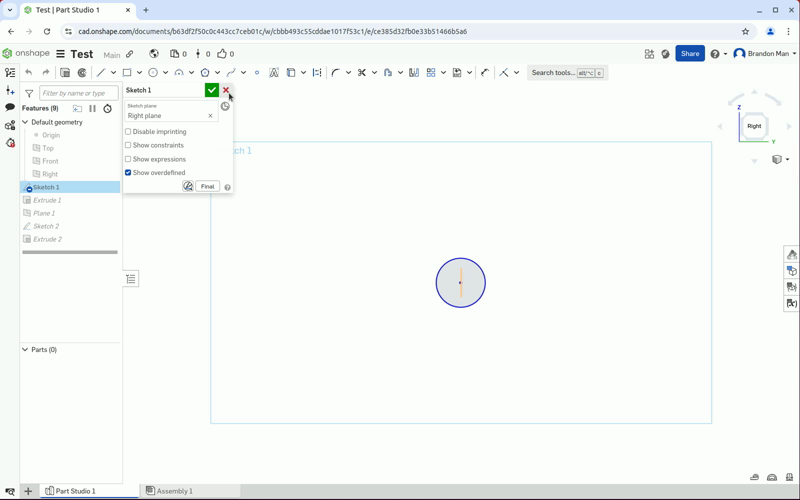
click(229, 92)
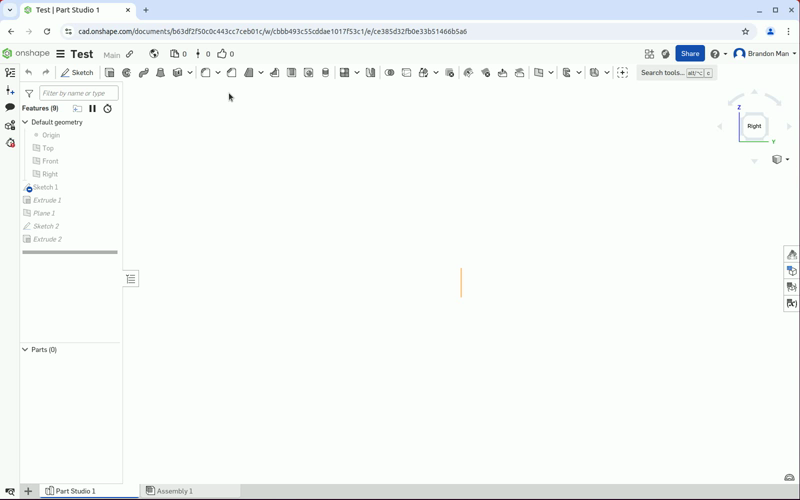
key(shift+s)
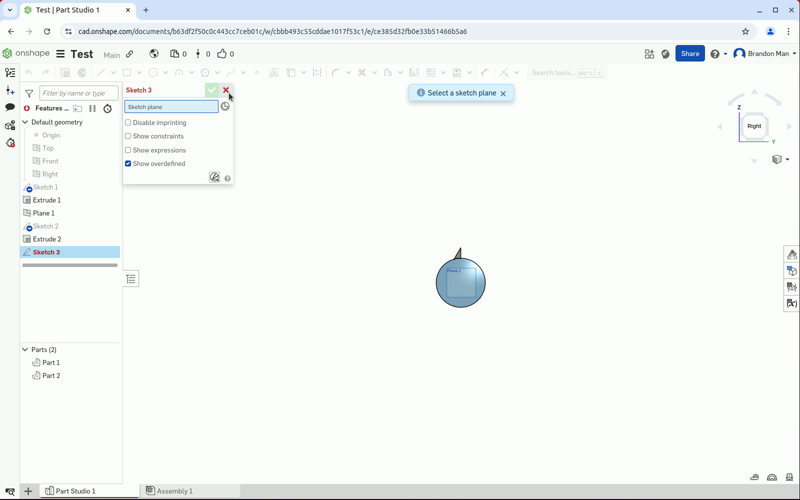
mouse_move(73, 215)
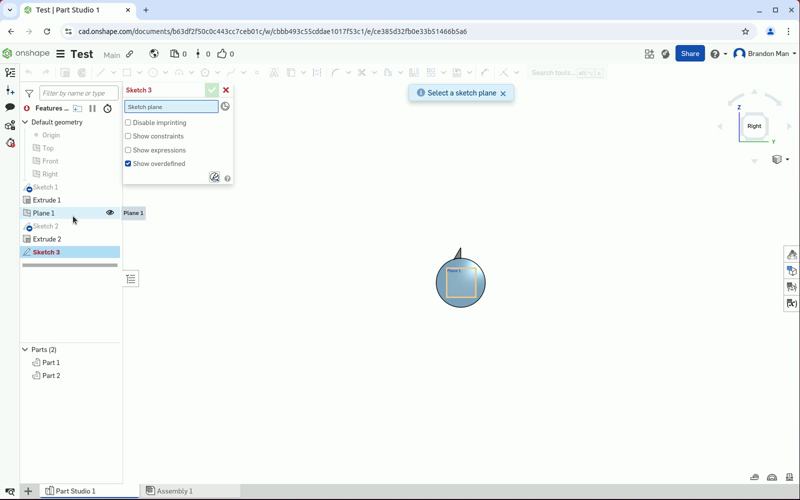
click(73, 215)
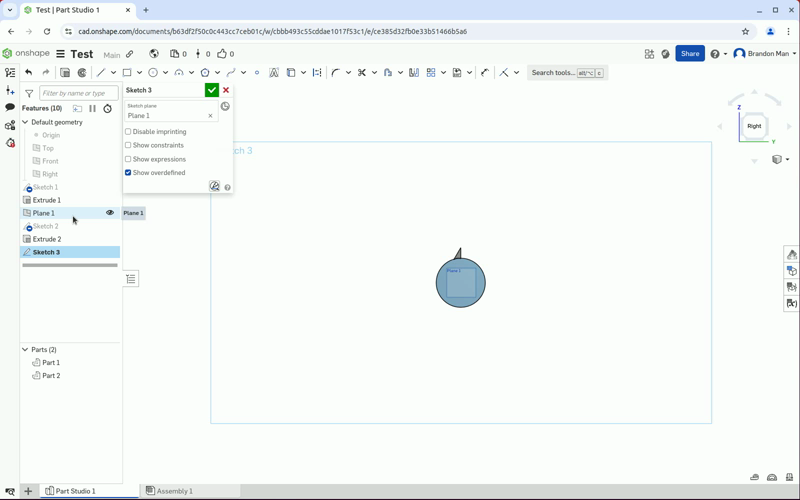
mouse_move(73, 352)
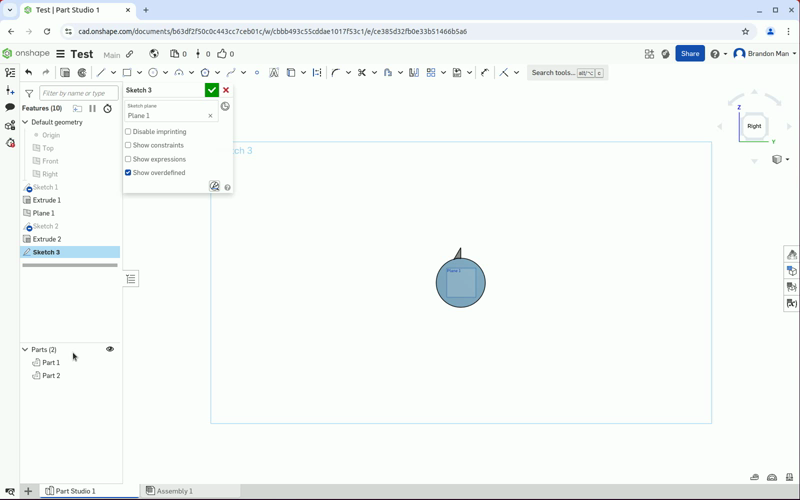
key(y)
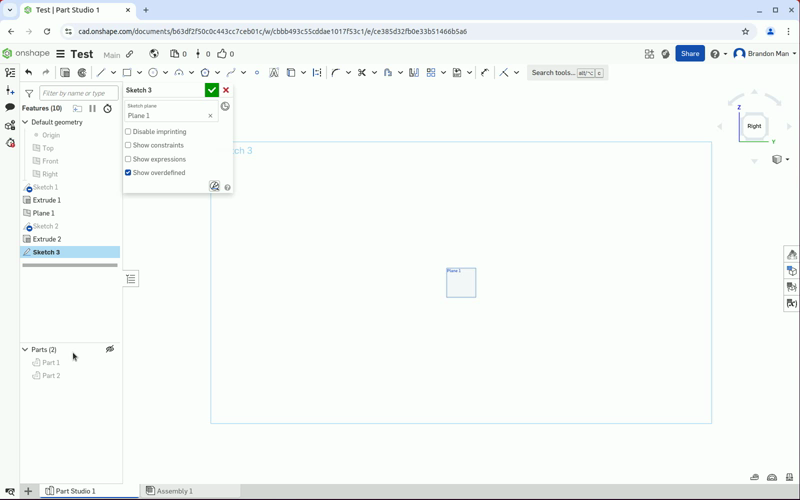
key(l)
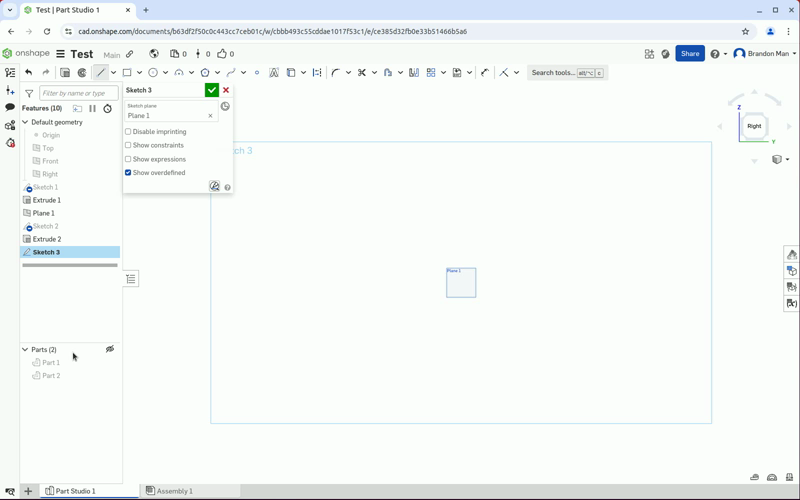
key_down(shift)
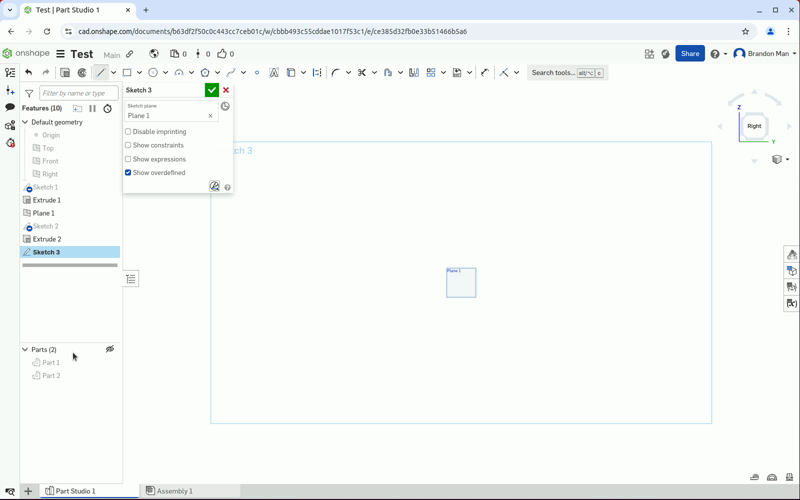
mouse_move(427, 303)
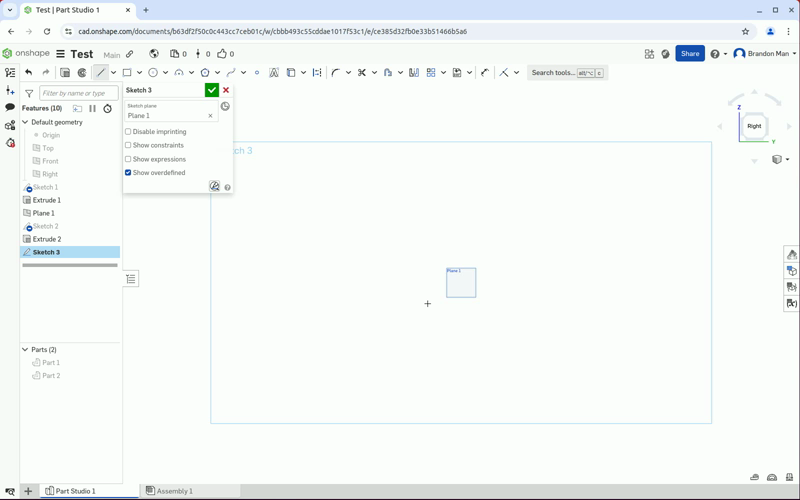
click(427, 303)
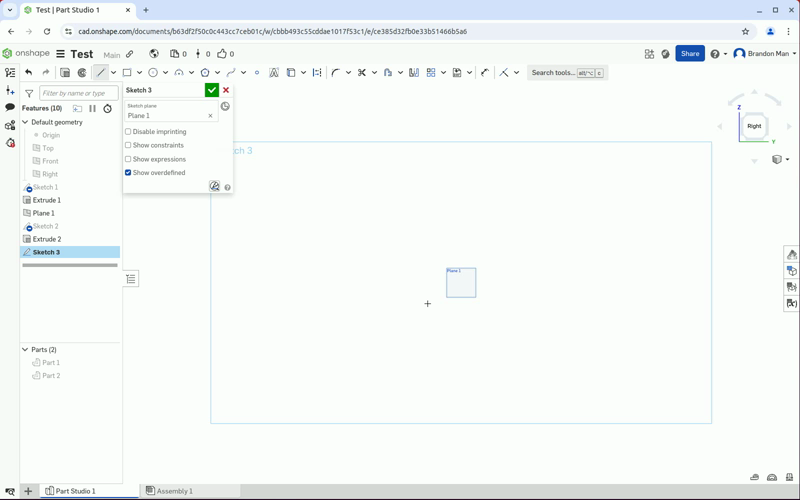
key_up(shift)
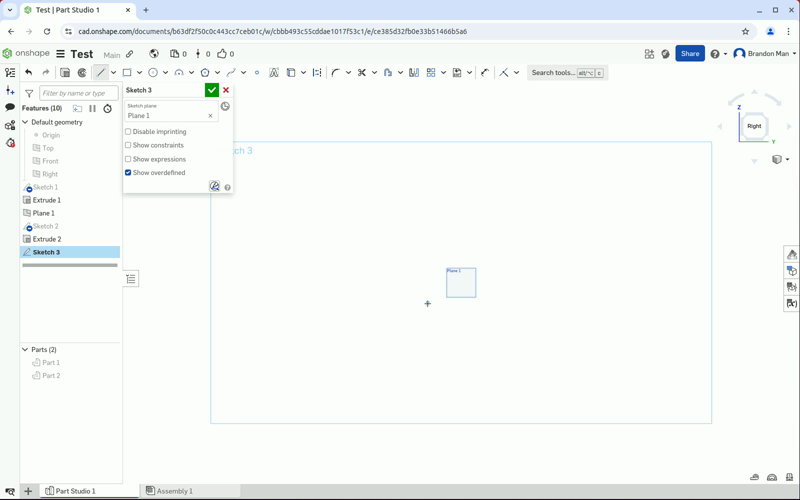
key_down(shift)
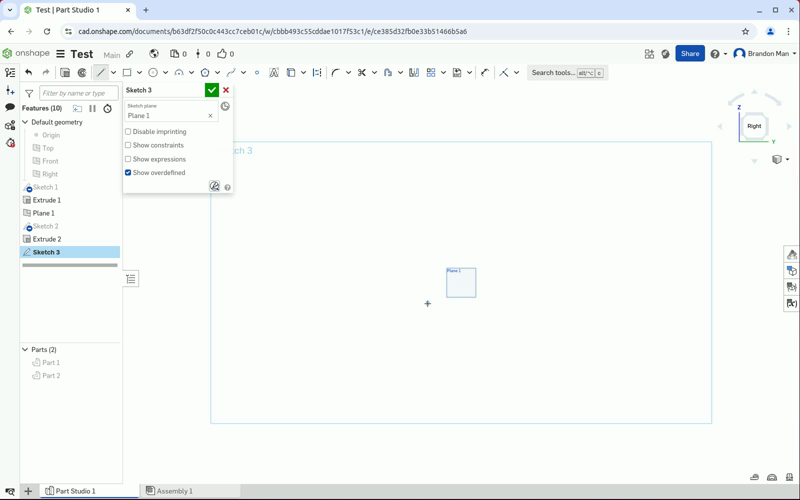
mouse_move(457, 303)
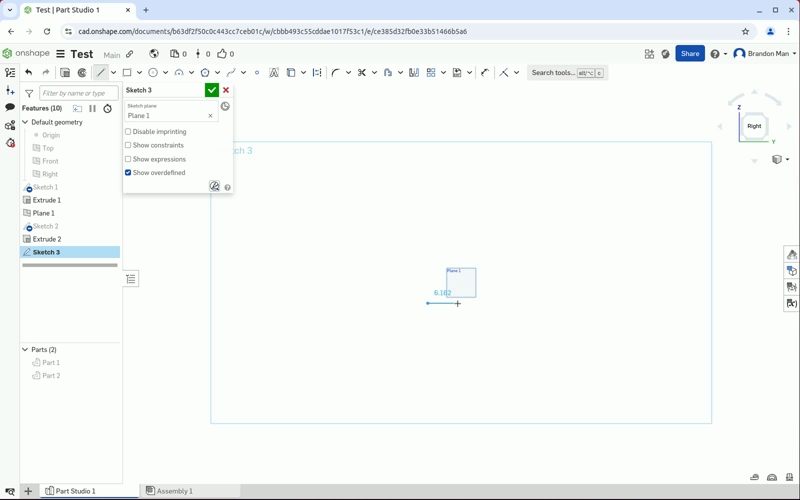
mouse_move(447, 303)
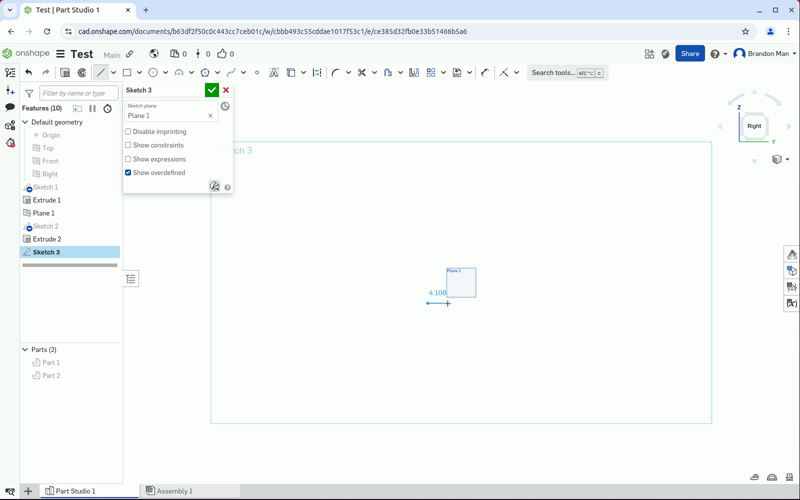
click(447, 303)
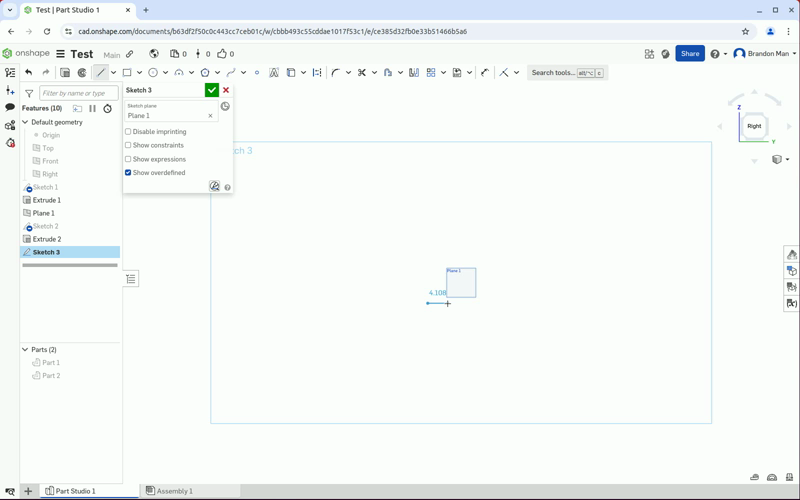
key_up(shift)
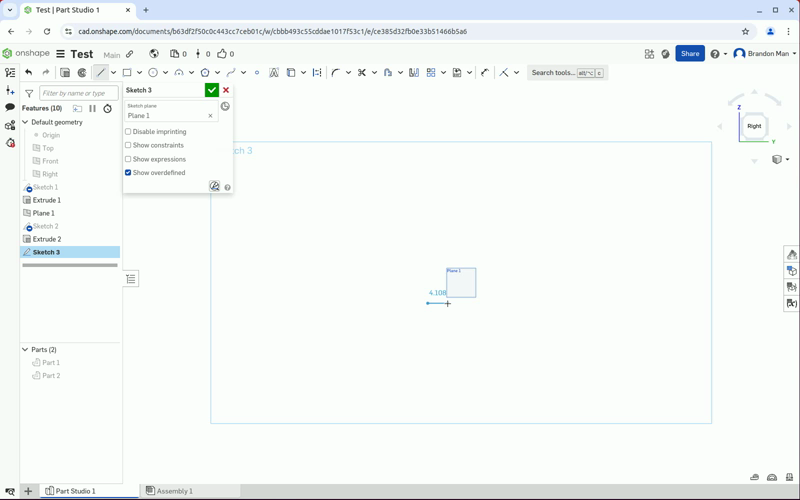
key(esc)
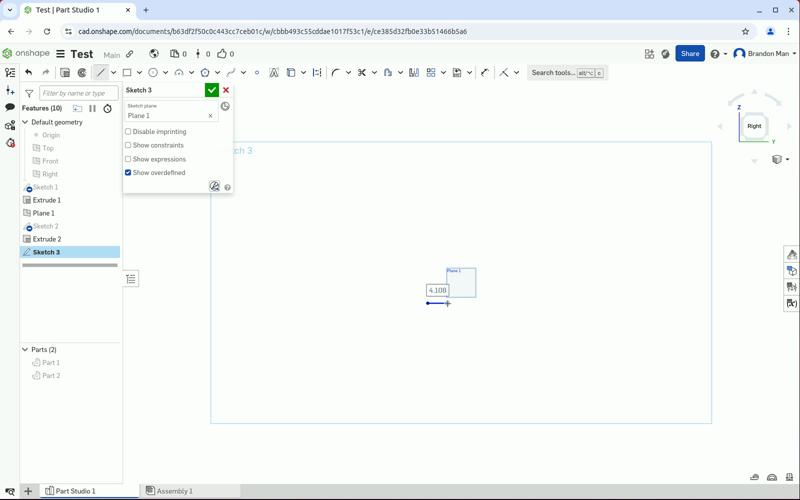
key(a)
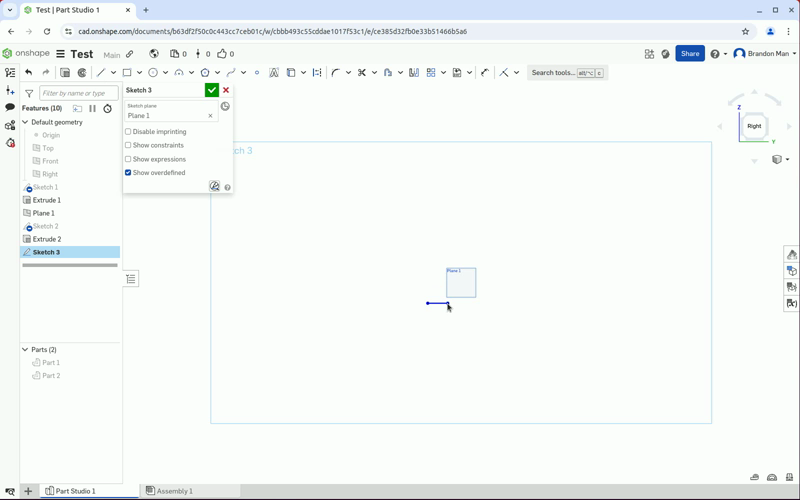
mouse_move(447, 303)
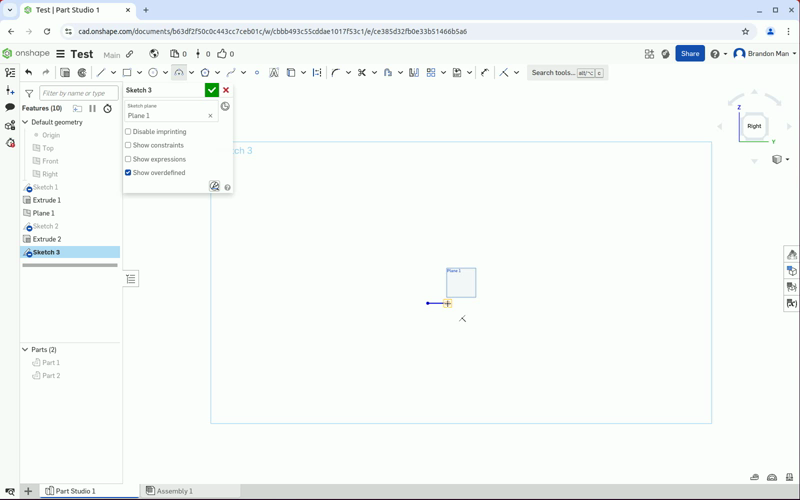
click(447, 303)
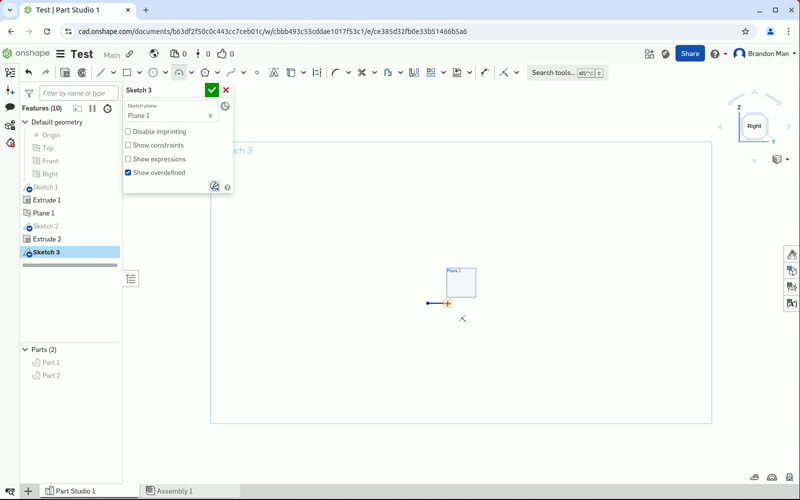
key_down(shift)
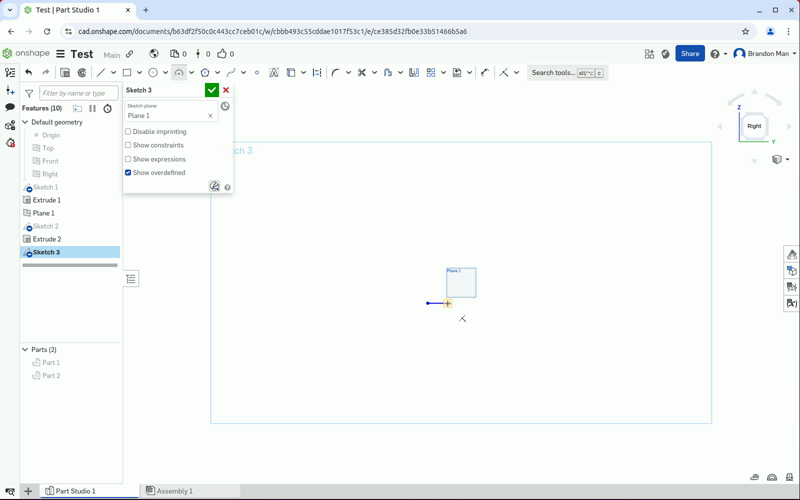
mouse_move(437, 287)
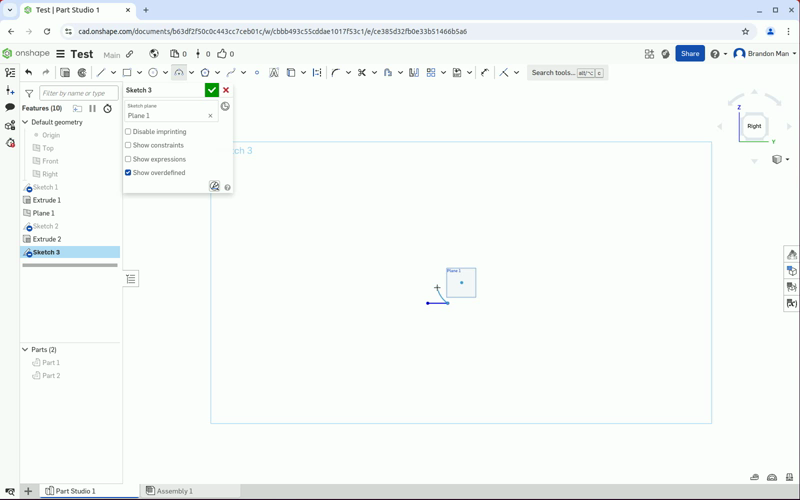
click(437, 287)
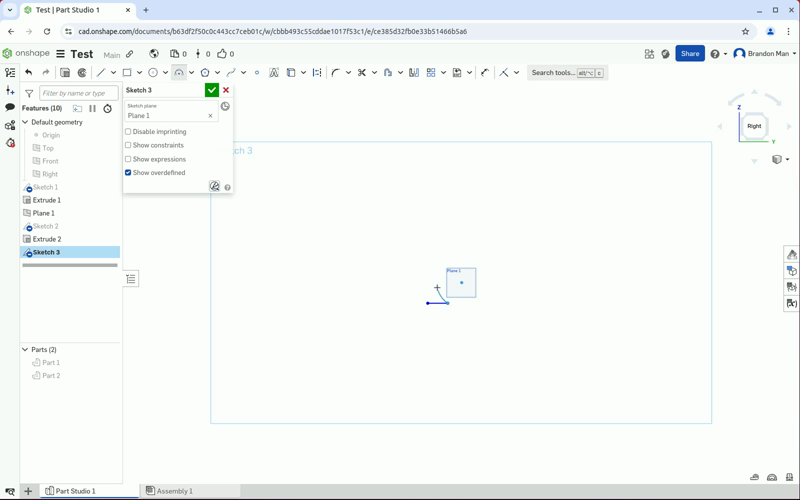
mouse_move(440, 296)
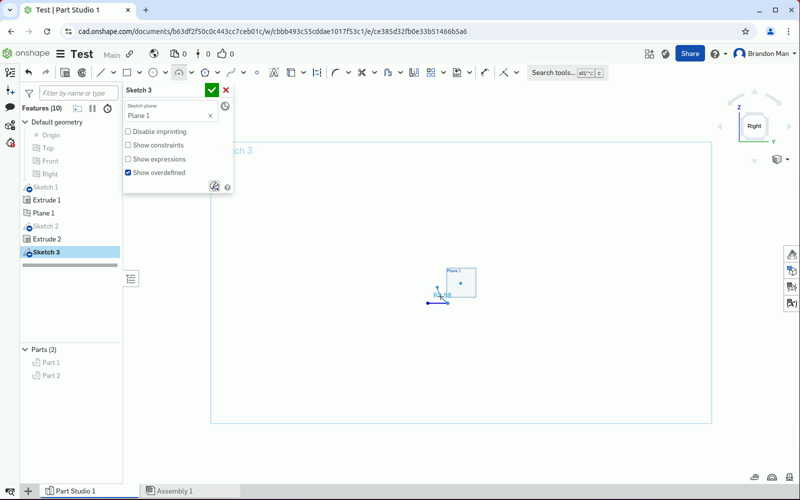
click(440, 296)
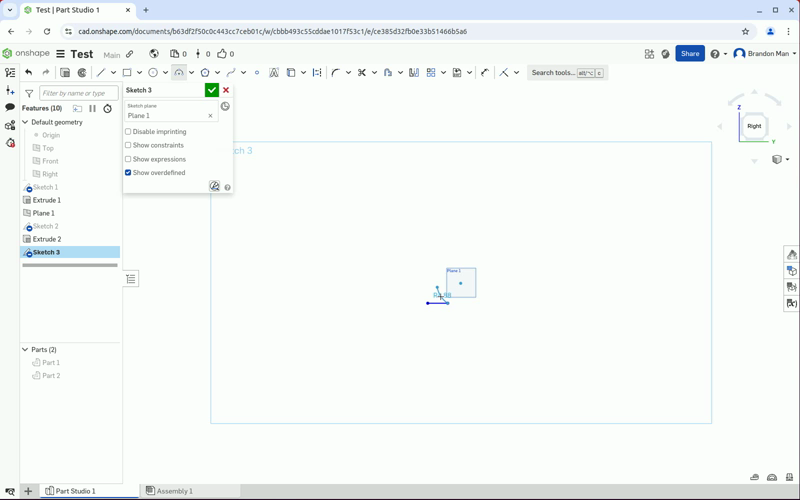
key_up(shift)
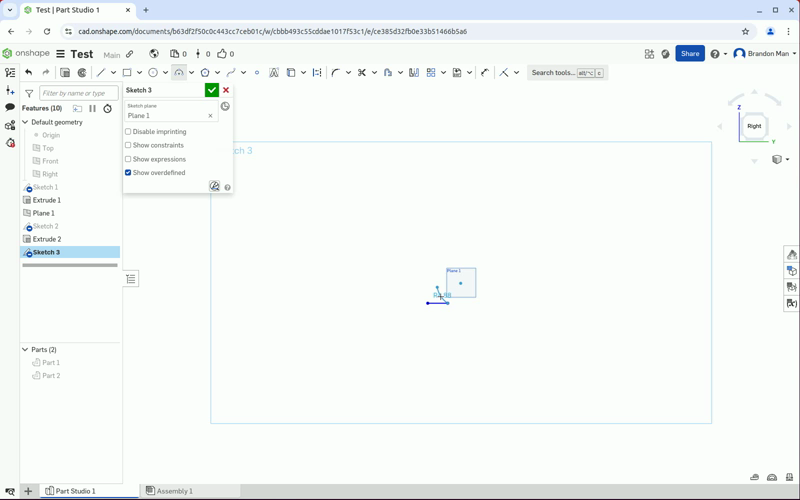
key(esc)
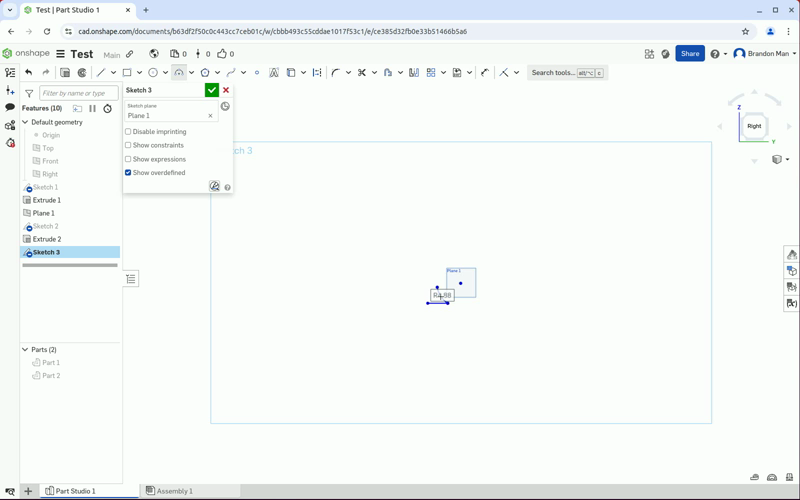
key(l)
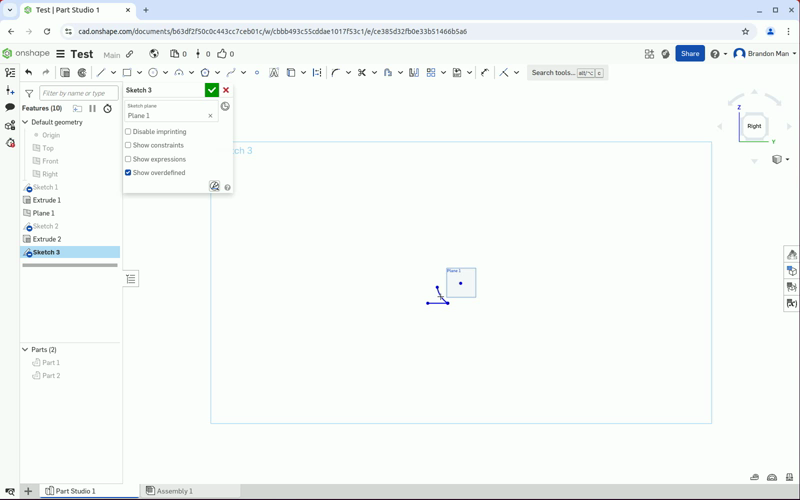
mouse_move(437, 287)
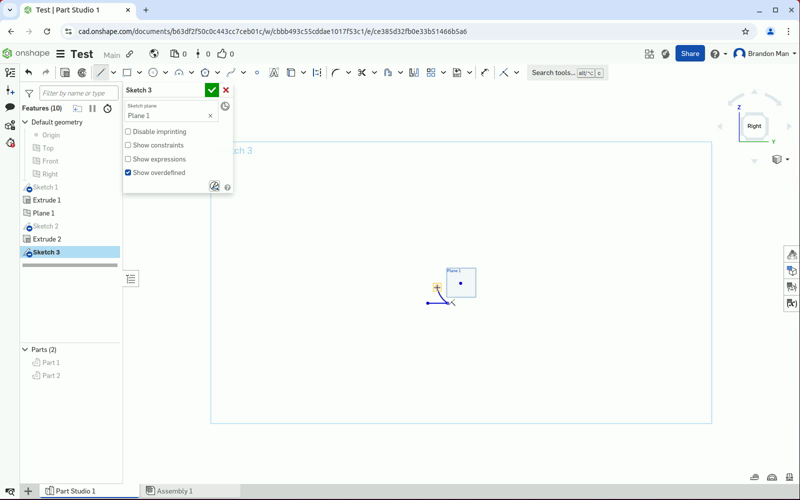
click(437, 287)
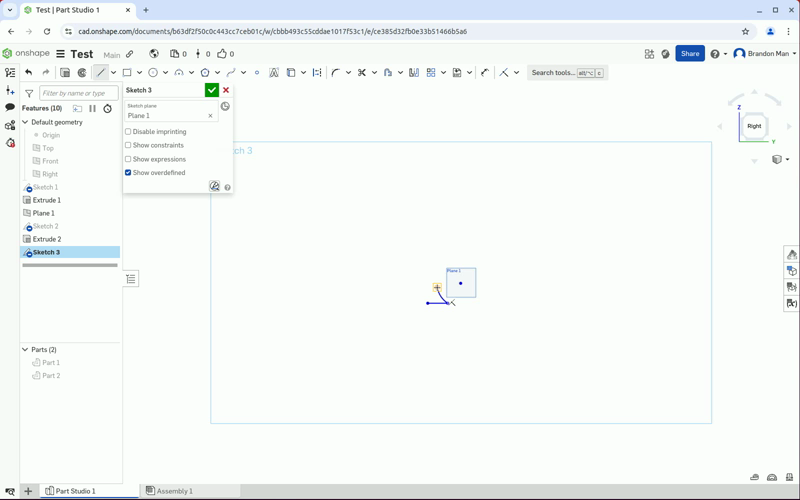
mouse_move(467, 287)
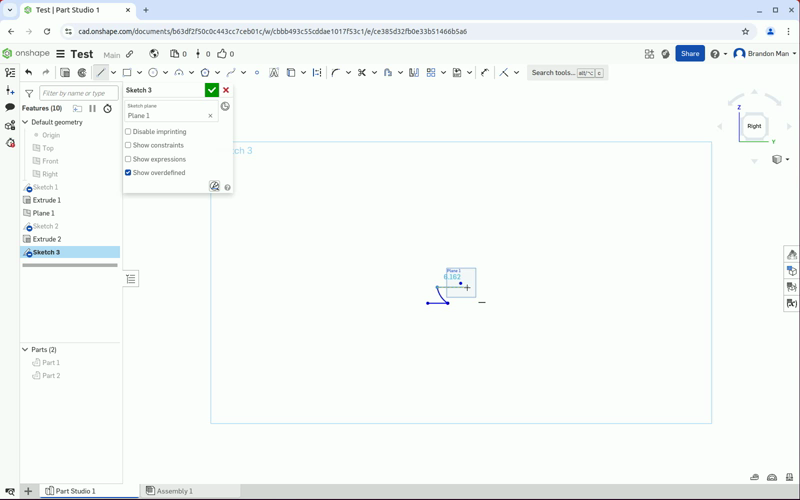
key_down(shift)
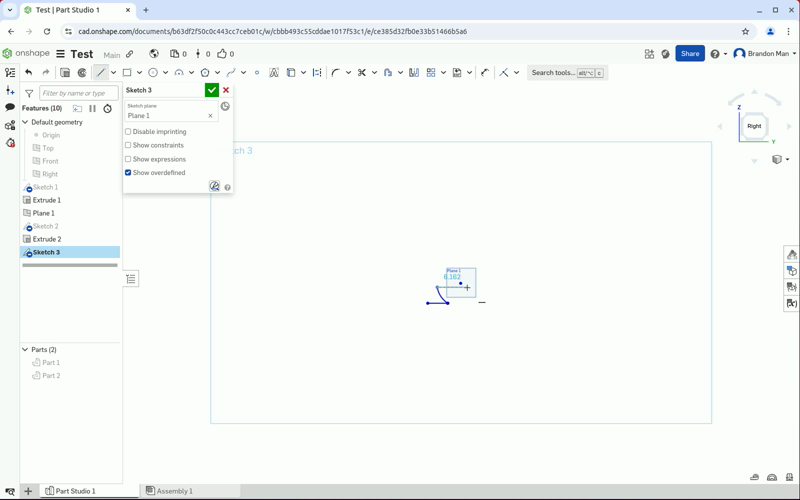
mouse_move(427, 303)
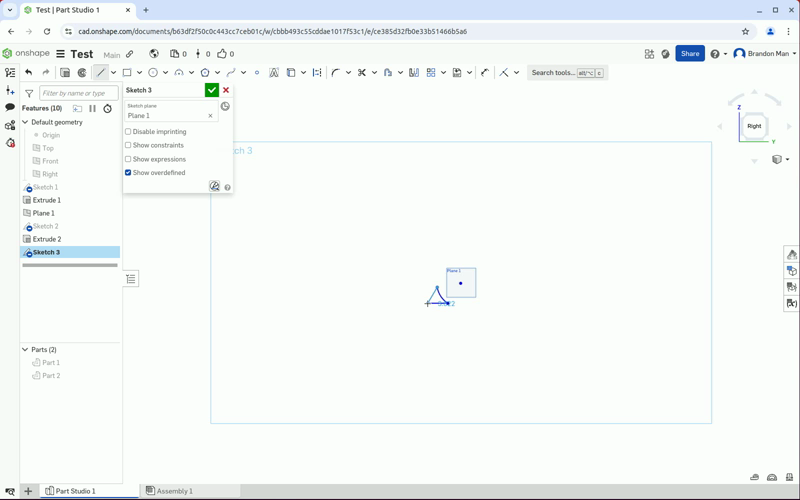
key_up(shift)
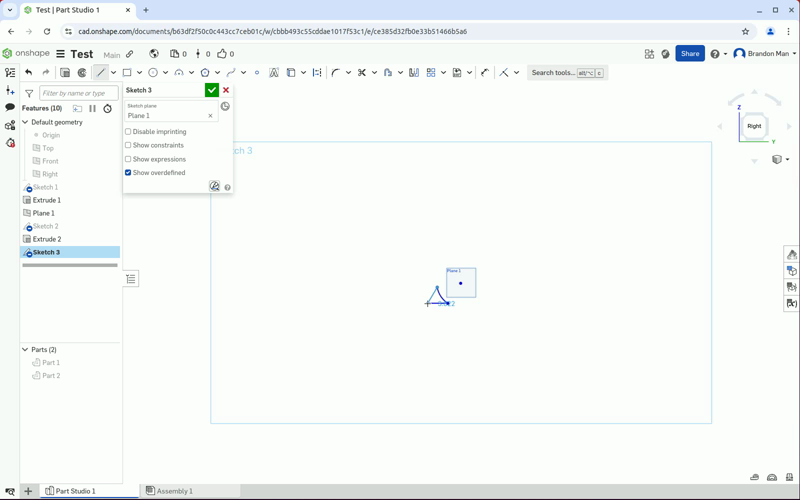
click(427, 303)
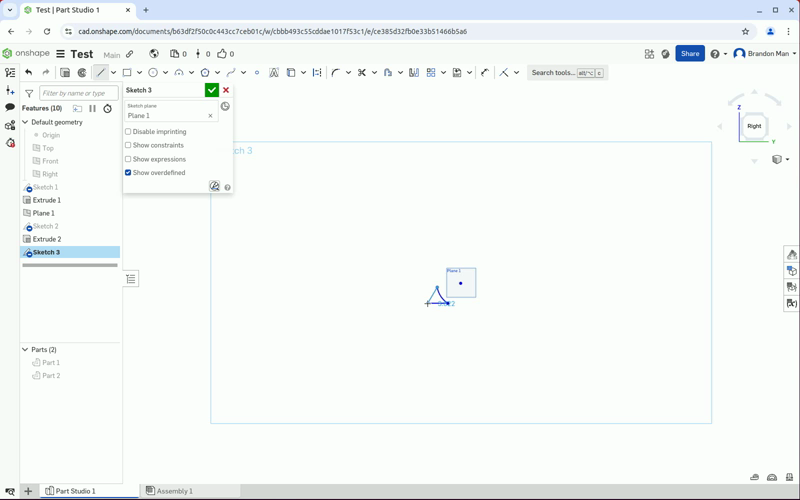
key(esc)
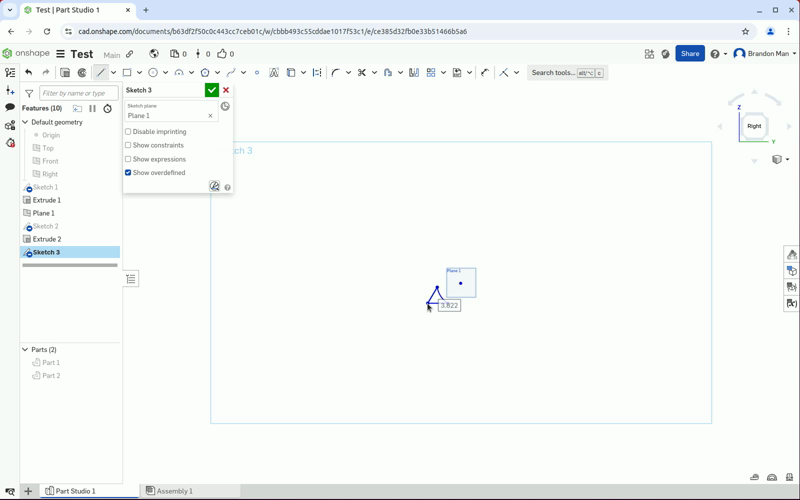
mouse_move(433, 293)
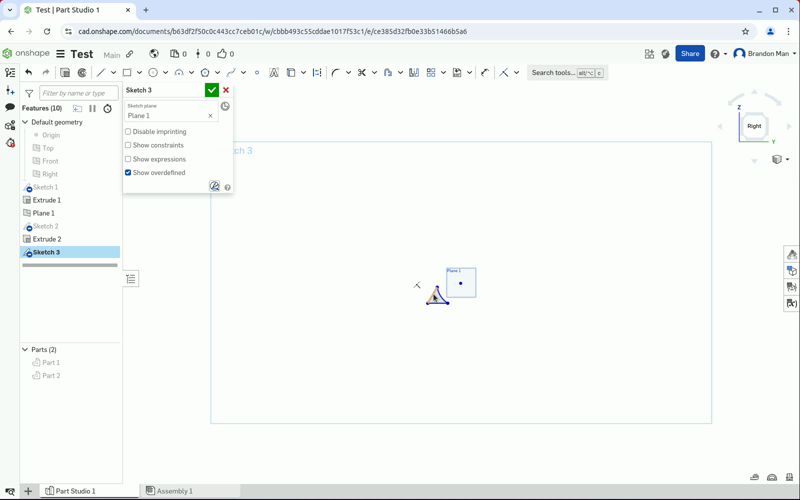
scroll(6)
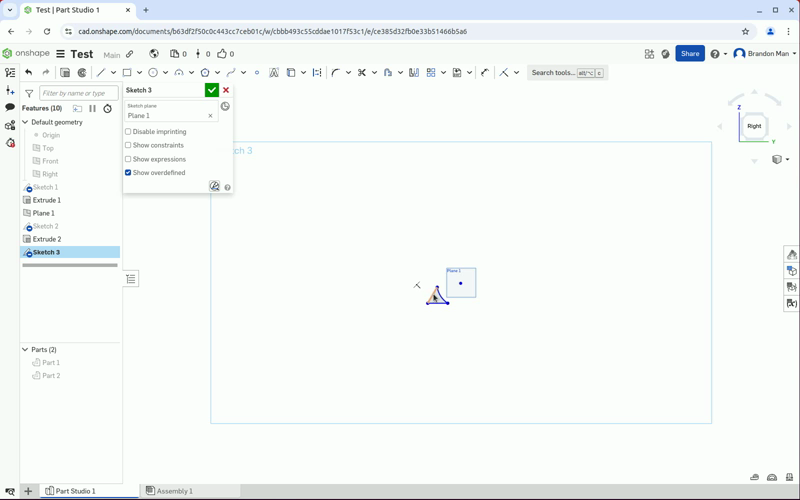
scroll(6)
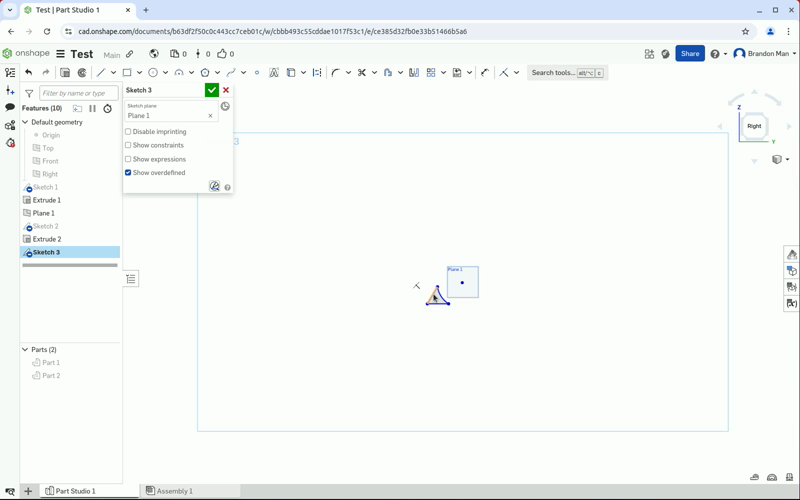
scroll(6)
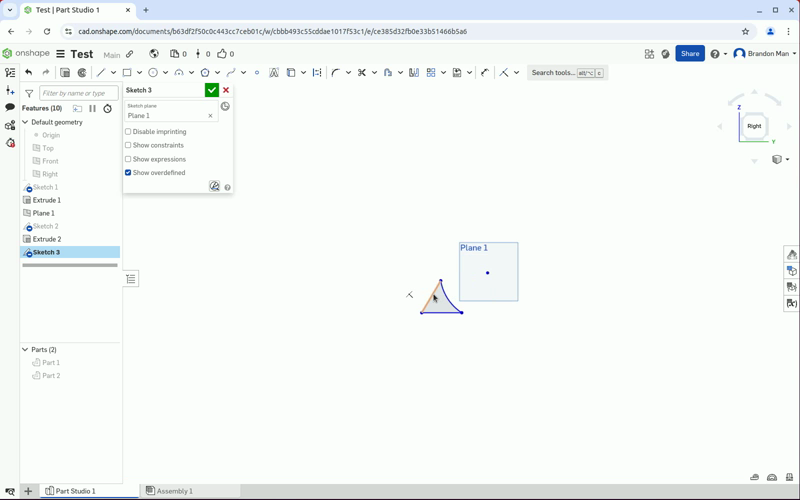
scroll(6)
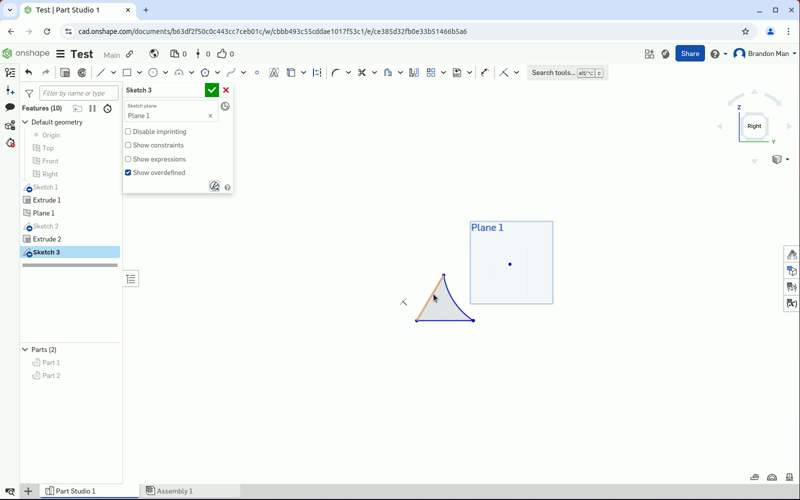
scroll(6)
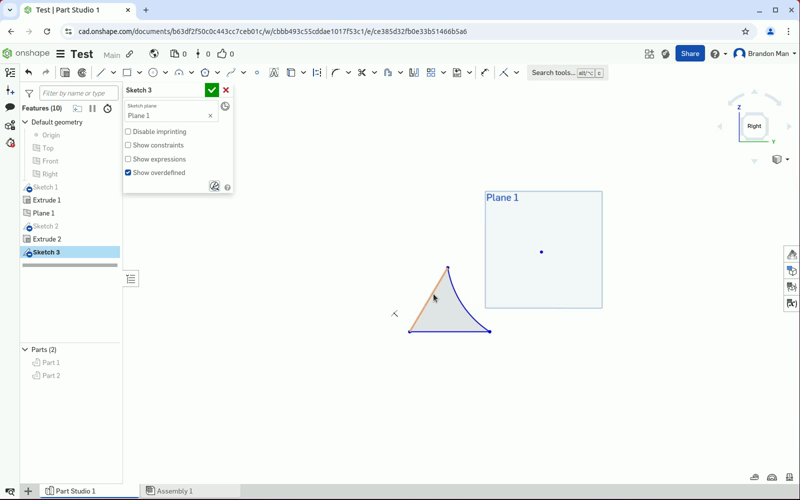
scroll(6)
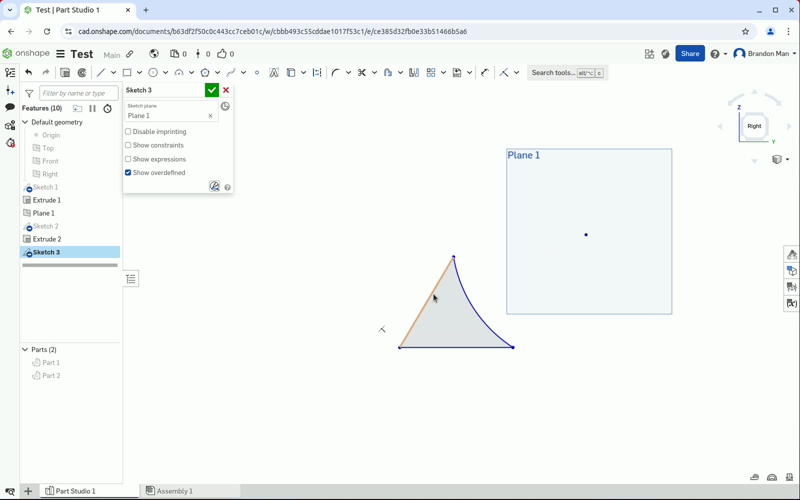
scroll(6)
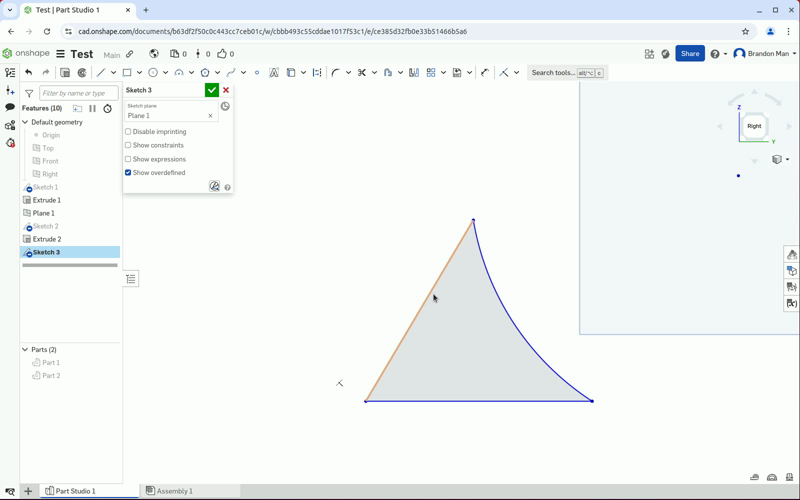
click(433, 293)
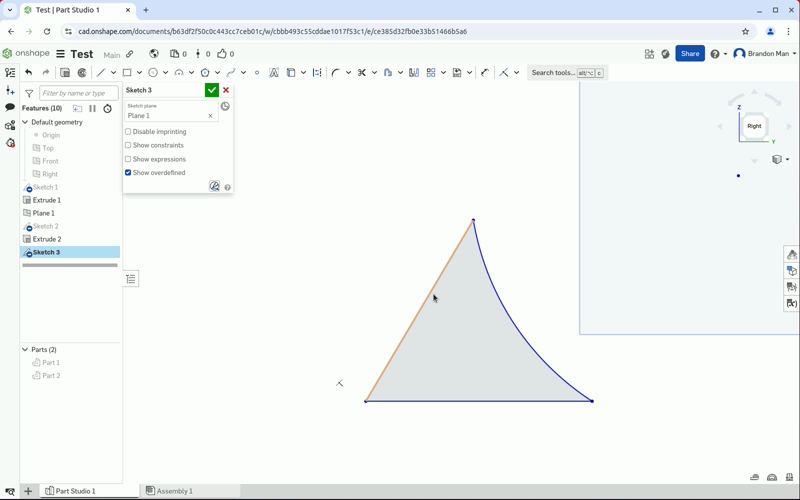
scroll(-6)
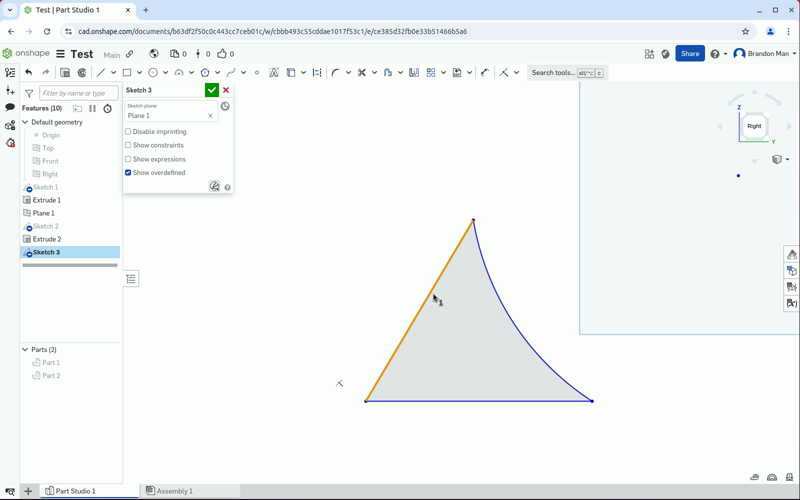
scroll(-6)
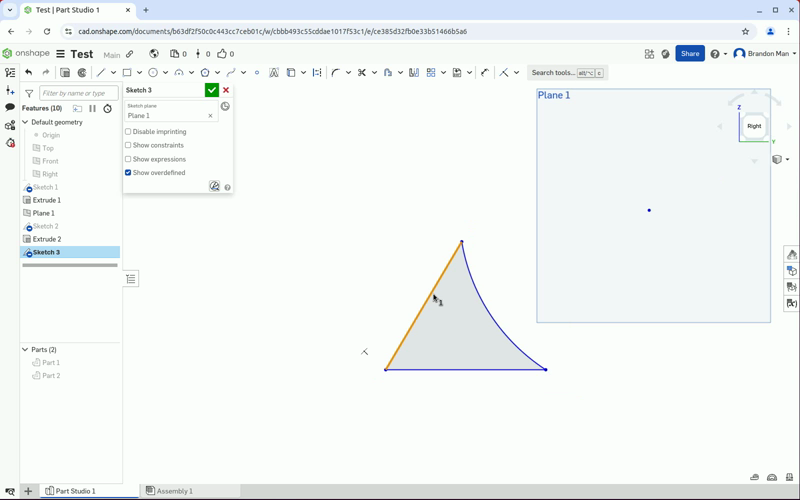
scroll(-6)
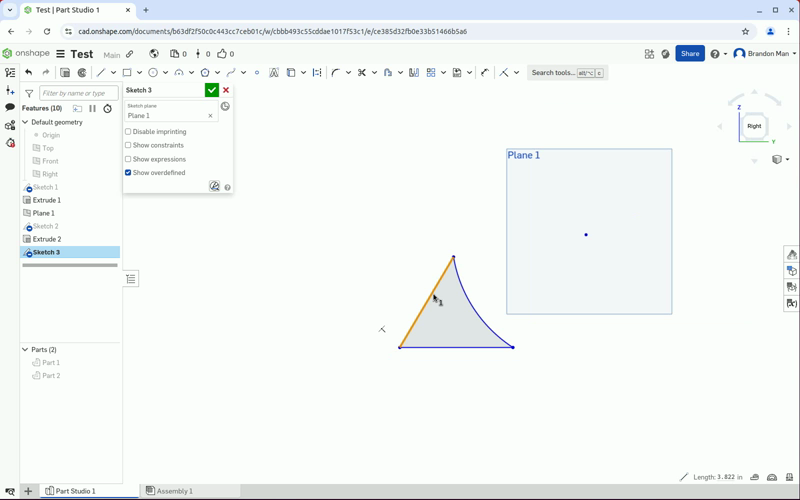
scroll(-6)
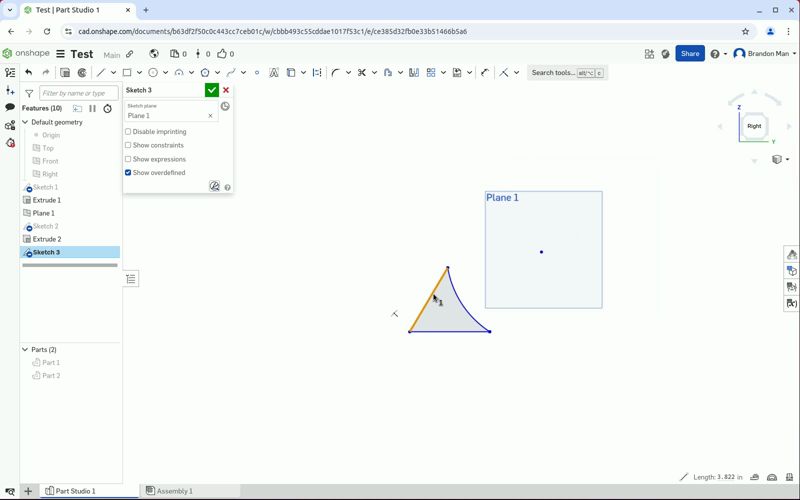
scroll(-6)
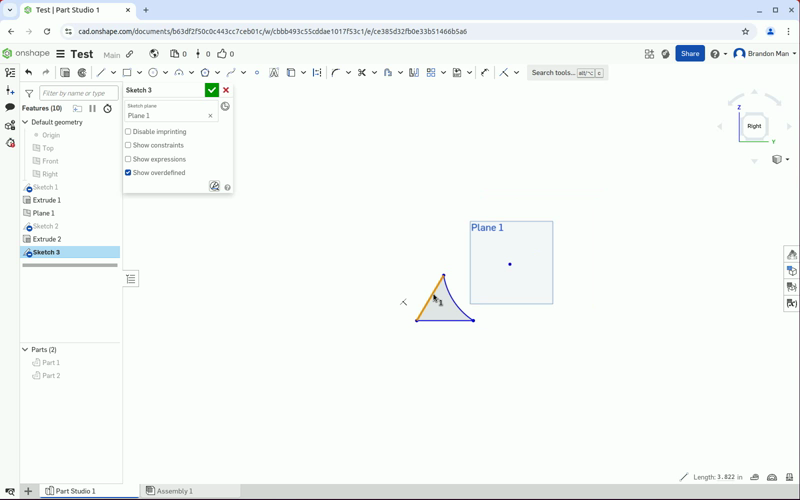
scroll(-6)
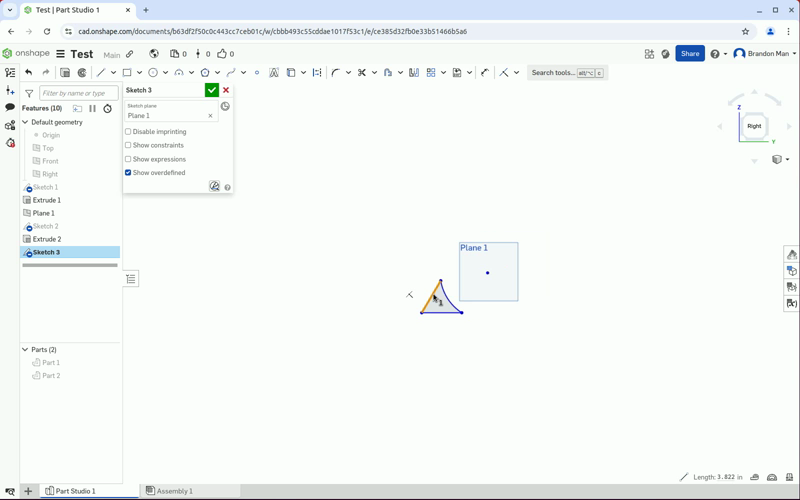
scroll(-6)
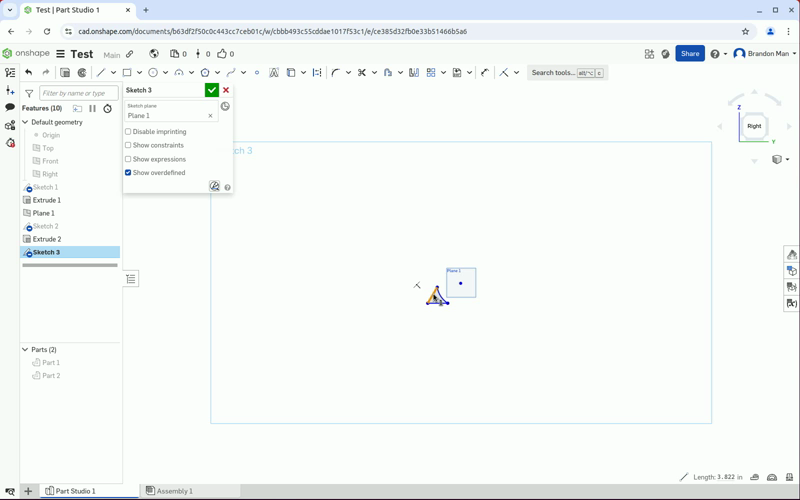
mouse_move(73, 352)
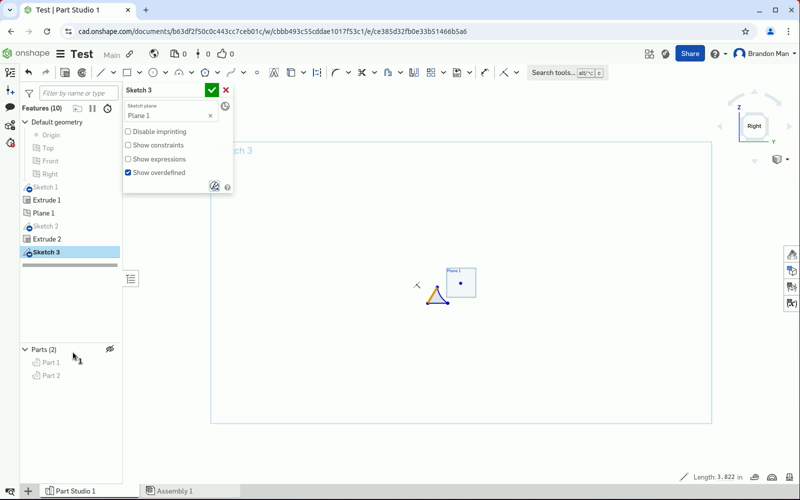
key(shift+y)
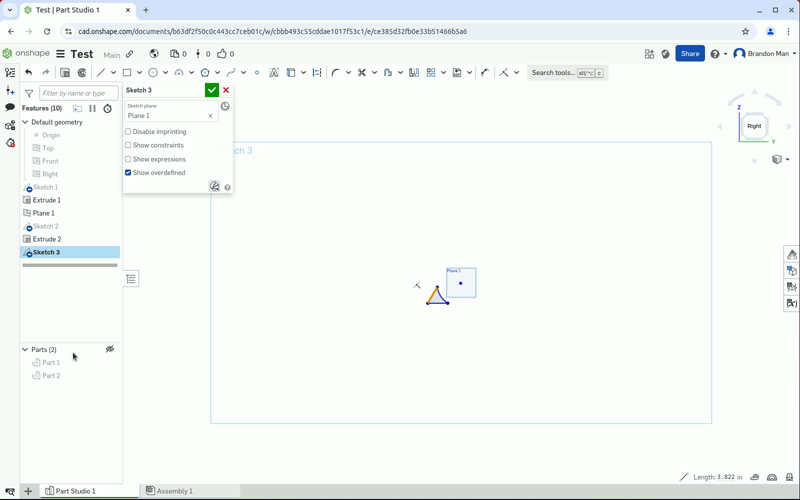
key(shift+e)
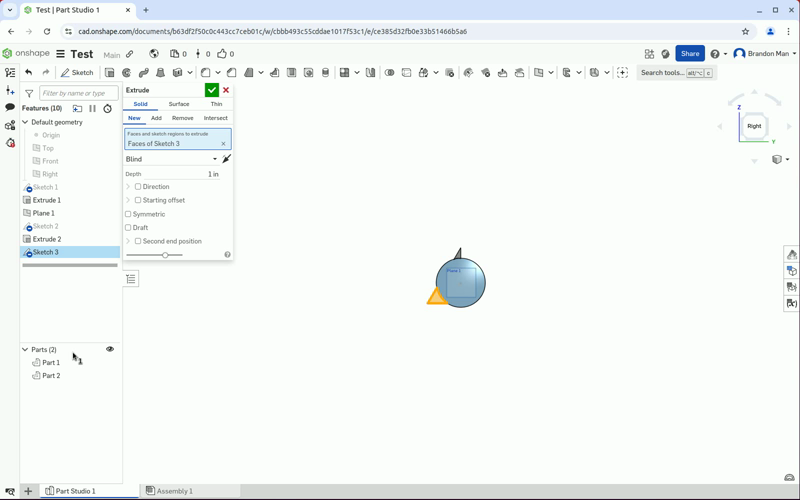
mouse_move(143, 106)
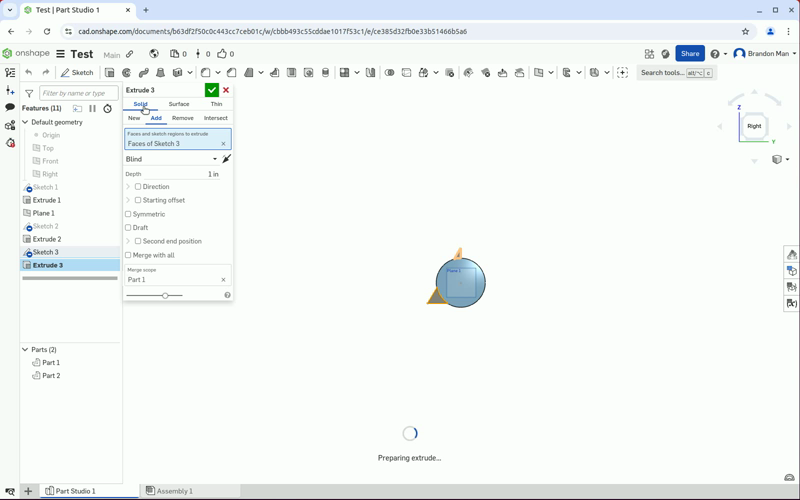
click(143, 106)
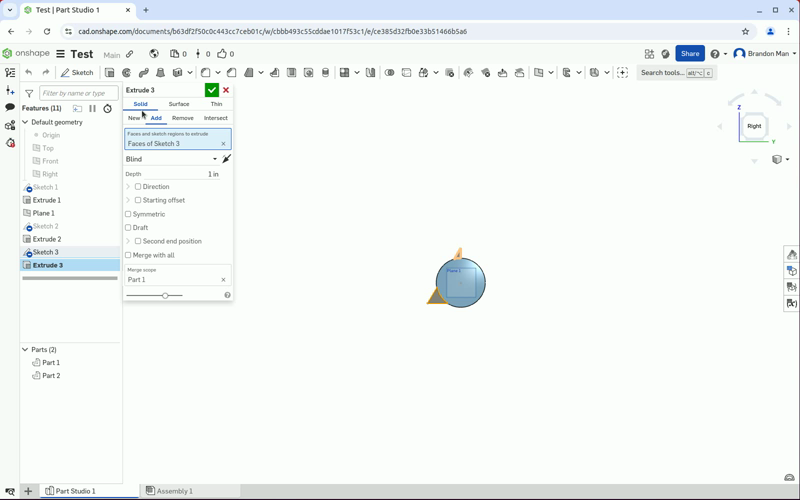
mouse_move(137, 120)
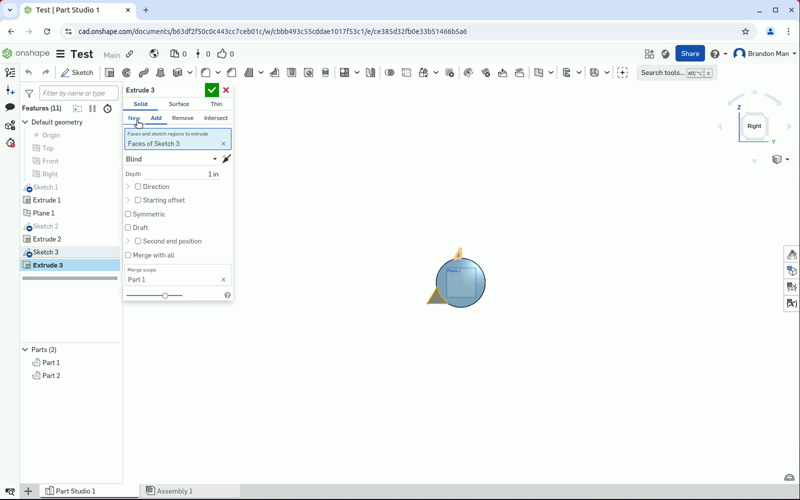
click(137, 120)
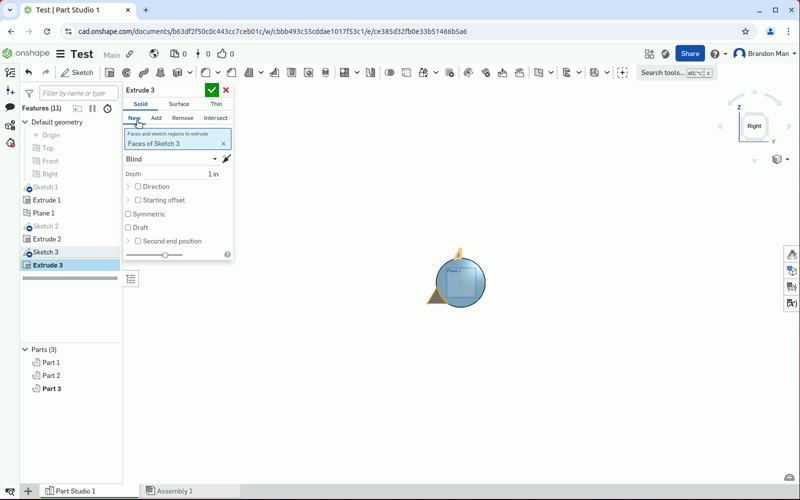
key(tab, 4)
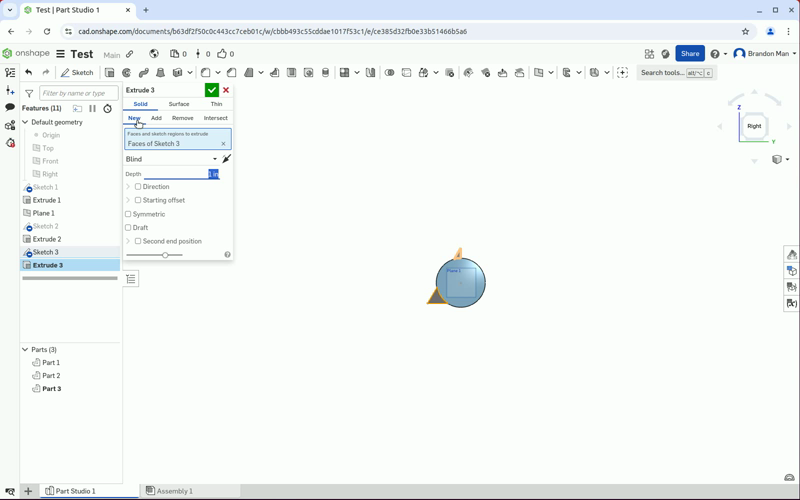
text(-10.591)
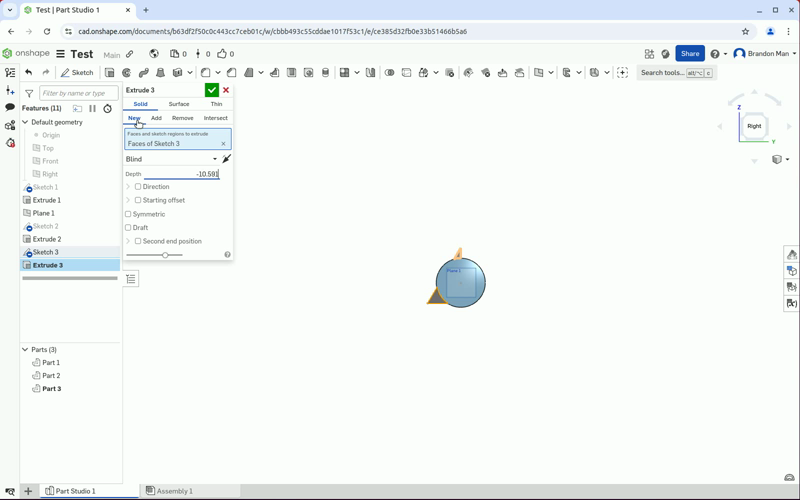
key(enter)
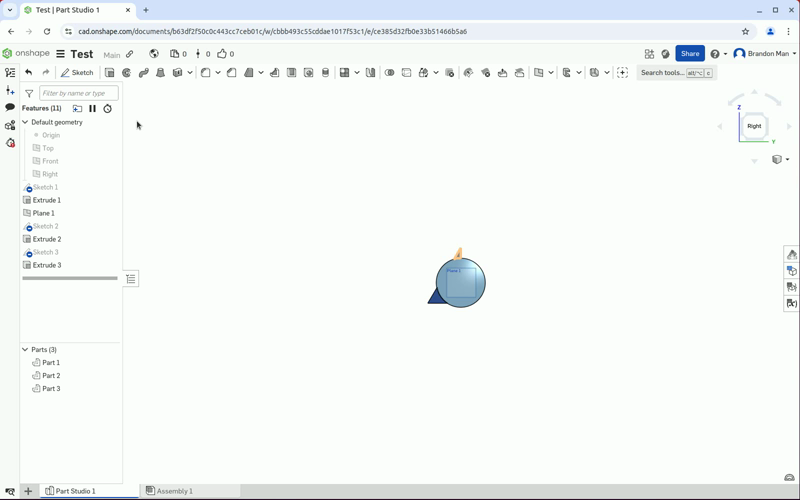
key(shift+h)
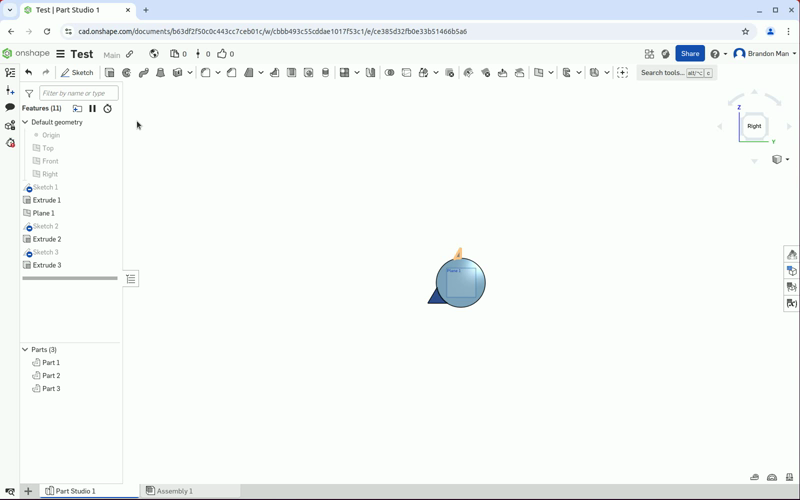
key(shift+h)
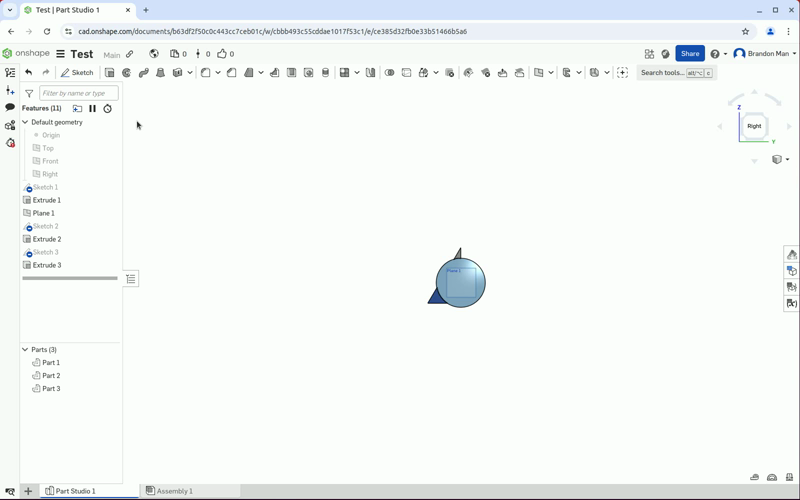
mouse_move(73, 189)
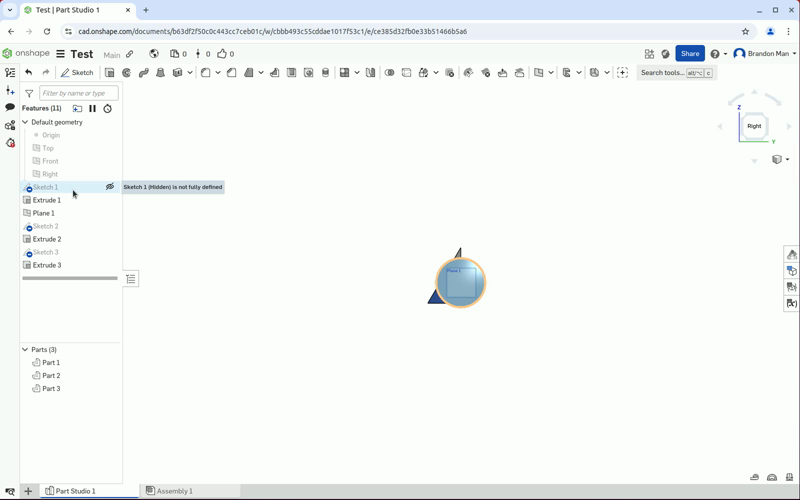
click(73, 189)
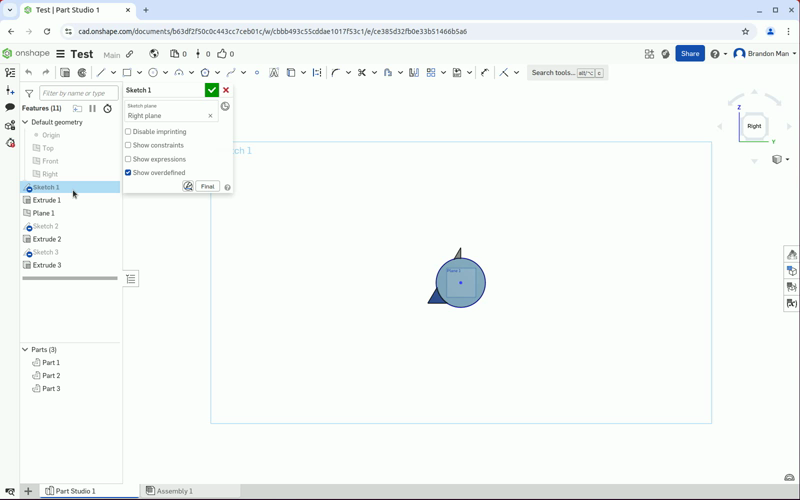
mouse_move(229, 92)
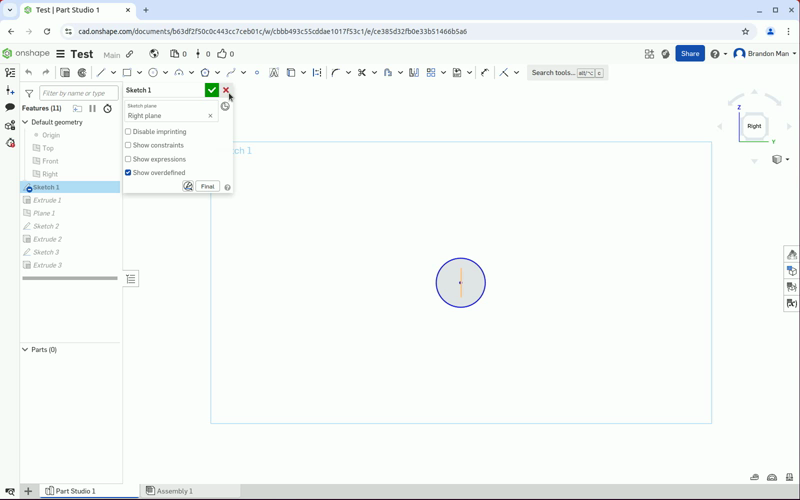
click(229, 92)
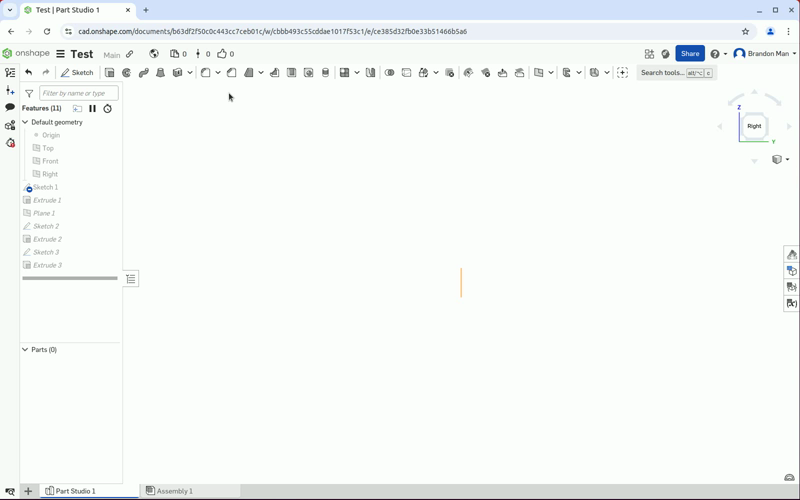
key(shift+s)
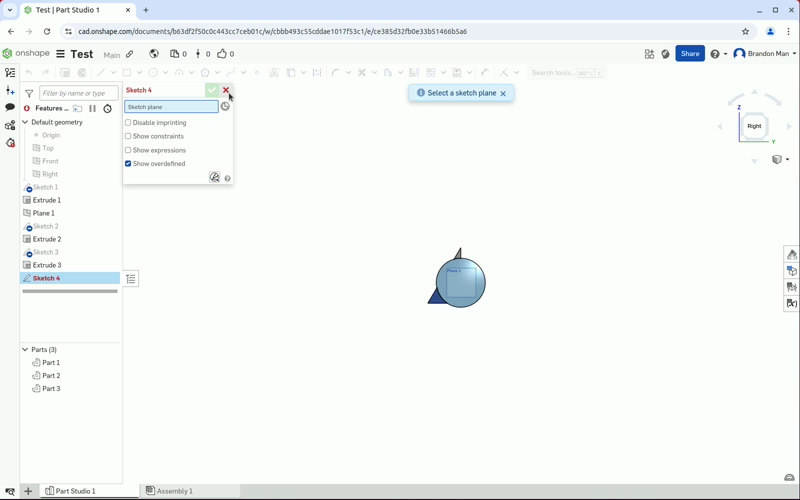
mouse_move(73, 215)
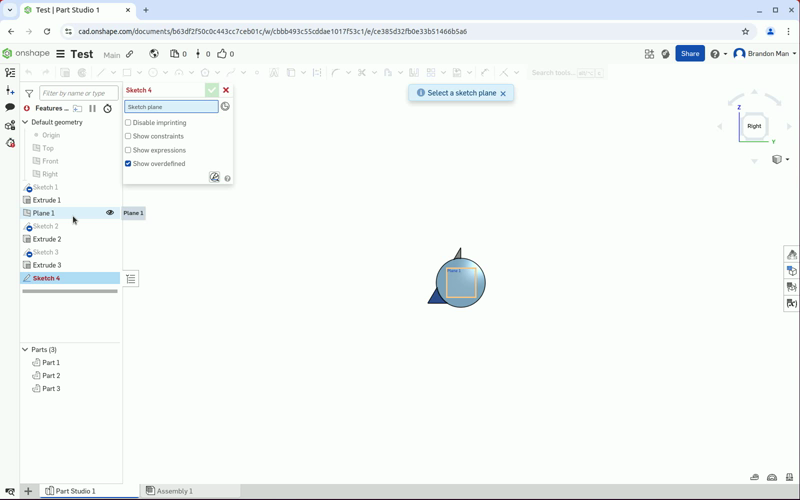
click(73, 215)
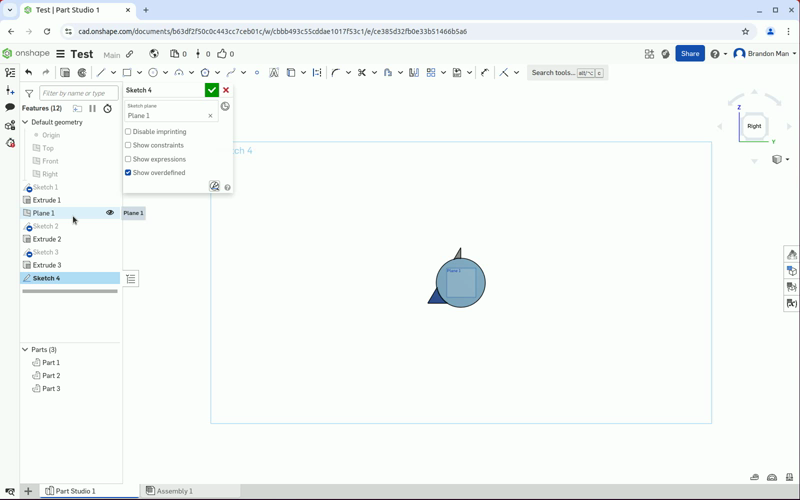
mouse_move(73, 352)
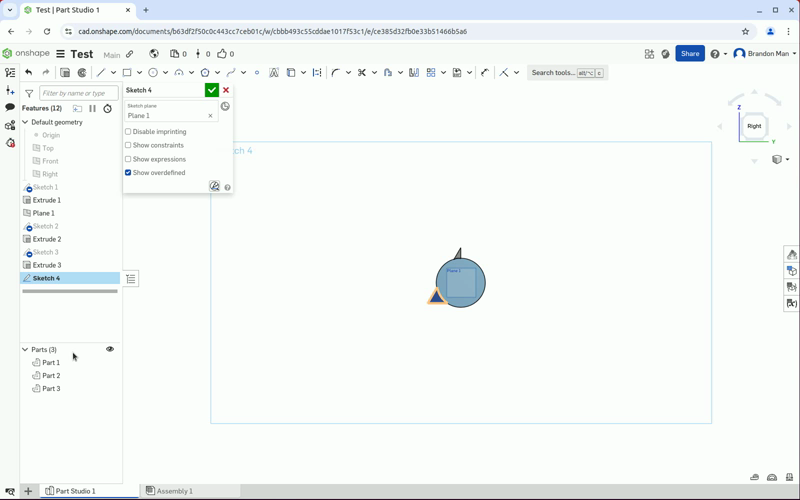
key(y)
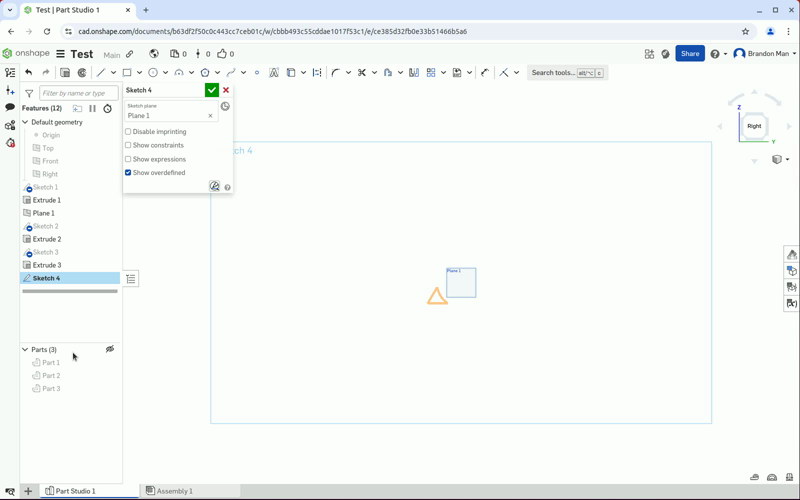
key(a)
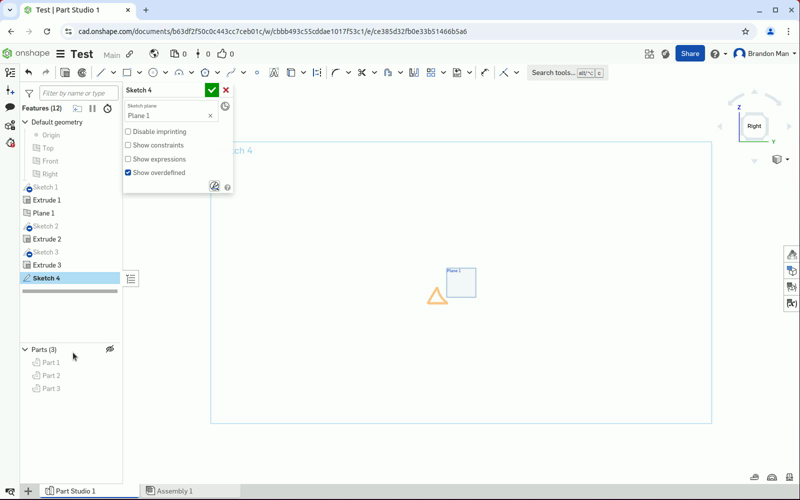
key_down(shift)
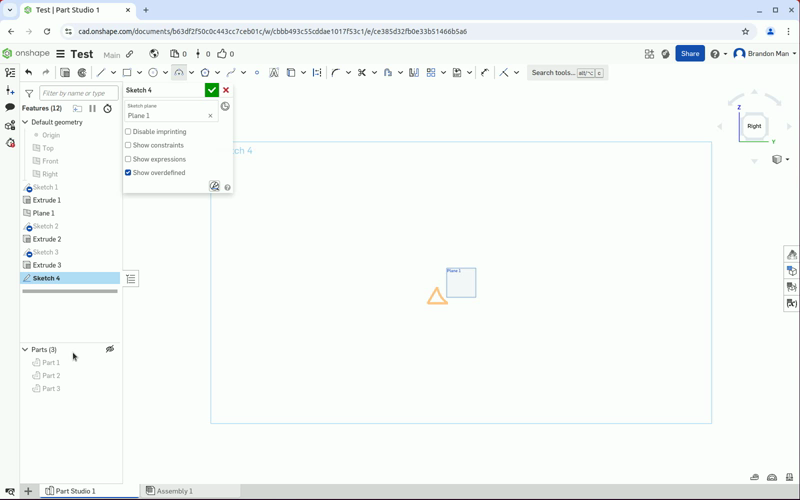
mouse_move(437, 287)
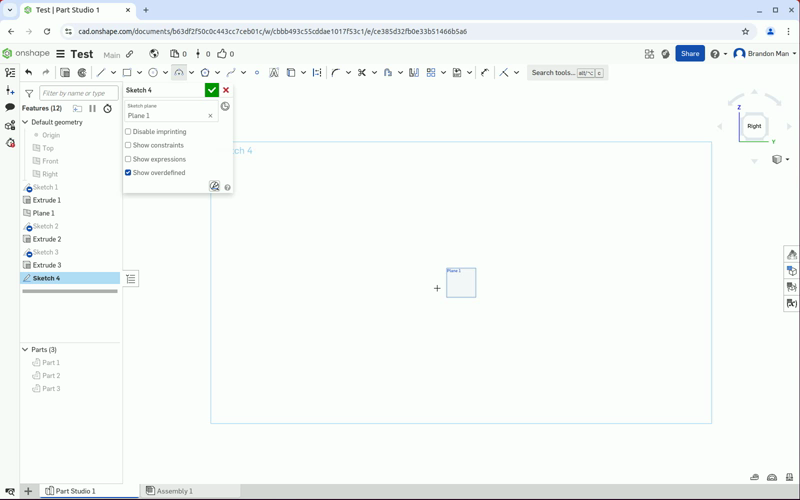
click(437, 287)
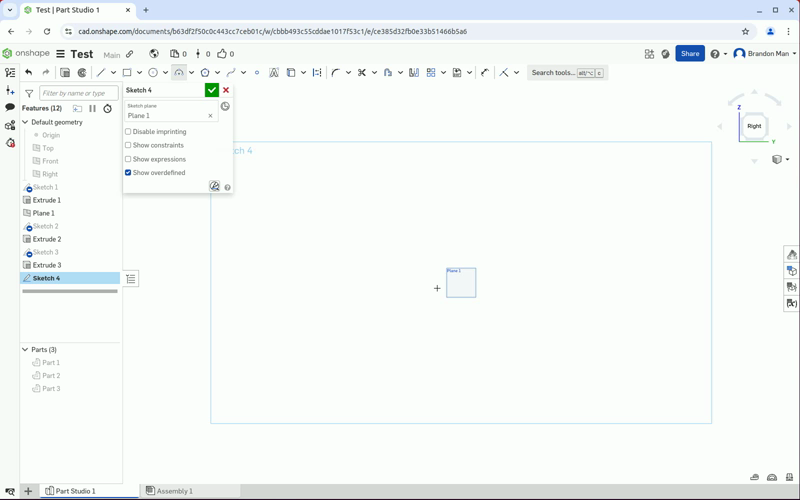
key_up(shift)
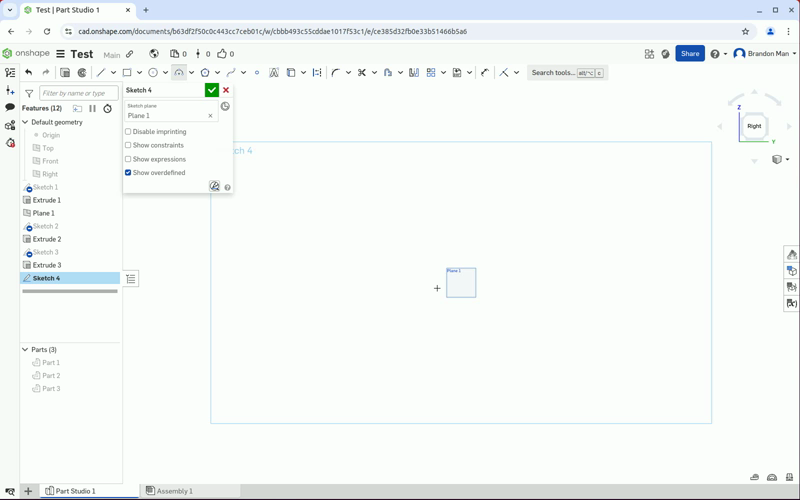
key_down(shift)
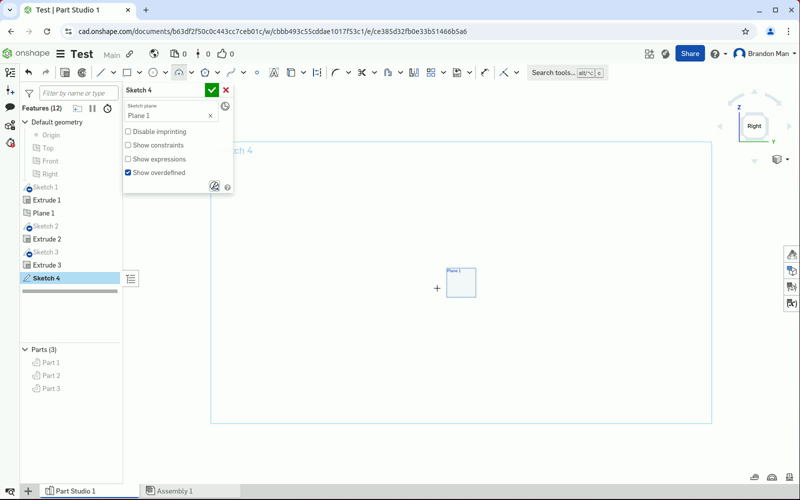
mouse_move(447, 302)
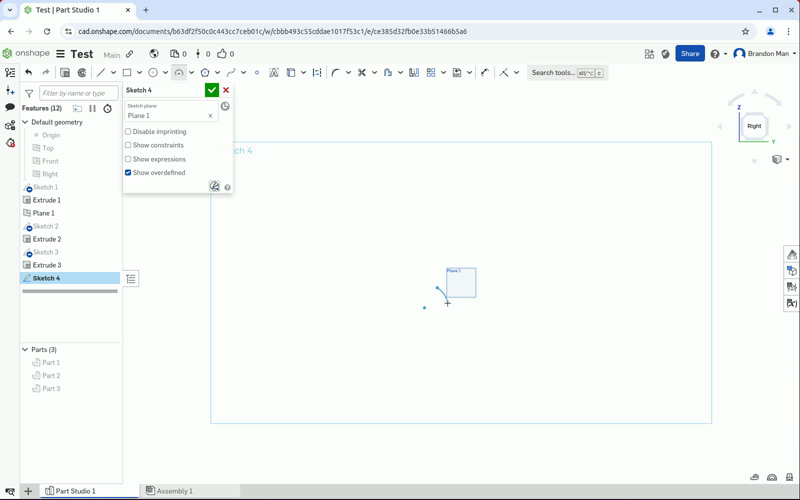
click(447, 302)
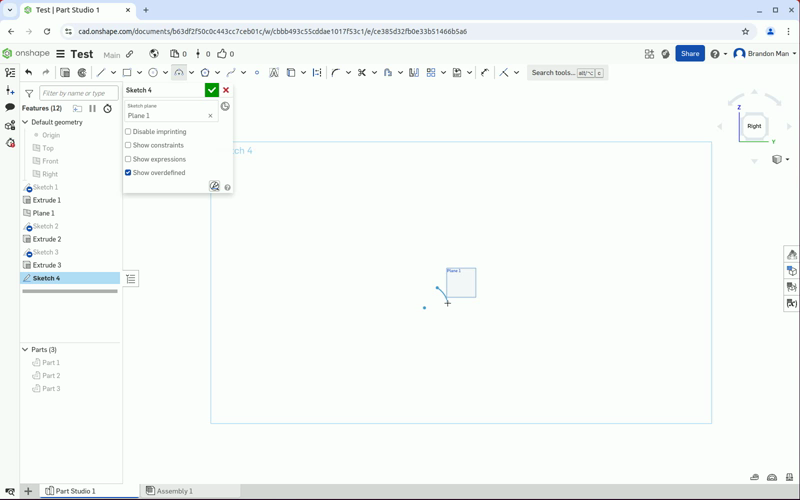
mouse_move(440, 296)
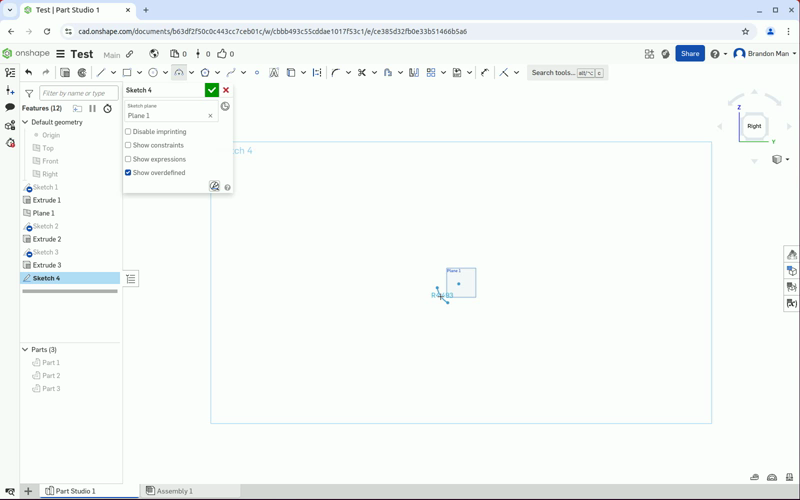
click(440, 296)
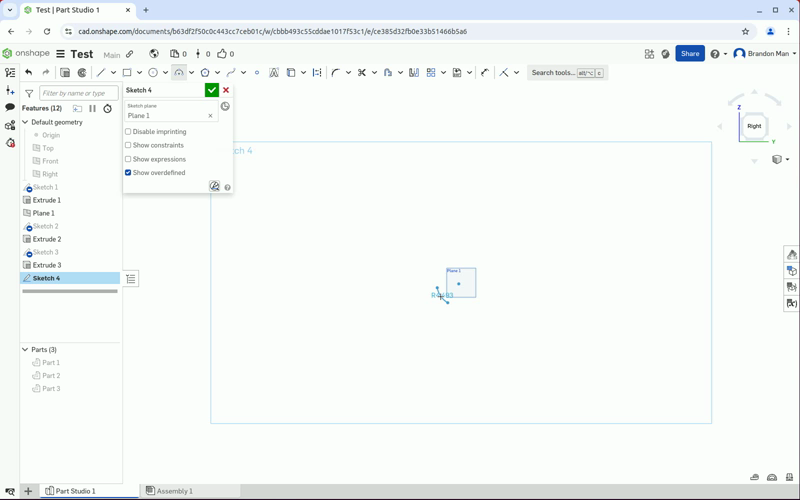
key_up(shift)
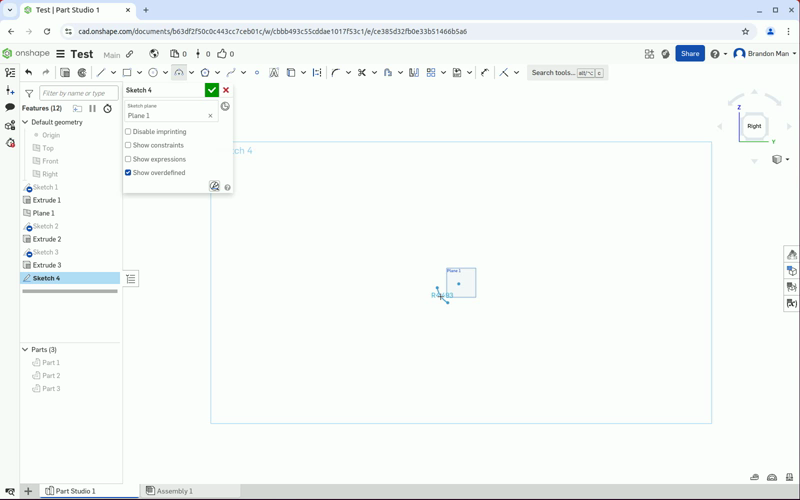
key(esc)
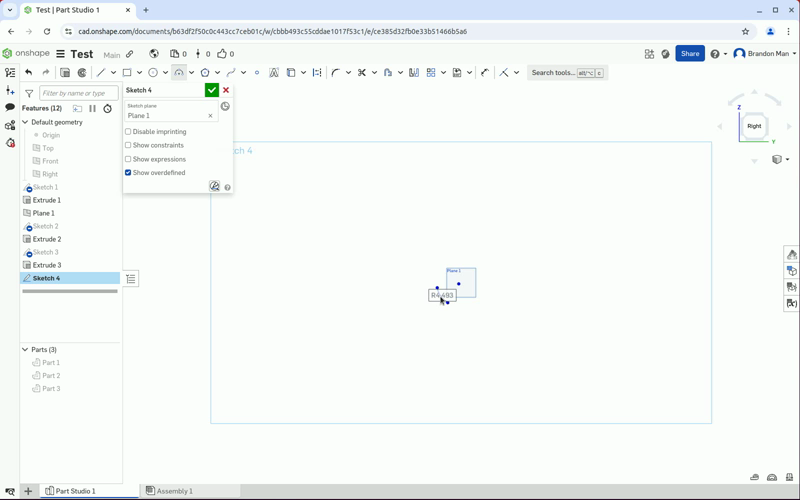
key(l)
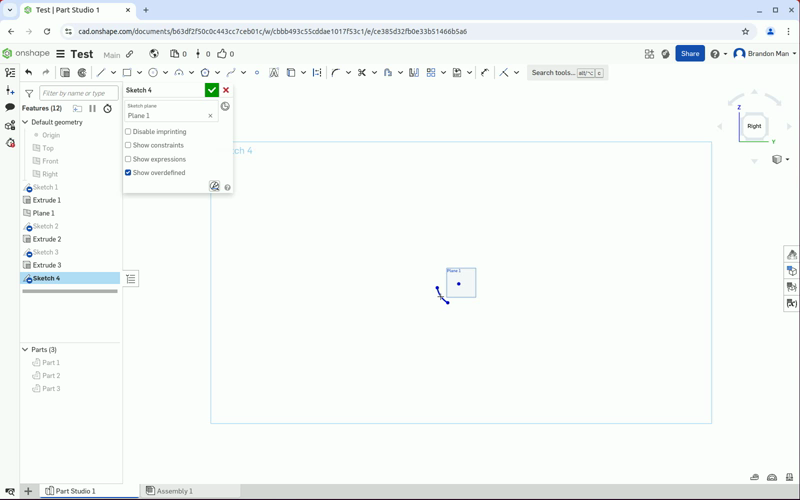
mouse_move(447, 302)
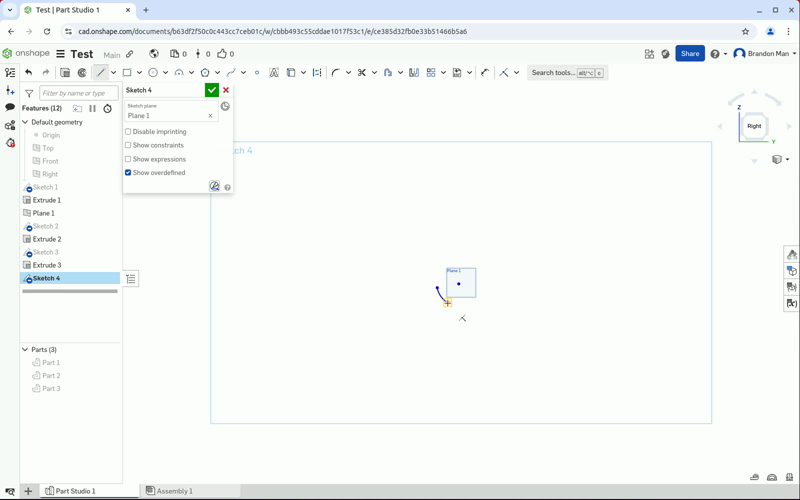
click(447, 302)
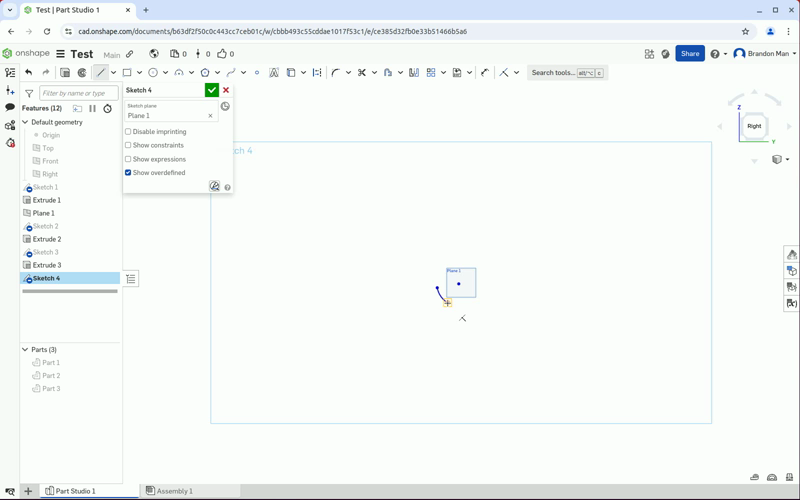
key_down(shift)
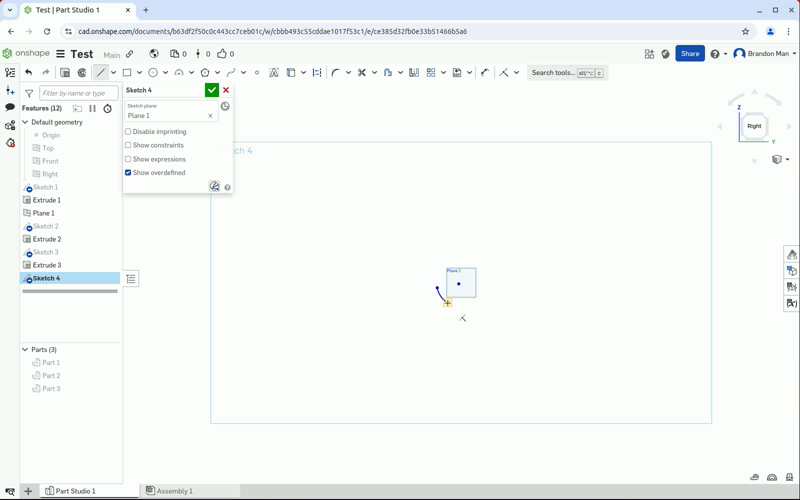
mouse_move(477, 302)
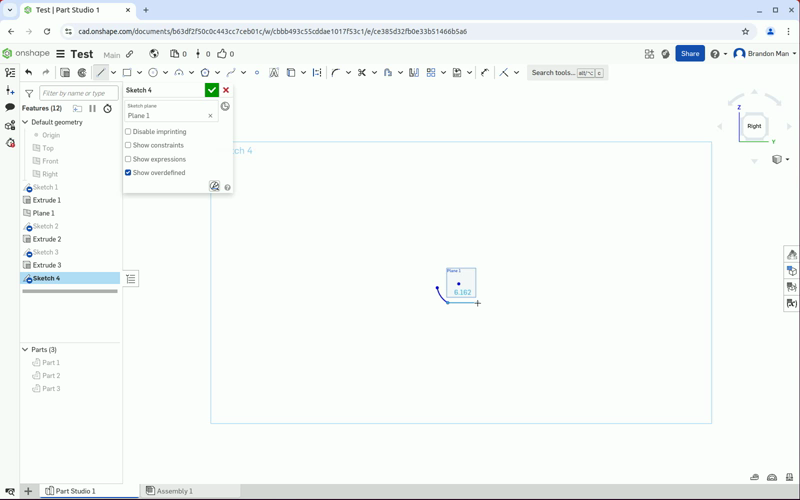
mouse_move(461, 302)
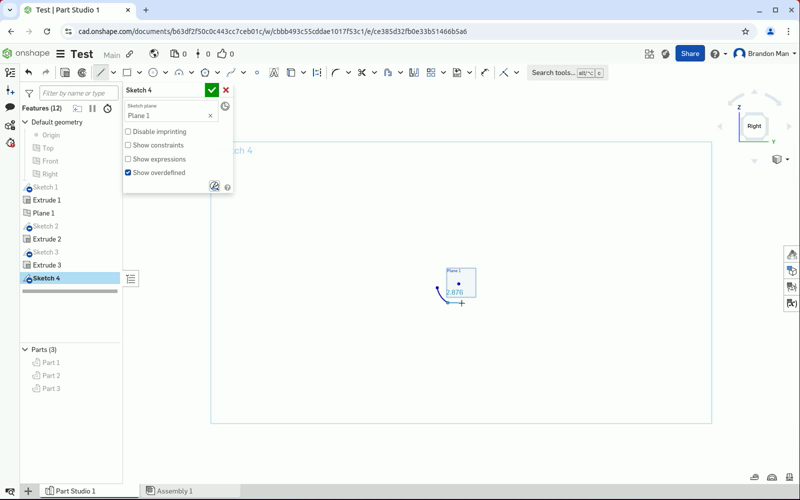
click(461, 302)
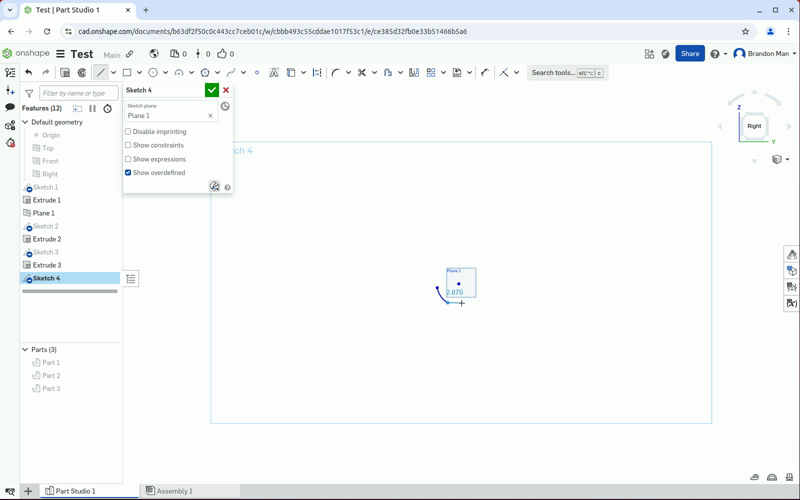
key_up(shift)
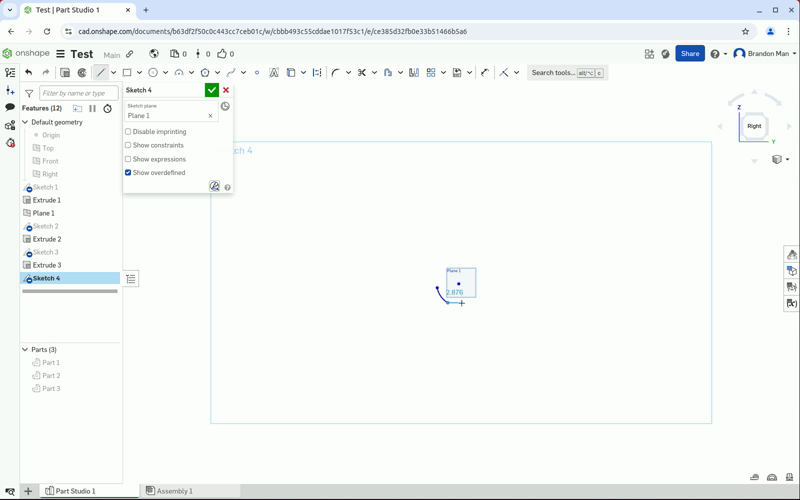
key_down(shift)
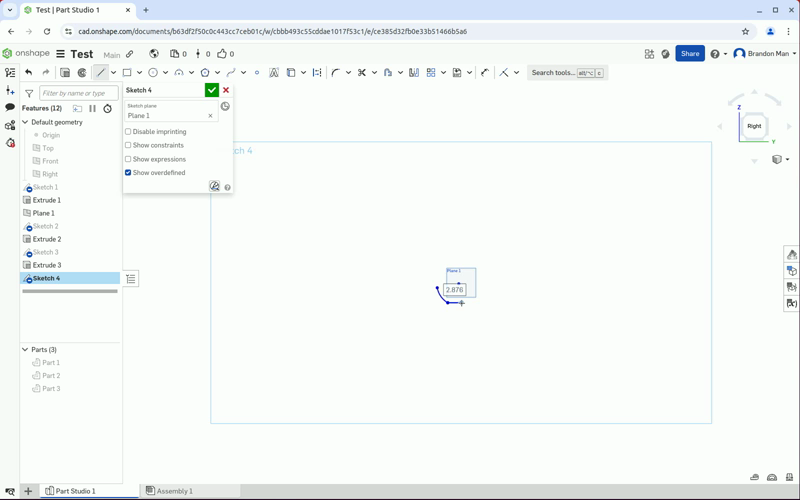
mouse_move(491, 302)
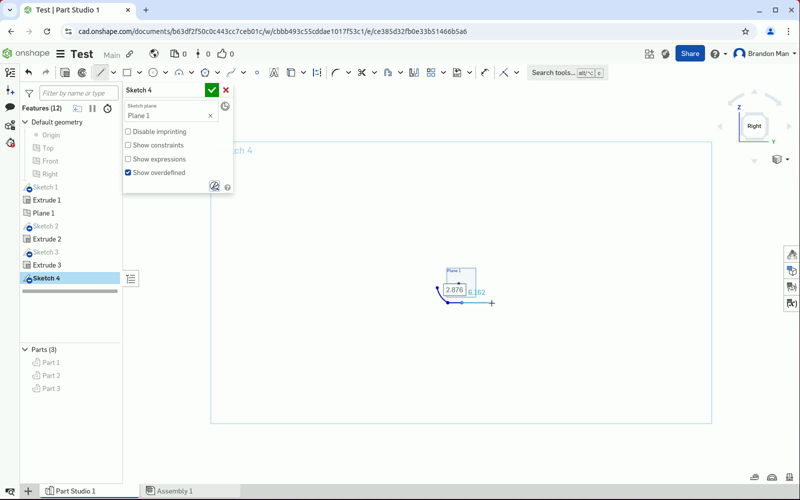
mouse_move(461, 257)
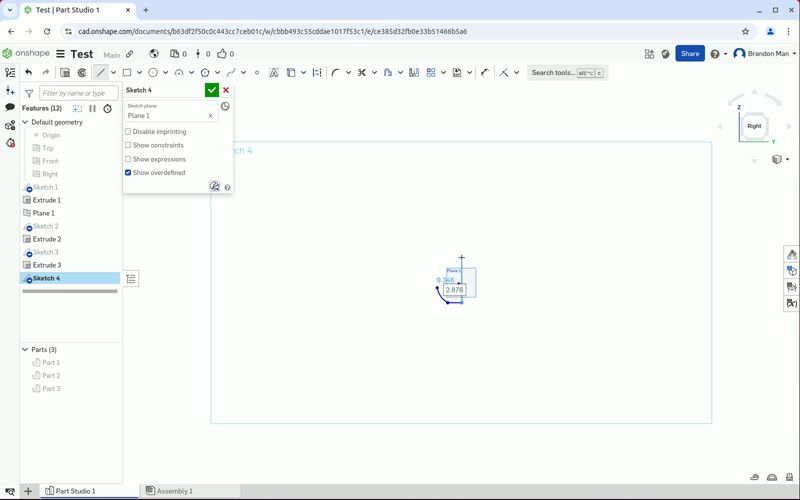
click(461, 257)
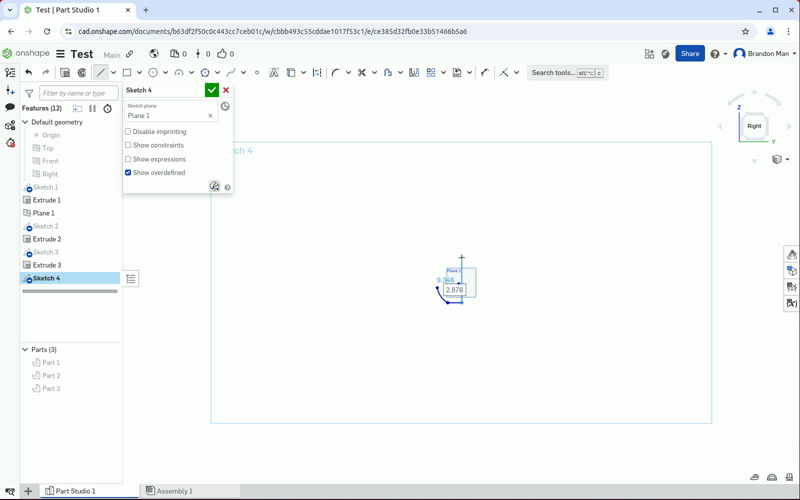
key_up(shift)
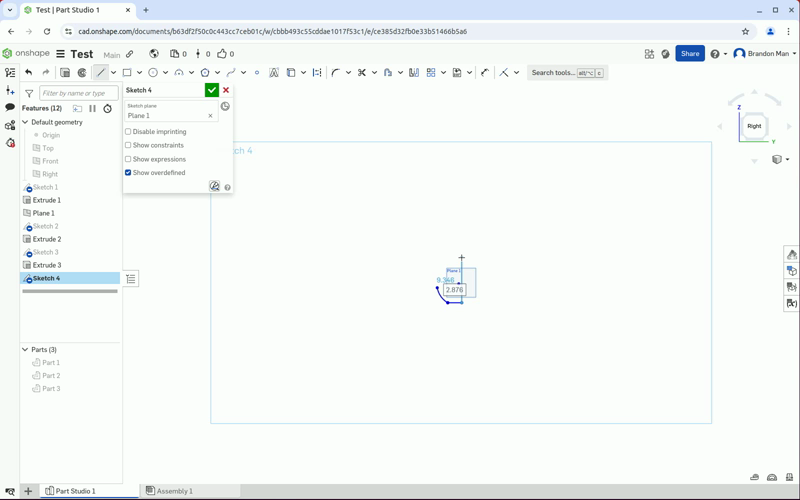
key(esc)
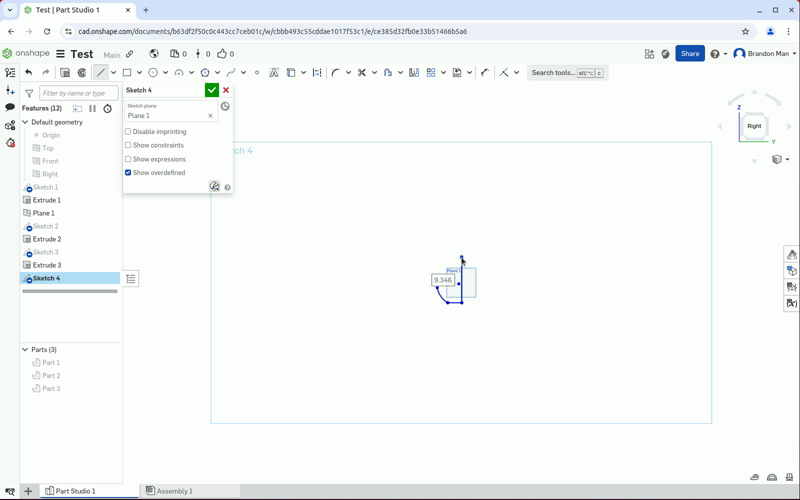
key(a)
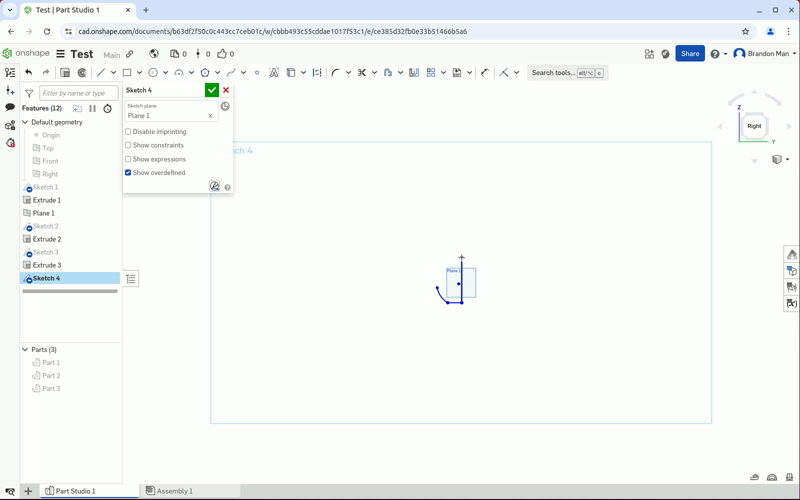
mouse_move(461, 257)
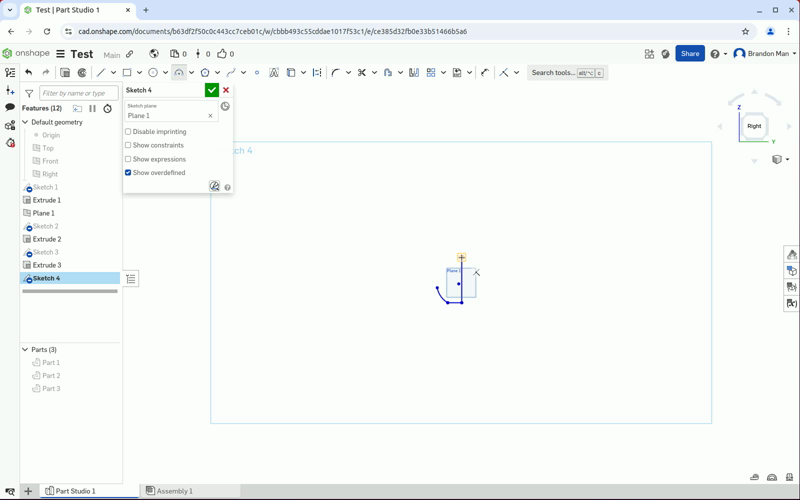
click(461, 257)
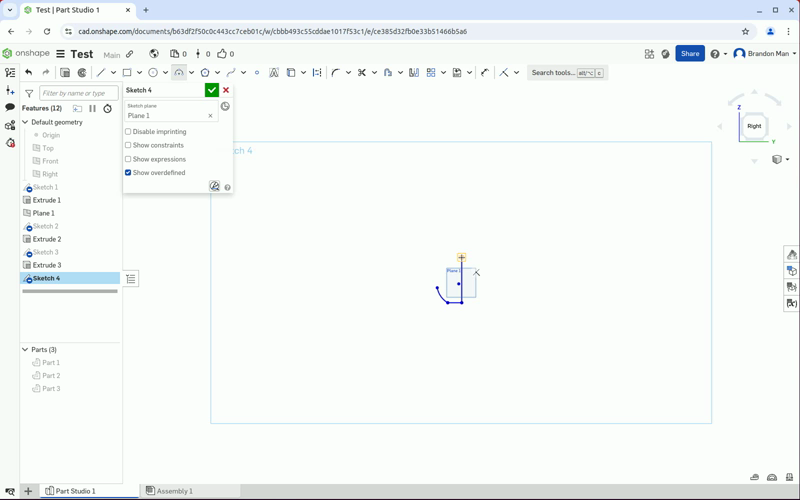
key_down(shift)
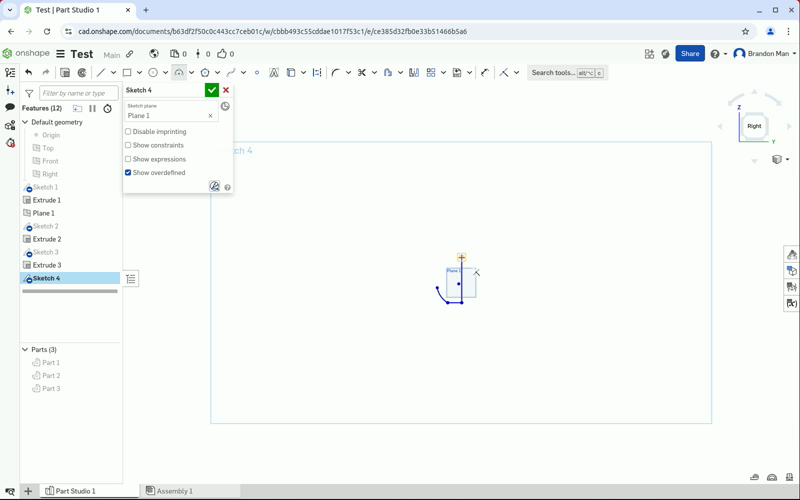
mouse_move(454, 258)
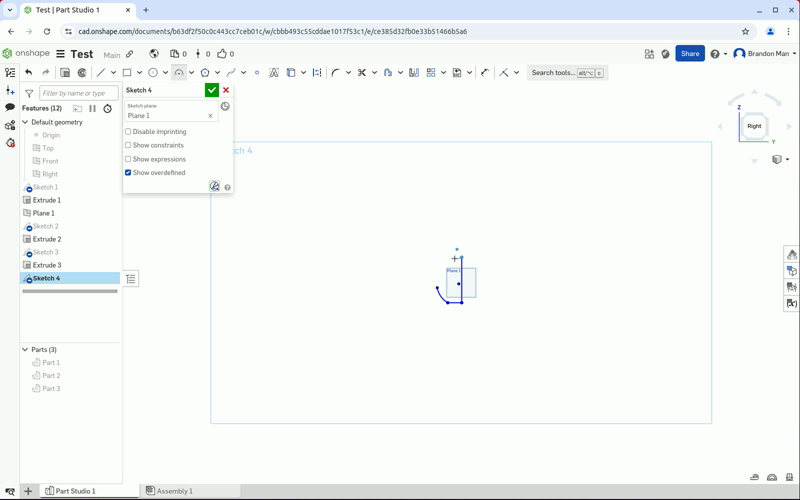
scroll(6)
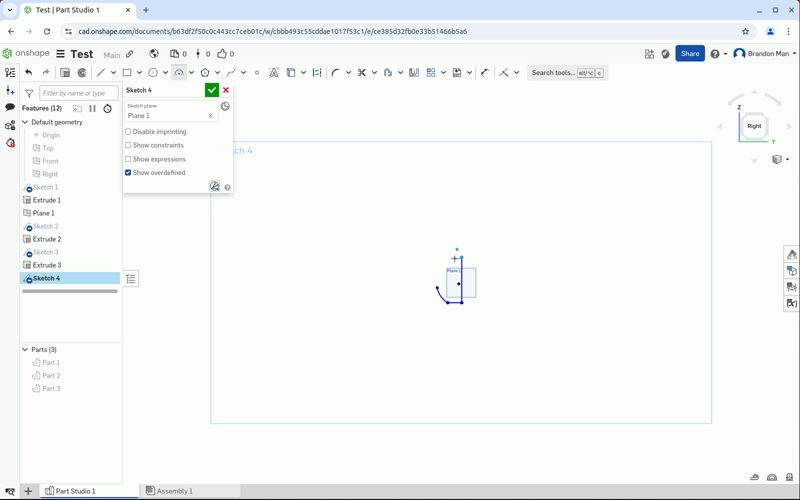
scroll(6)
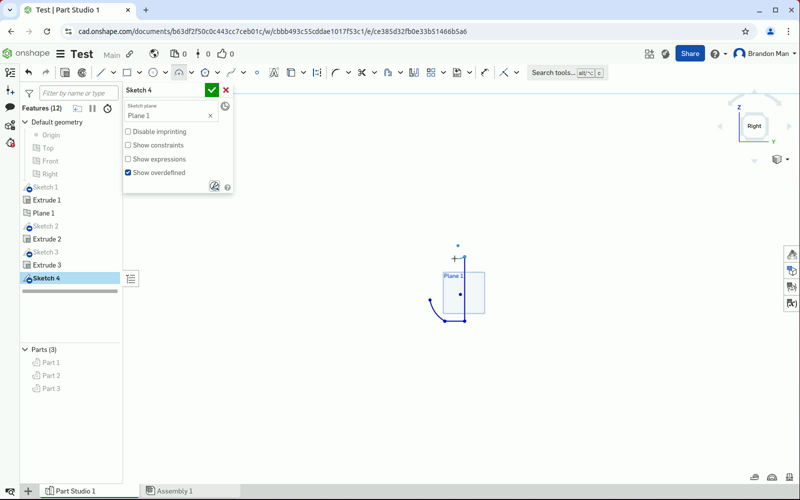
scroll(6)
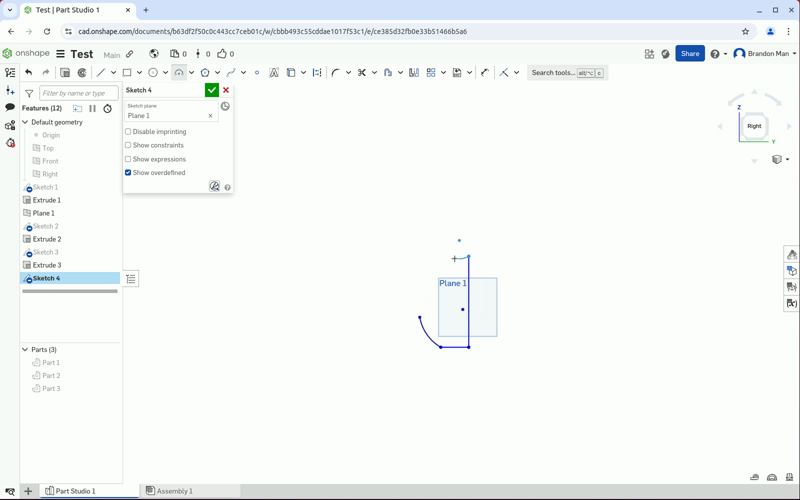
scroll(6)
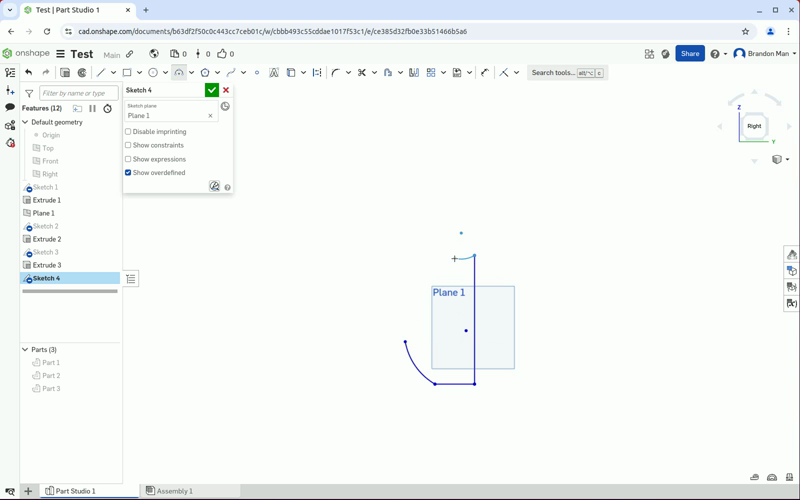
scroll(6)
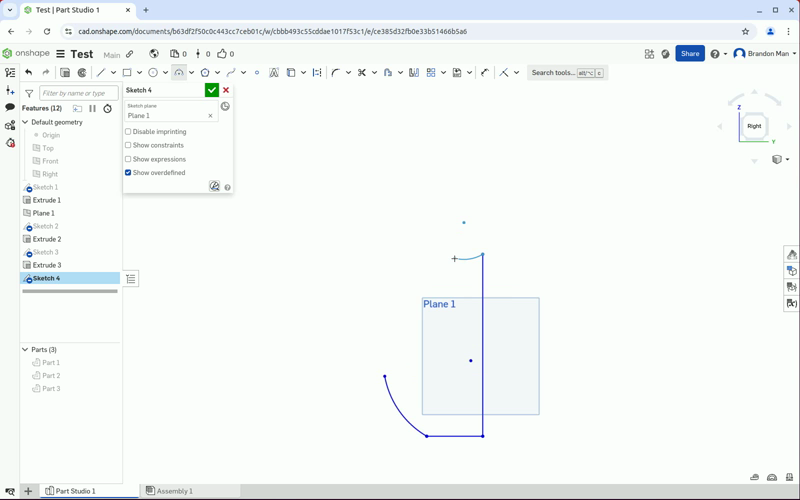
scroll(6)
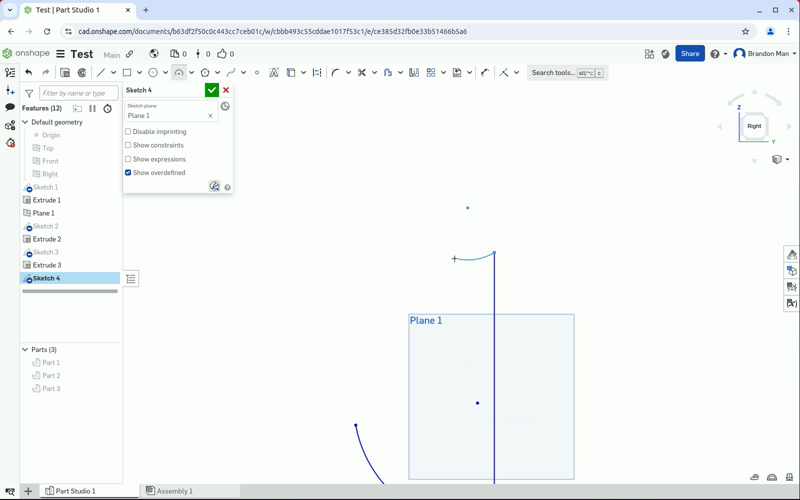
scroll(6)
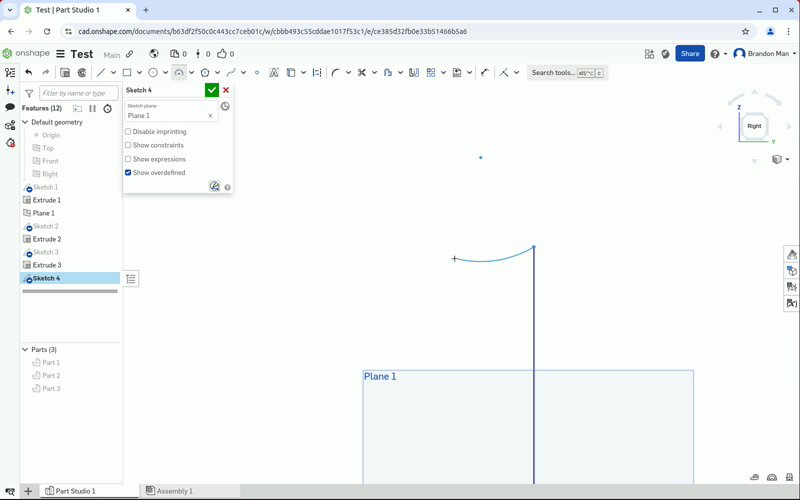
click(454, 258)
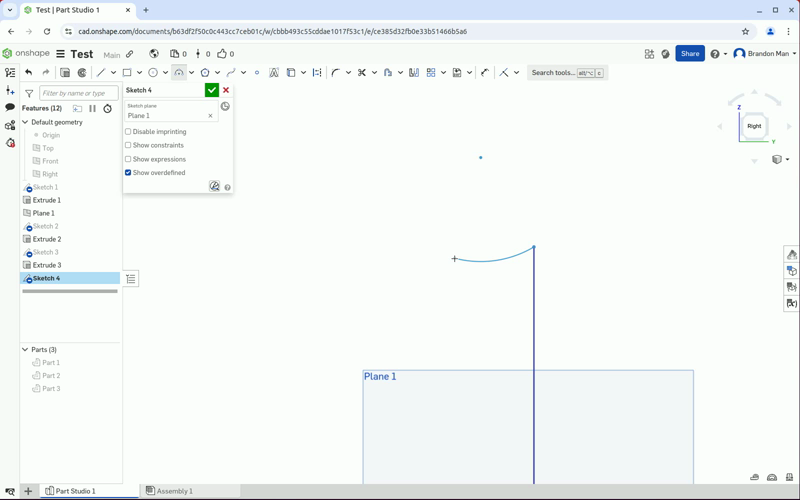
scroll(-6)
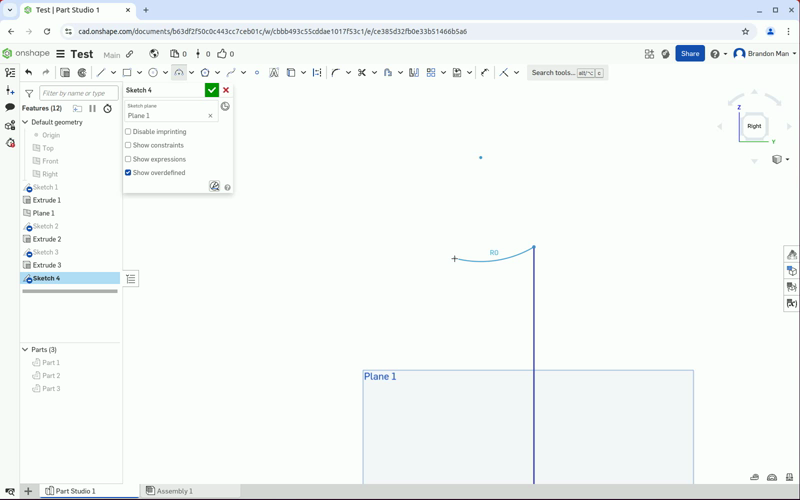
scroll(-6)
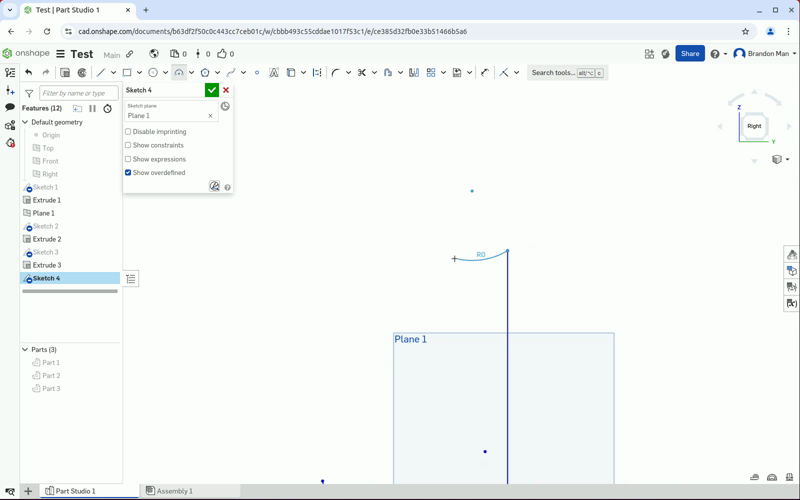
scroll(-6)
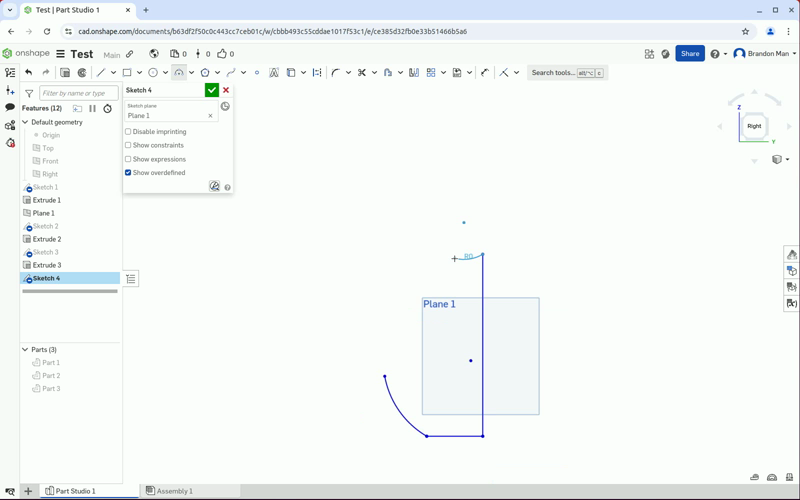
scroll(-6)
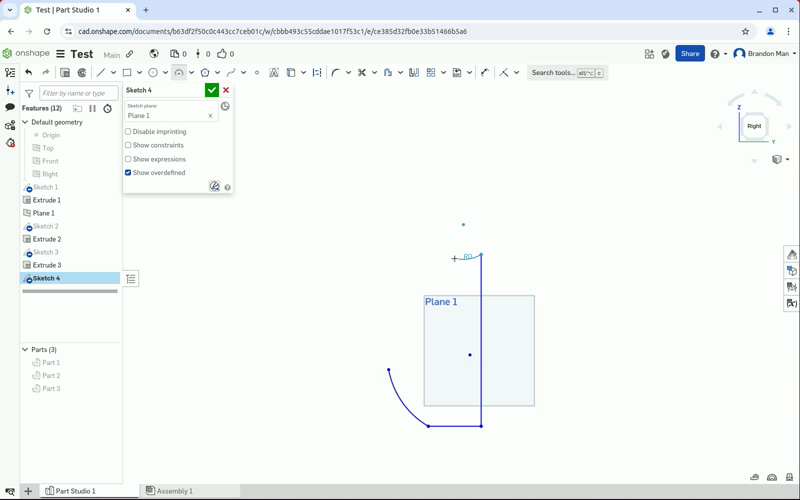
scroll(-6)
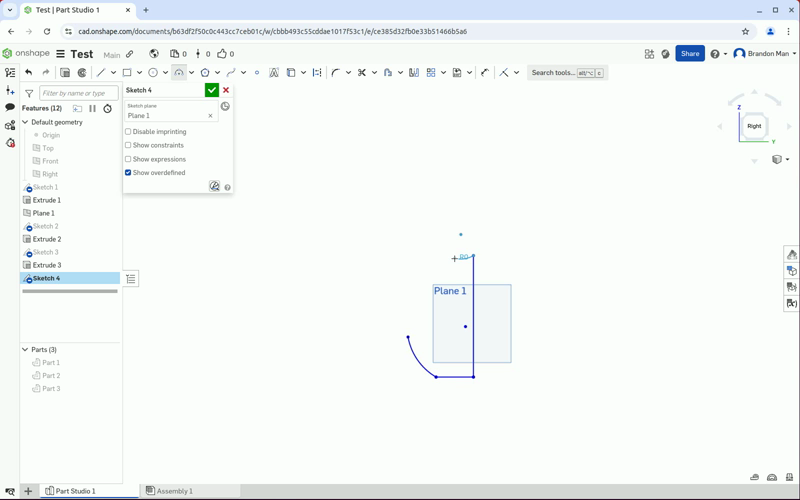
scroll(-6)
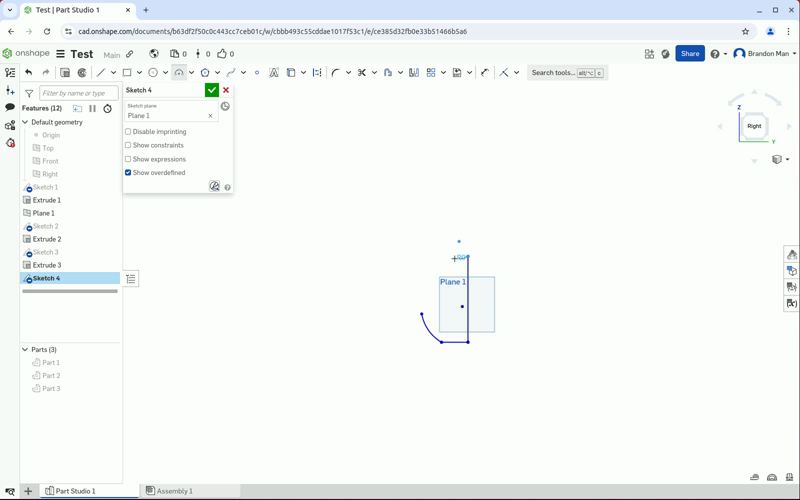
scroll(-6)
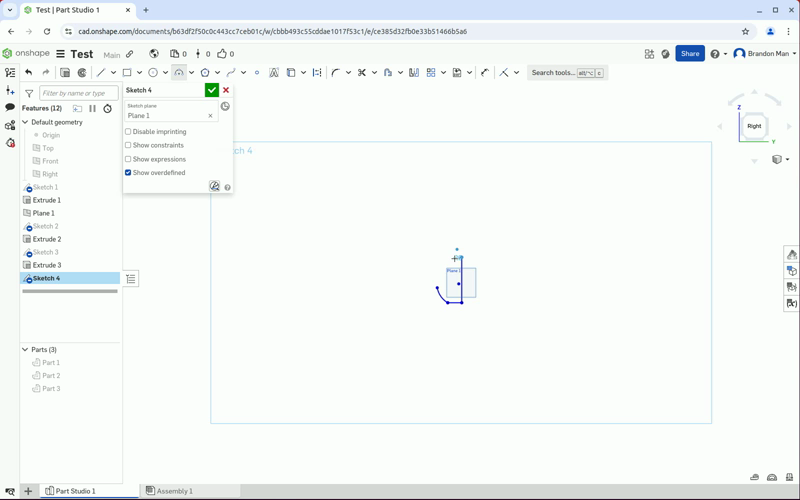
mouse_move(458, 257)
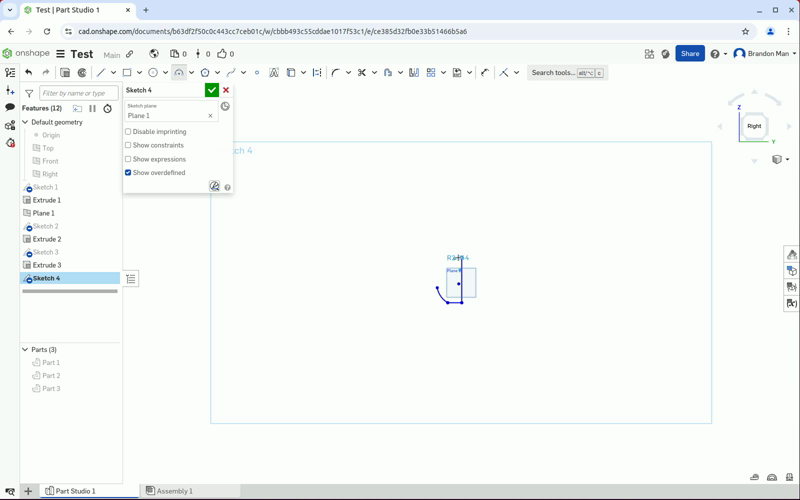
scroll(6)
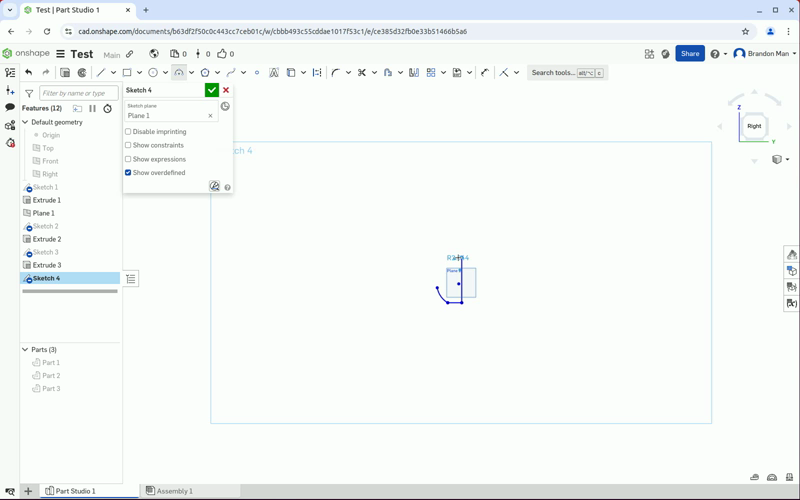
scroll(6)
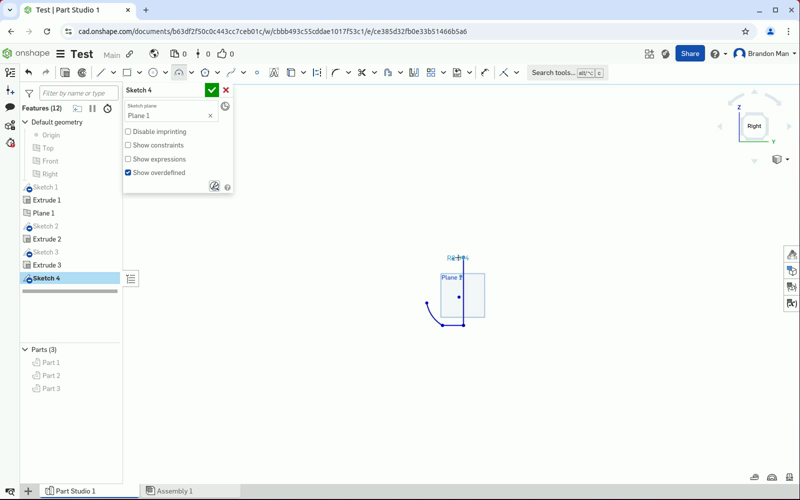
scroll(6)
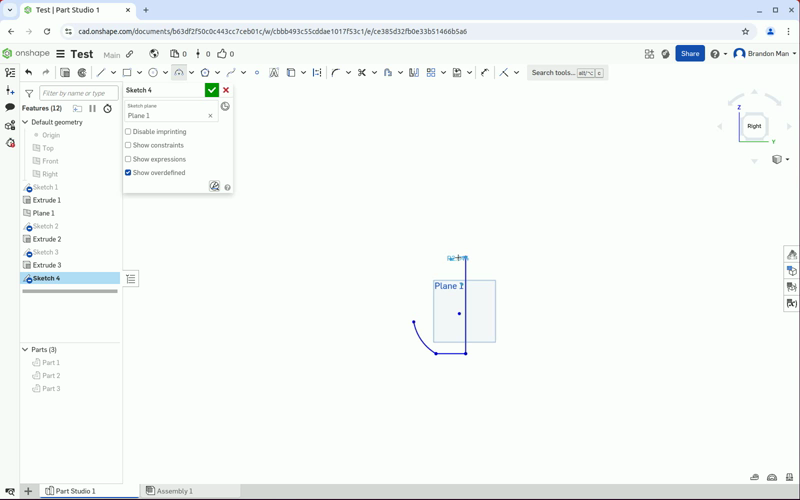
scroll(6)
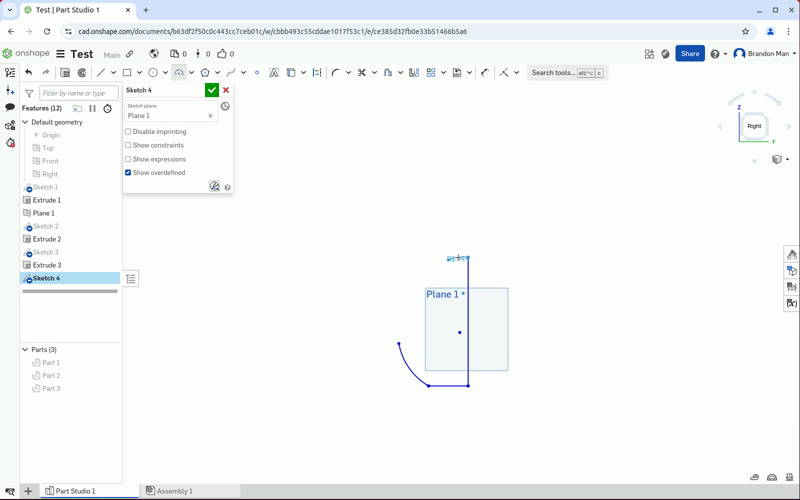
scroll(6)
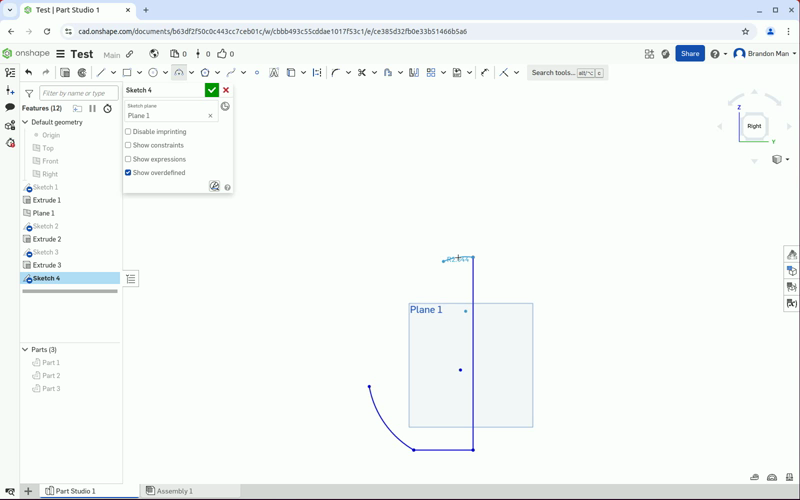
scroll(6)
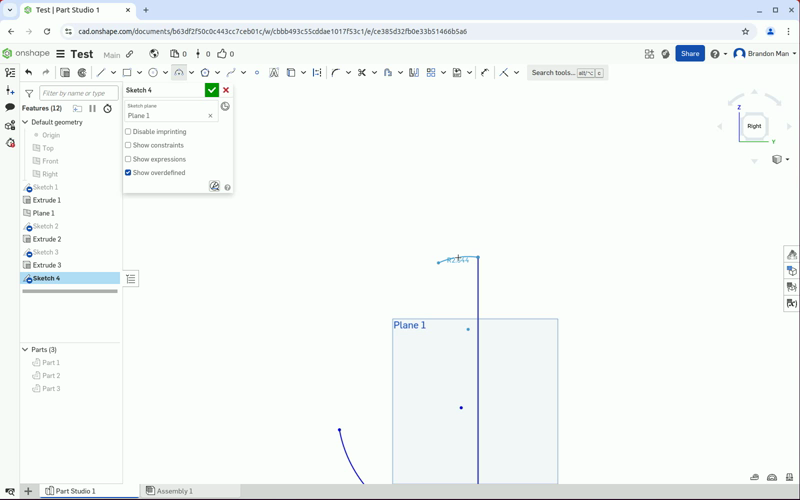
scroll(6)
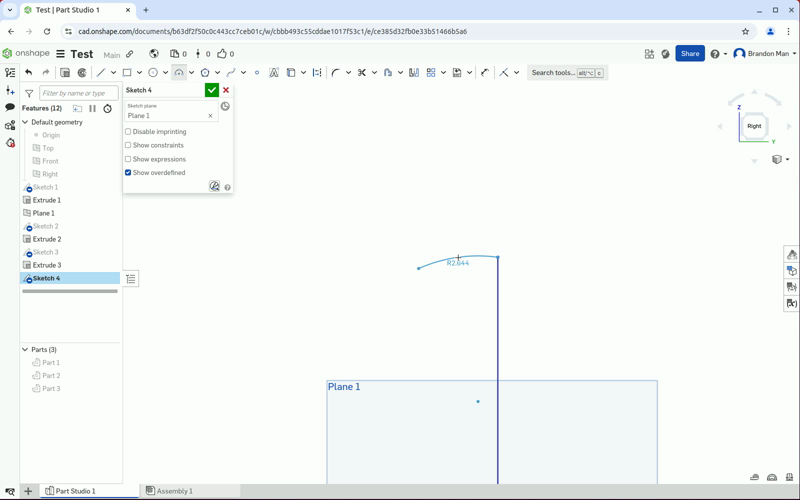
click(458, 257)
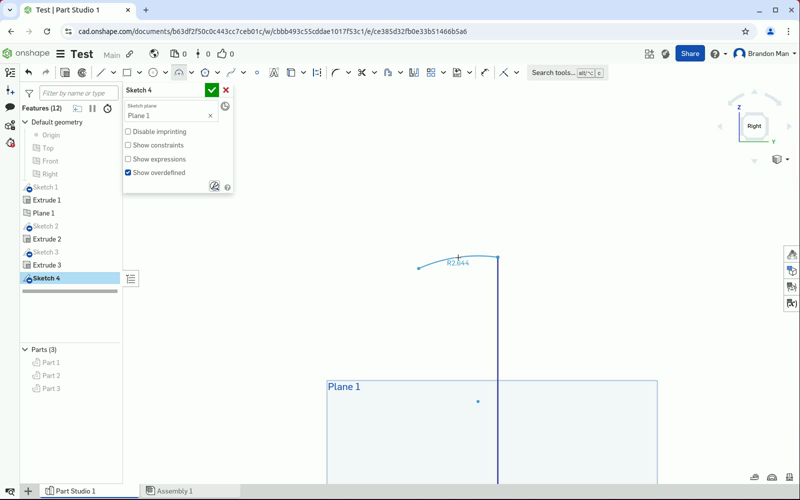
scroll(-6)
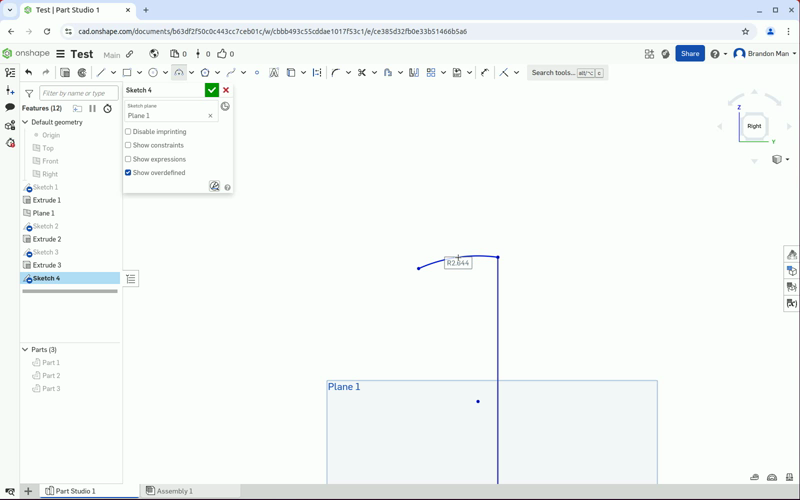
scroll(-6)
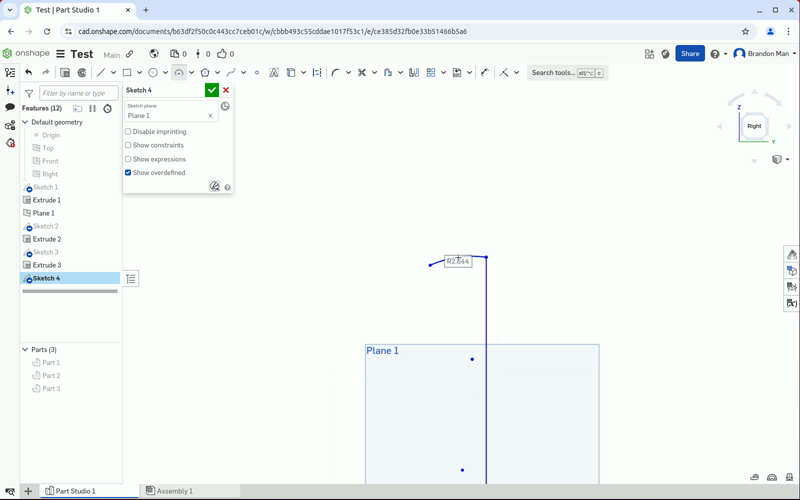
scroll(-6)
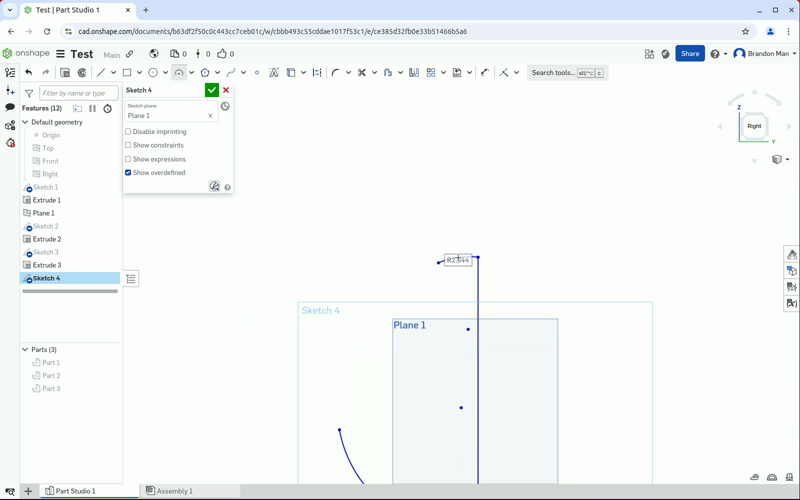
scroll(-6)
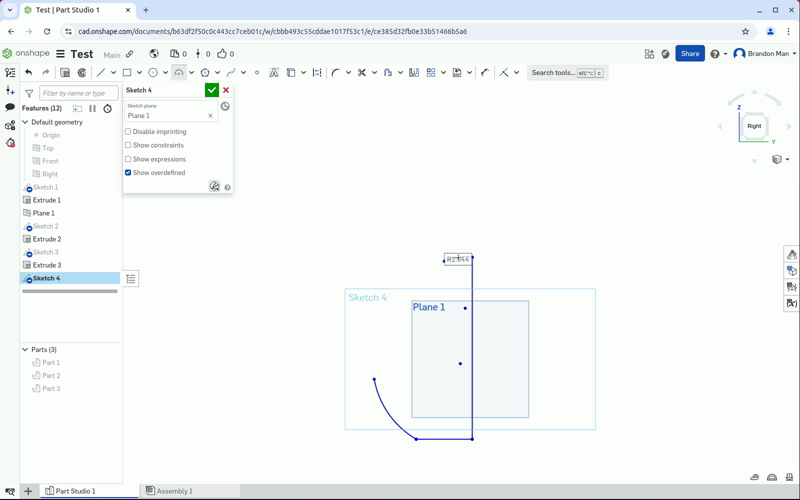
scroll(-6)
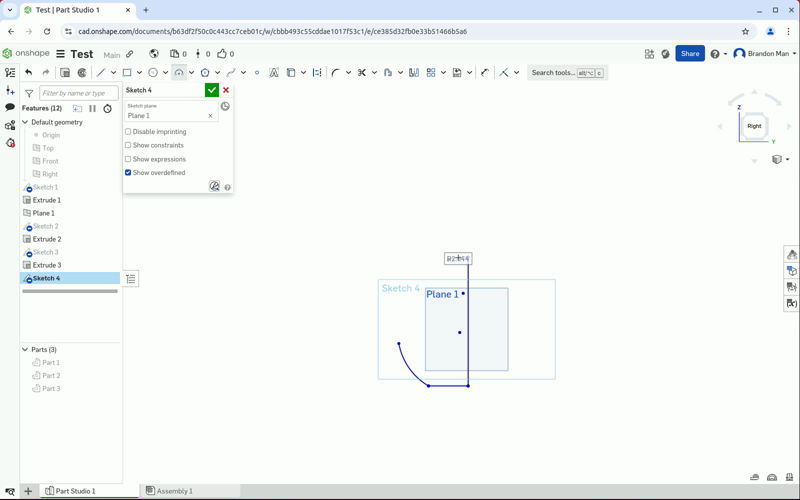
scroll(-6)
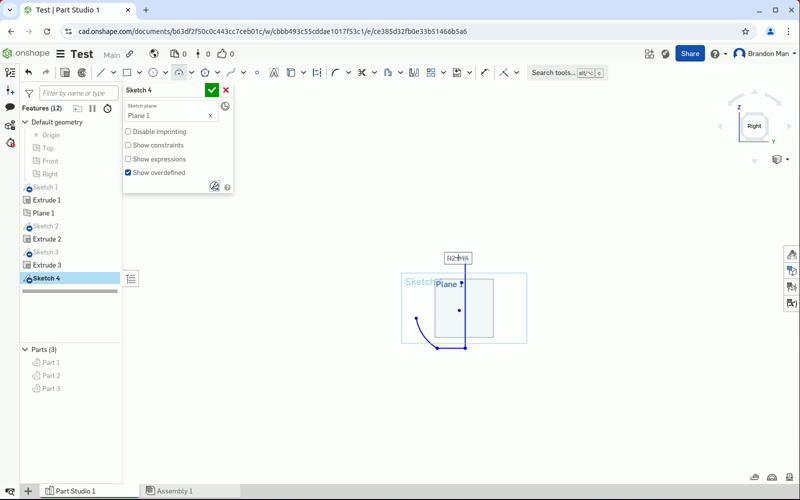
scroll(-6)
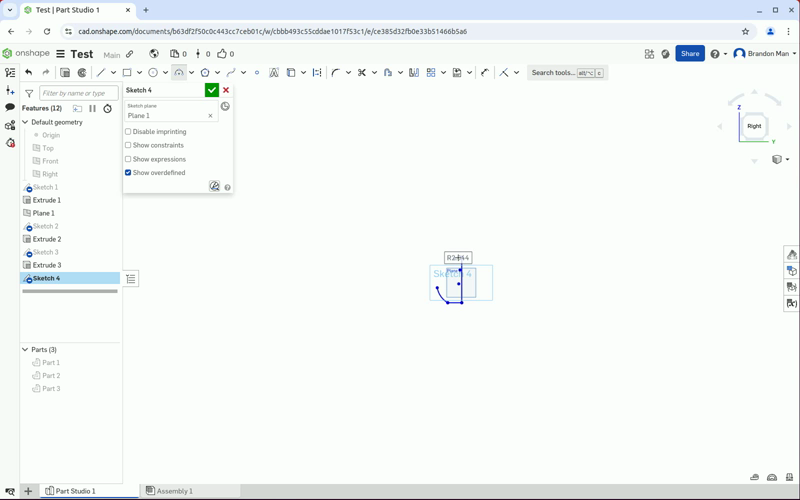
key_up(shift)
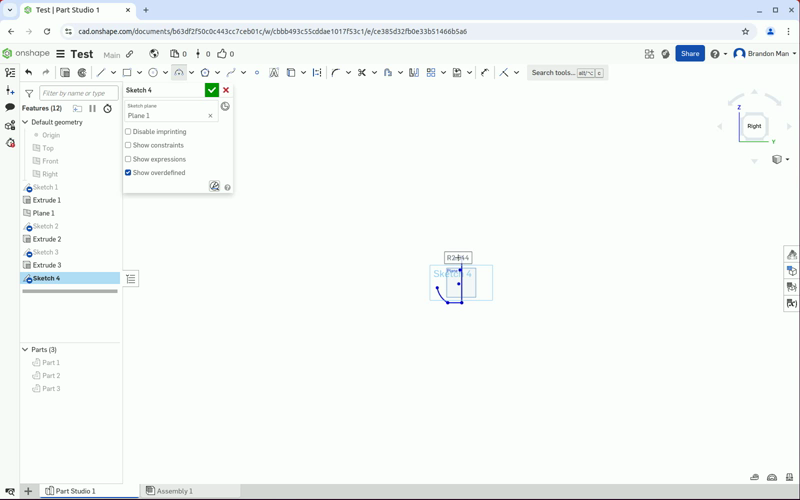
key(esc)
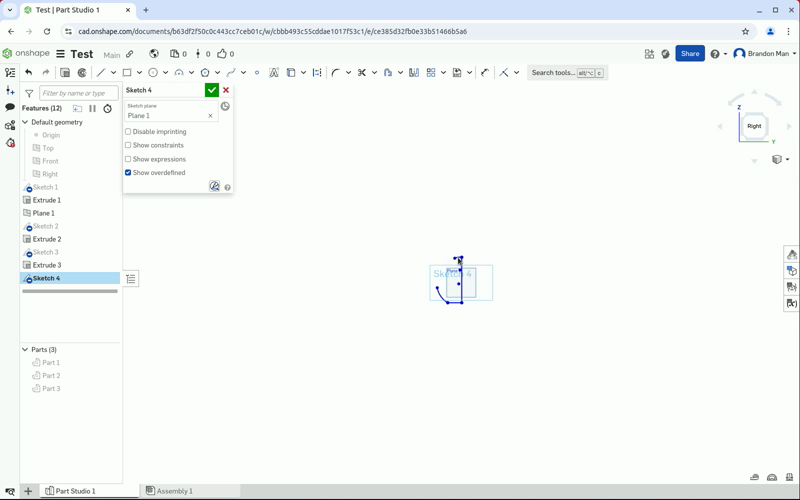
key(l)
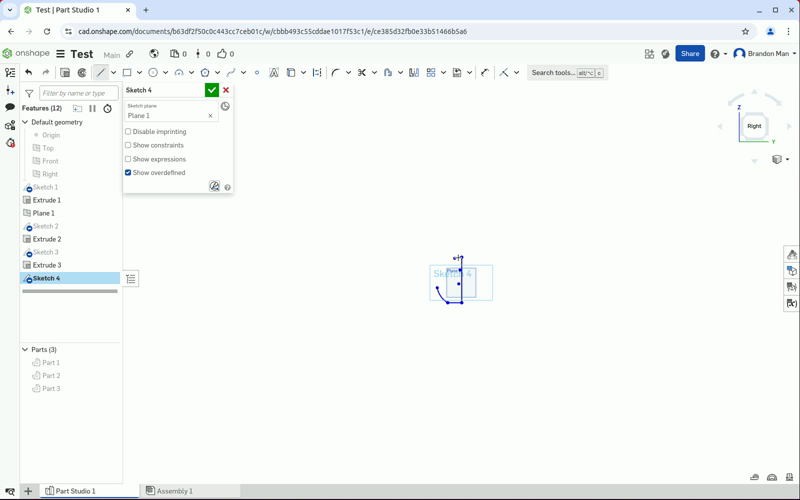
mouse_move(454, 258)
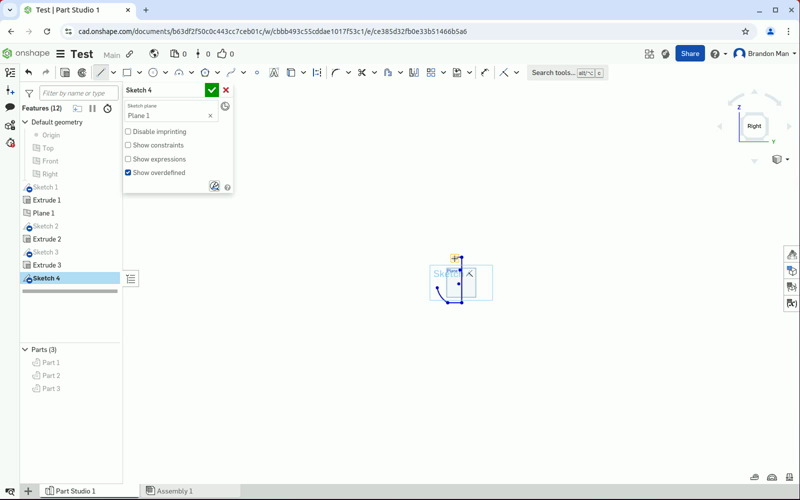
scroll(6)
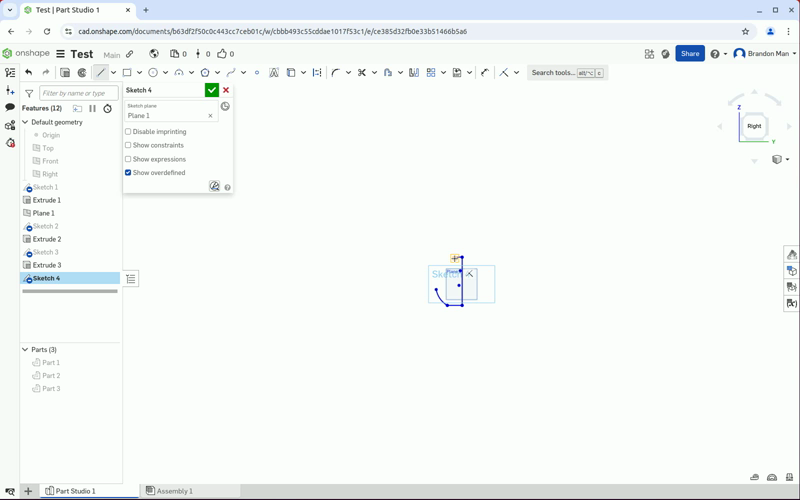
scroll(6)
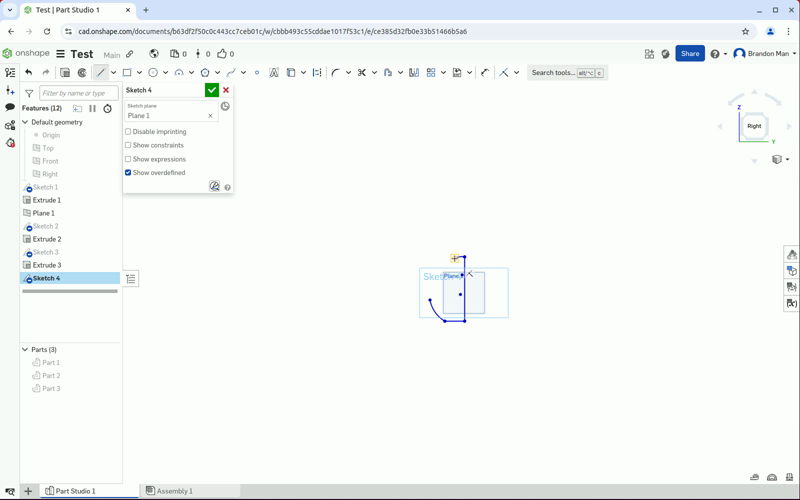
scroll(6)
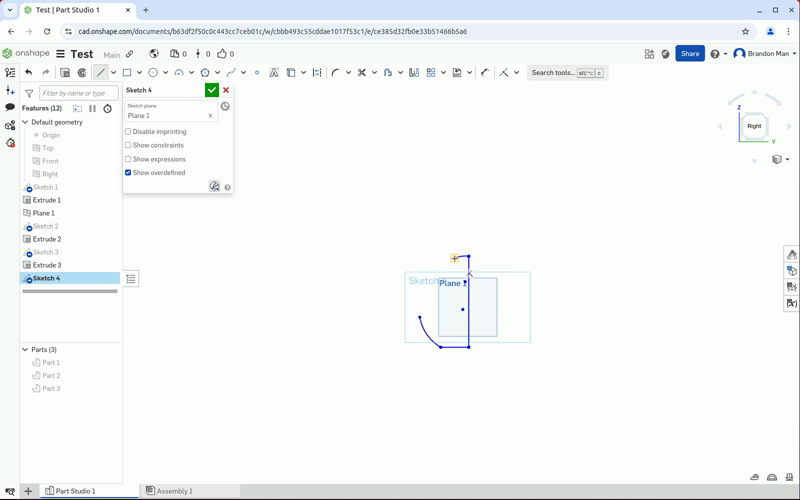
scroll(6)
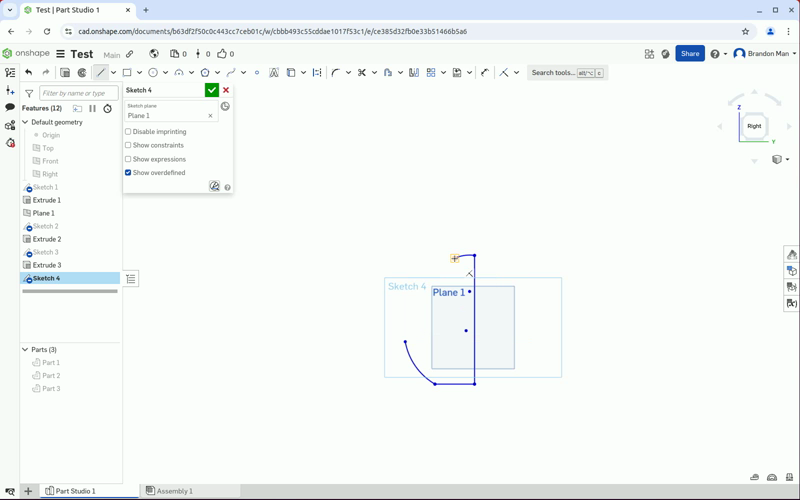
scroll(6)
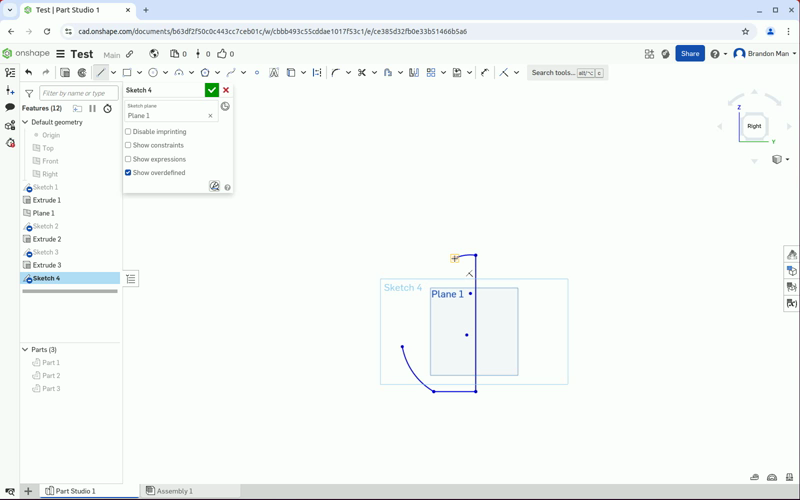
scroll(6)
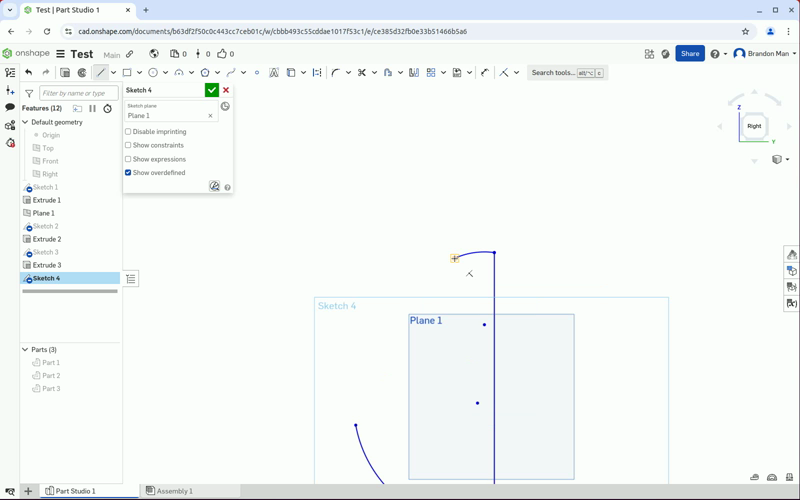
scroll(6)
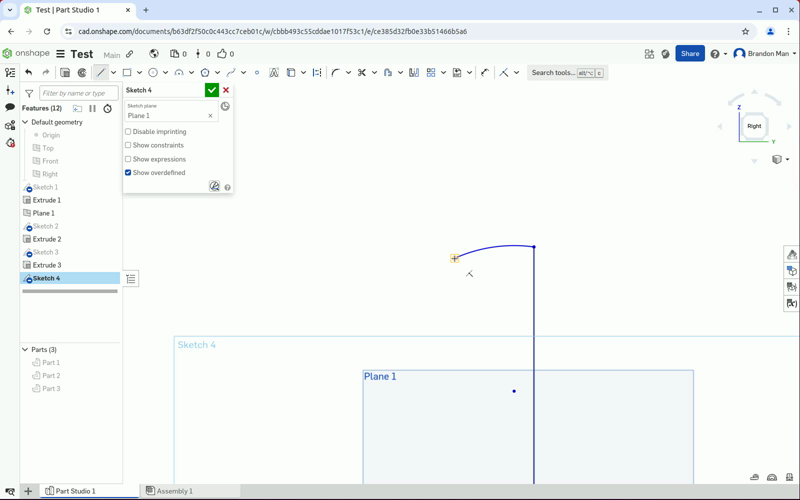
click(454, 258)
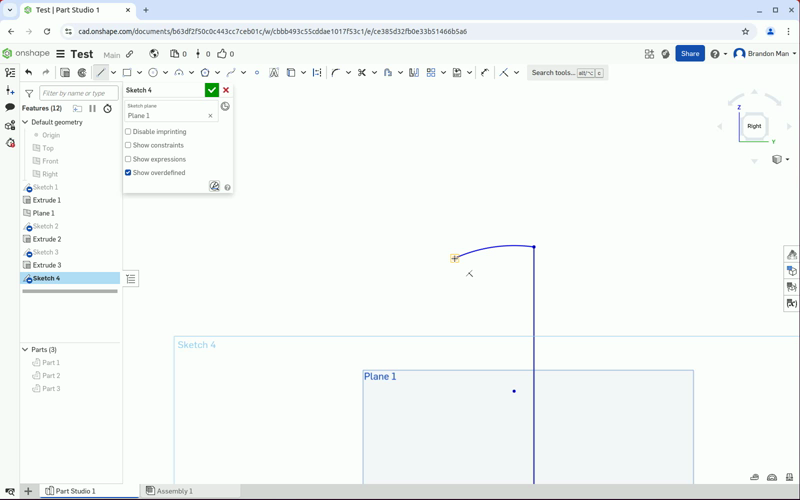
scroll(-6)
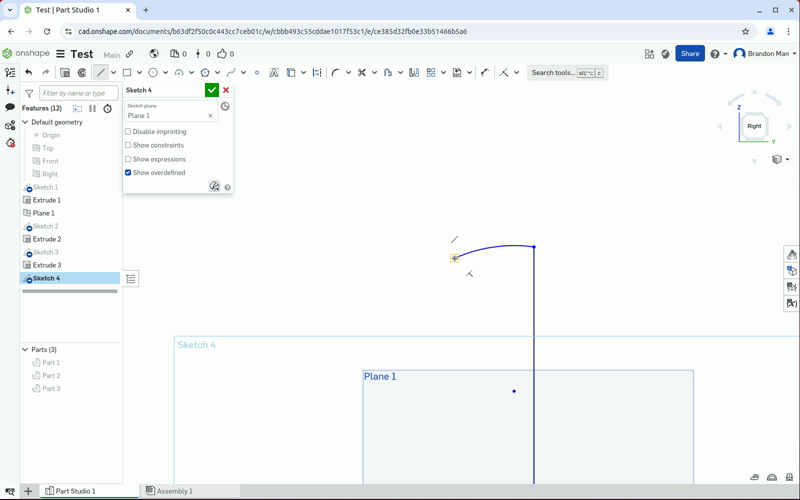
scroll(-6)
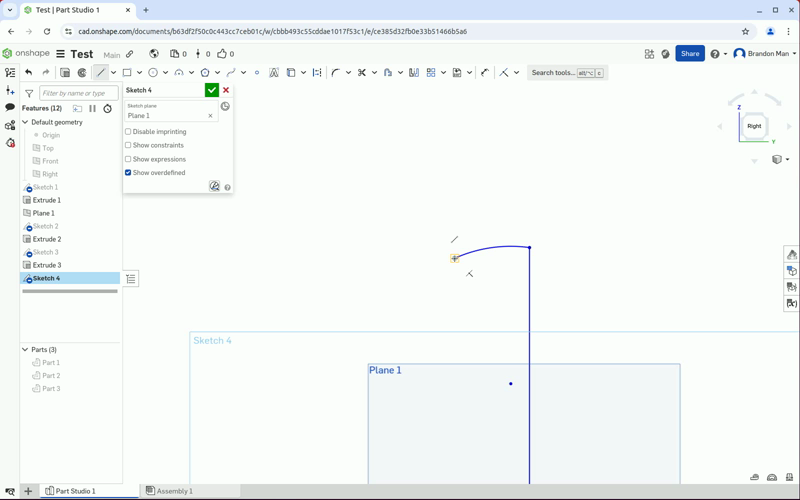
scroll(-6)
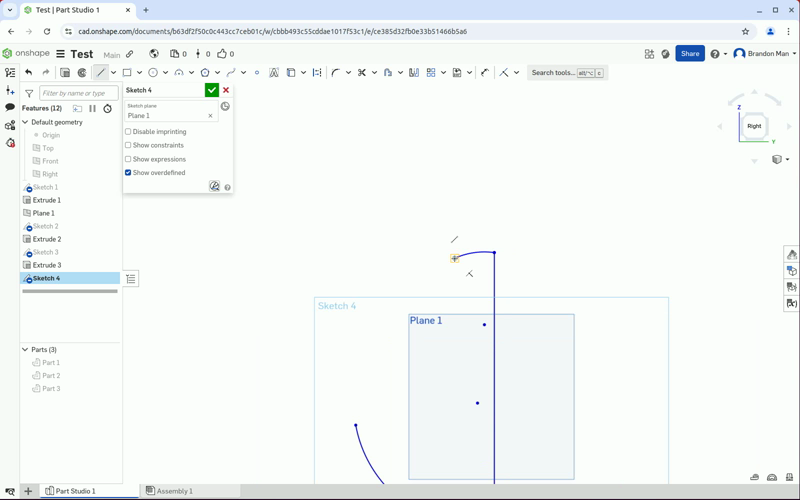
scroll(-6)
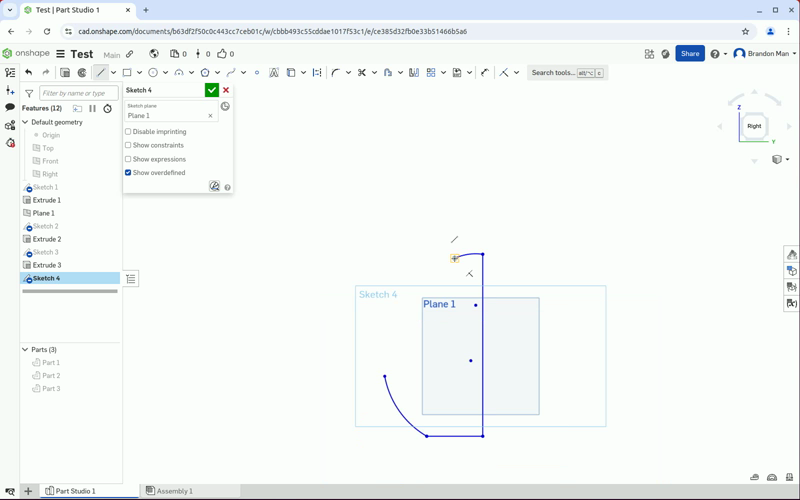
scroll(-6)
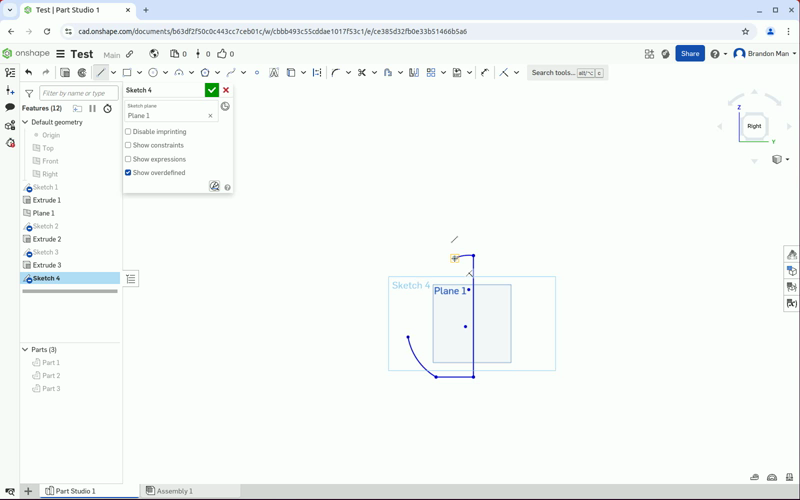
scroll(-6)
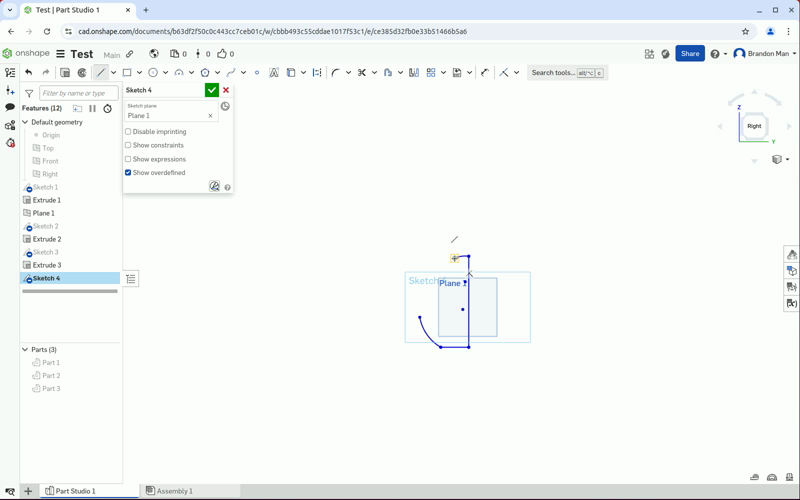
scroll(-6)
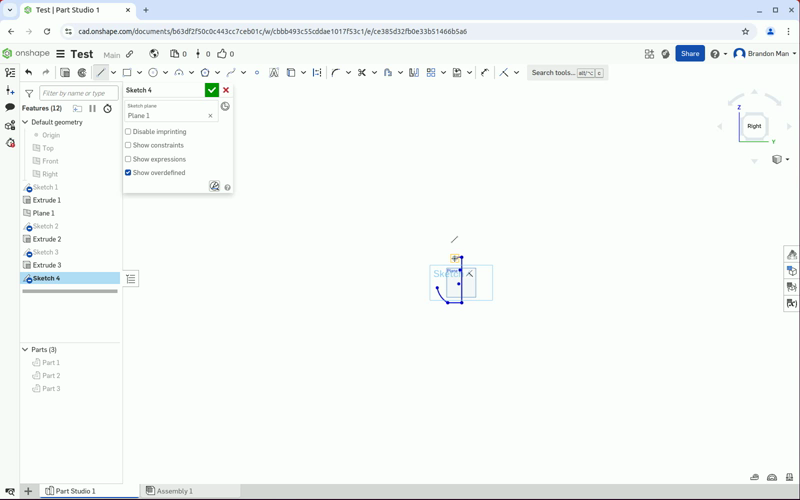
mouse_move(484, 258)
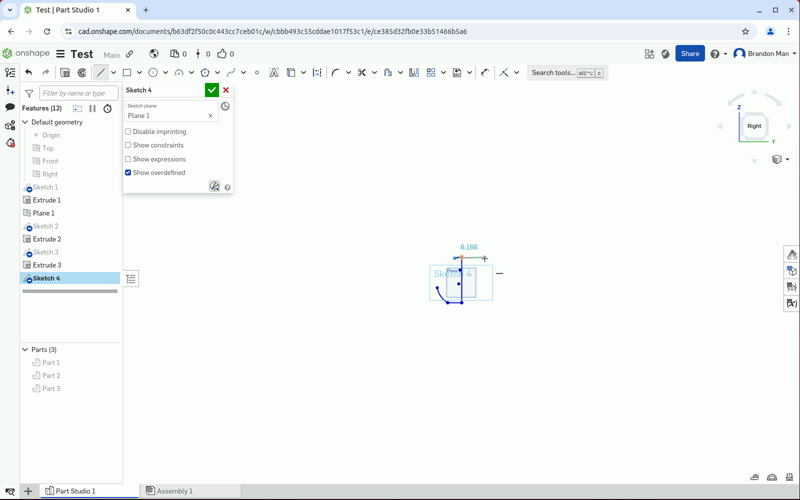
key_down(shift)
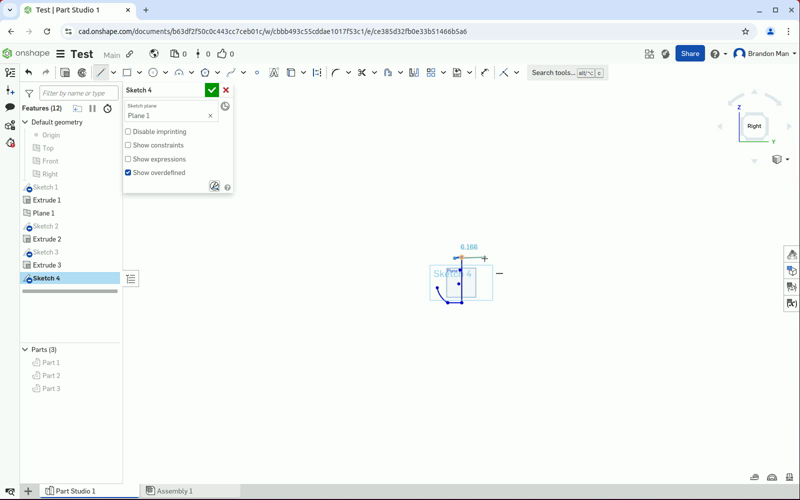
mouse_move(437, 287)
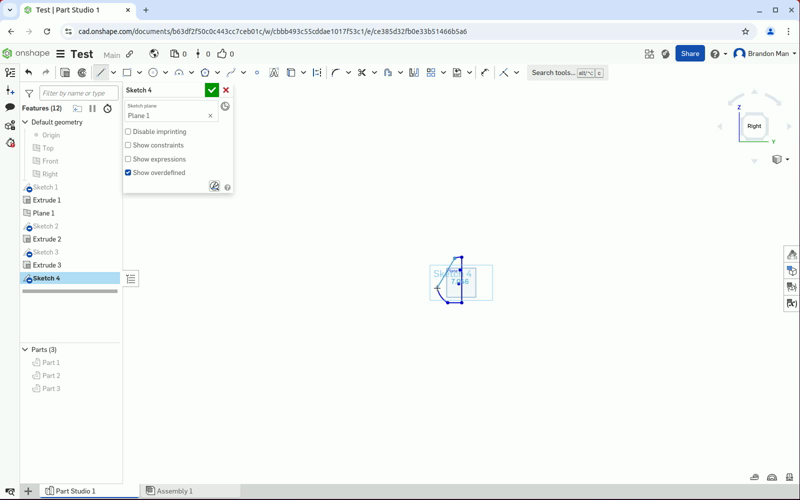
key_up(shift)
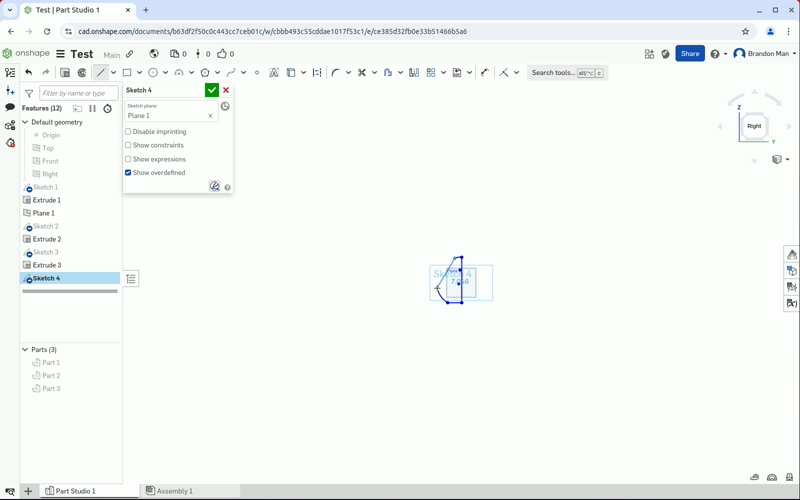
click(437, 287)
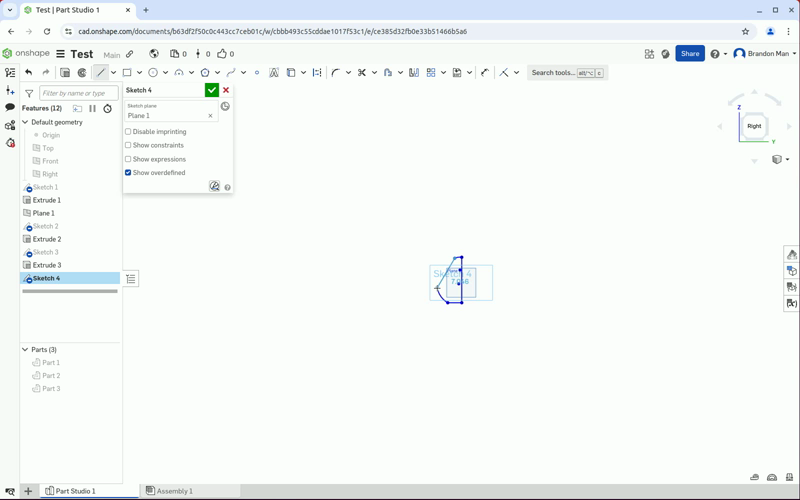
key(esc)
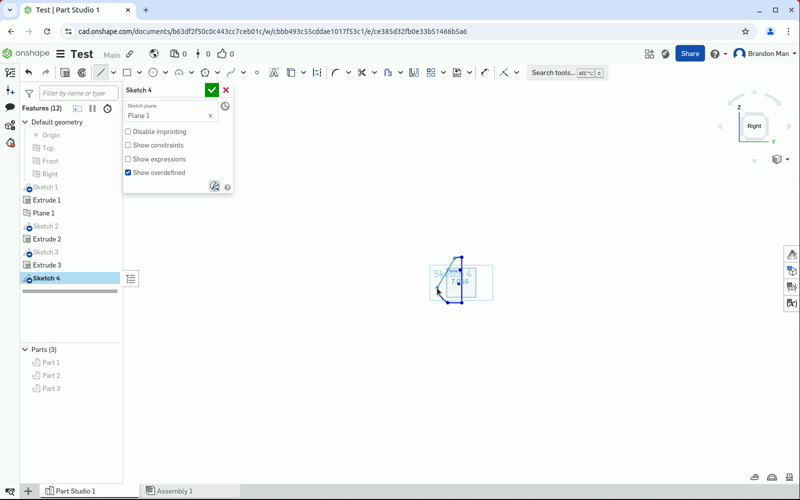
mouse_move(449, 291)
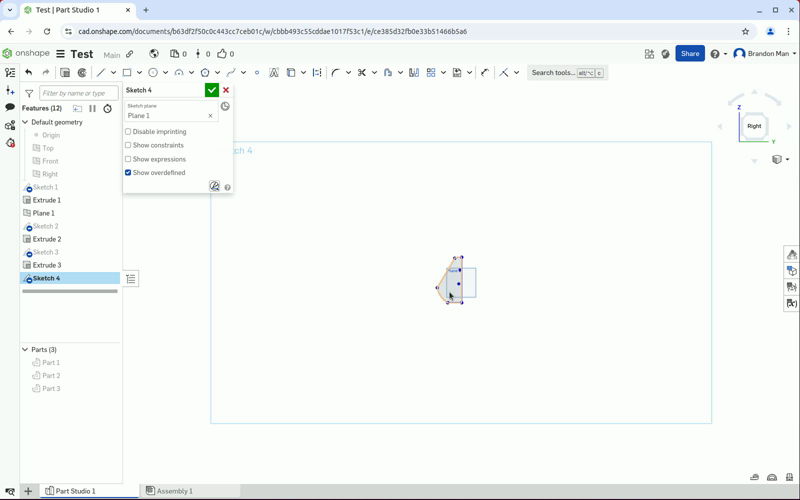
scroll(6)
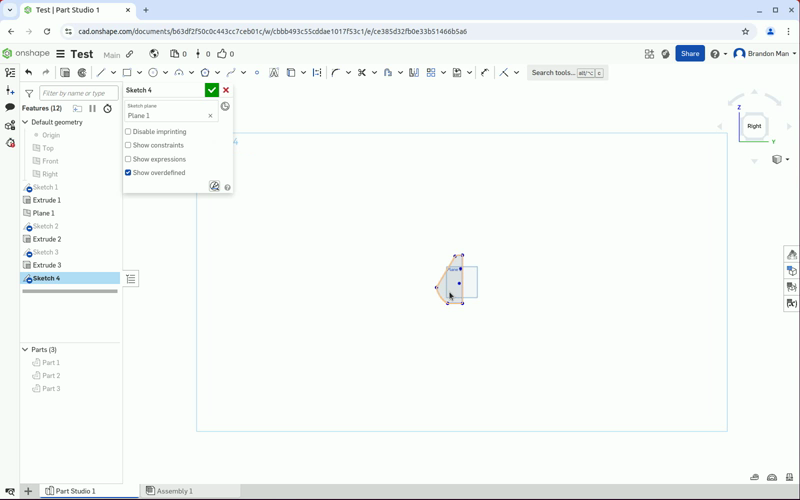
scroll(6)
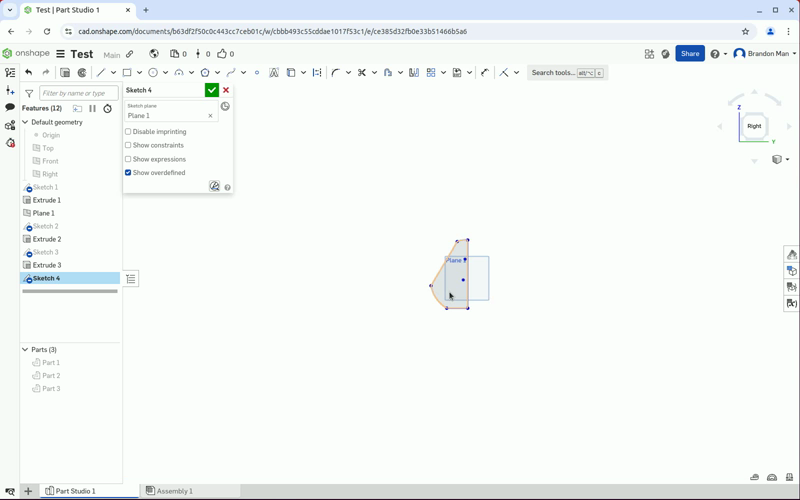
scroll(6)
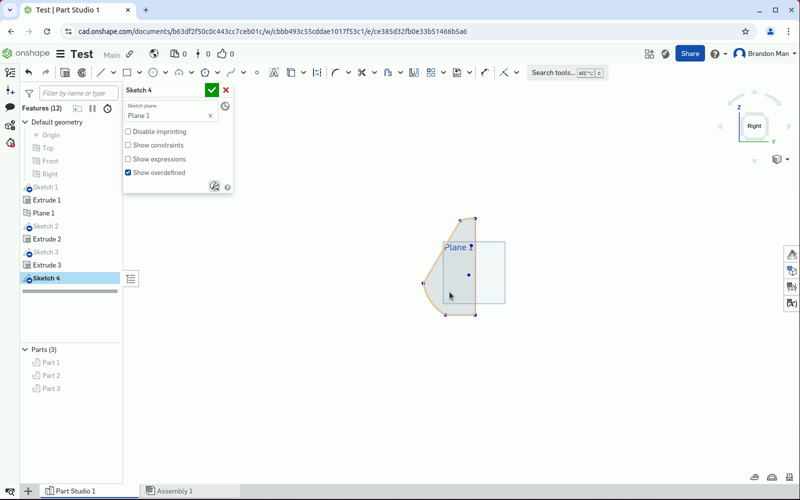
scroll(6)
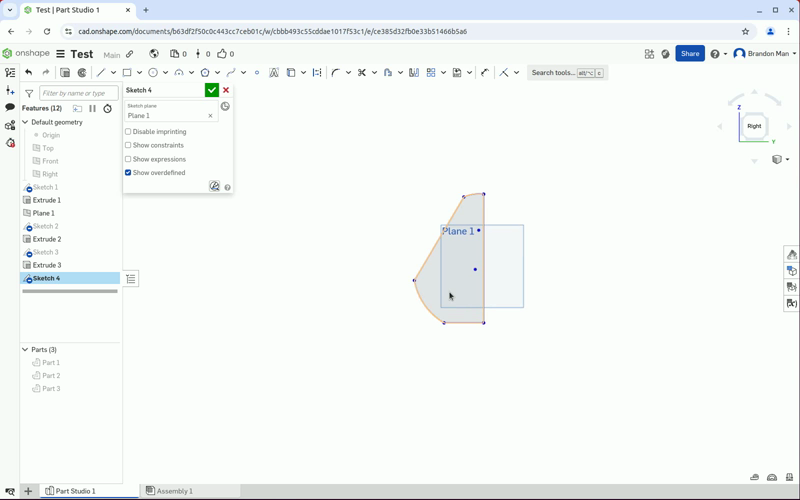
scroll(6)
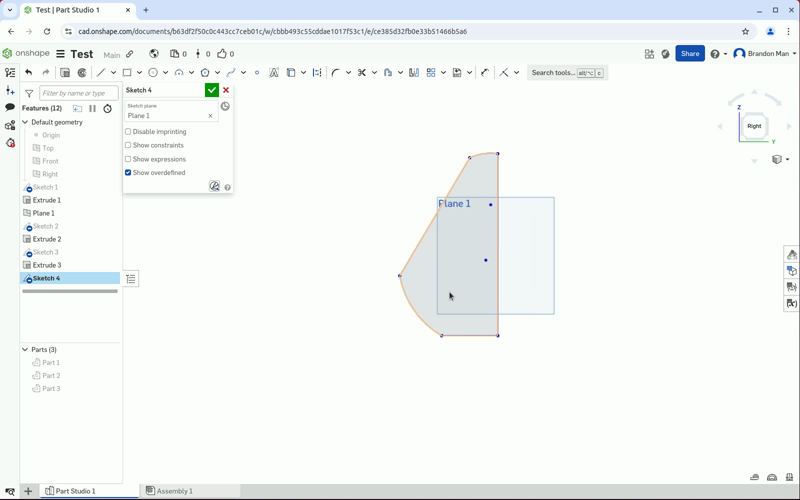
scroll(6)
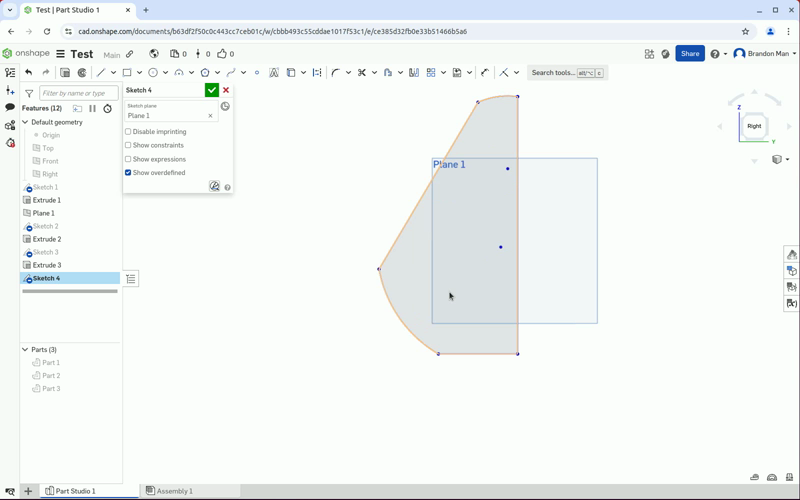
scroll(6)
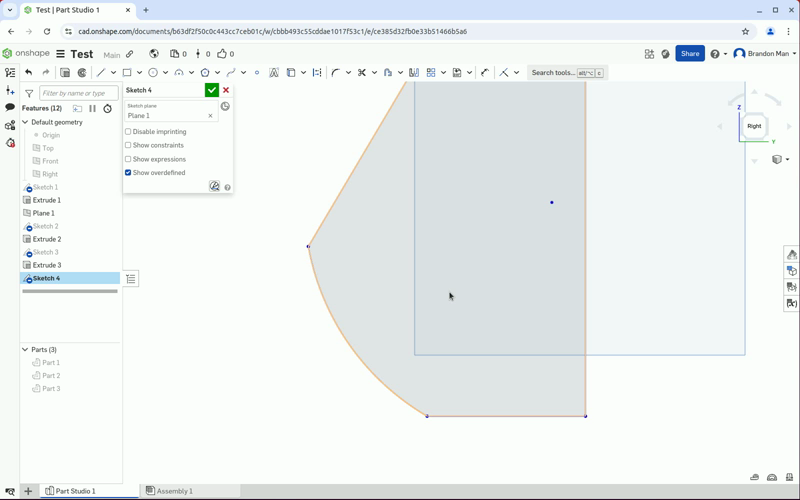
click(449, 291)
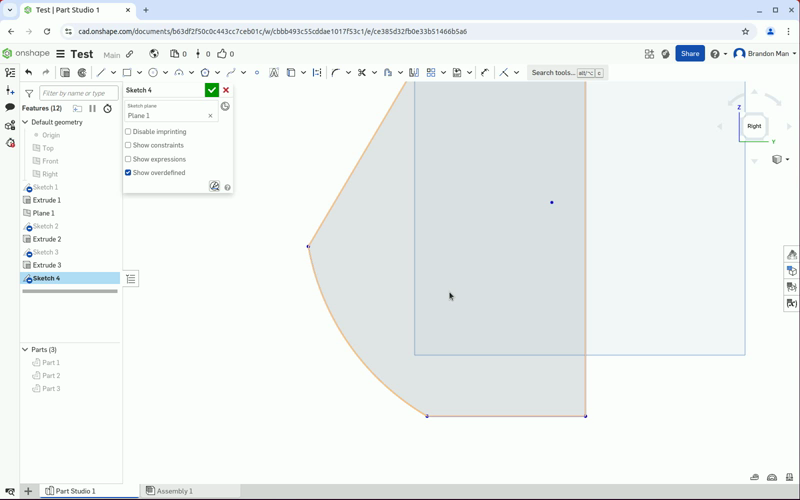
scroll(-6)
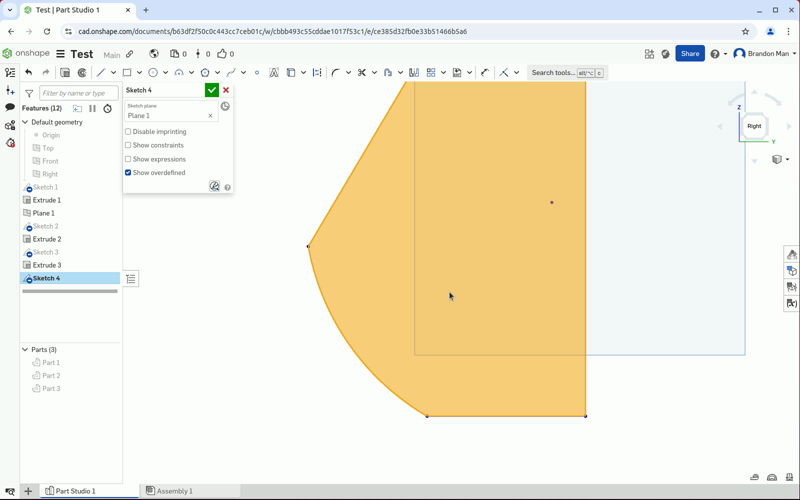
scroll(-6)
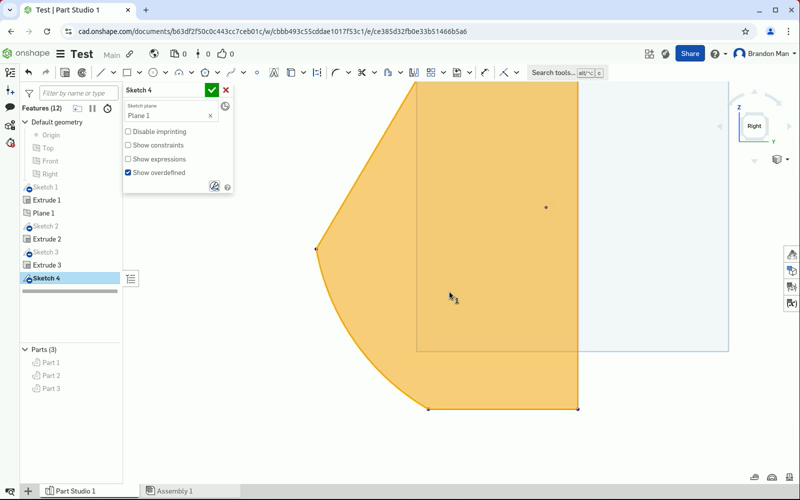
scroll(-6)
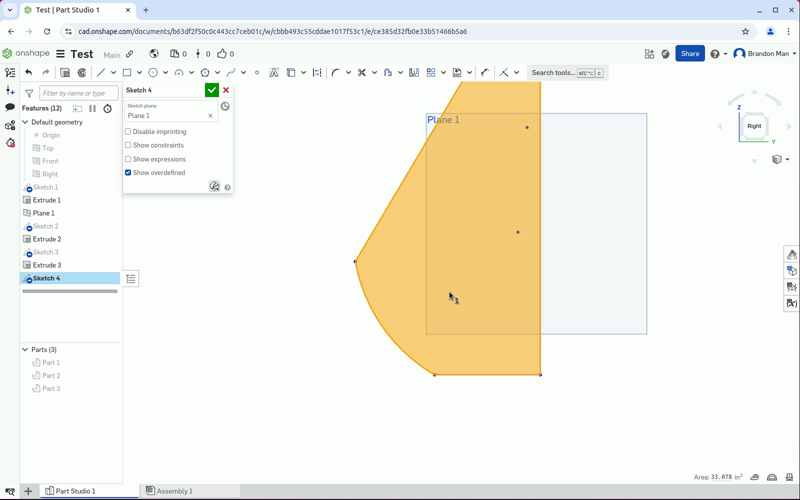
scroll(-6)
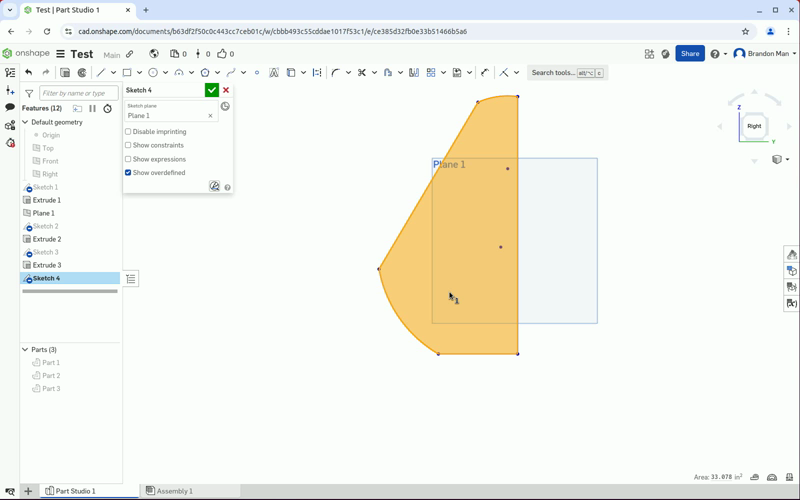
scroll(-6)
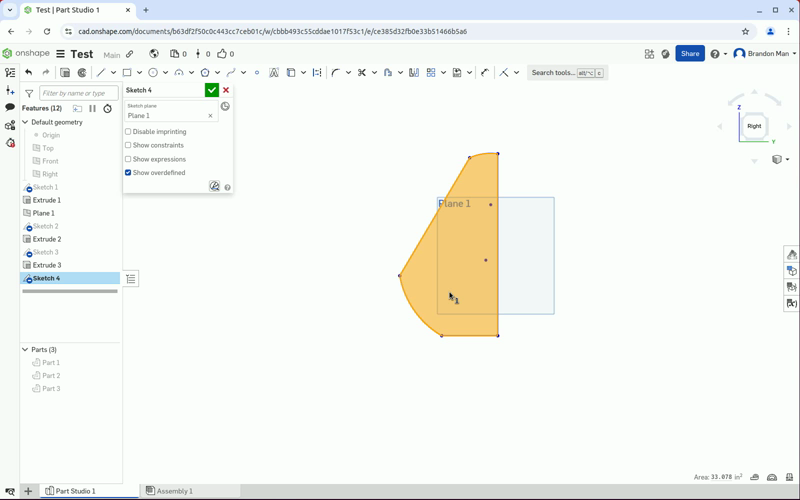
scroll(-6)
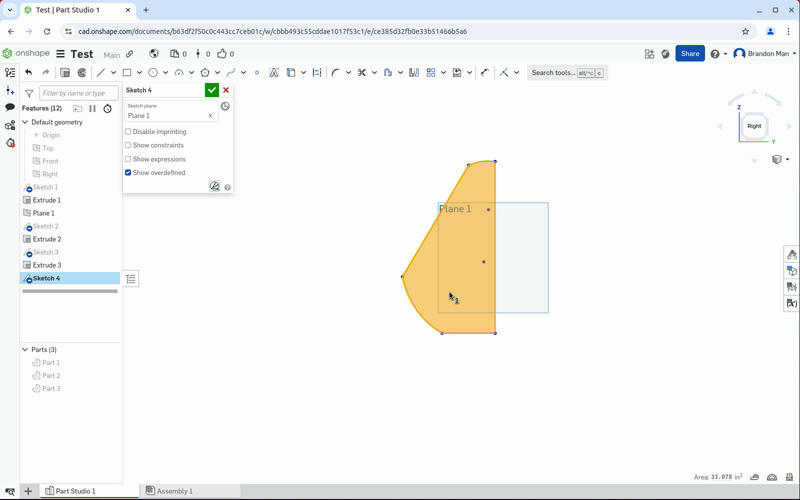
scroll(-6)
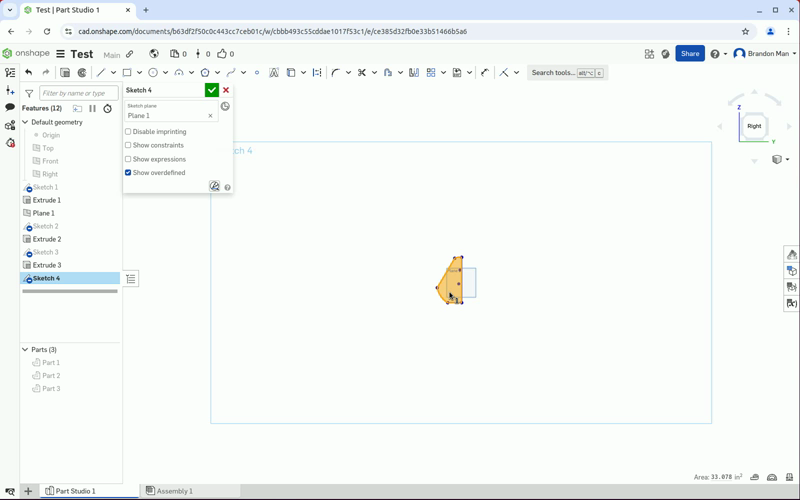
mouse_move(73, 352)
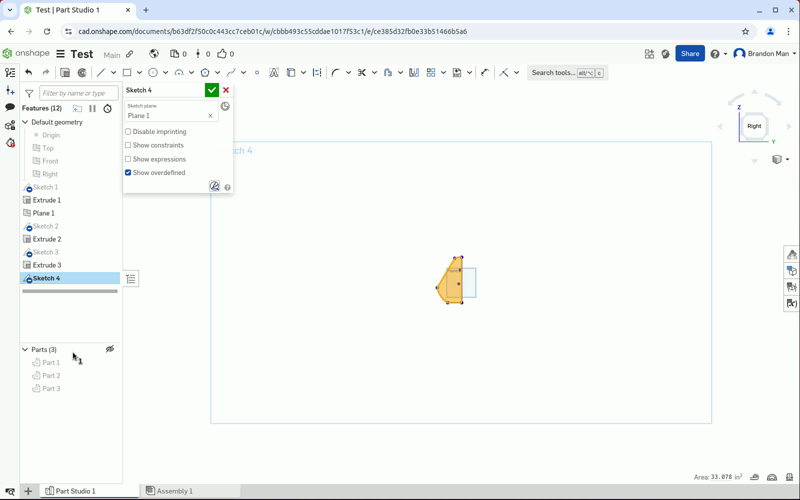
key(shift+y)
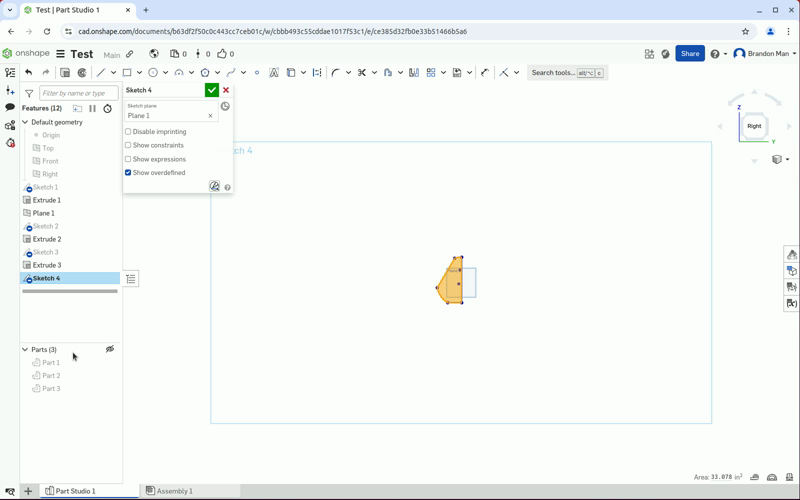
key(shift+e)
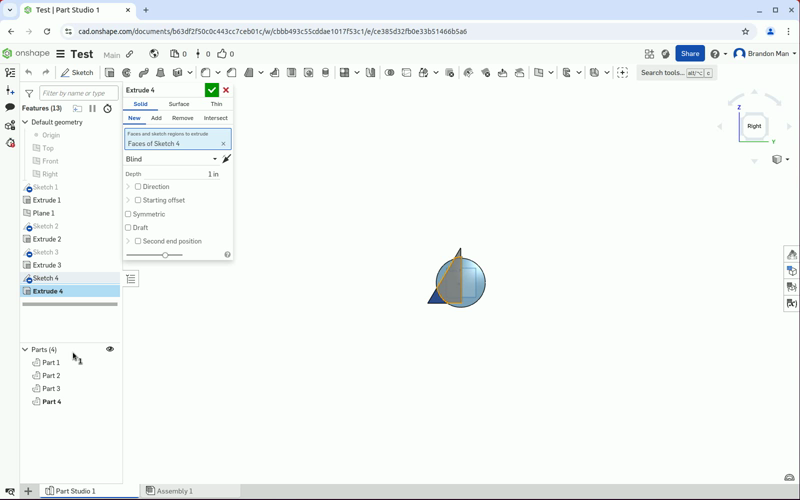
mouse_move(143, 106)
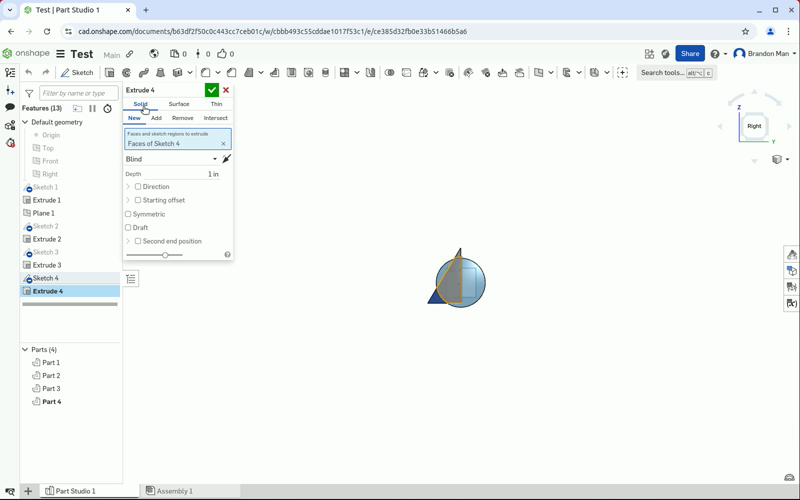
click(143, 106)
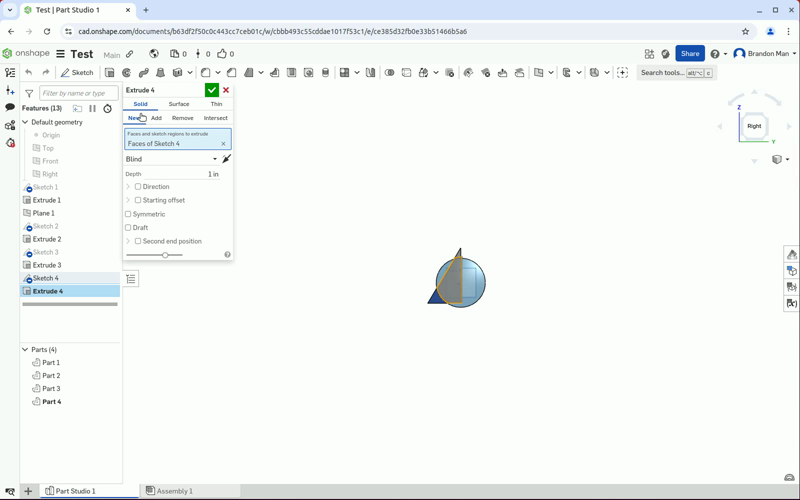
mouse_move(137, 120)
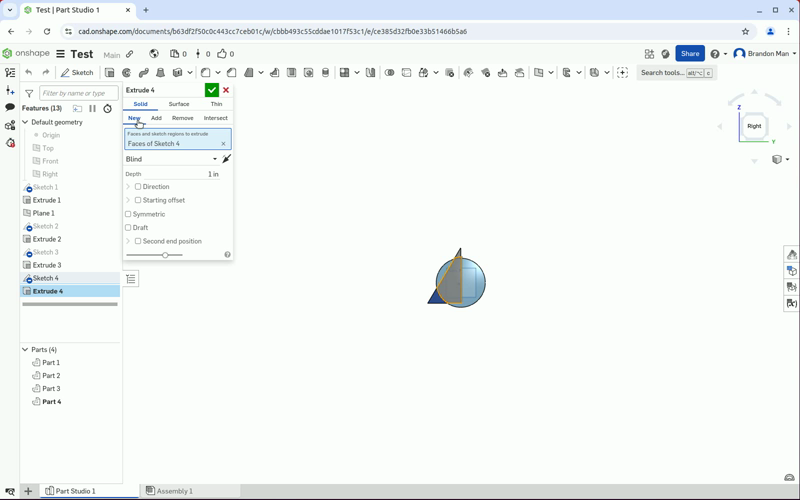
click(137, 120)
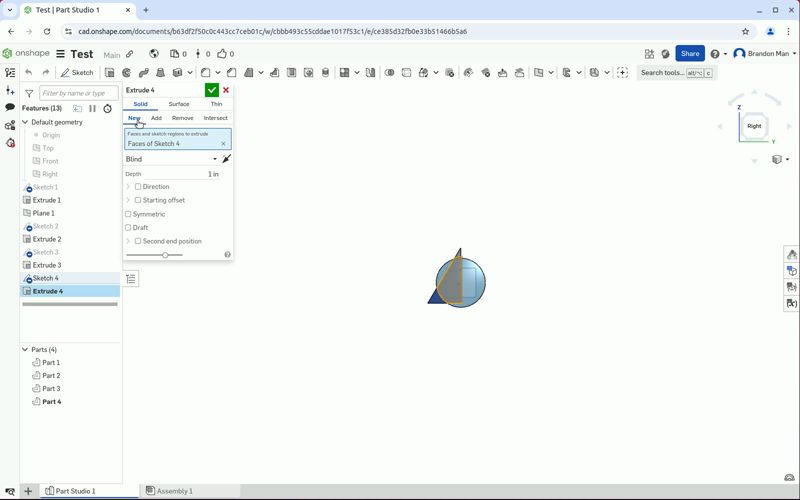
key(tab, 4)
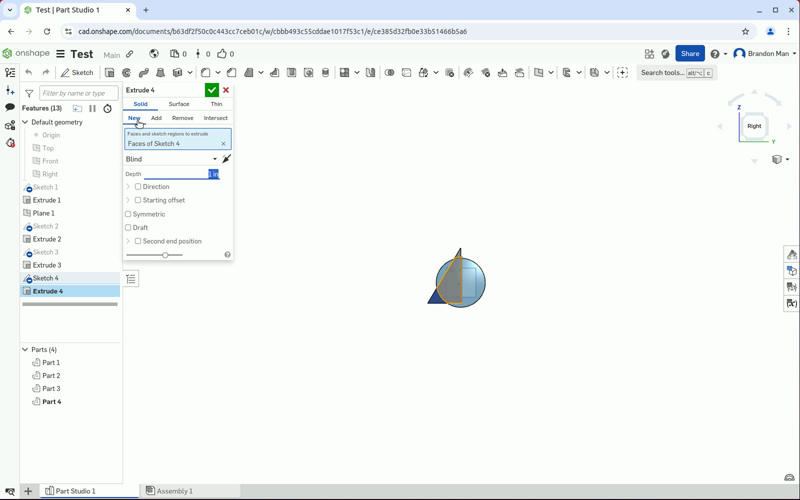
text(-10.591)
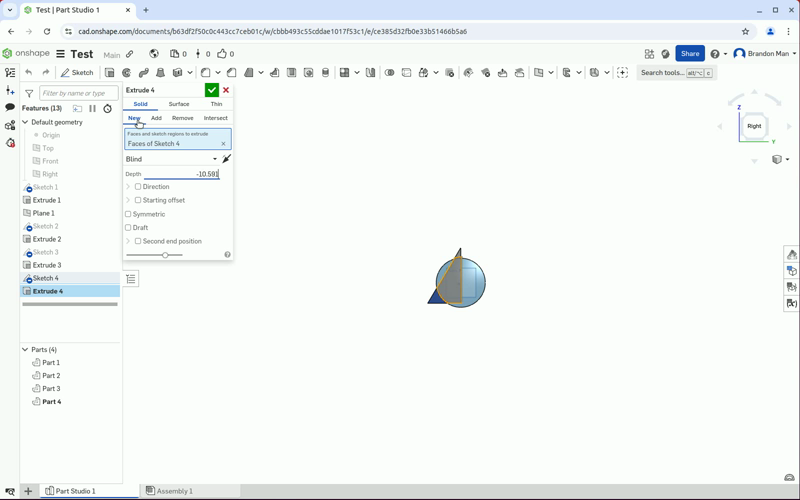
key(enter)
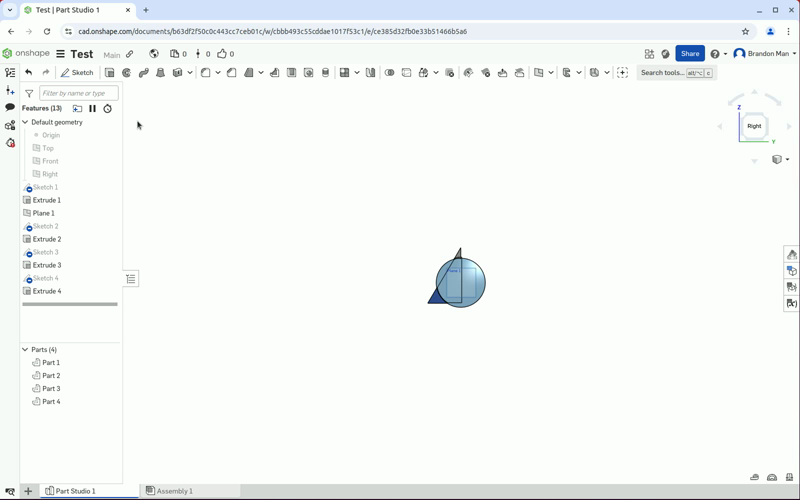
key(shift+h)
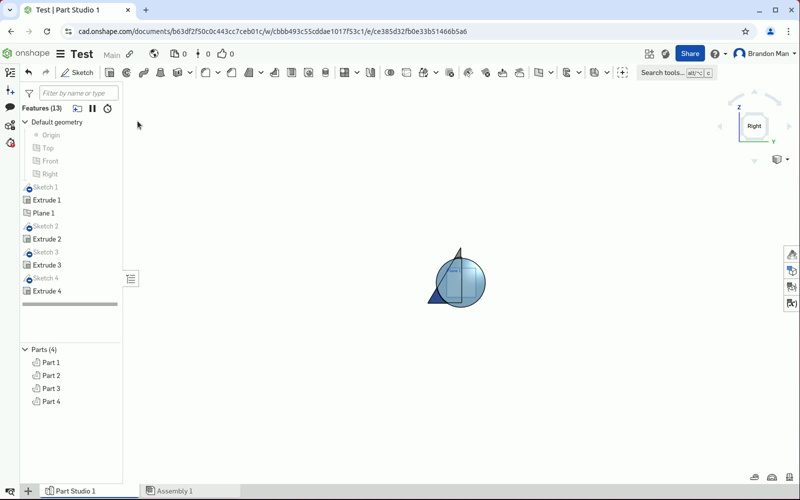
key(shift+h)
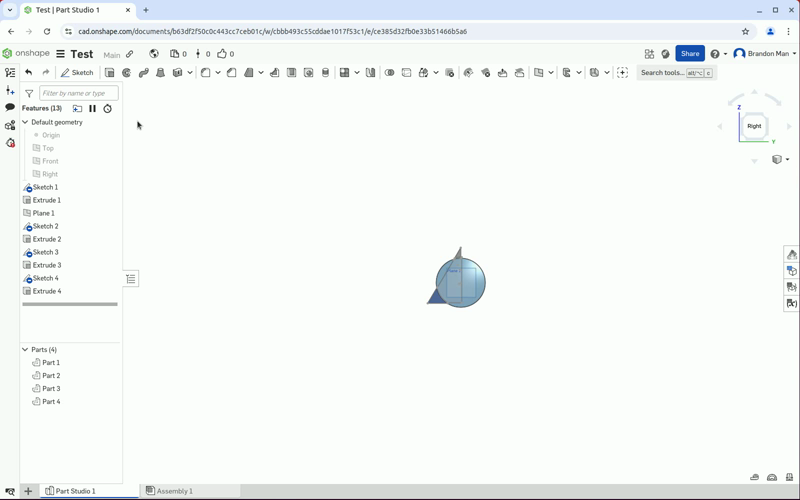
key(shift+7)
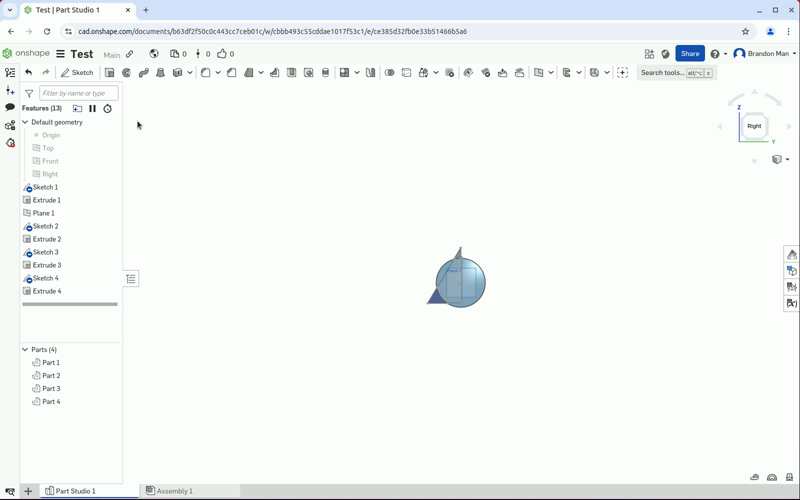
key(right, 2)
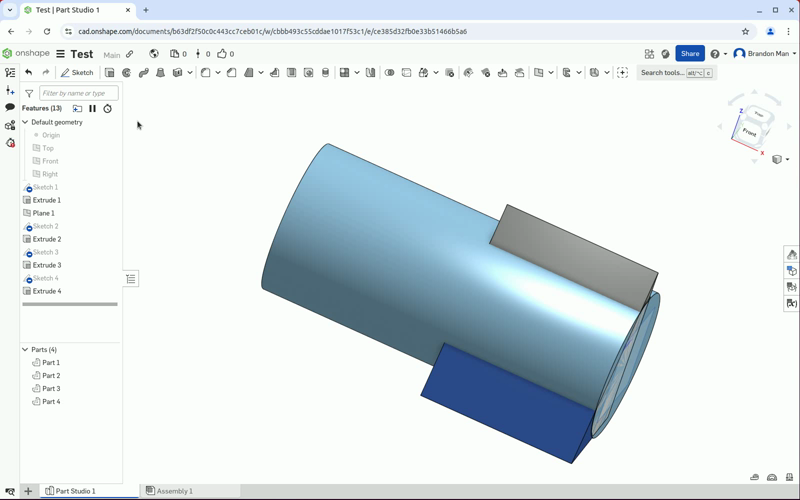
key(down, 2)
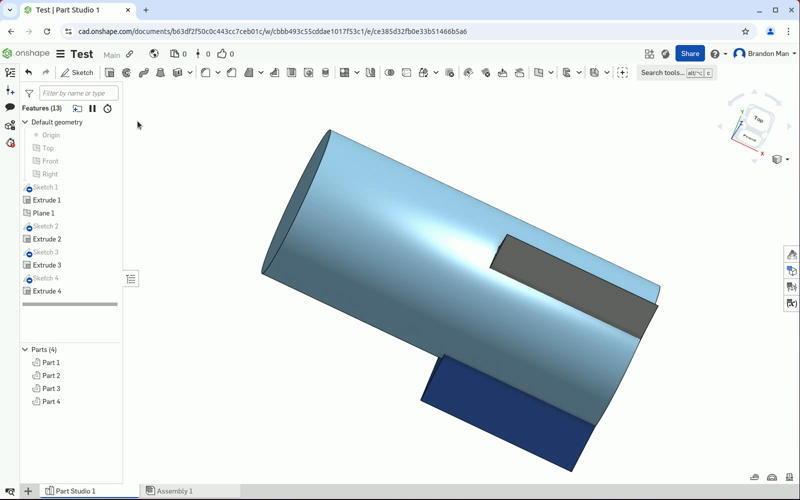
key(up, 2)
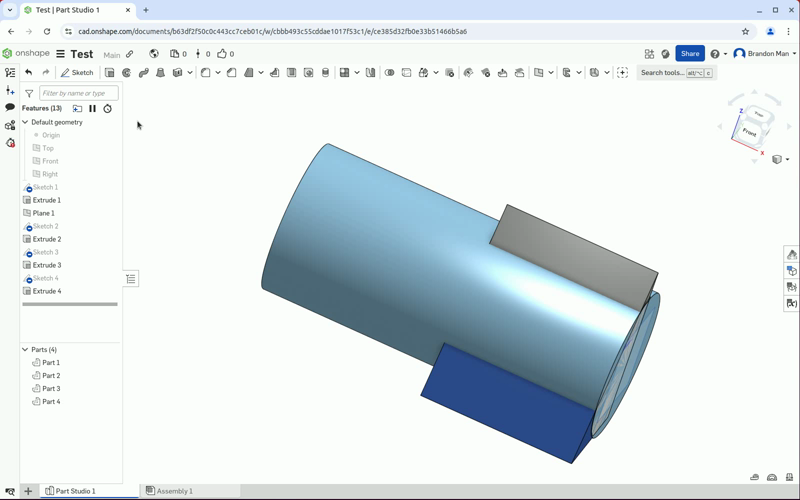
key(left, 2)
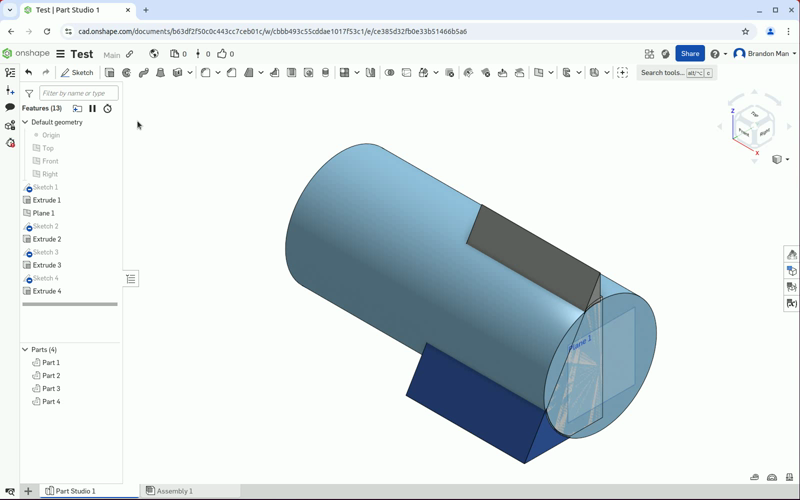
mouse_move(73, 189)
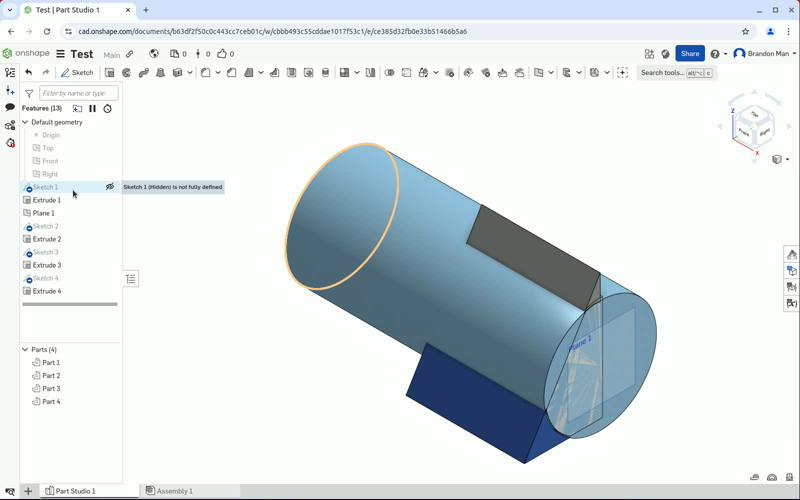
click(73, 189)